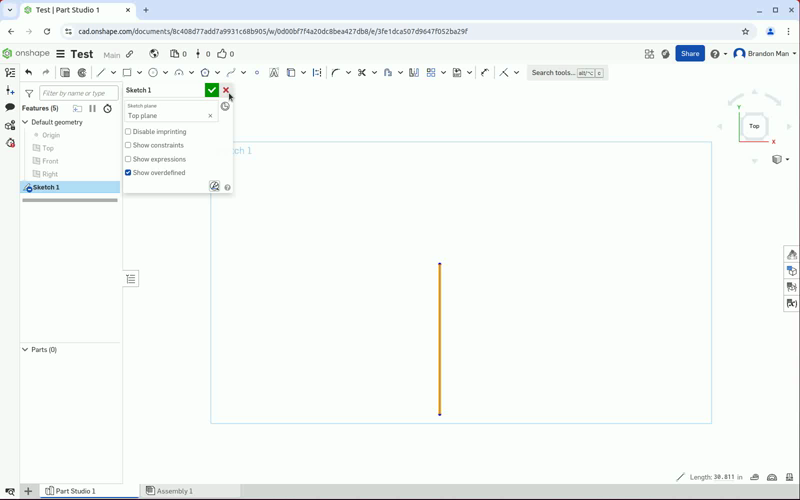
key(shift+h)
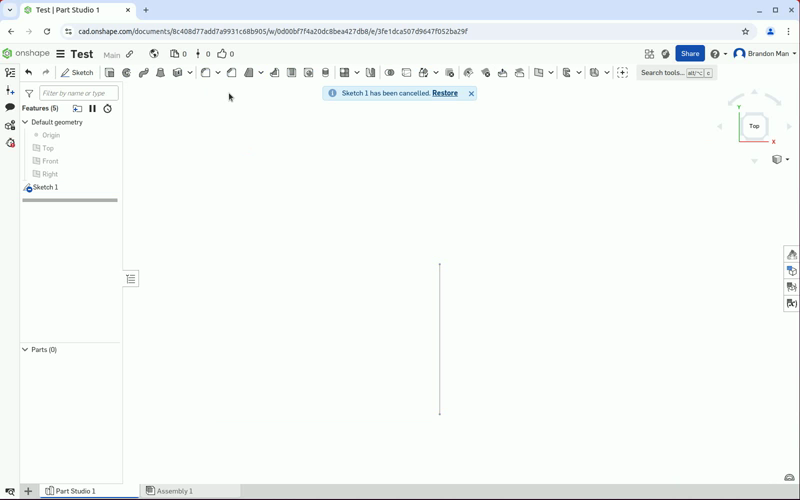
key(shift+s)
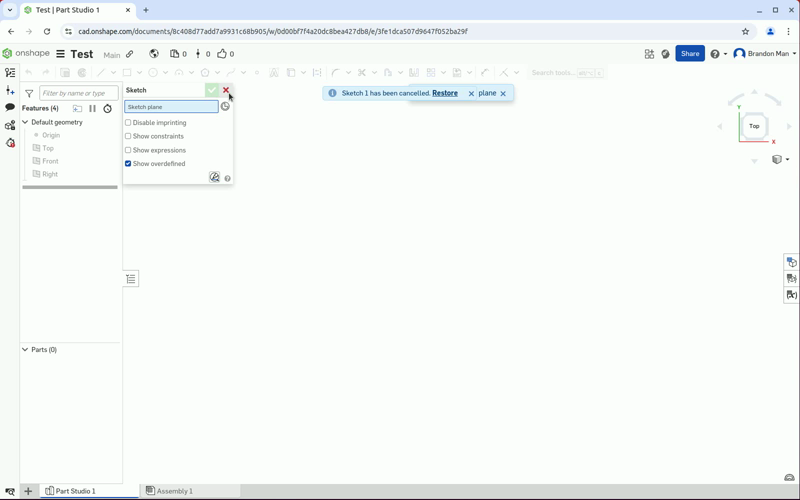
mouse_move(73, 150)
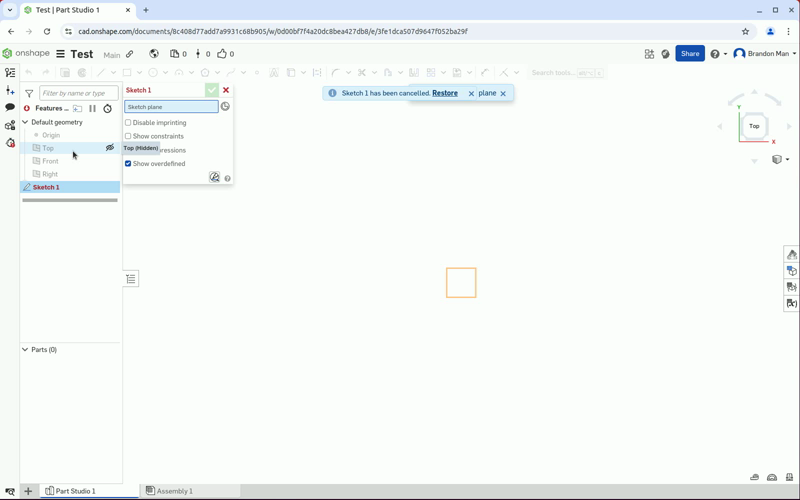
click(73, 150)
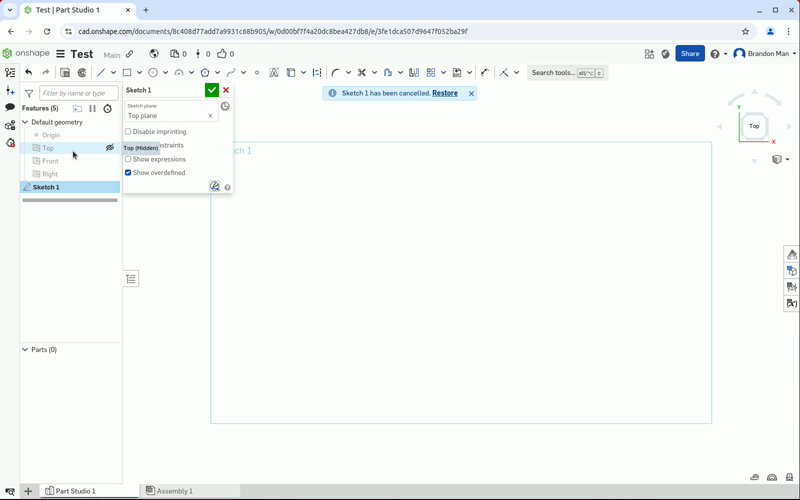
mouse_move(73, 352)
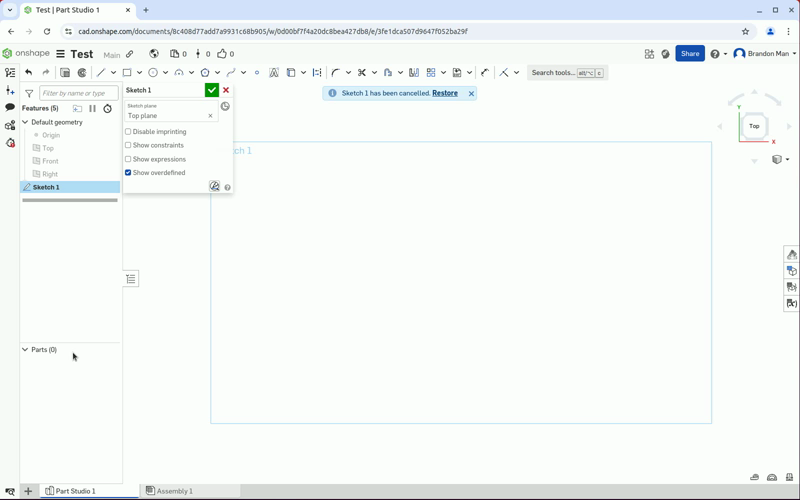
key(y)
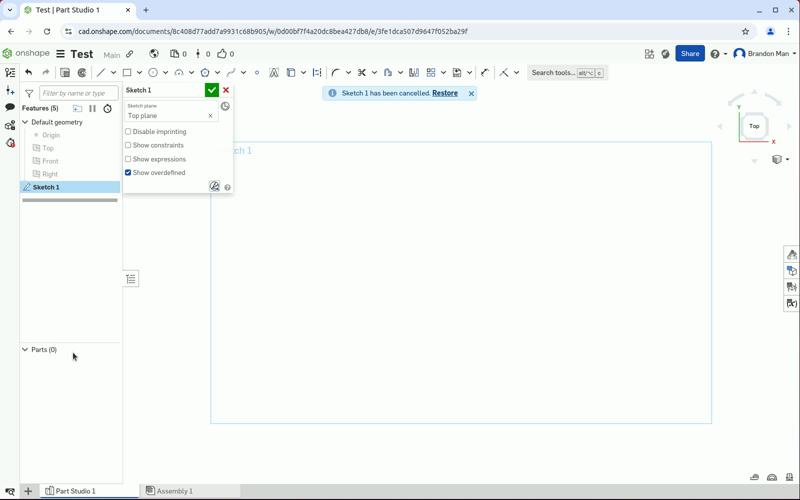
key(l)
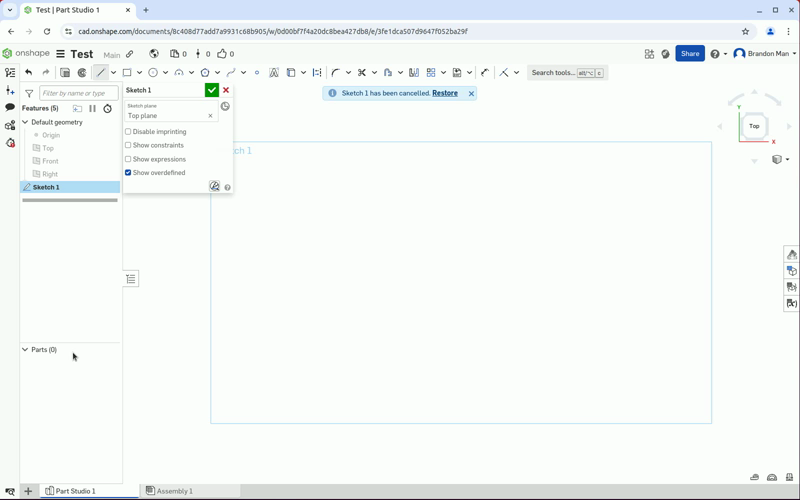
key_down(shift)
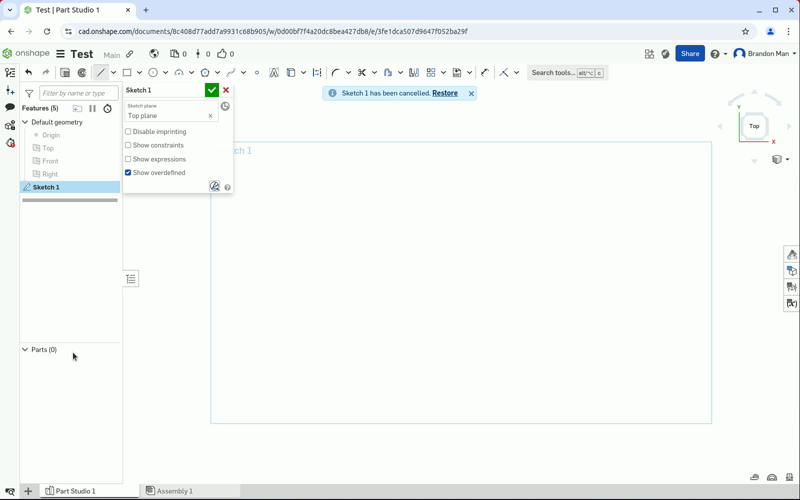
mouse_move(348, 282)
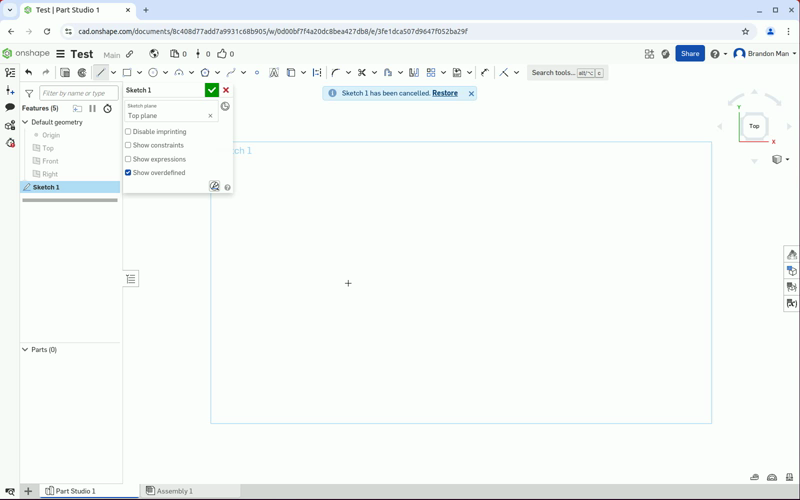
click(348, 282)
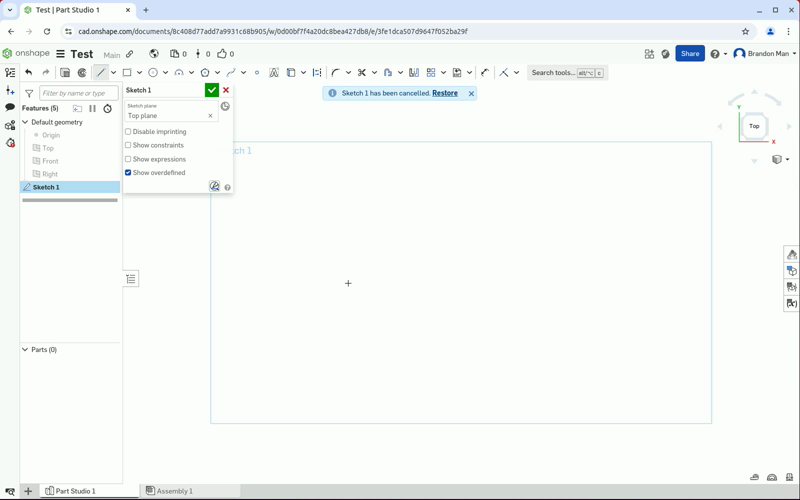
key_up(shift)
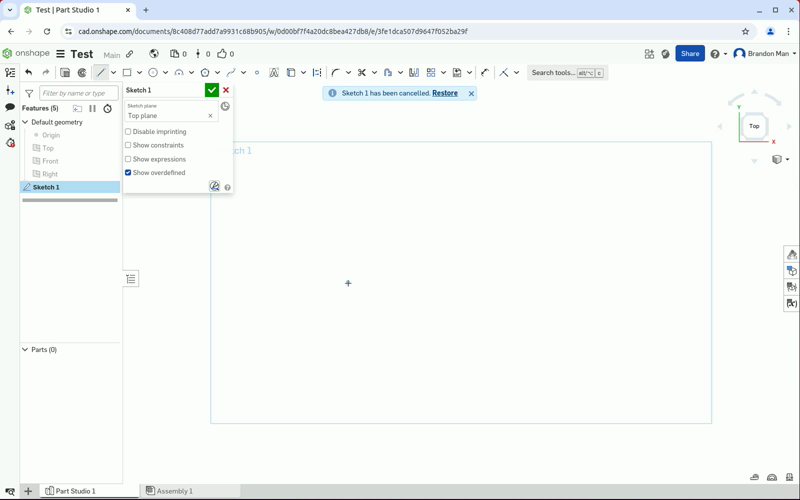
key_down(shift)
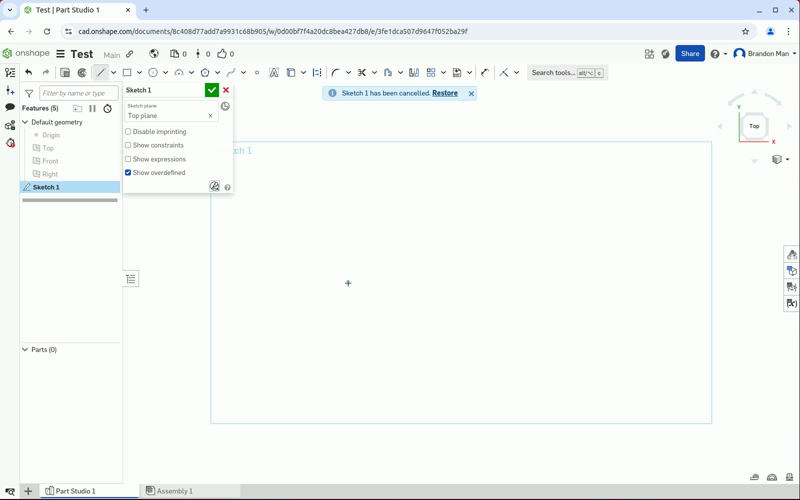
mouse_move(460, 282)
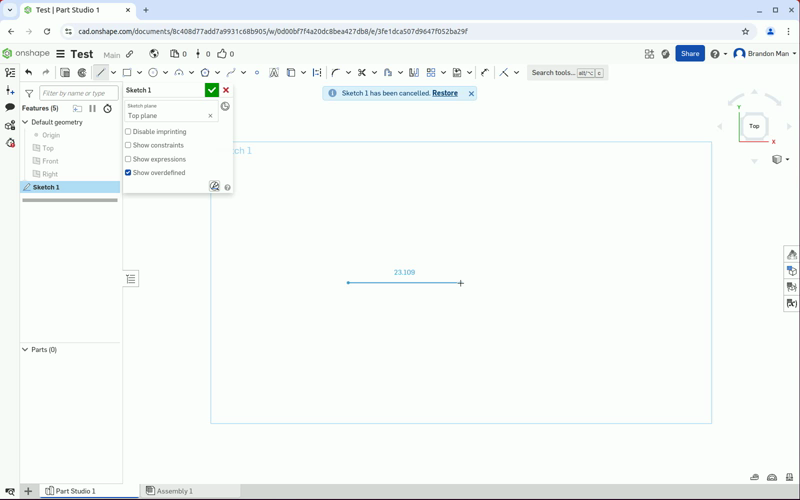
click(460, 282)
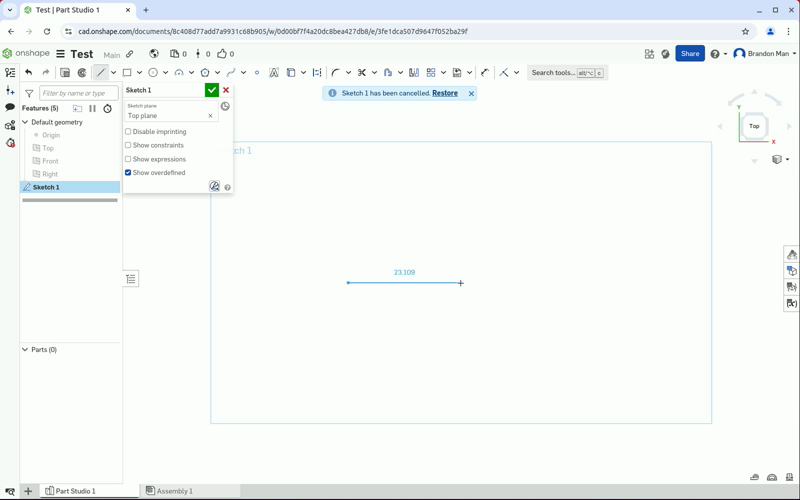
key_up(shift)
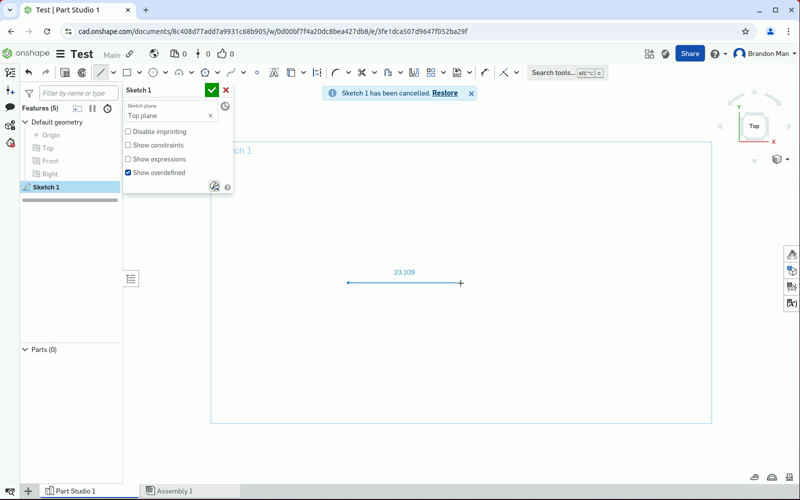
key_down(shift)
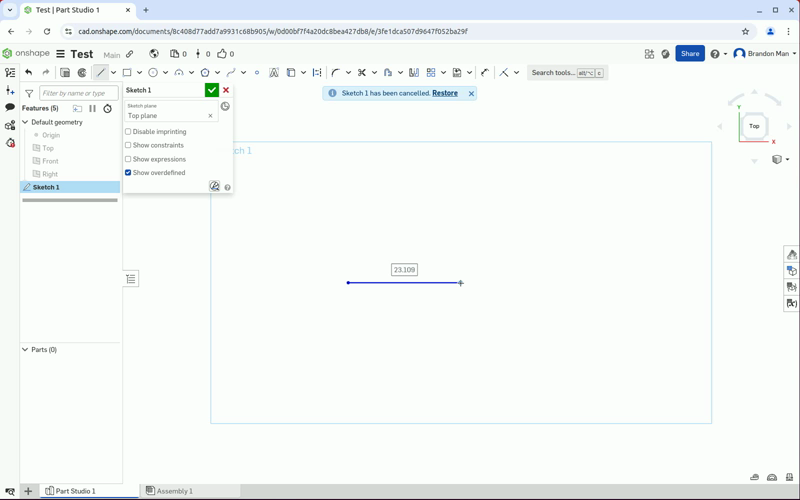
mouse_move(460, 170)
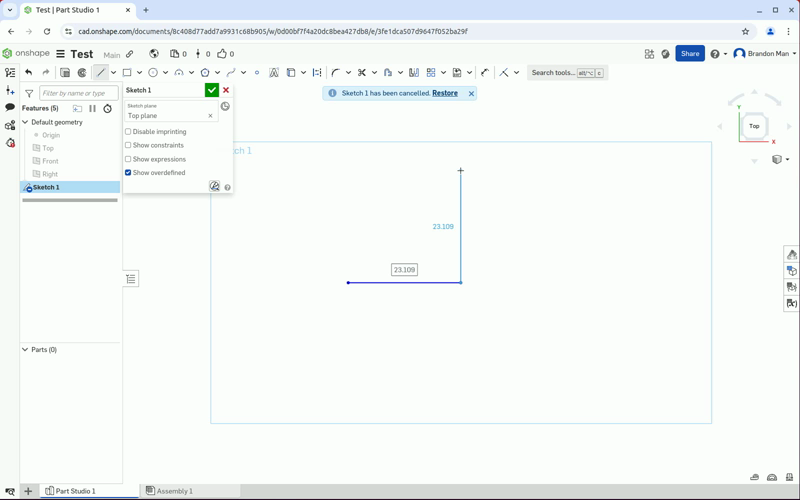
click(460, 170)
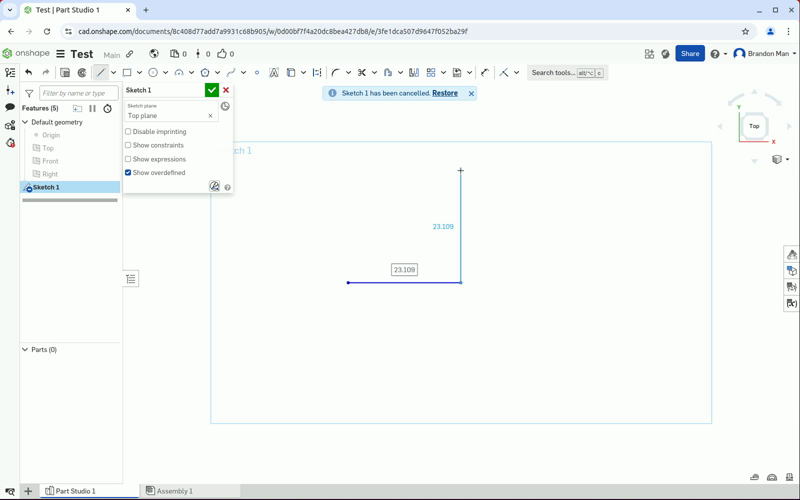
key_up(shift)
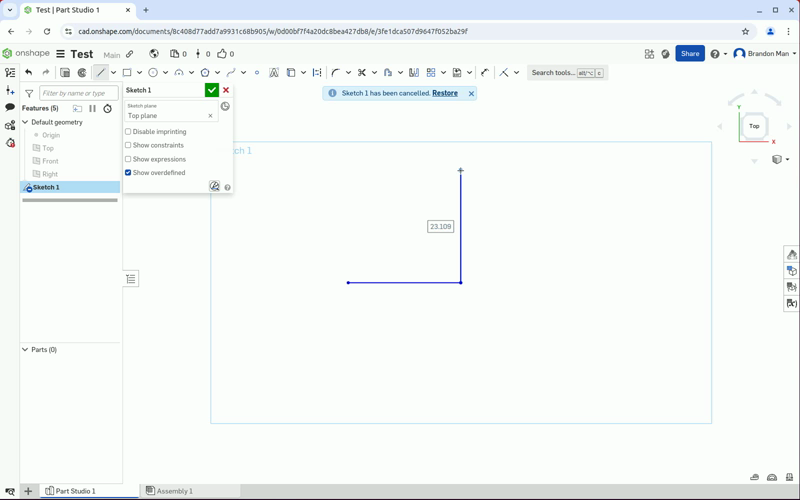
key_down(shift)
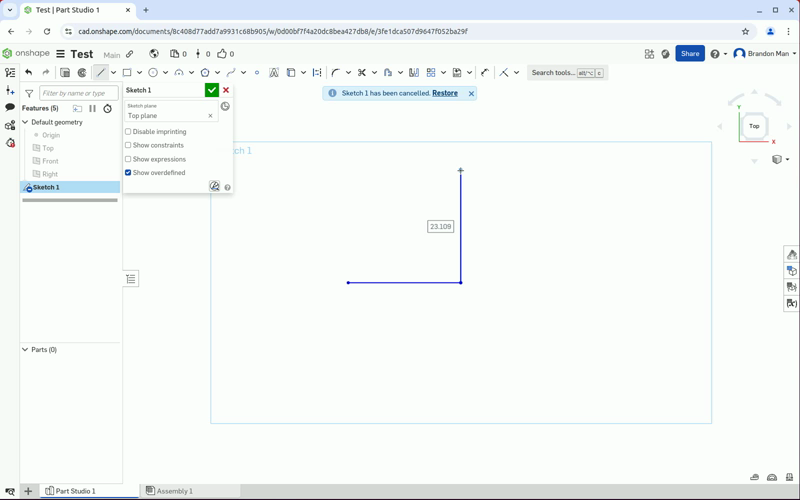
mouse_move(348, 170)
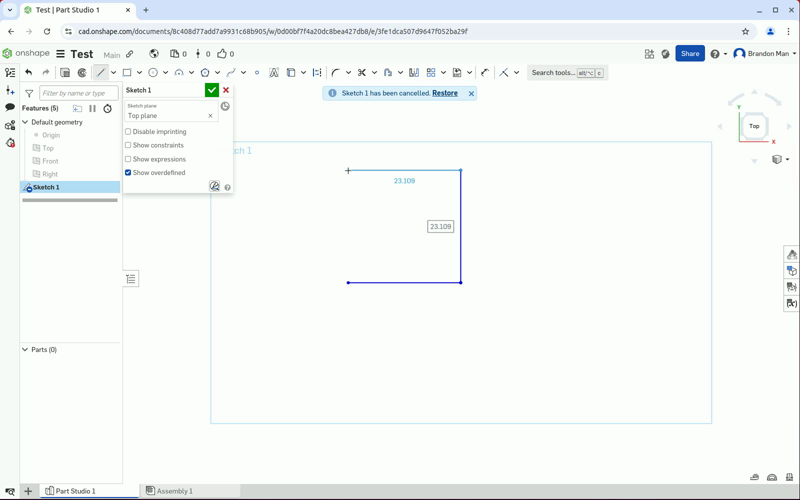
click(348, 170)
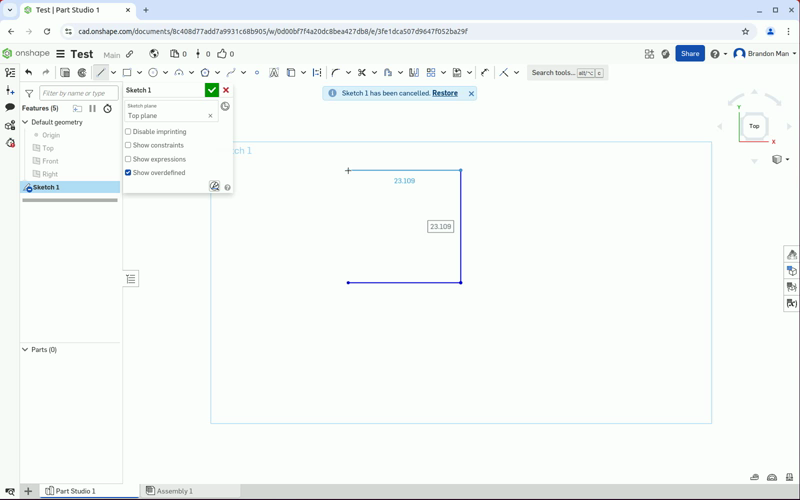
key_up(shift)
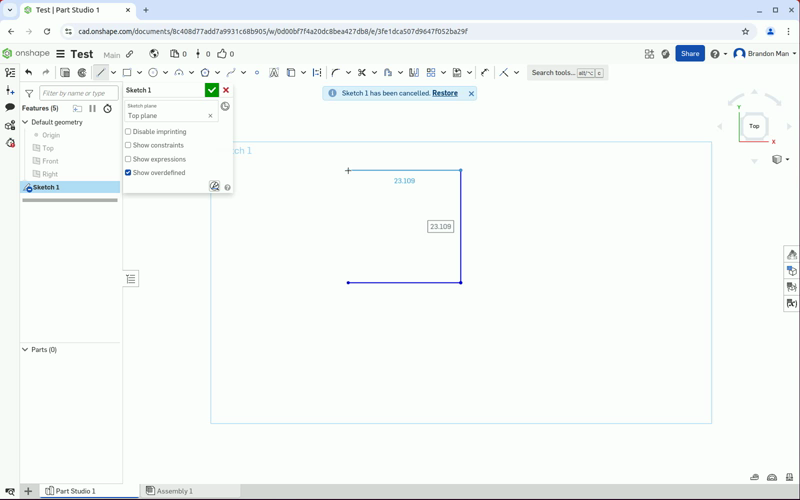
key_down(shift)
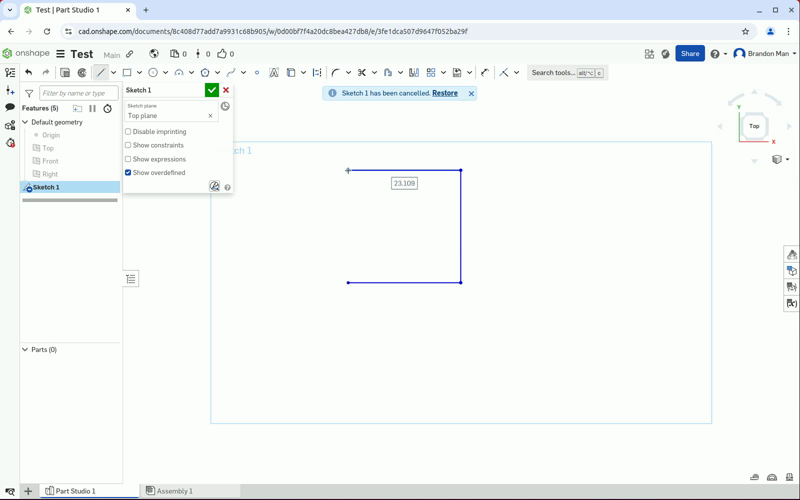
mouse_move(348, 282)
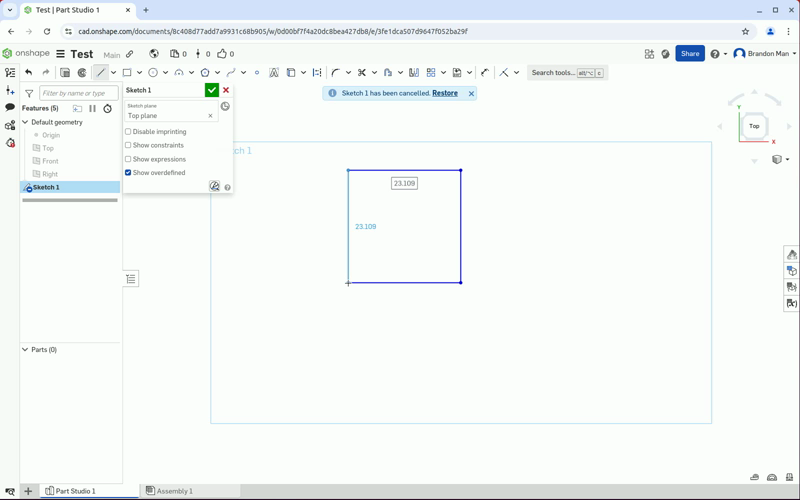
key_up(shift)
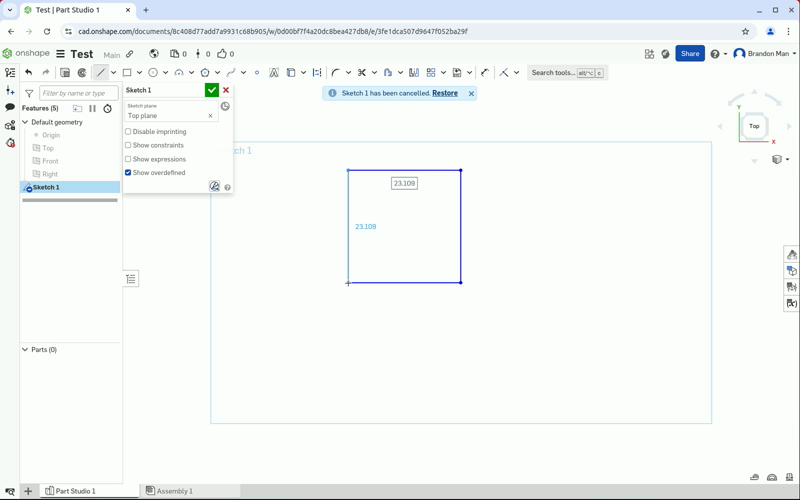
click(348, 282)
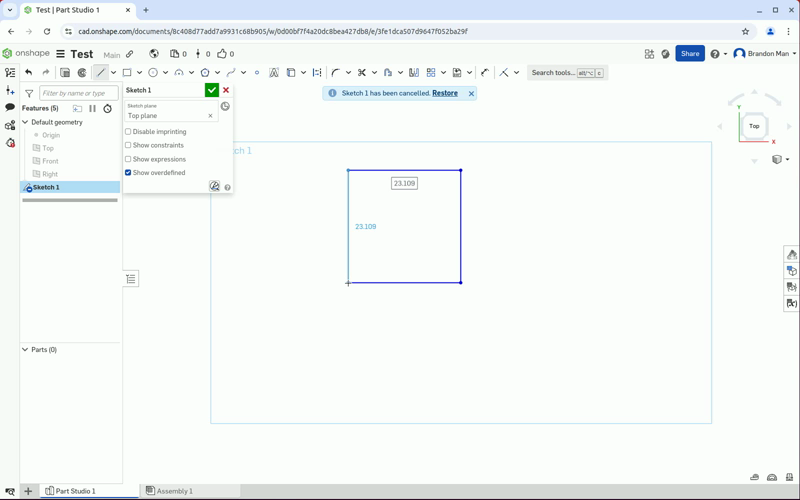
key(esc)
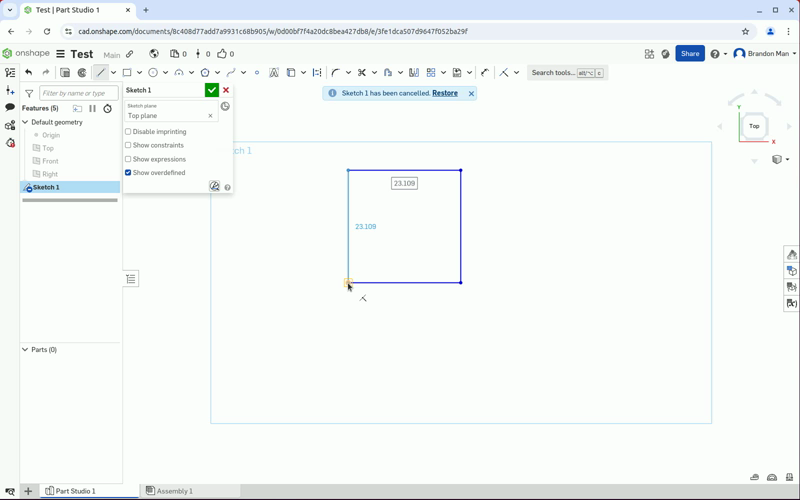
mouse_move(358, 199)
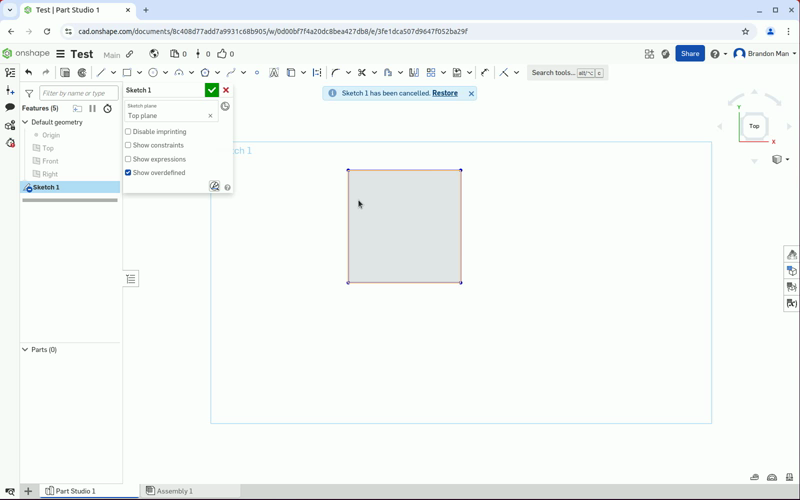
click(358, 199)
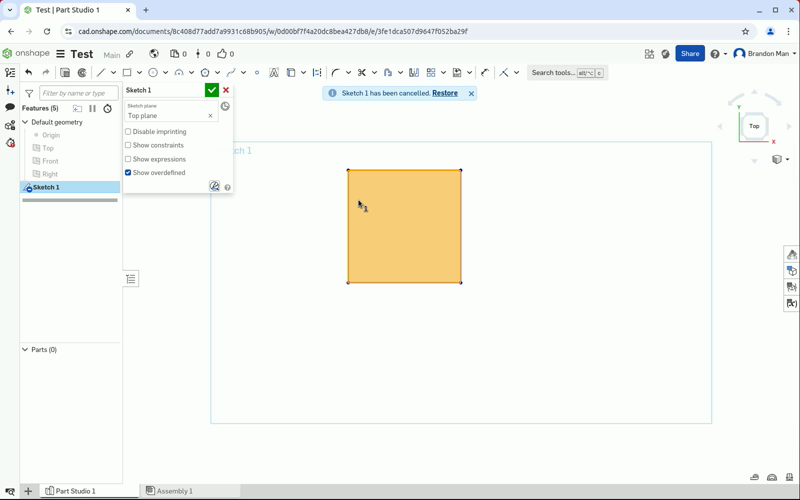
mouse_move(73, 352)
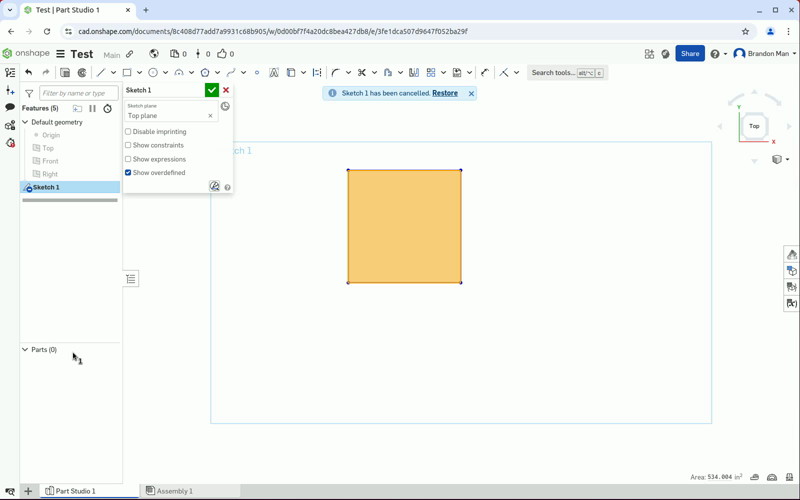
key(shift+y)
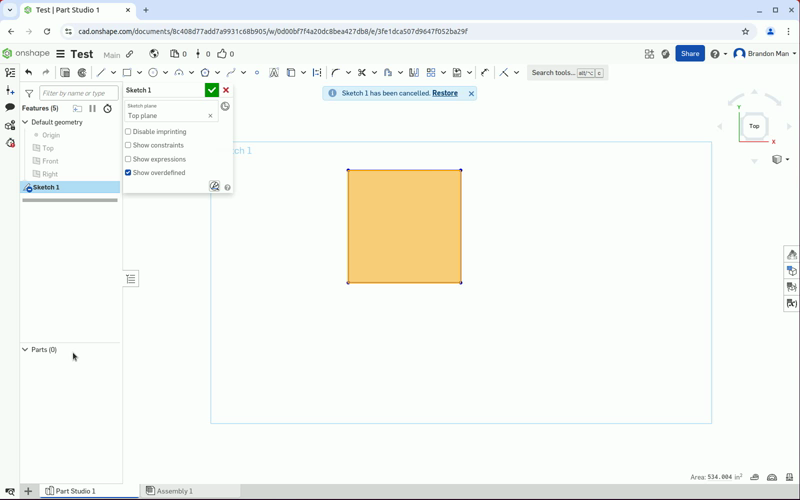
key(shift+e)
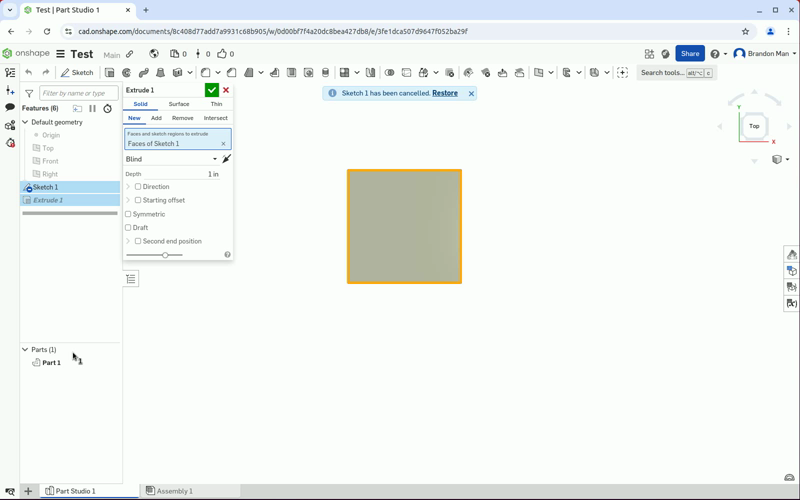
mouse_move(143, 106)
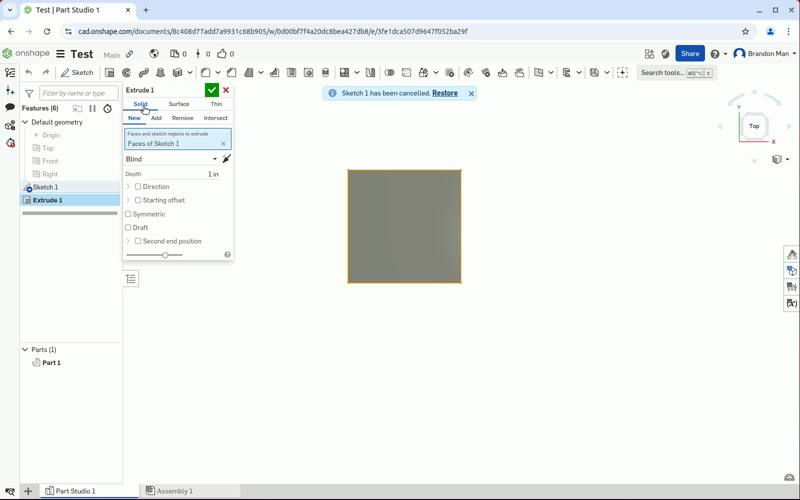
click(143, 106)
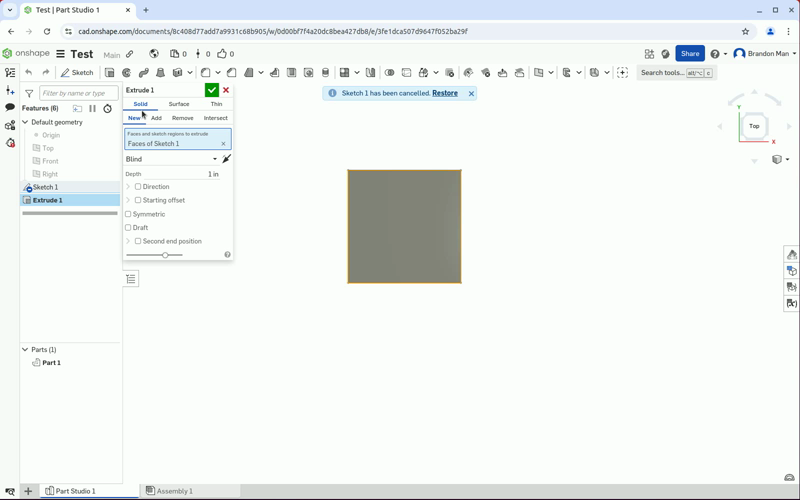
mouse_move(137, 120)
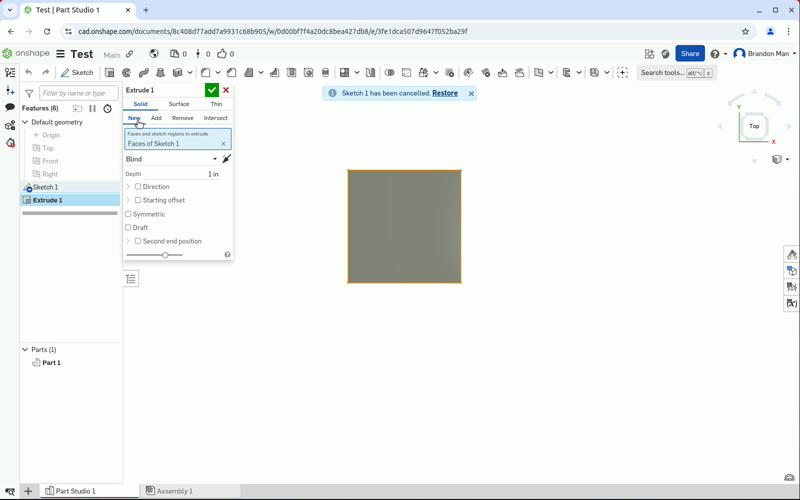
click(137, 120)
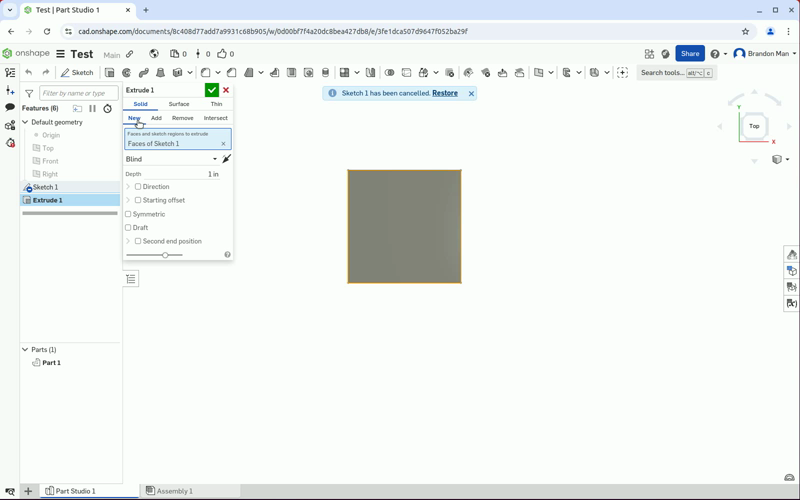
key(tab, 4)
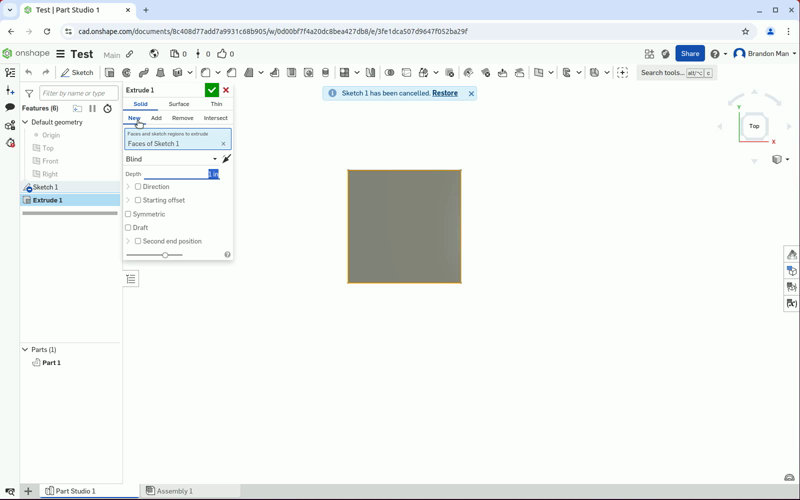
text(1.444)
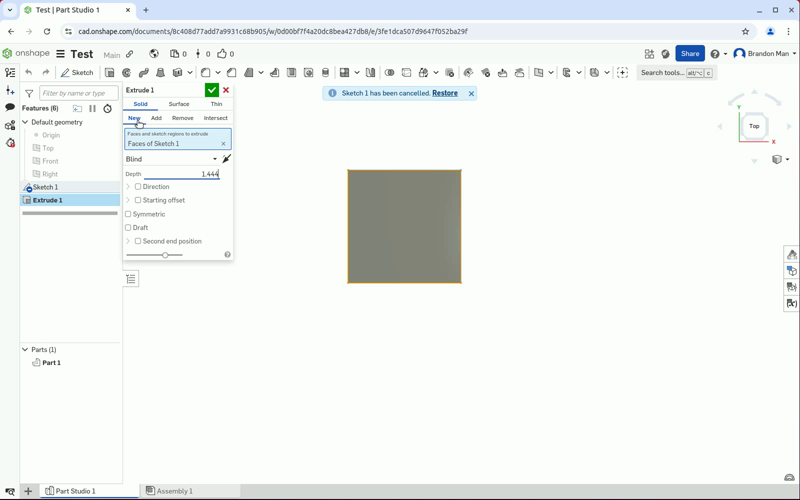
key(enter)
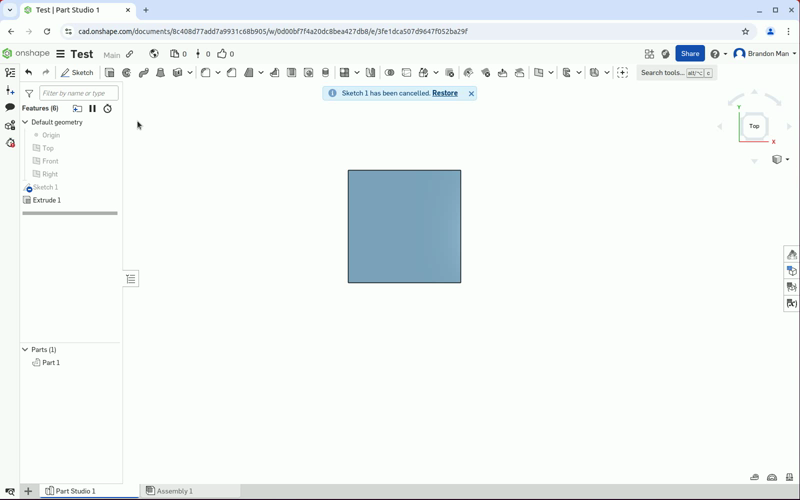
key(shift+h)
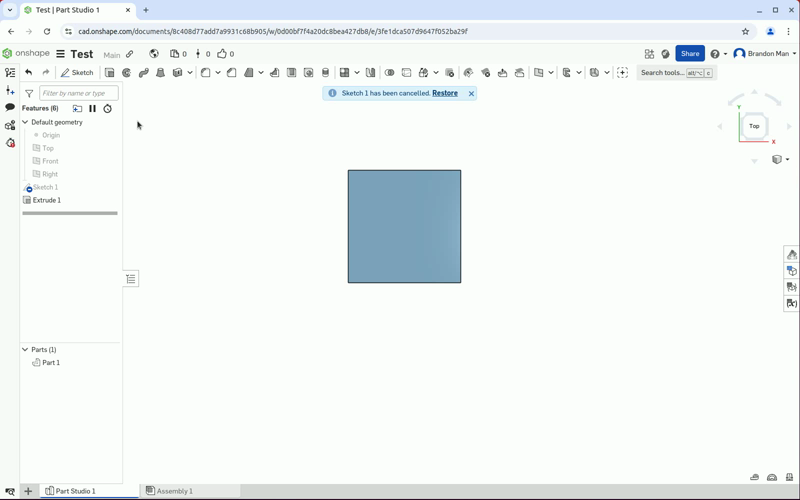
key(shift+h)
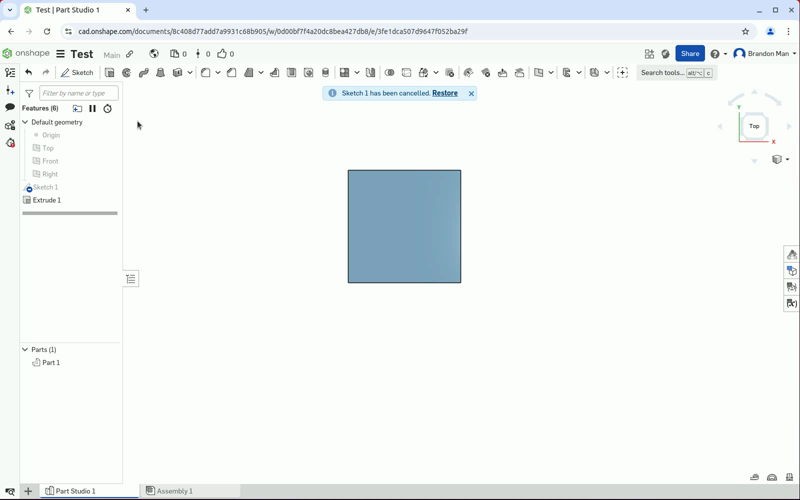
mouse_move(73, 189)
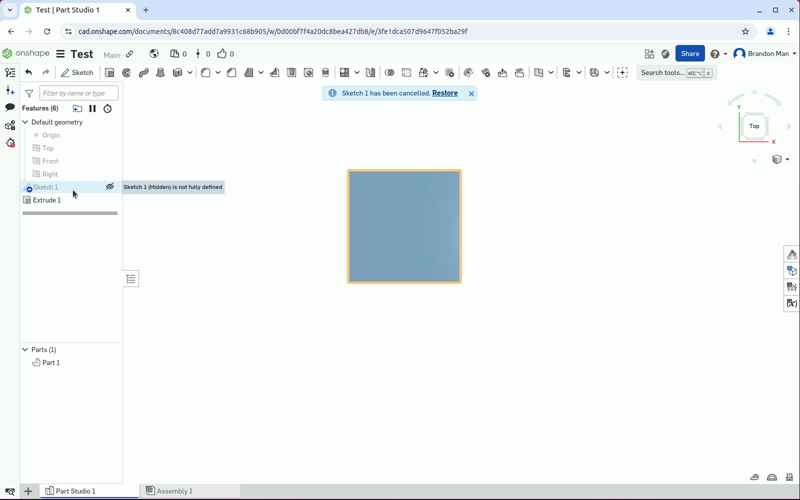
click(73, 189)
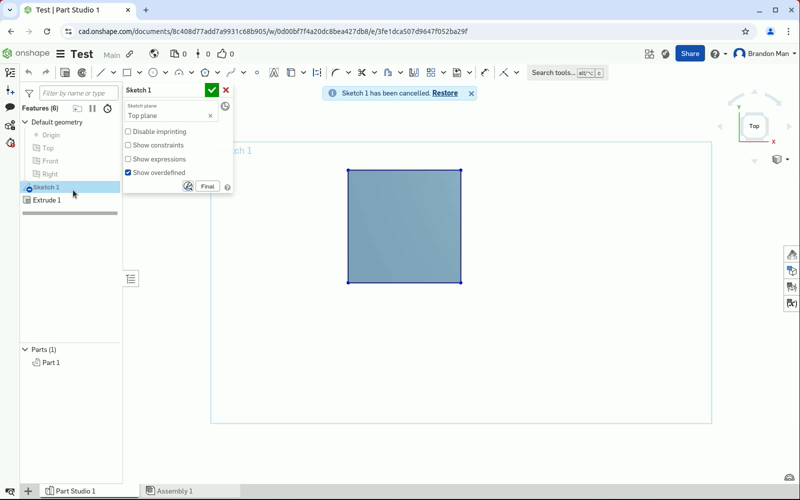
mouse_move(229, 92)
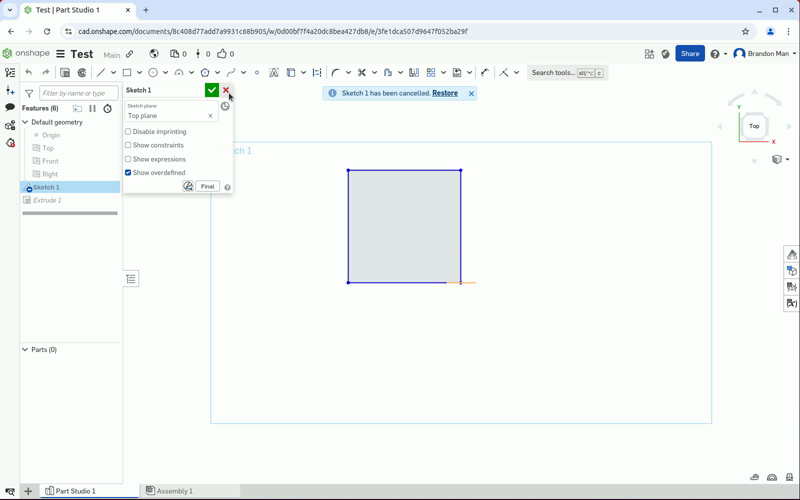
click(229, 92)
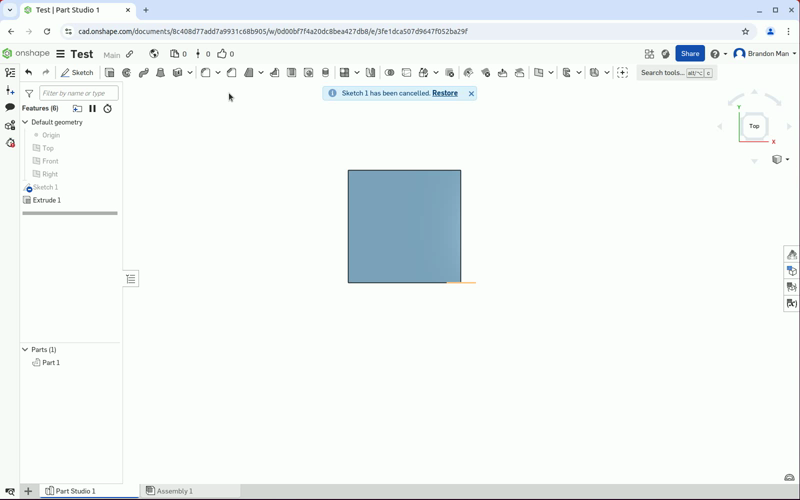
mouse_move(541, 75)
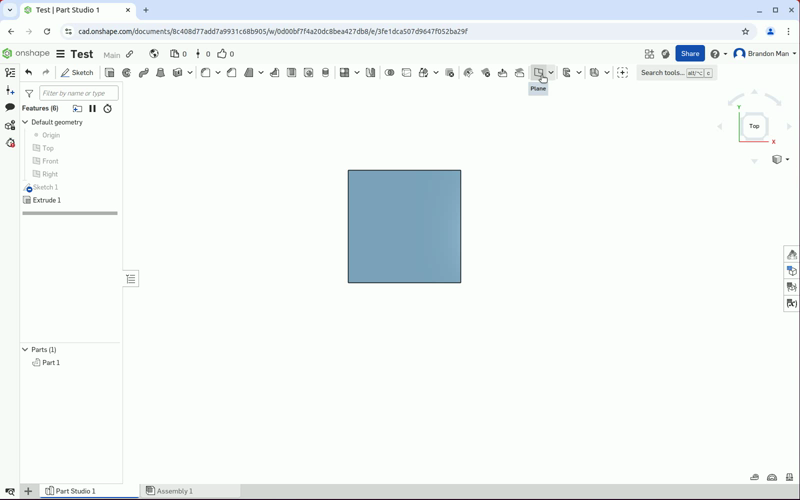
click(541, 75)
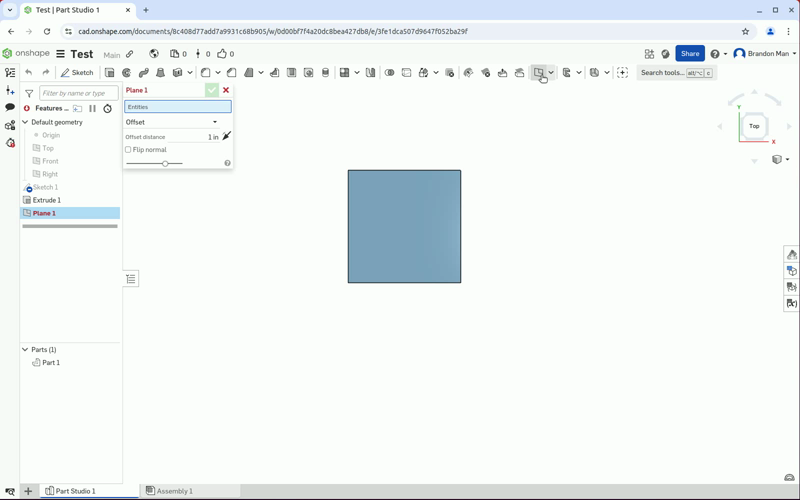
mouse_move(73, 150)
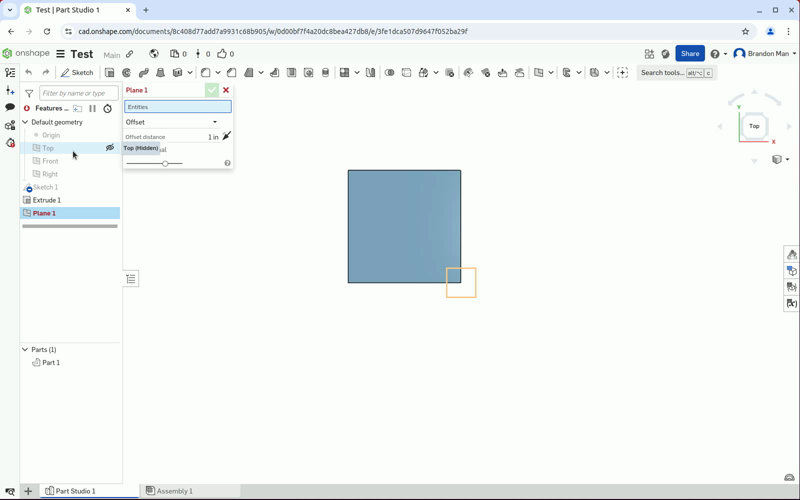
click(73, 150)
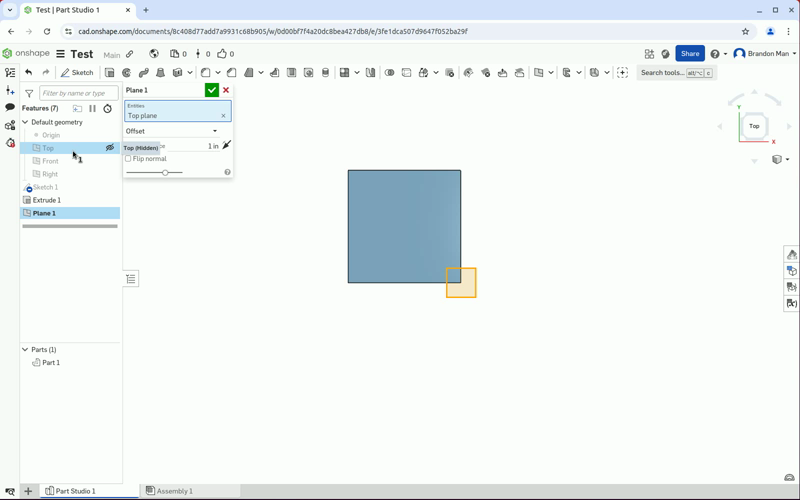
key(tab, 2)
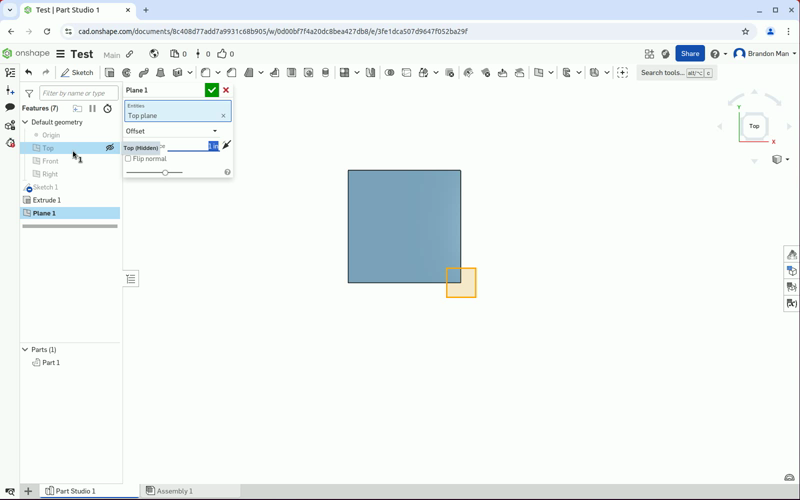
text(1.448)
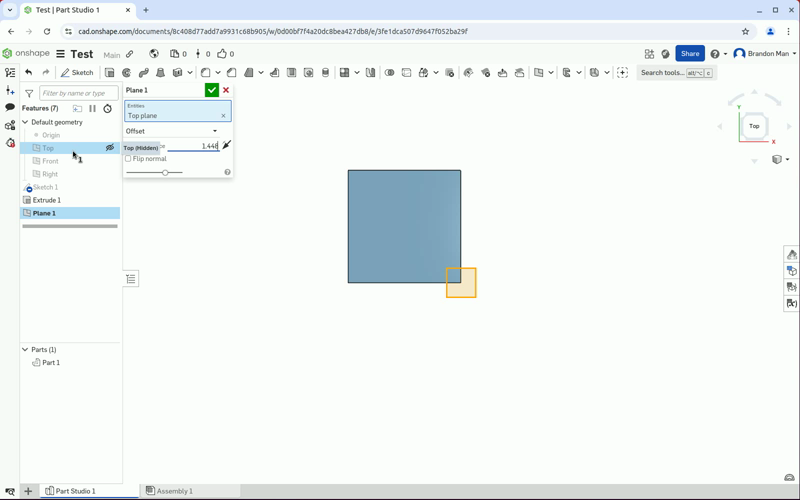
key(enter, 2)
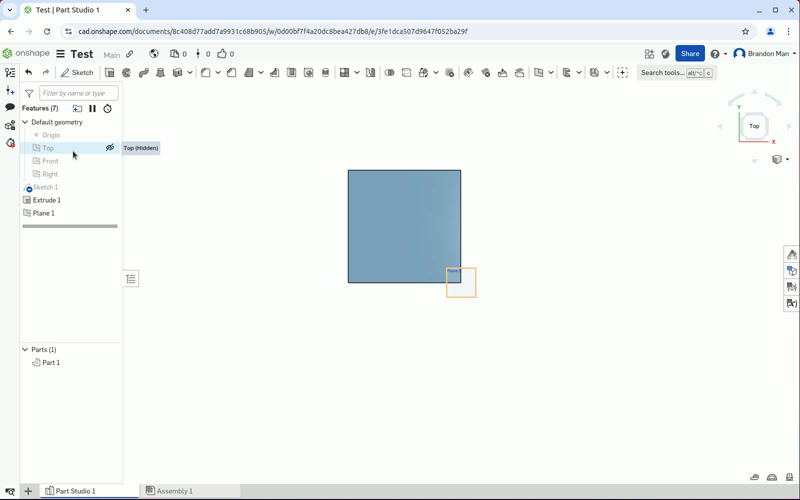
key(shift+s)
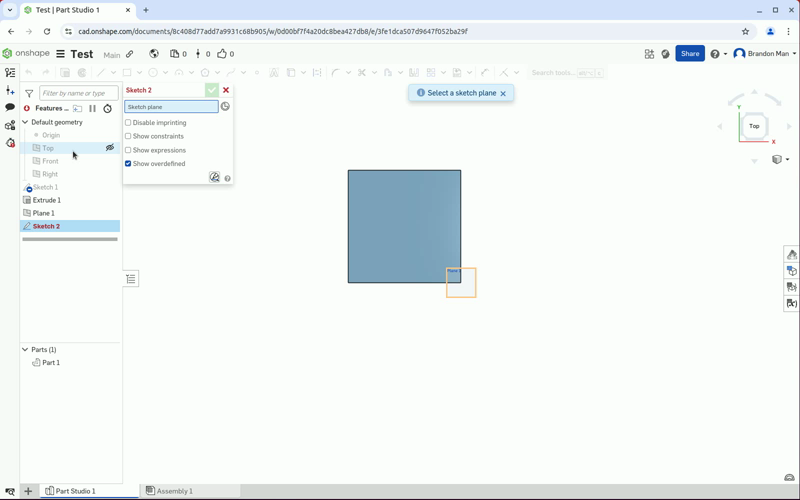
mouse_move(73, 215)
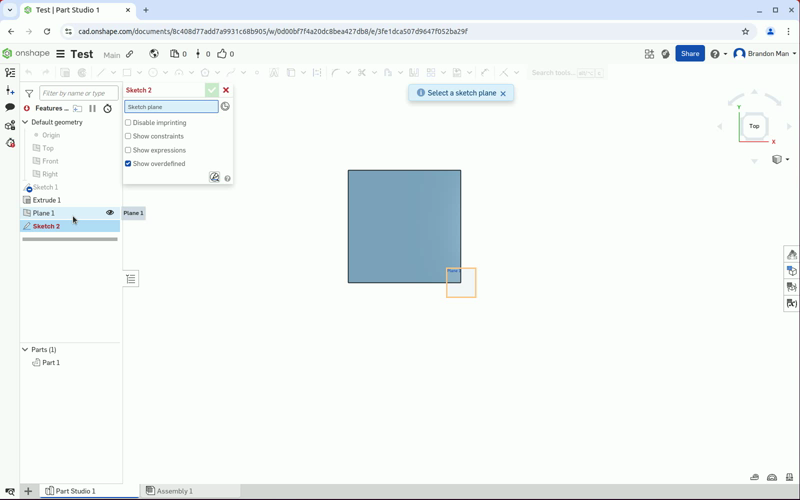
click(73, 215)
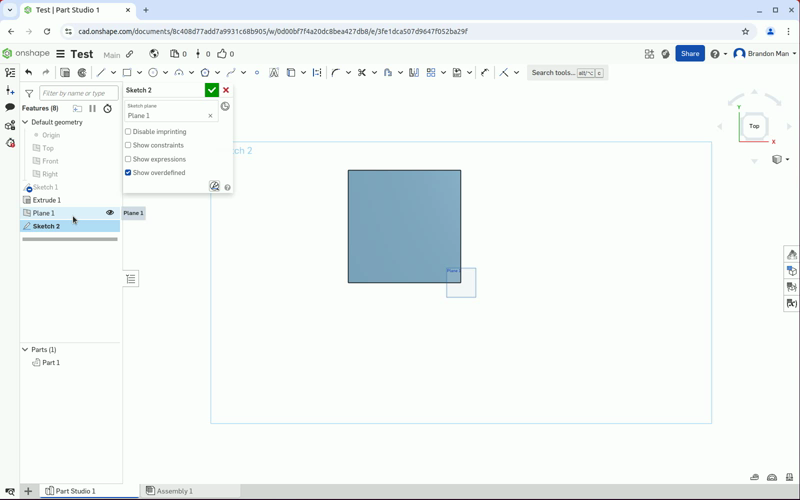
mouse_move(73, 352)
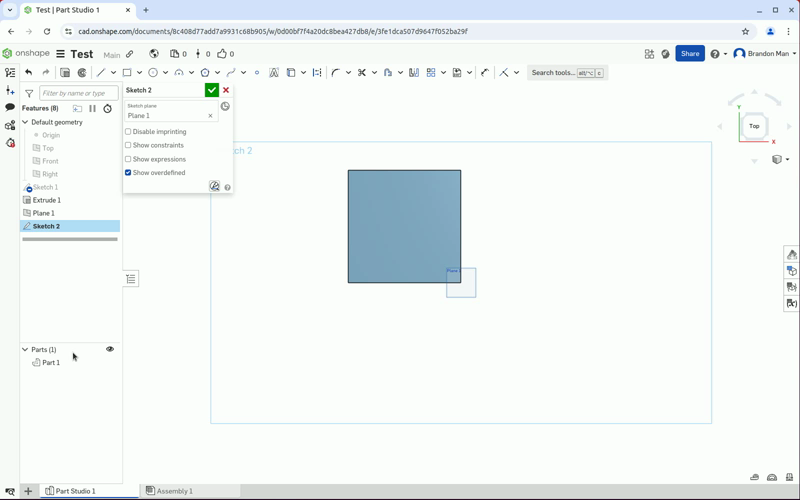
key(y)
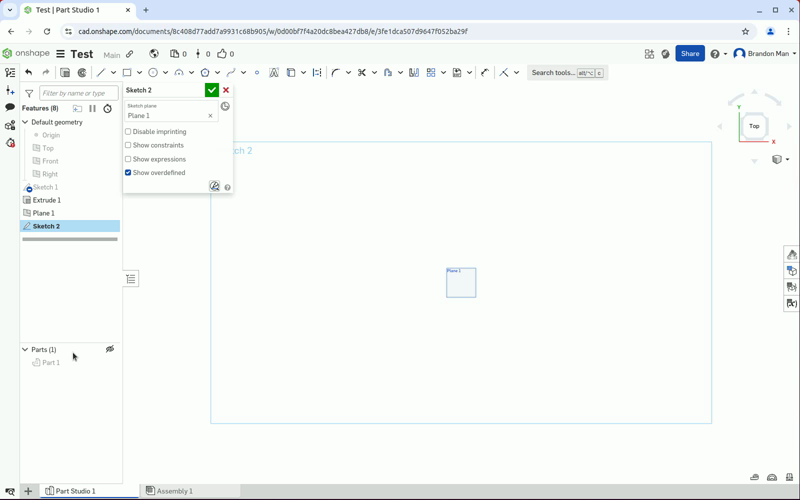
key(l)
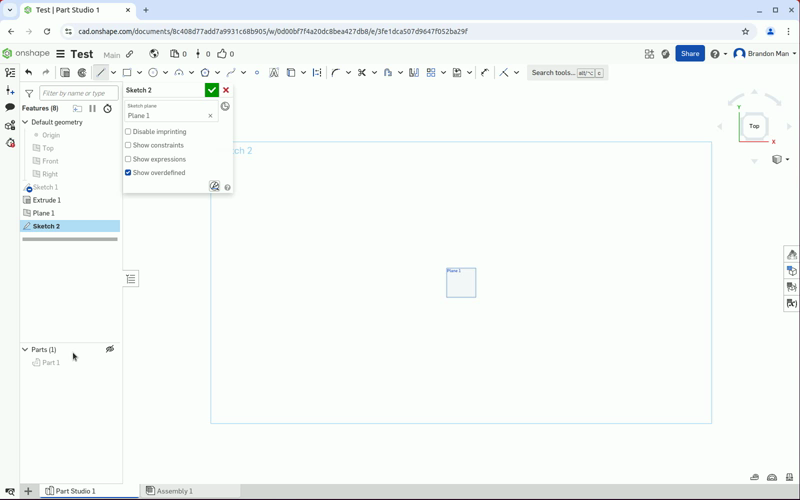
key_down(shift)
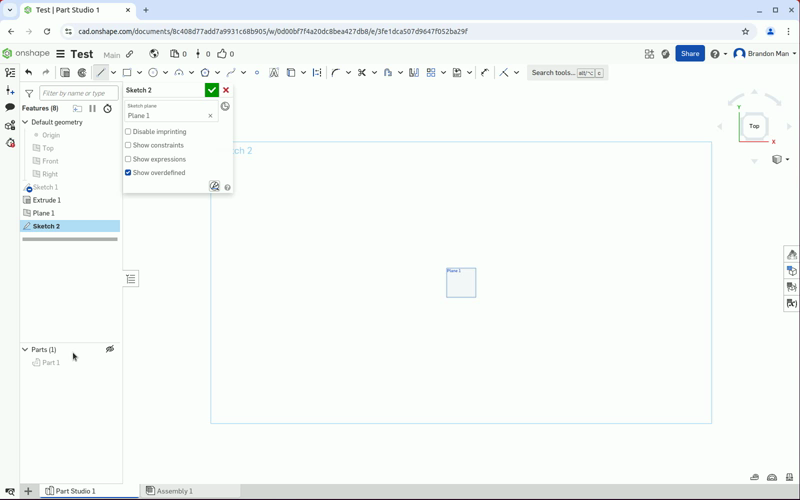
mouse_move(389, 231)
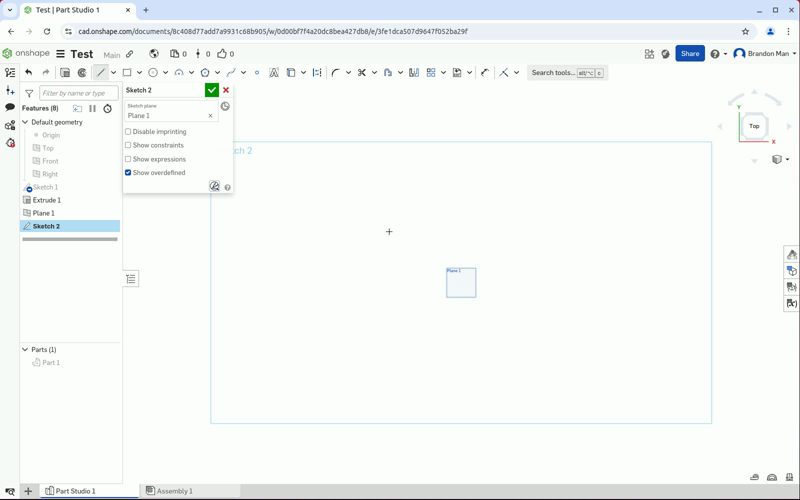
click(389, 231)
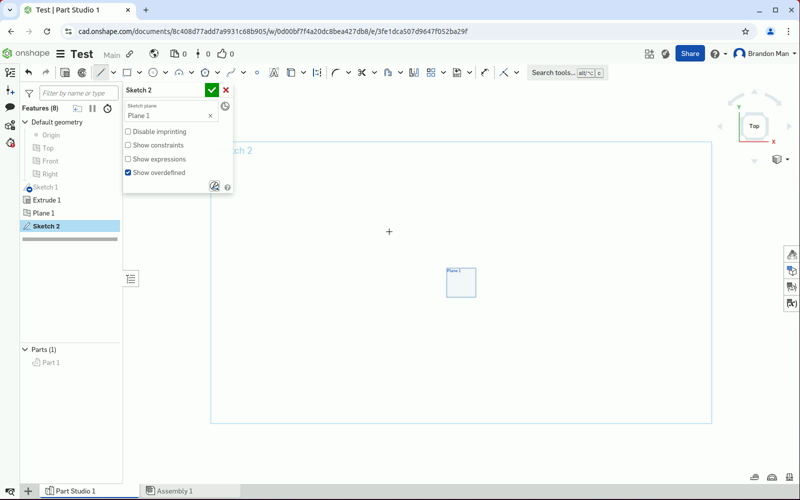
key_up(shift)
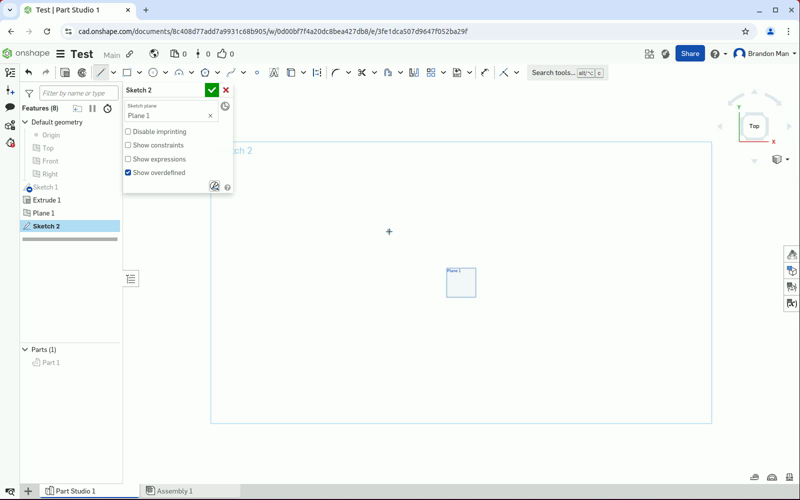
key_down(shift)
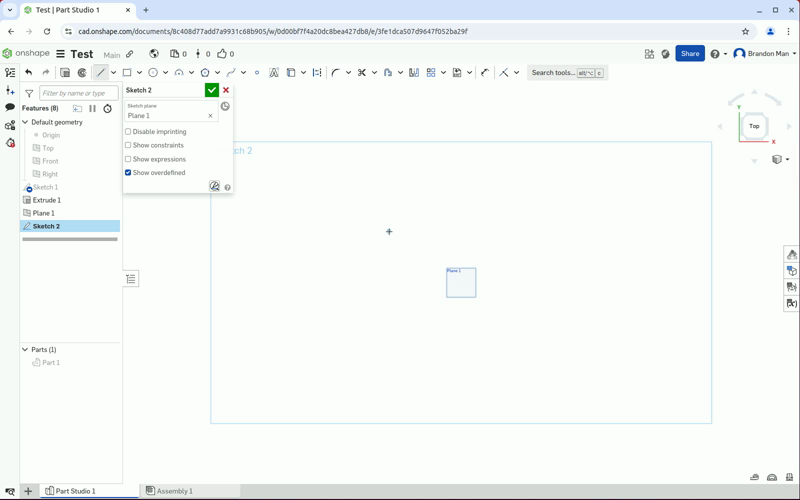
mouse_move(419, 231)
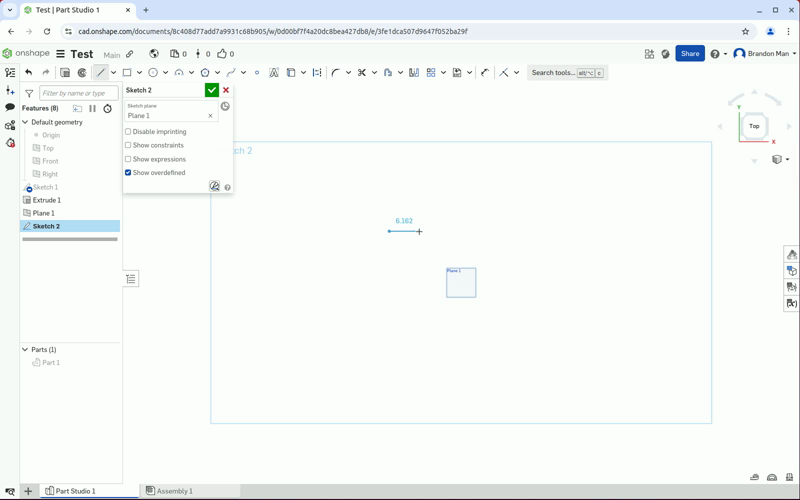
mouse_move(400, 231)
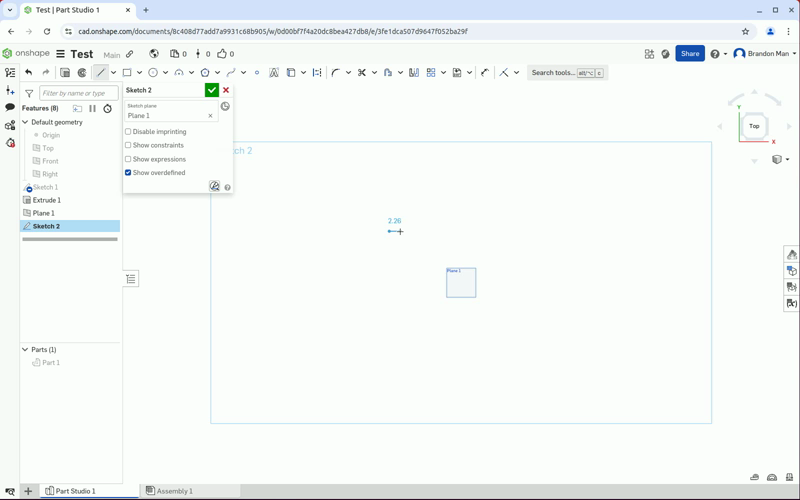
click(400, 231)
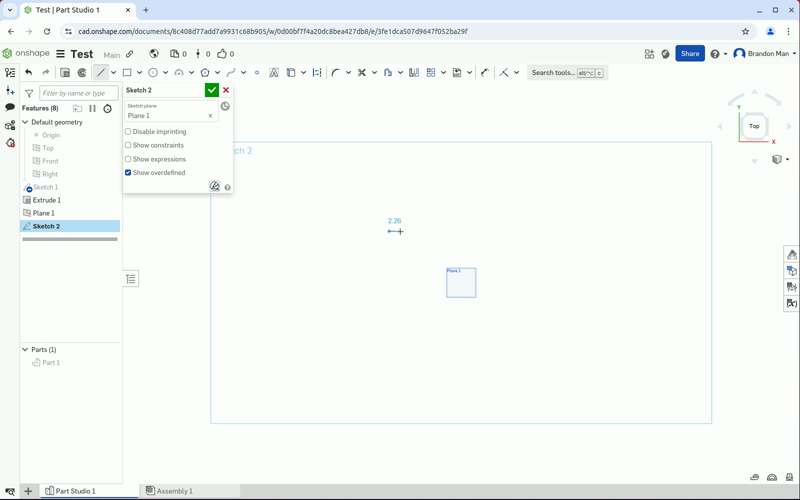
key_up(shift)
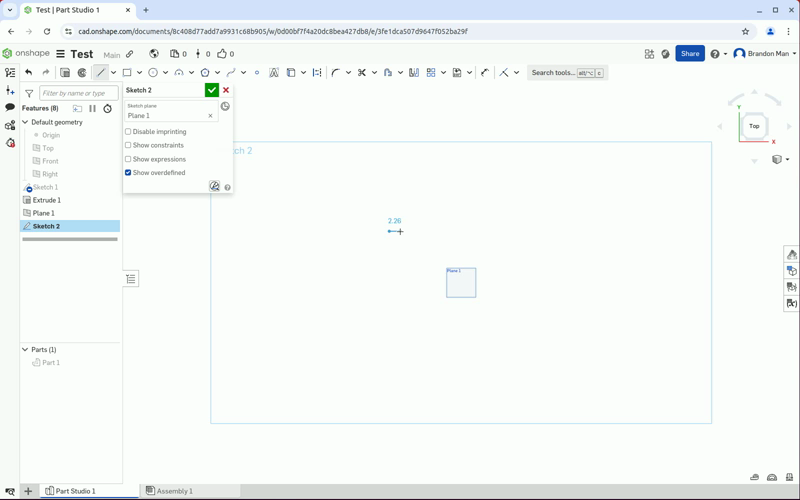
key_down(shift)
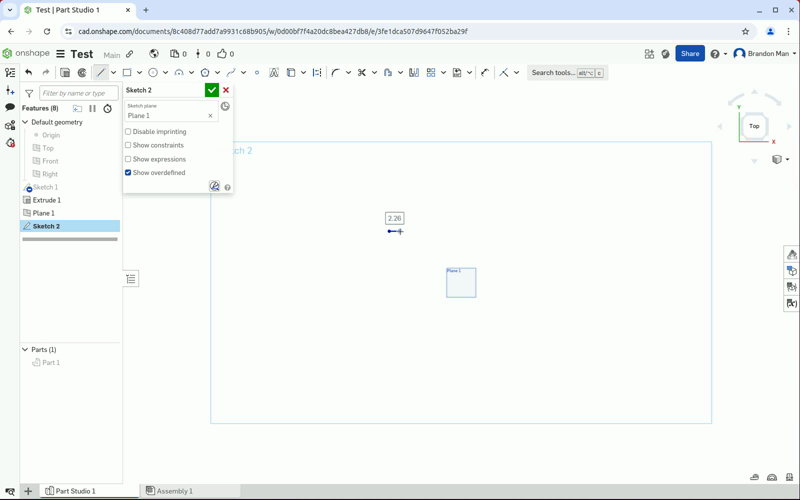
mouse_move(430, 231)
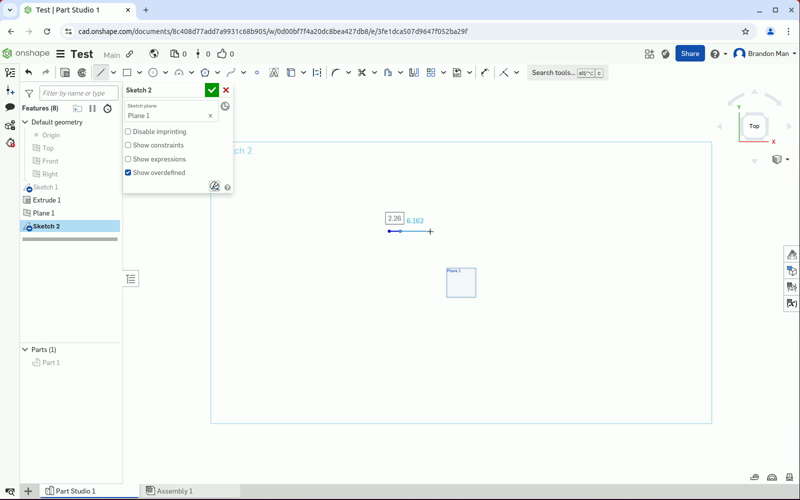
mouse_move(400, 242)
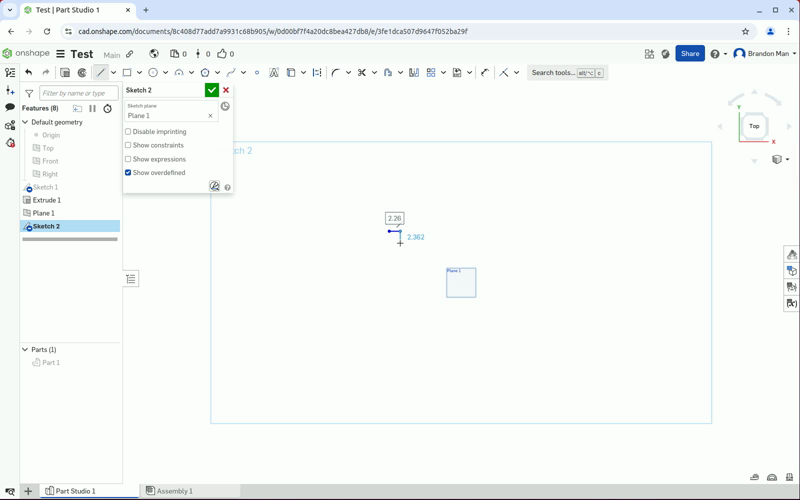
click(400, 242)
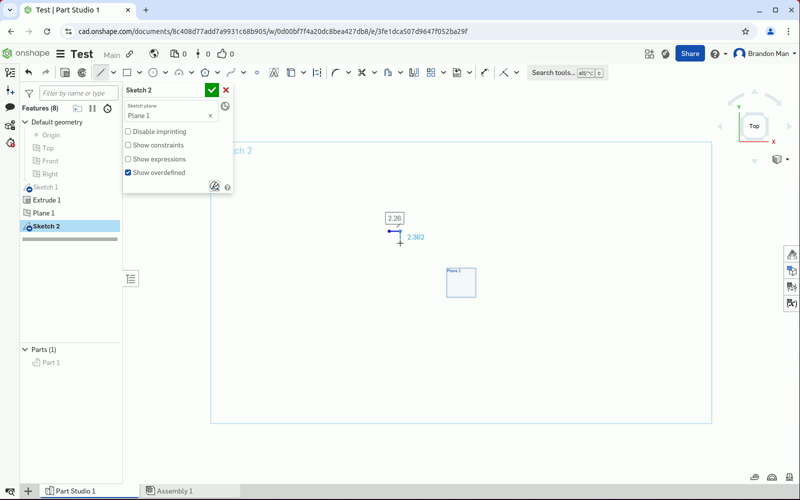
key_up(shift)
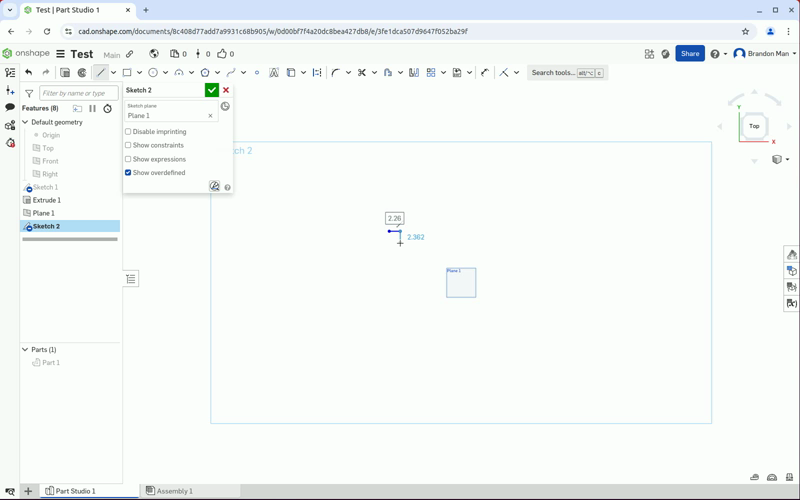
key_down(shift)
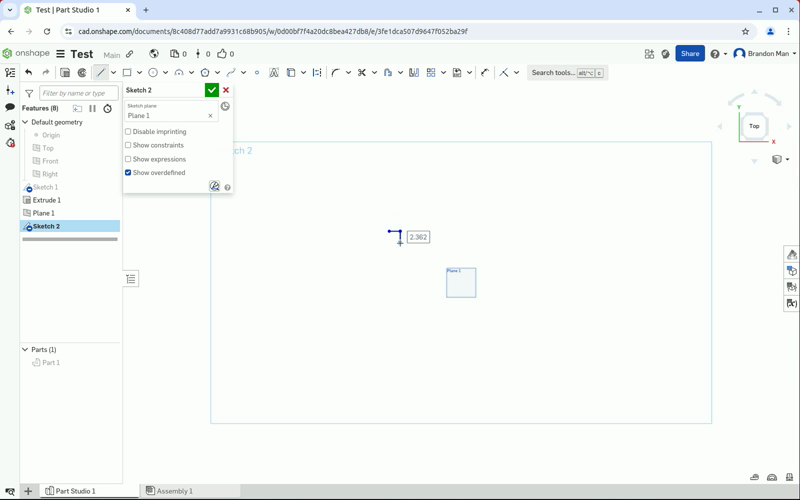
mouse_move(430, 242)
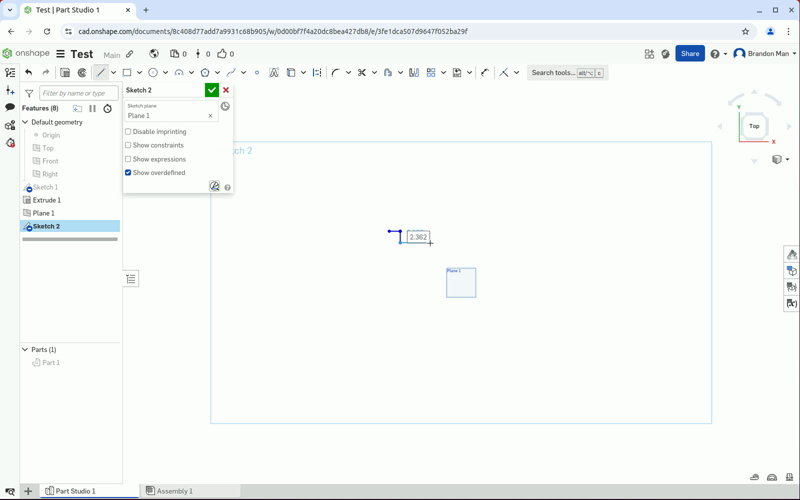
mouse_move(400, 246)
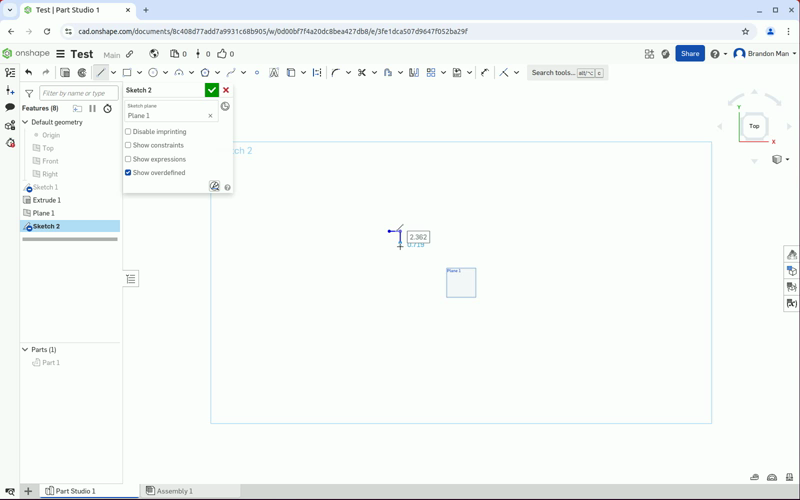
scroll(6)
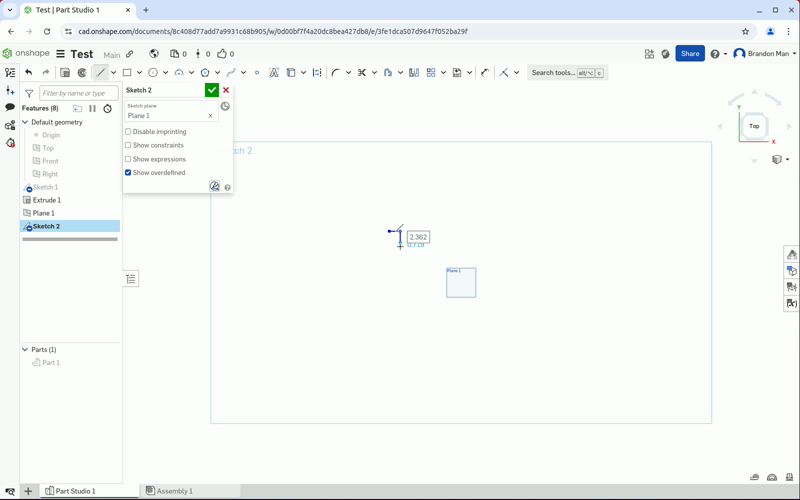
scroll(6)
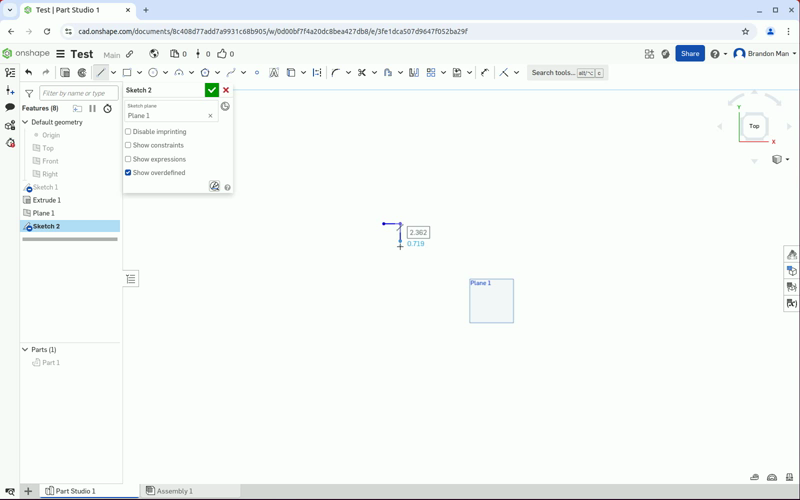
scroll(6)
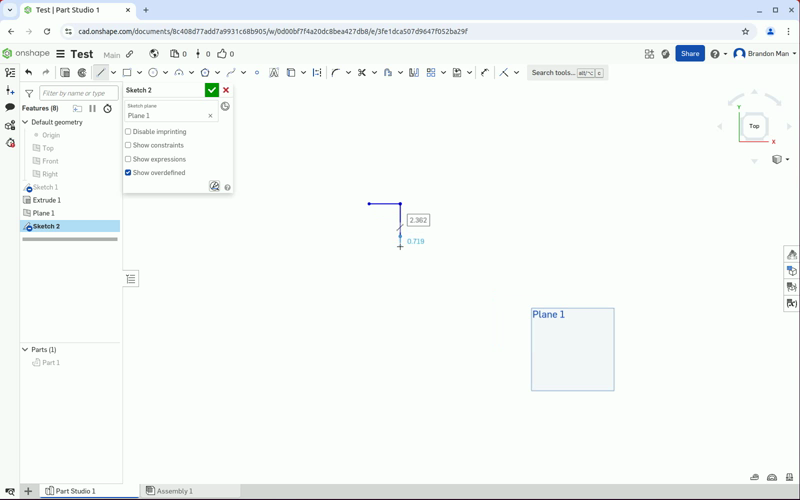
scroll(6)
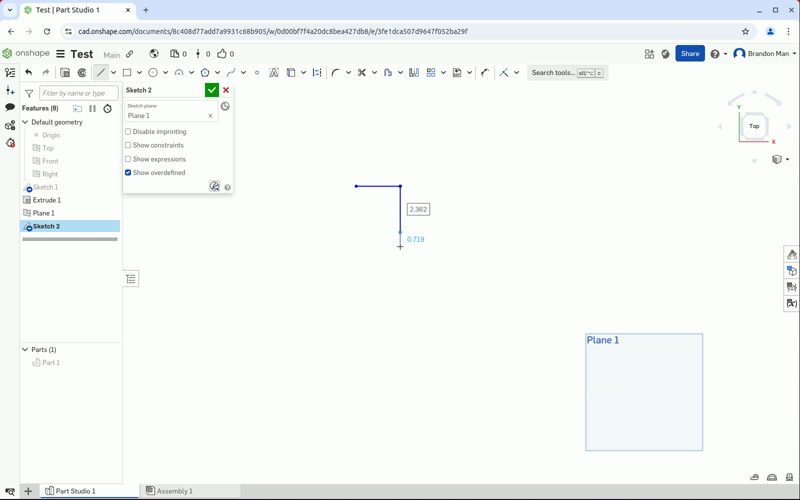
scroll(6)
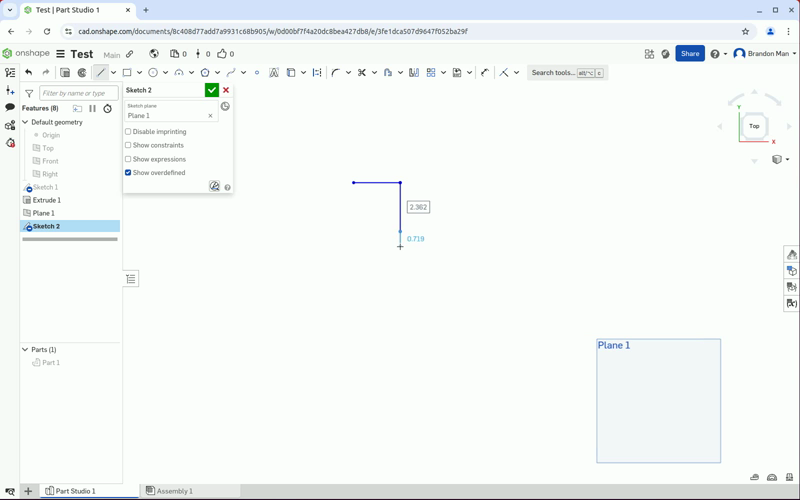
scroll(6)
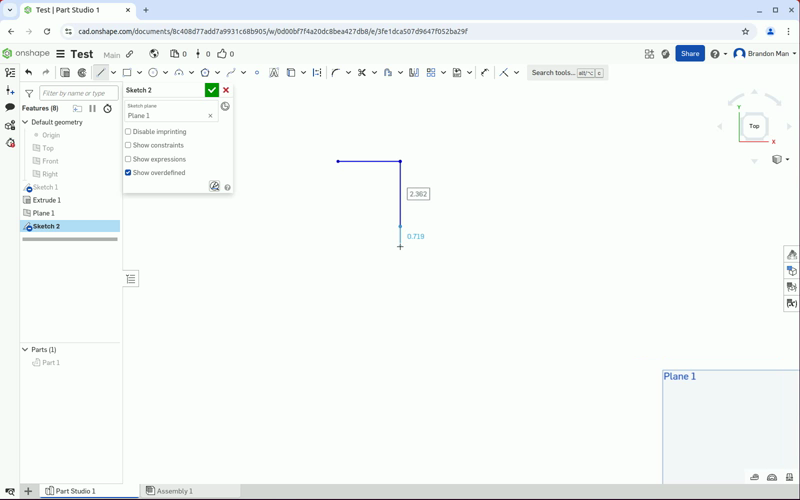
scroll(6)
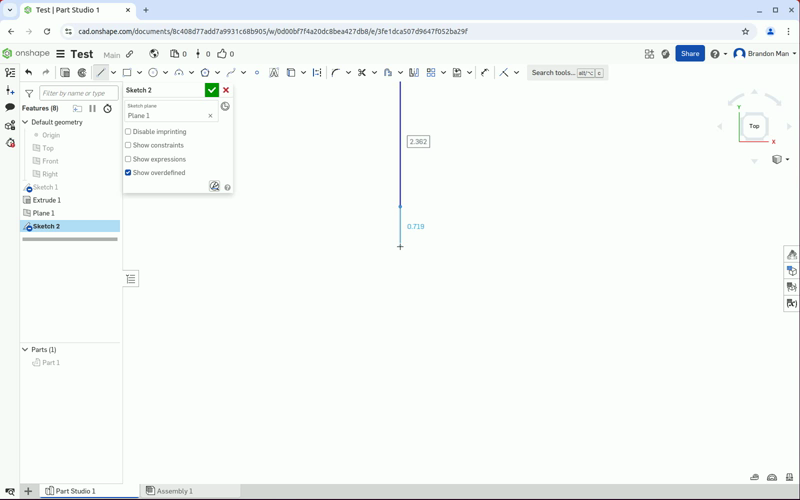
click(400, 246)
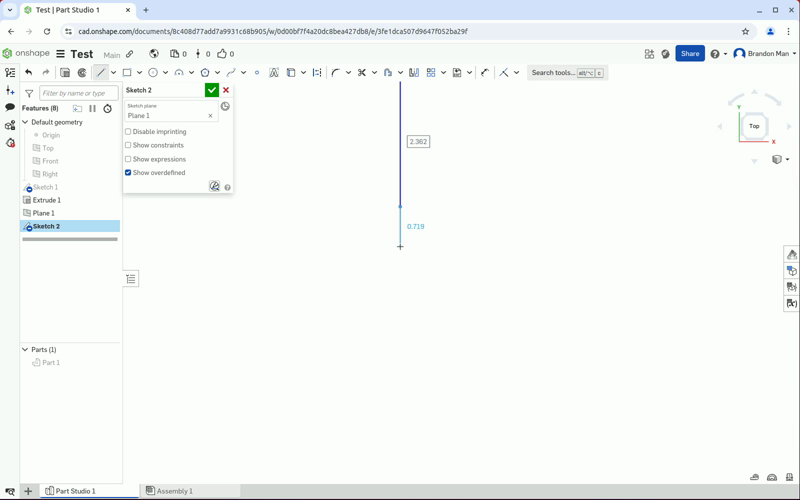
scroll(-6)
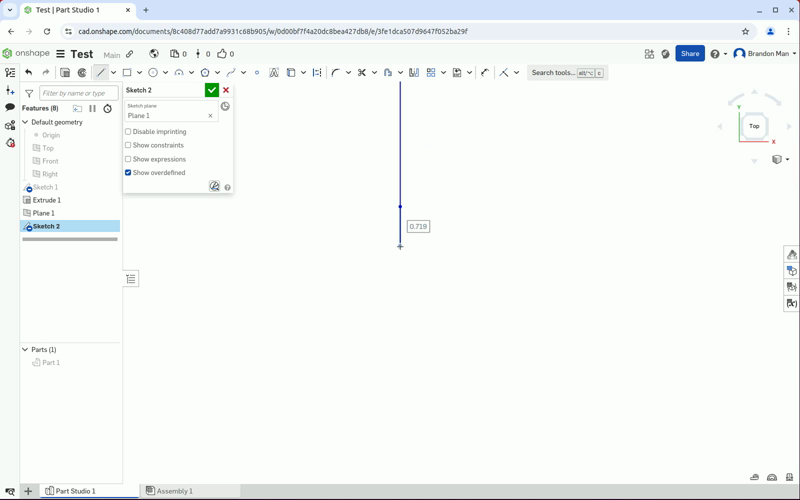
scroll(-6)
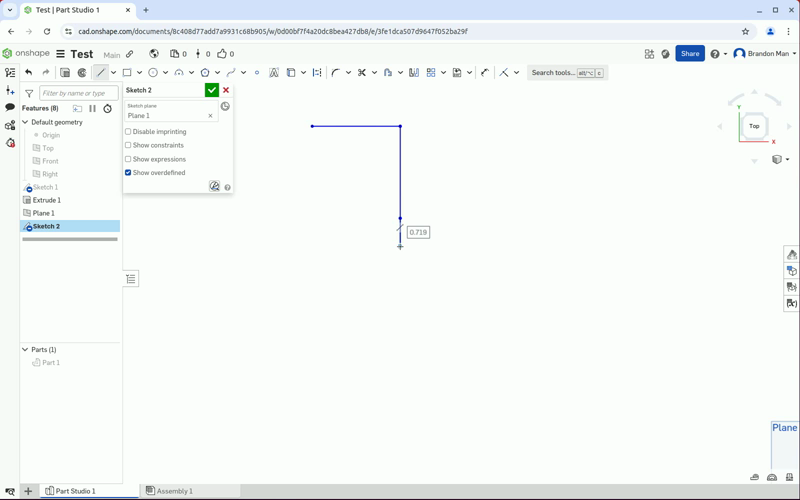
scroll(-6)
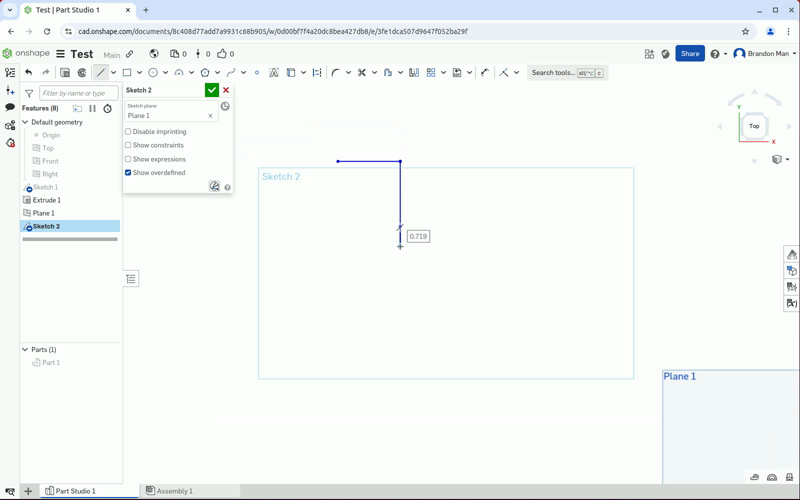
scroll(-6)
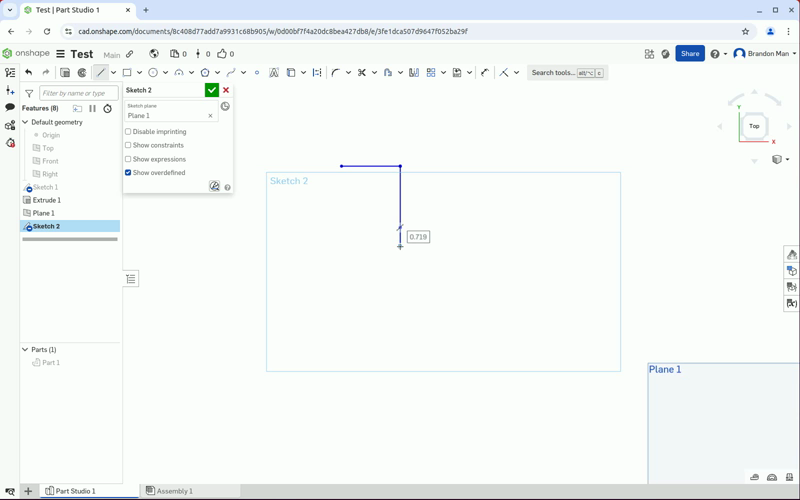
scroll(-6)
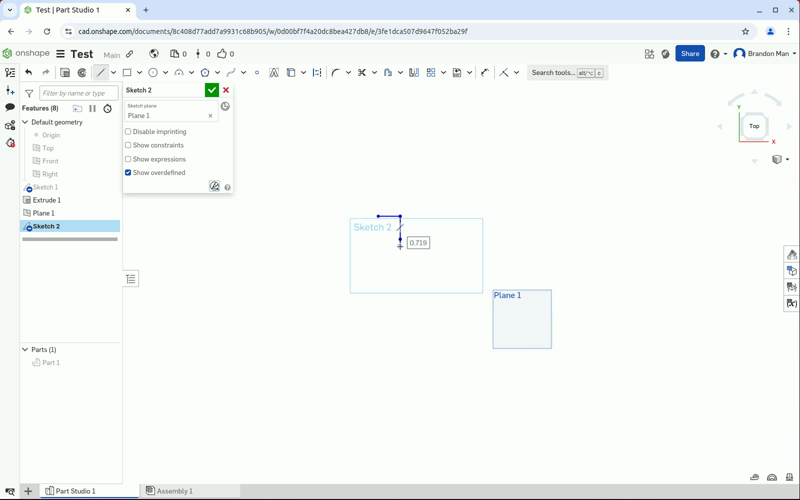
scroll(-6)
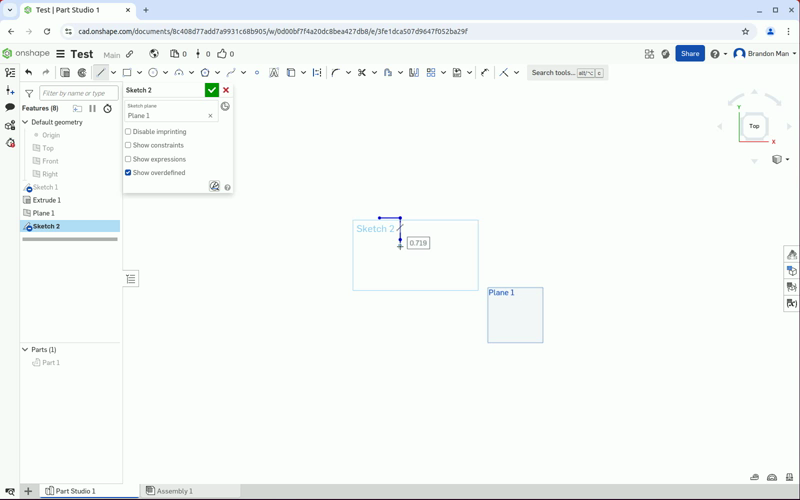
scroll(-6)
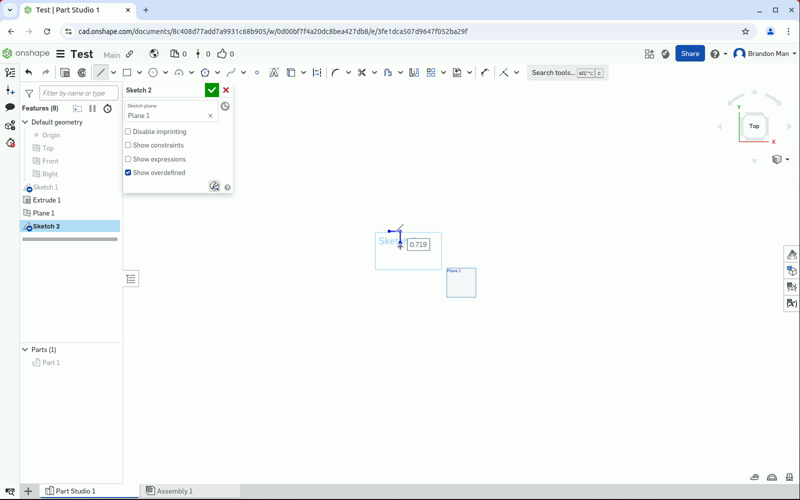
key_up(shift)
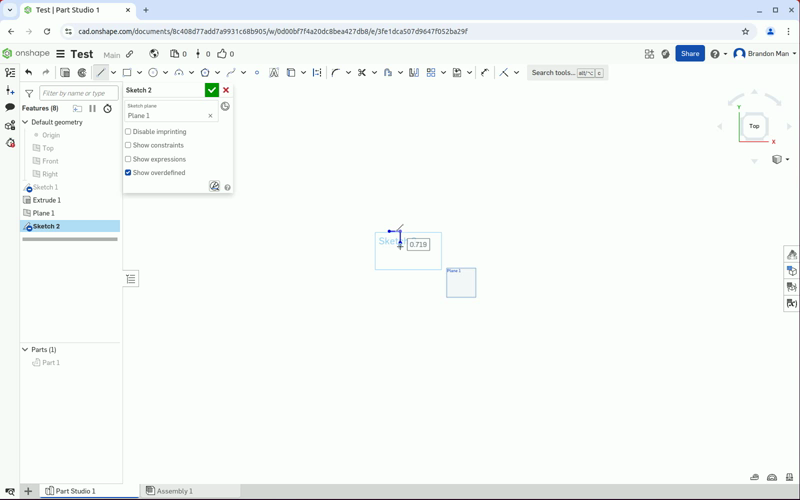
key(esc)
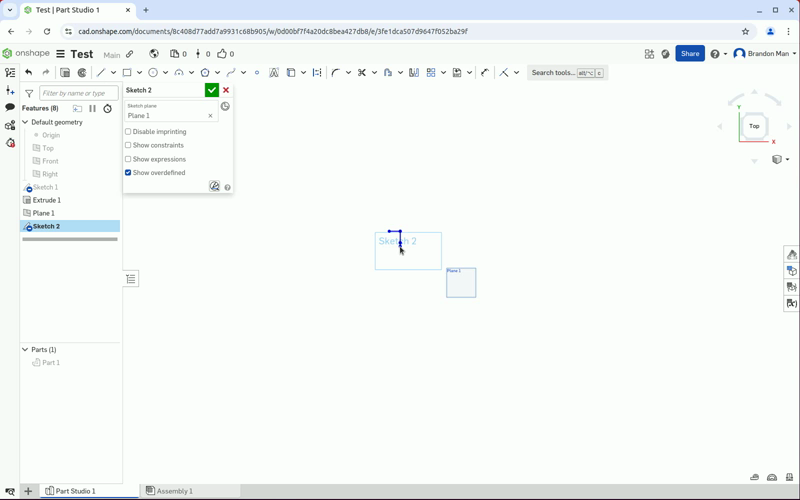
key(a)
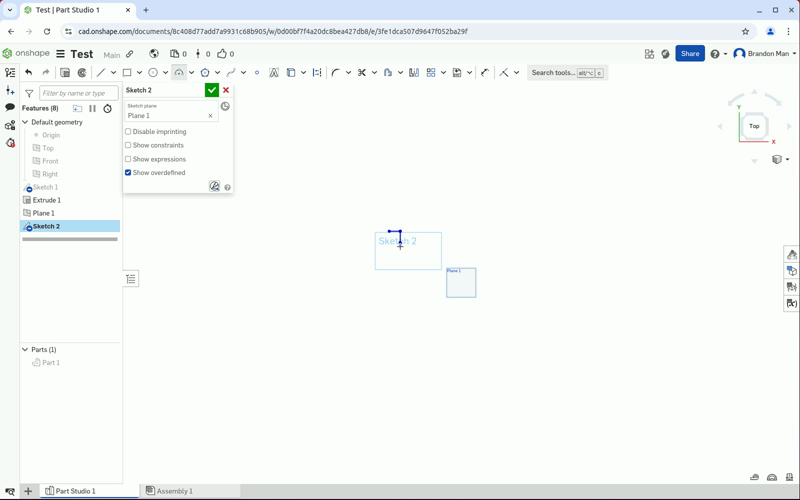
mouse_move(400, 246)
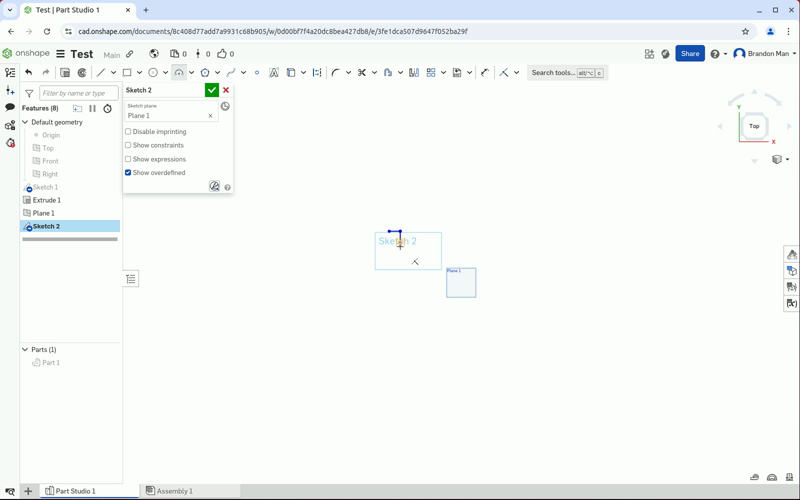
scroll(6)
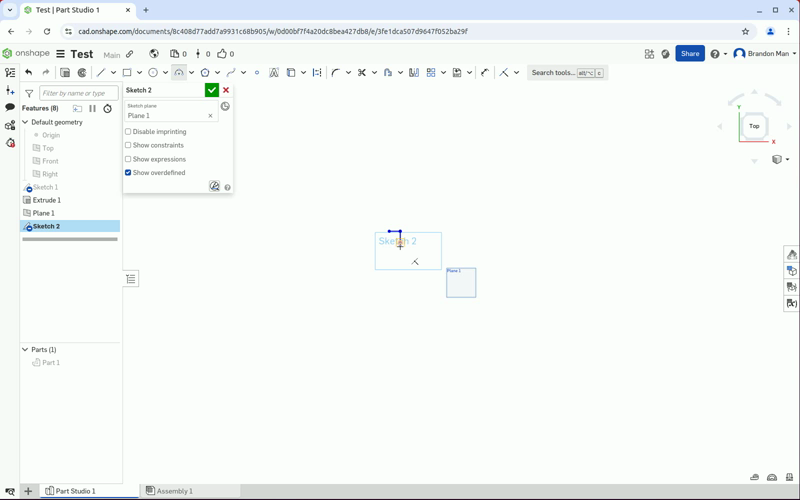
scroll(6)
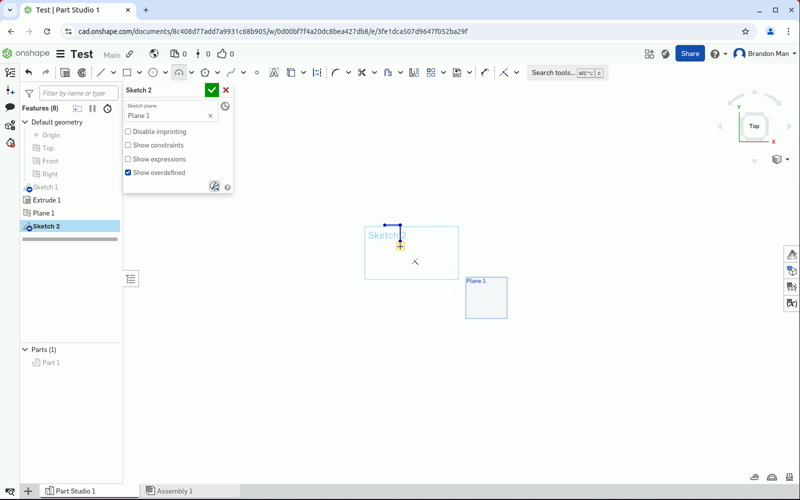
scroll(6)
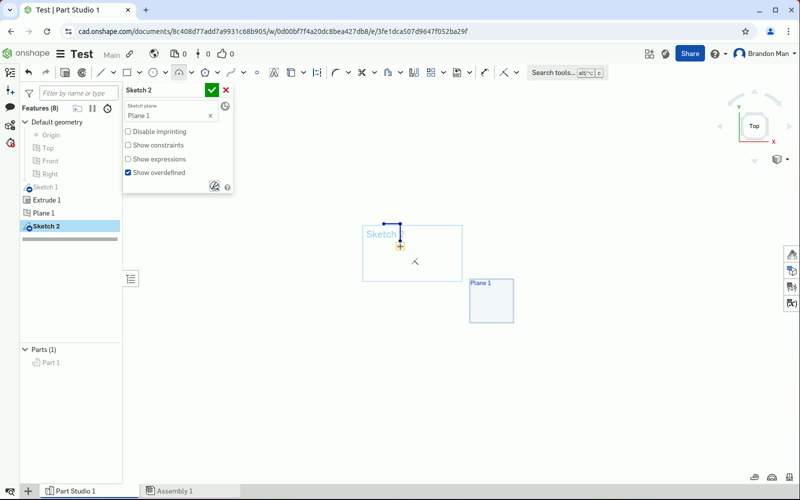
scroll(6)
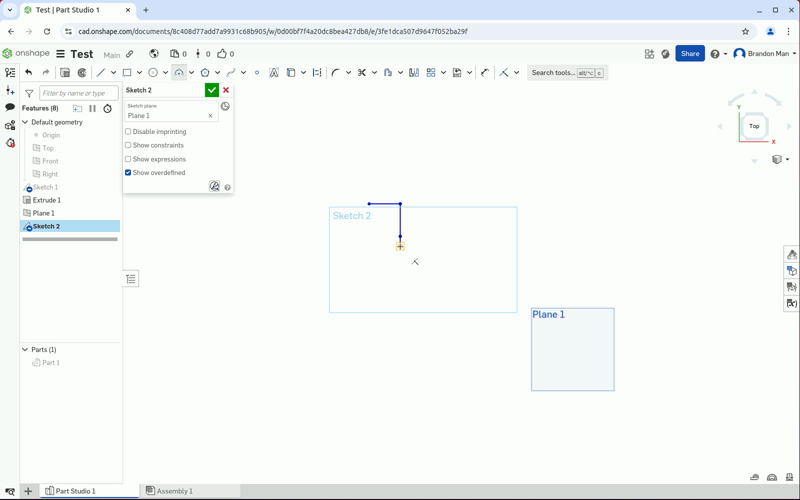
scroll(6)
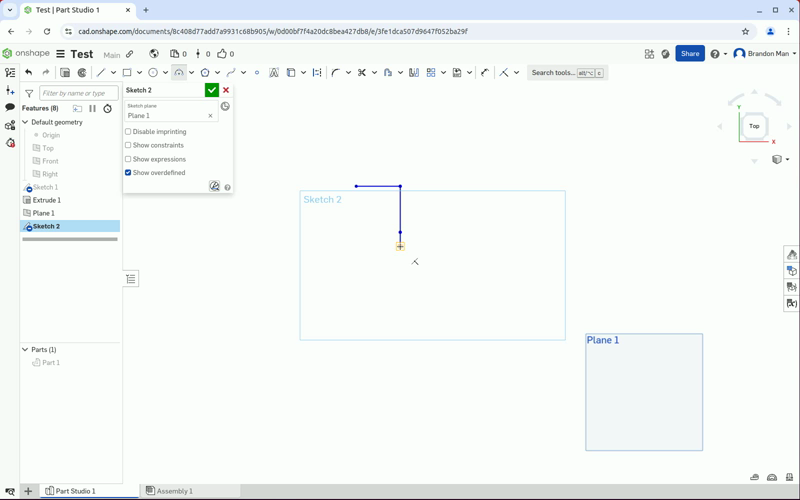
scroll(6)
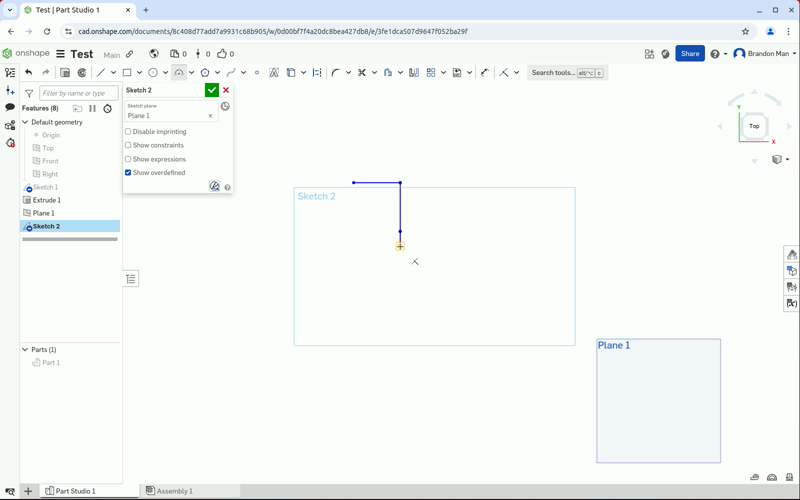
scroll(6)
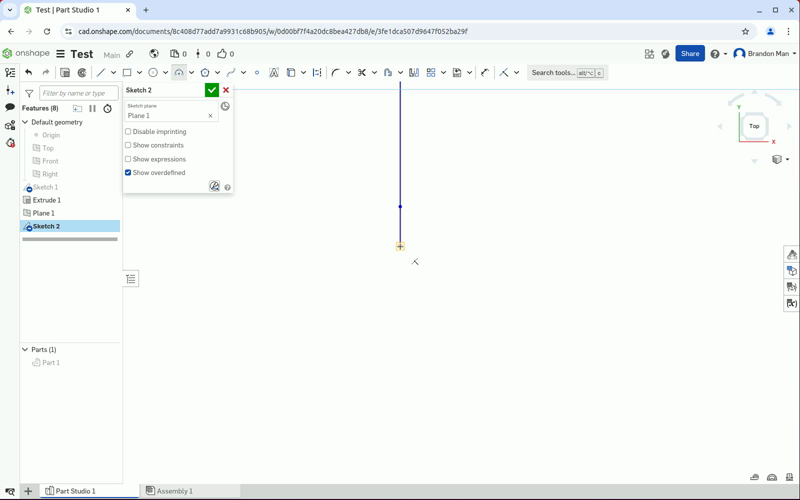
click(400, 246)
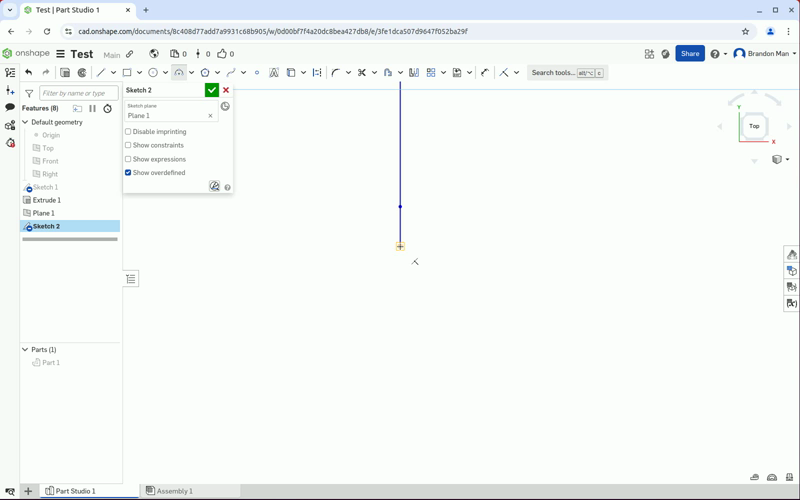
scroll(-6)
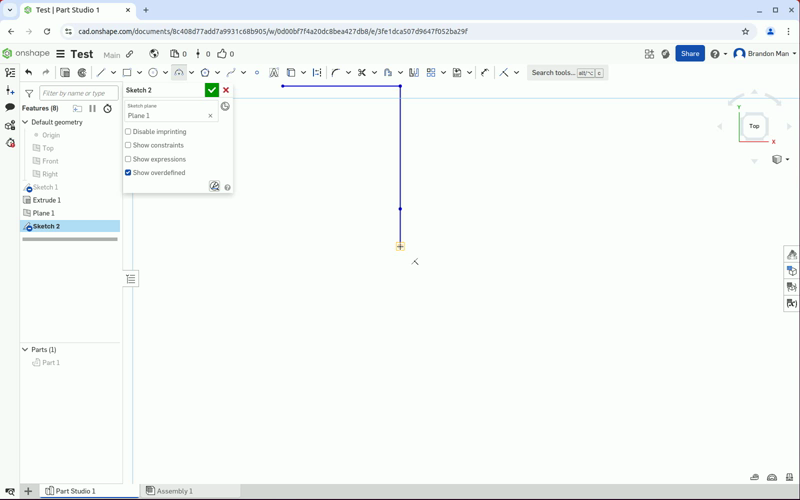
scroll(-6)
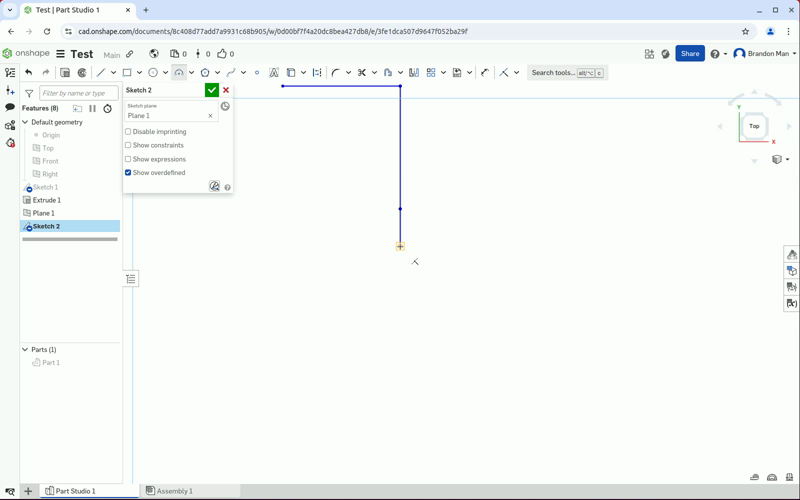
scroll(-6)
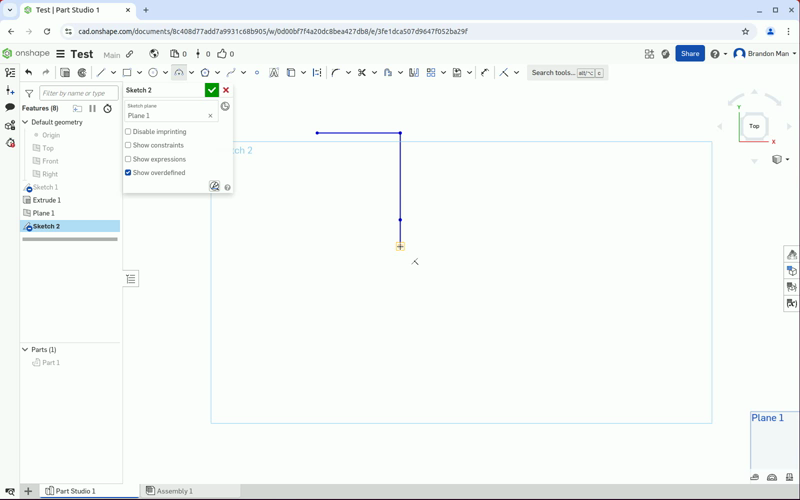
scroll(-6)
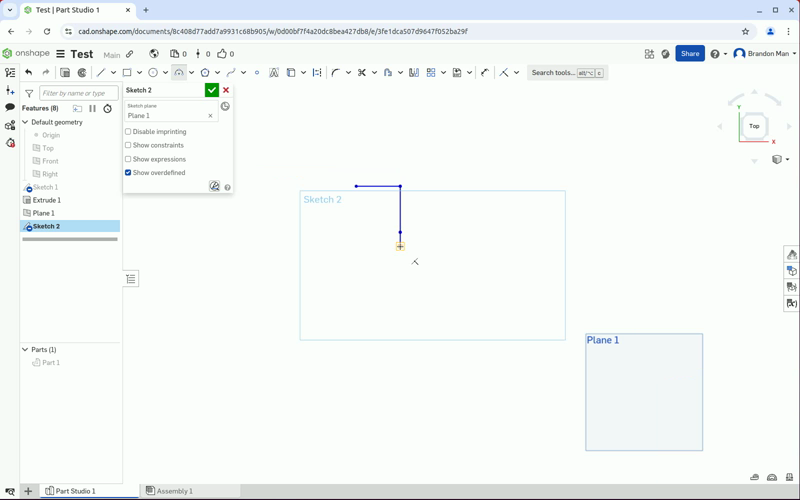
scroll(-6)
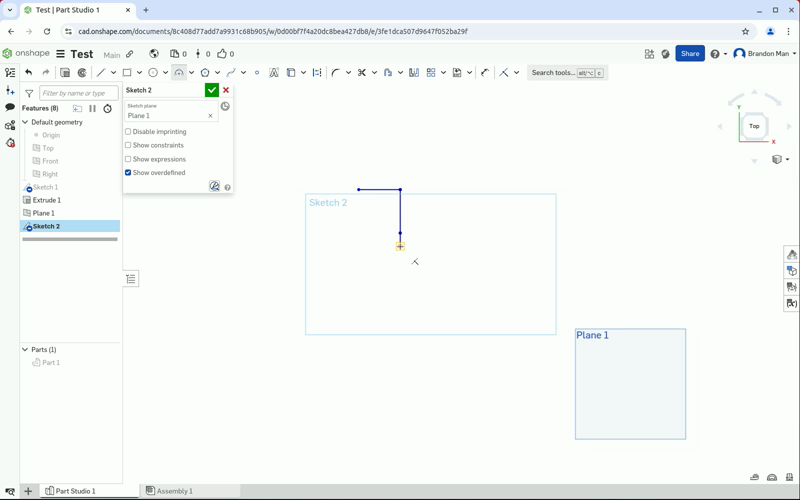
scroll(-6)
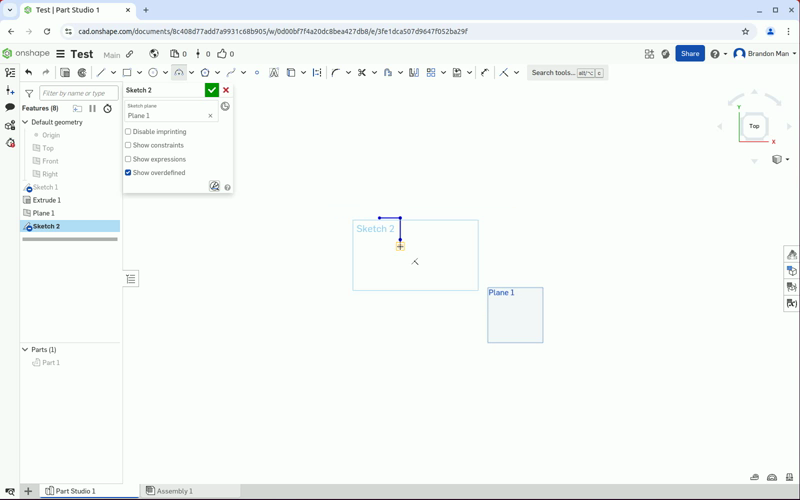
scroll(-6)
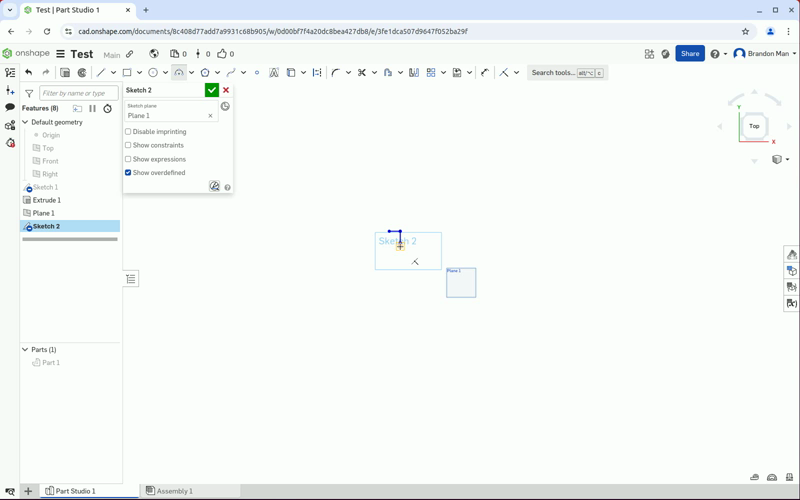
key_down(shift)
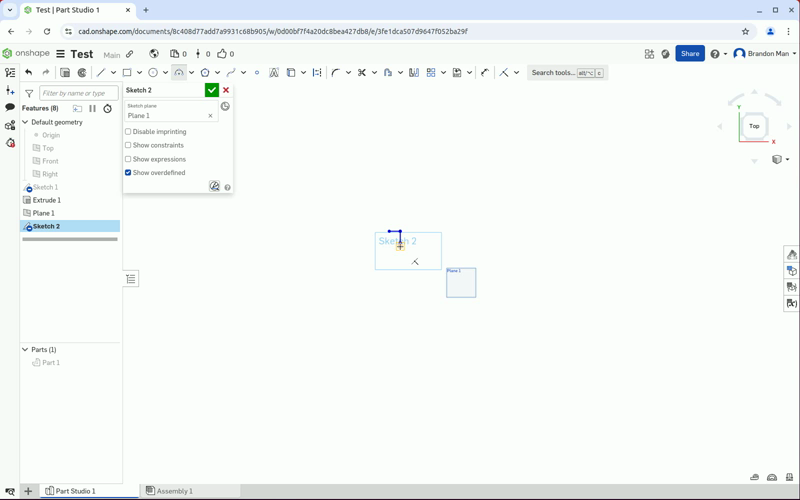
mouse_move(393, 209)
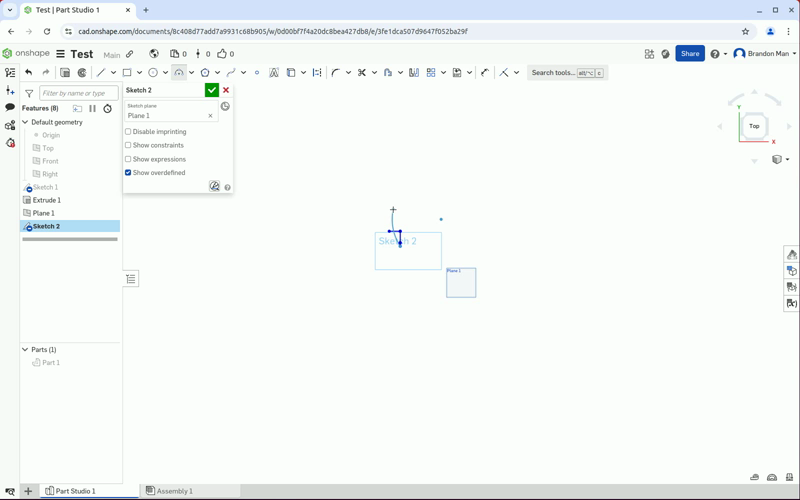
click(393, 209)
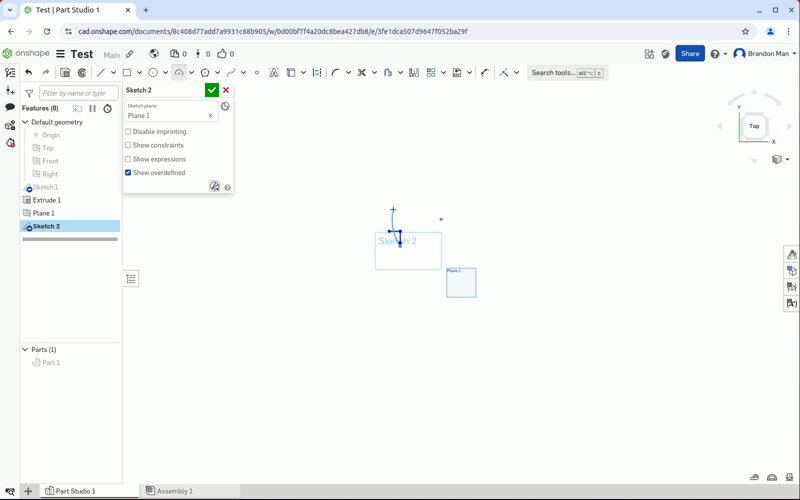
mouse_move(385, 230)
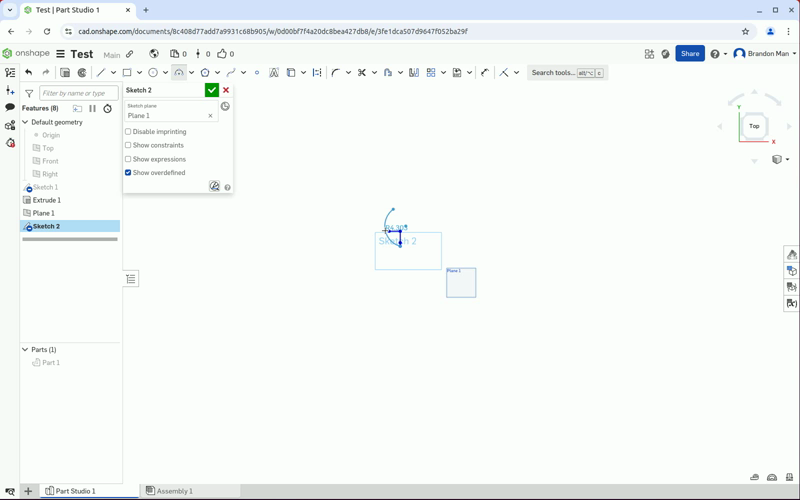
scroll(6)
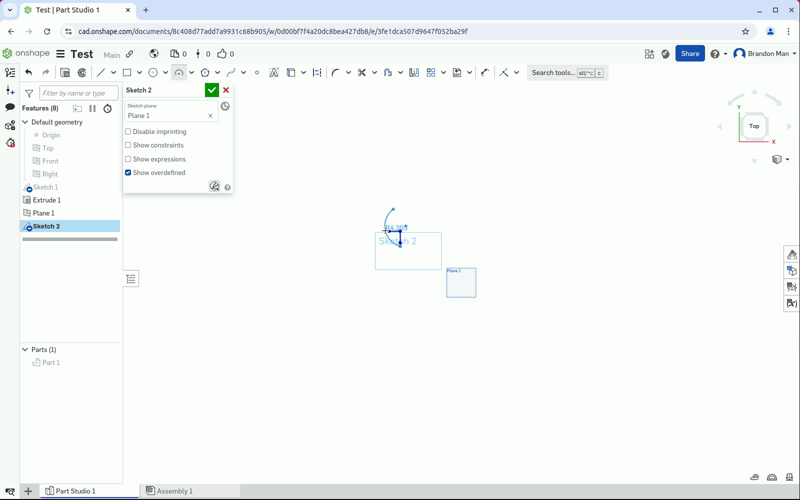
scroll(6)
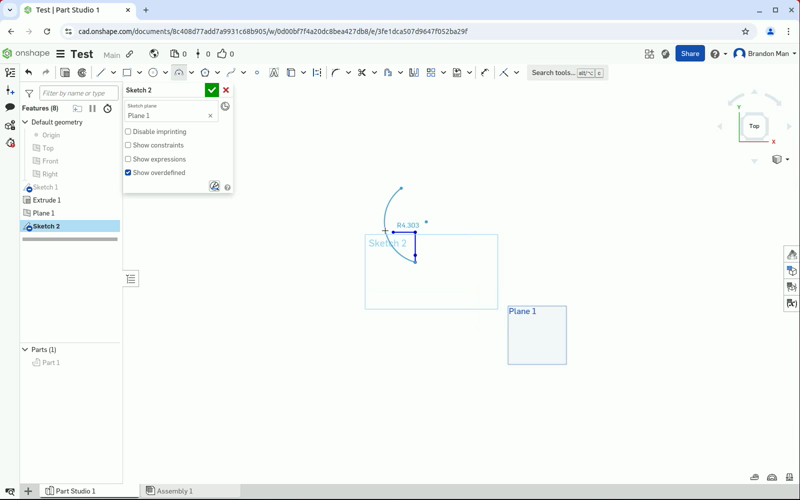
scroll(6)
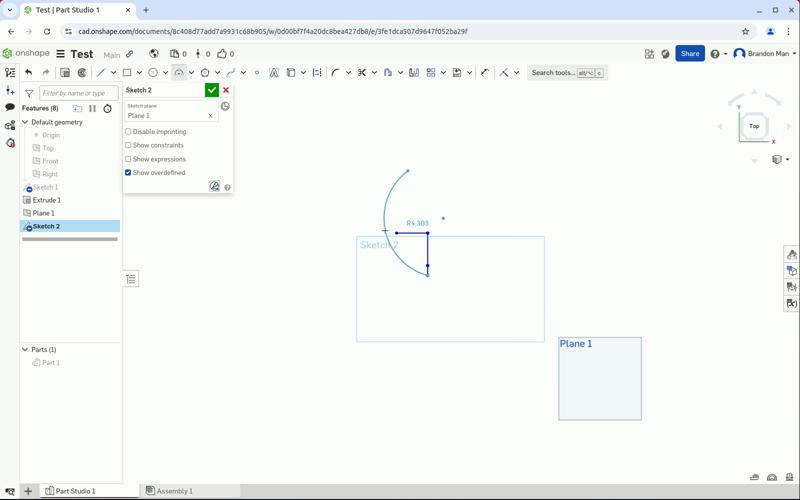
scroll(6)
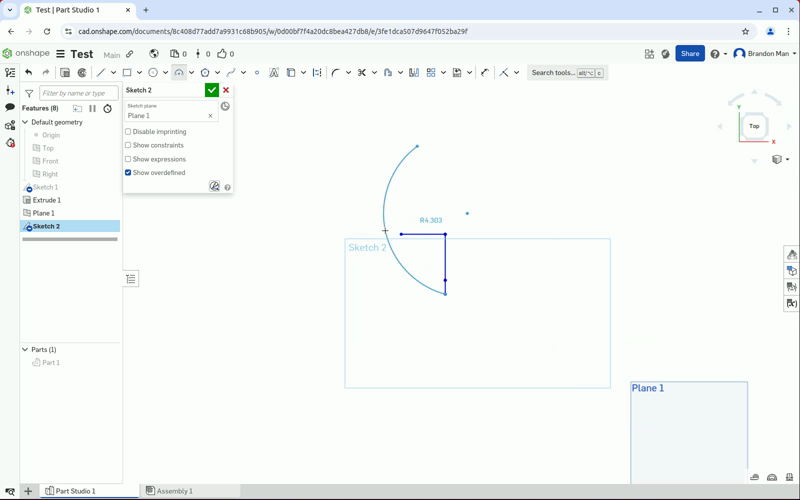
scroll(6)
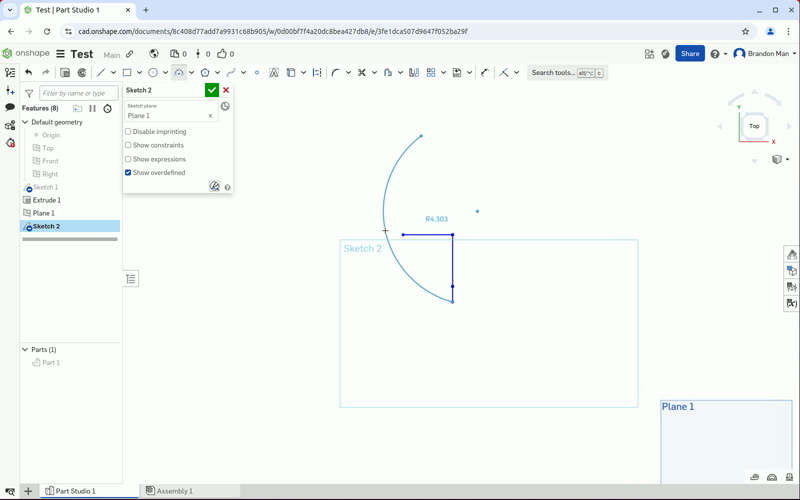
scroll(6)
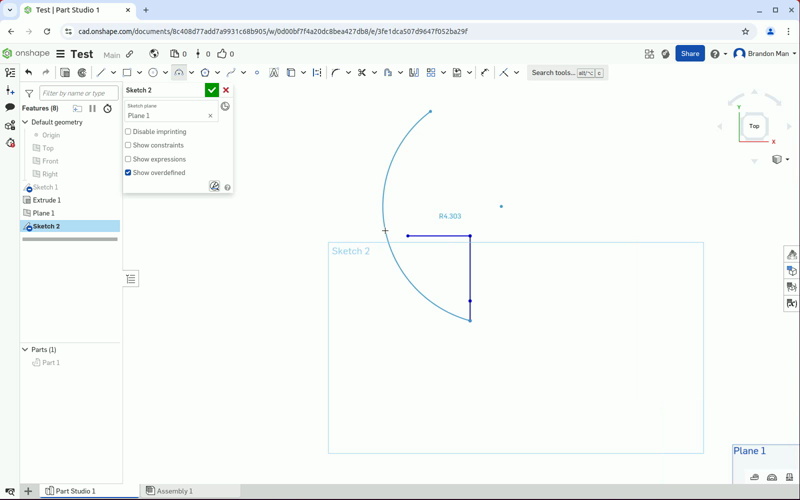
scroll(6)
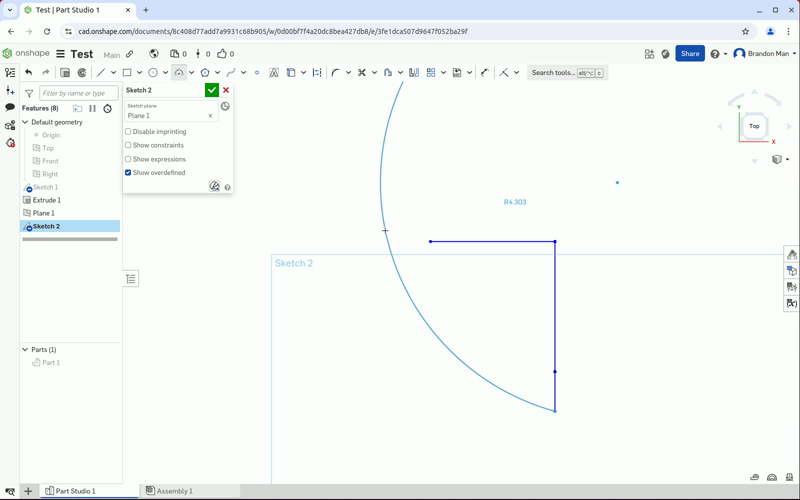
click(385, 230)
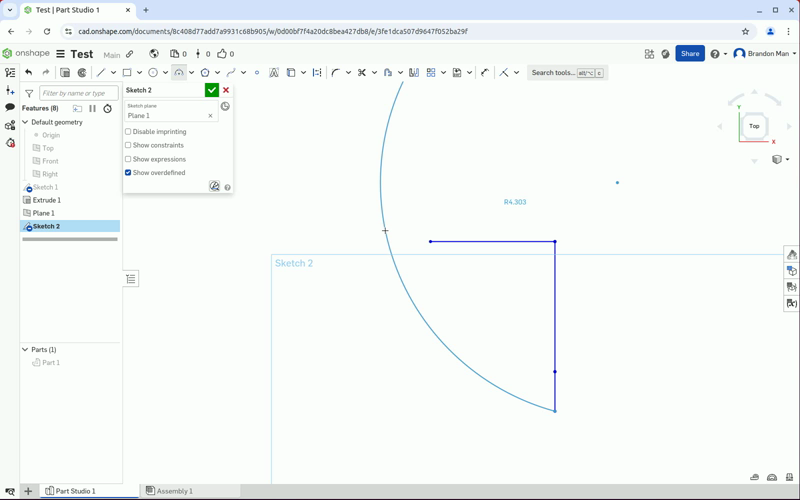
scroll(-6)
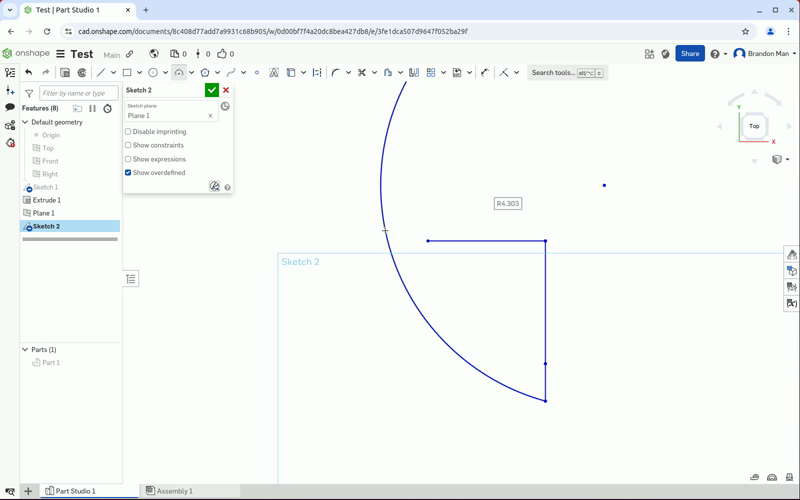
scroll(-6)
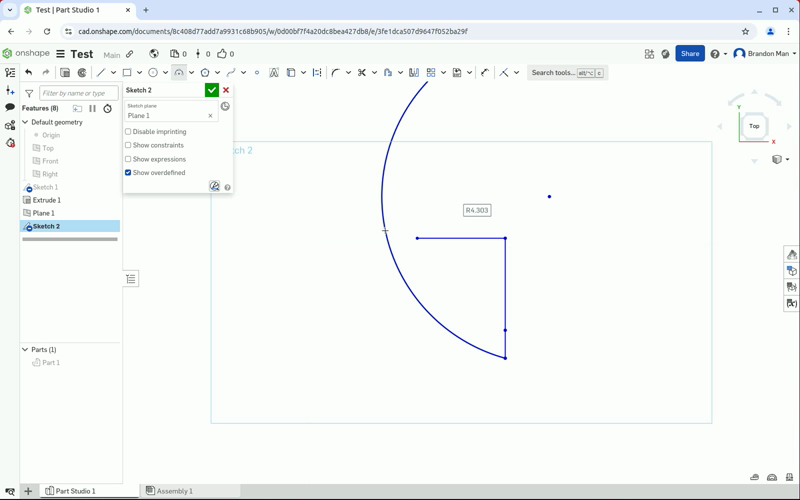
scroll(-6)
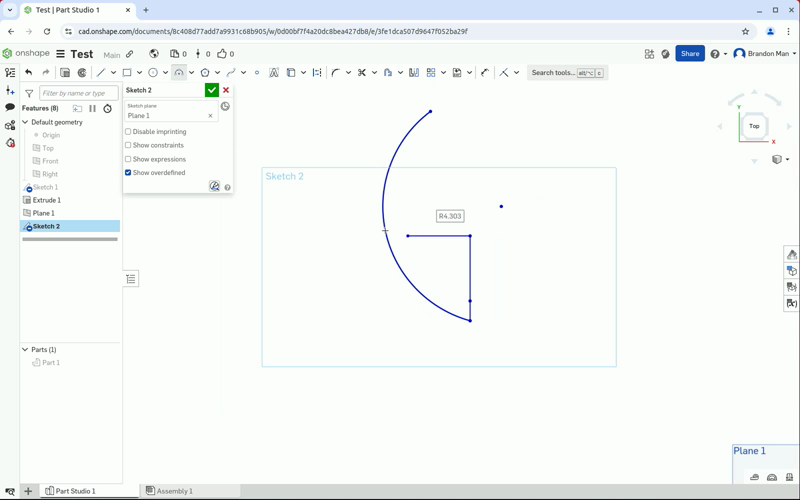
scroll(-6)
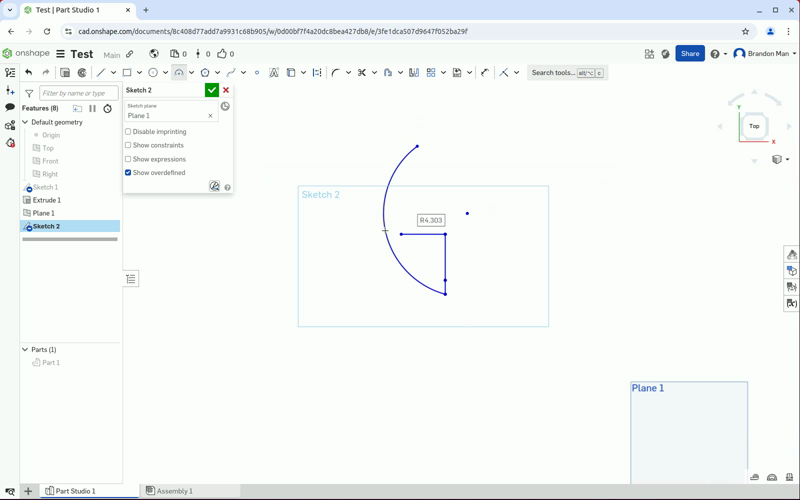
scroll(-6)
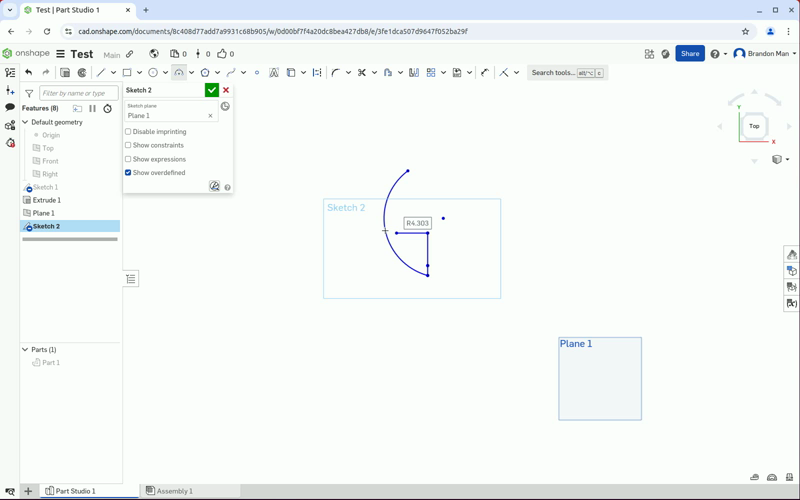
scroll(-6)
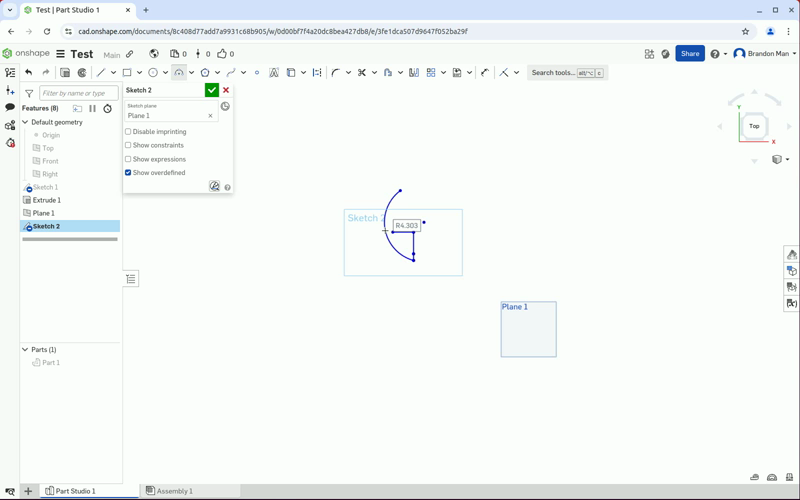
scroll(-6)
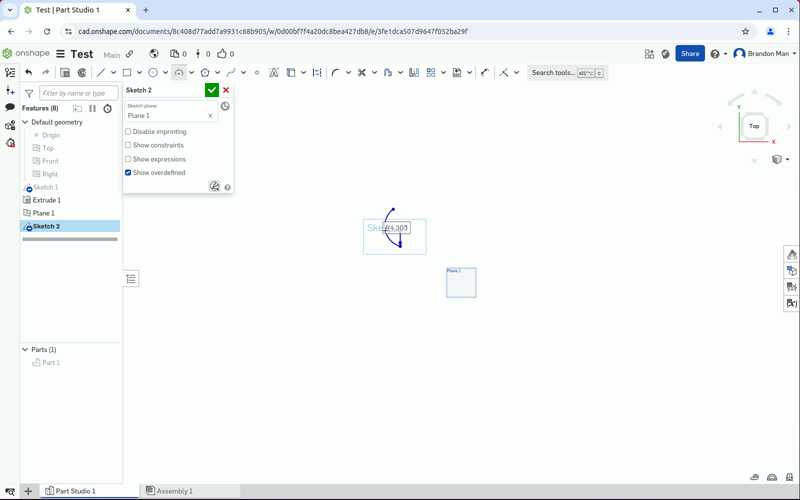
key_up(shift)
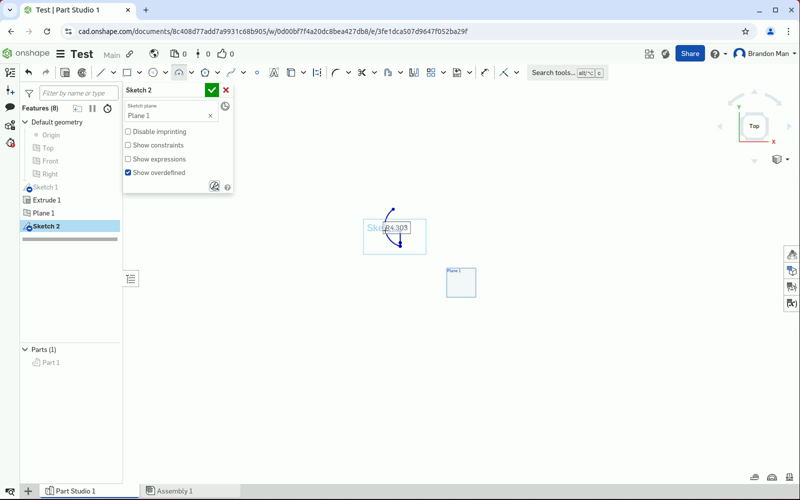
key(esc)
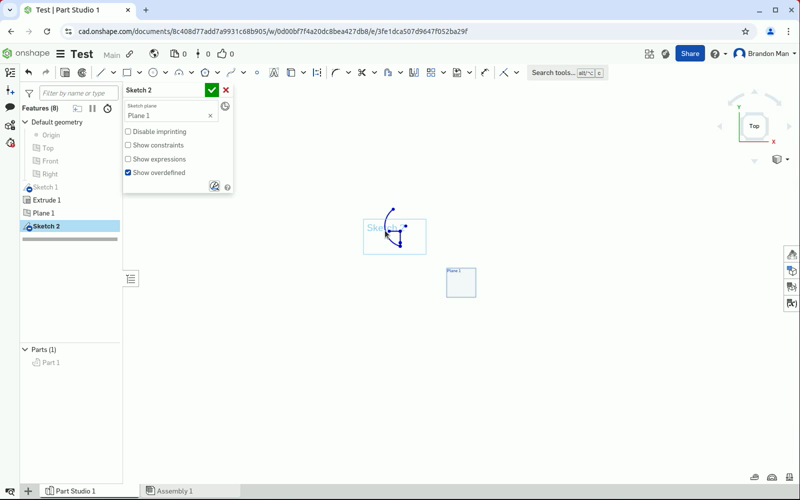
key(l)
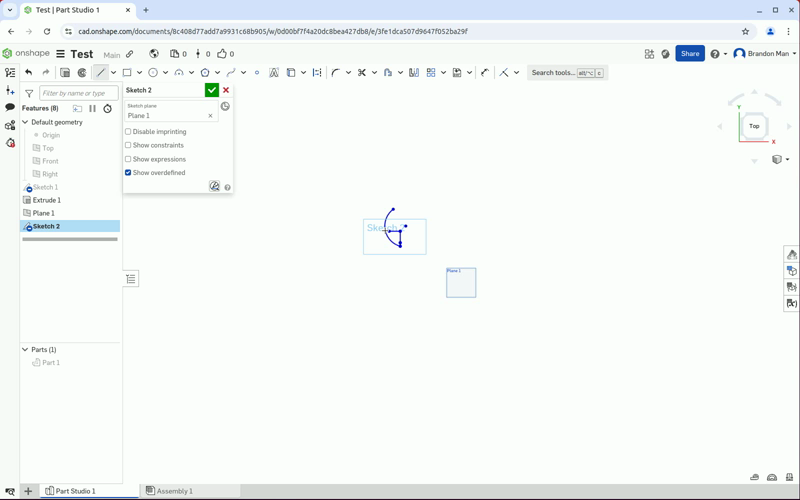
mouse_move(393, 209)
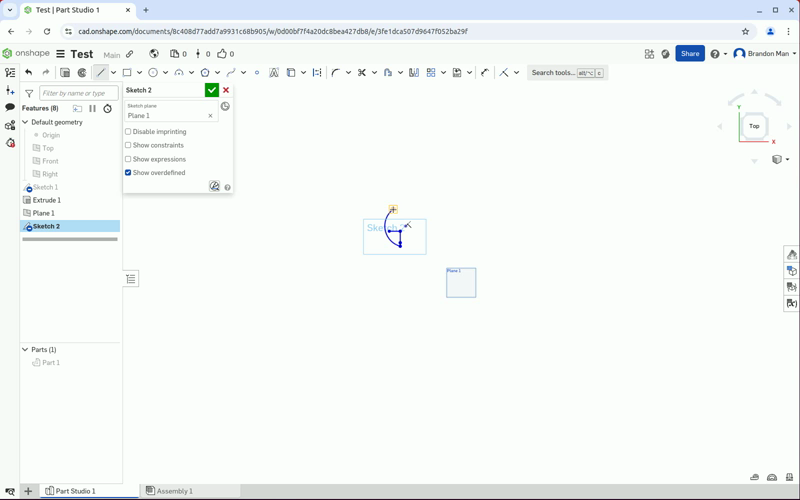
click(393, 209)
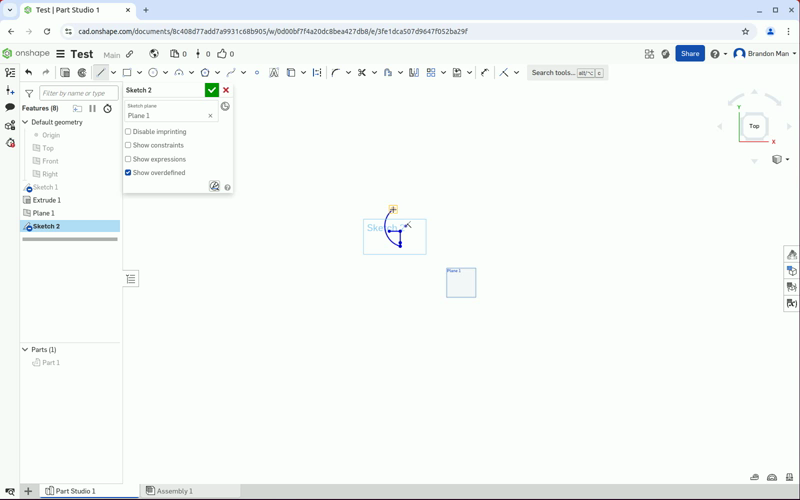
key_down(shift)
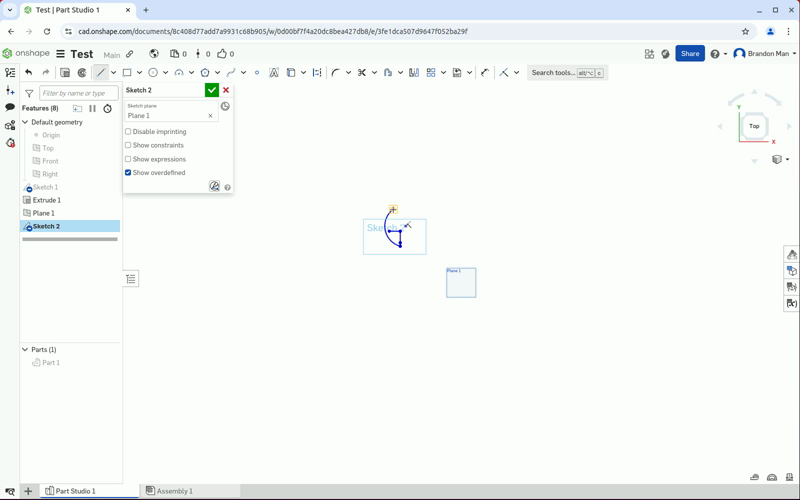
mouse_move(423, 209)
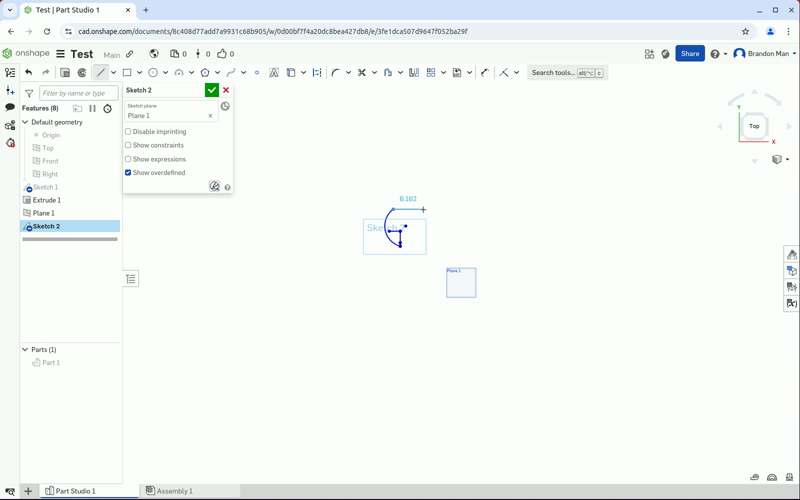
mouse_move(400, 209)
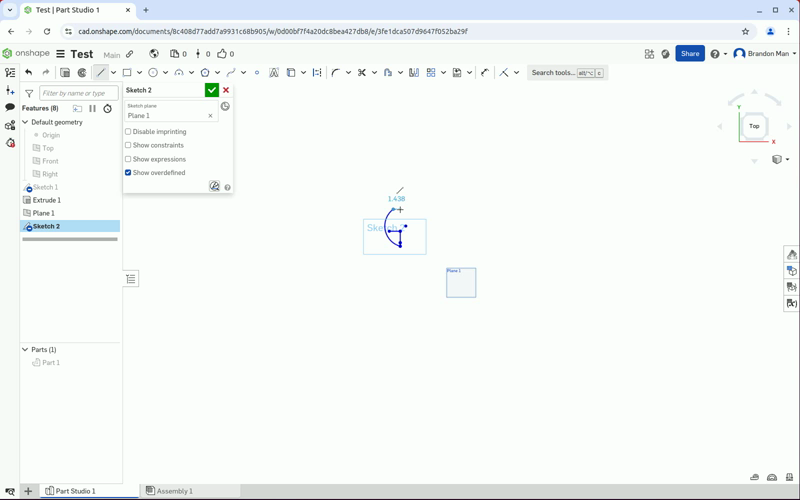
scroll(6)
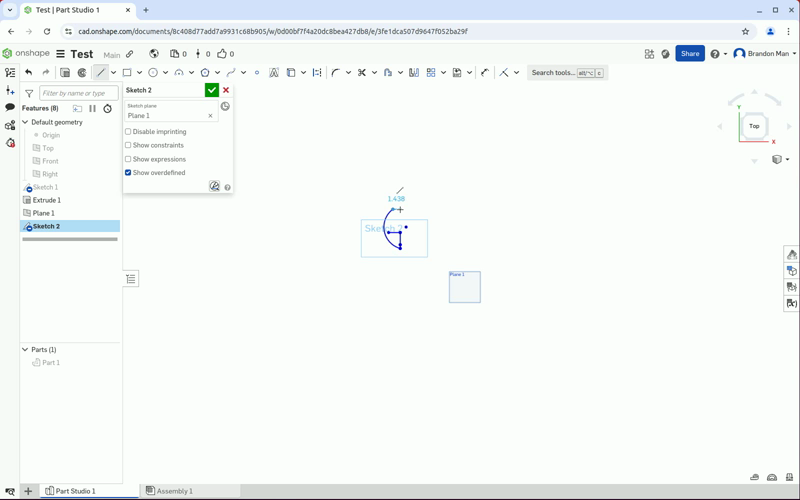
scroll(6)
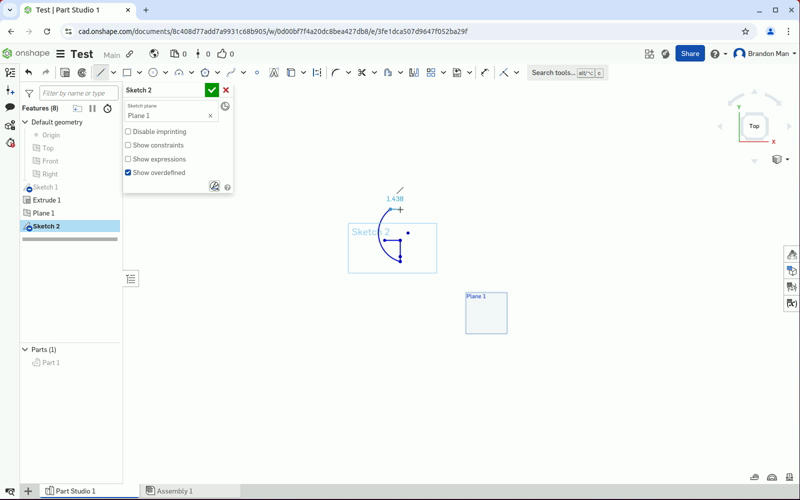
scroll(6)
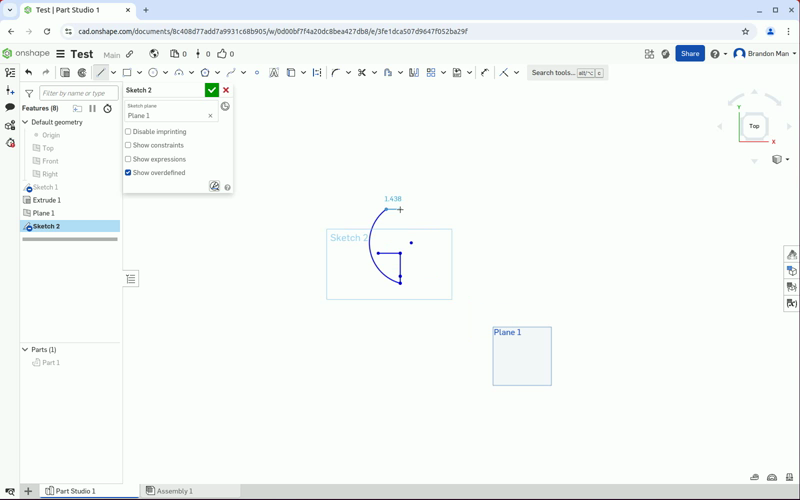
scroll(6)
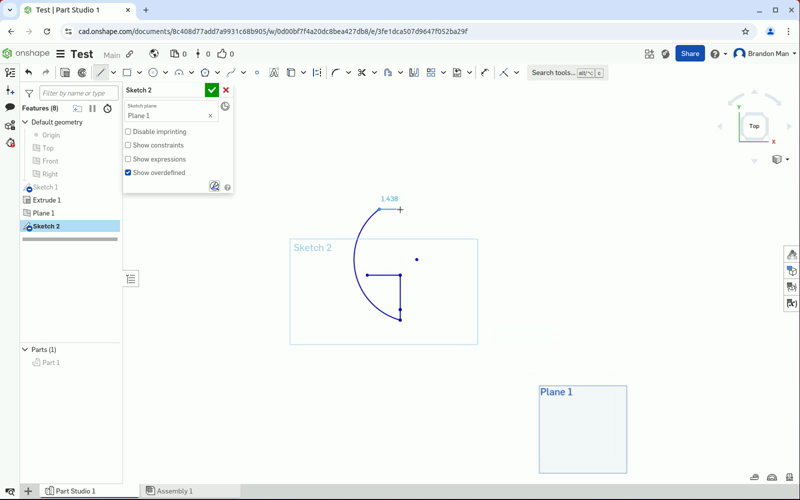
scroll(6)
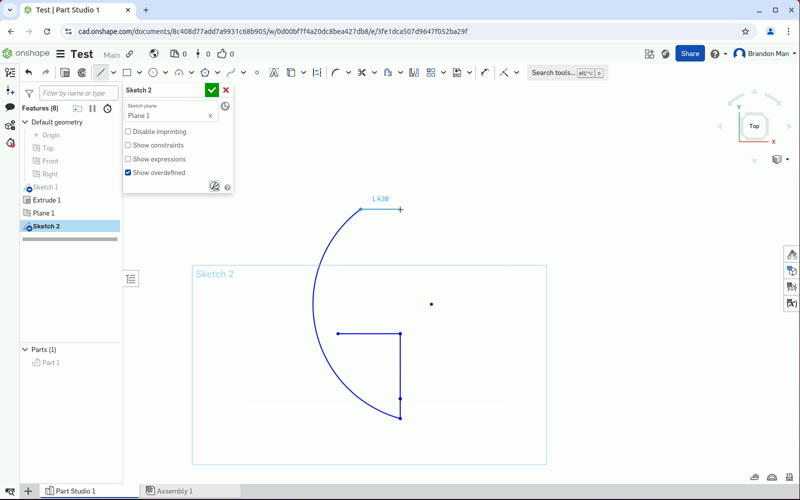
scroll(6)
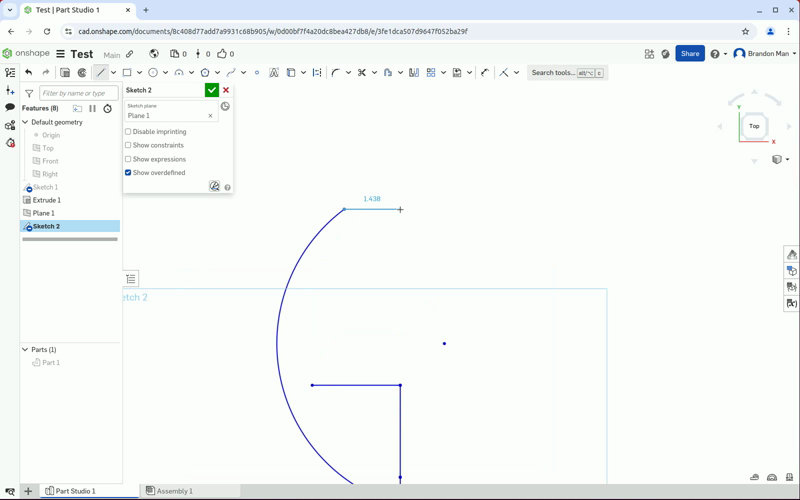
scroll(6)
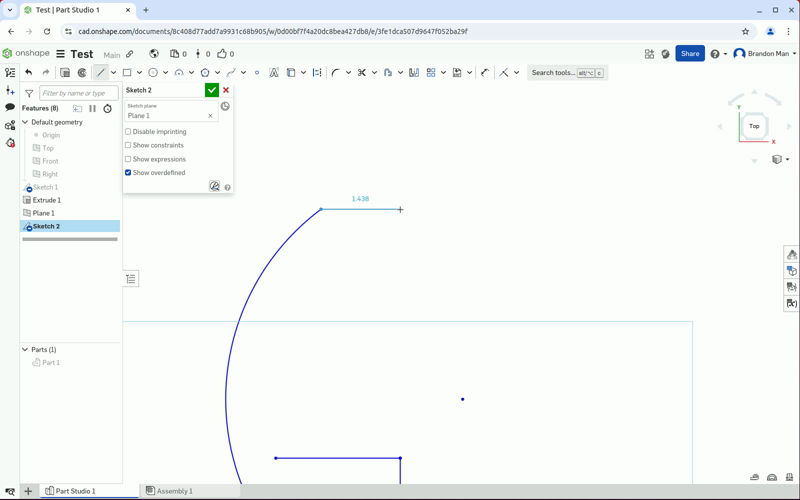
click(400, 209)
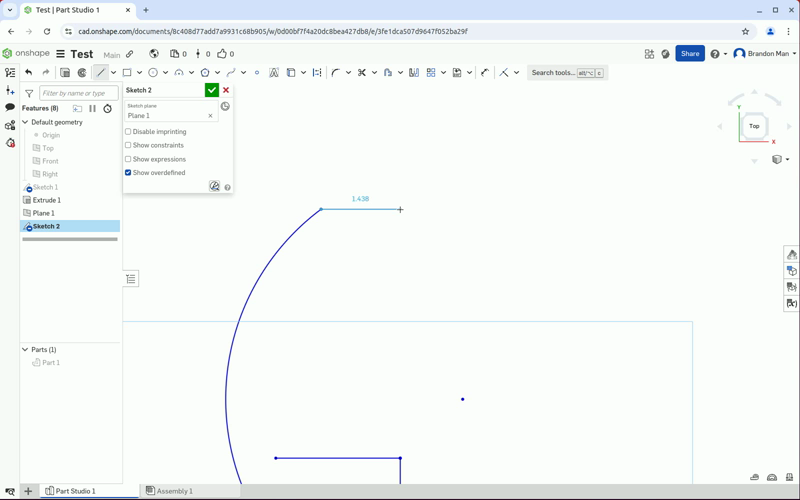
scroll(-6)
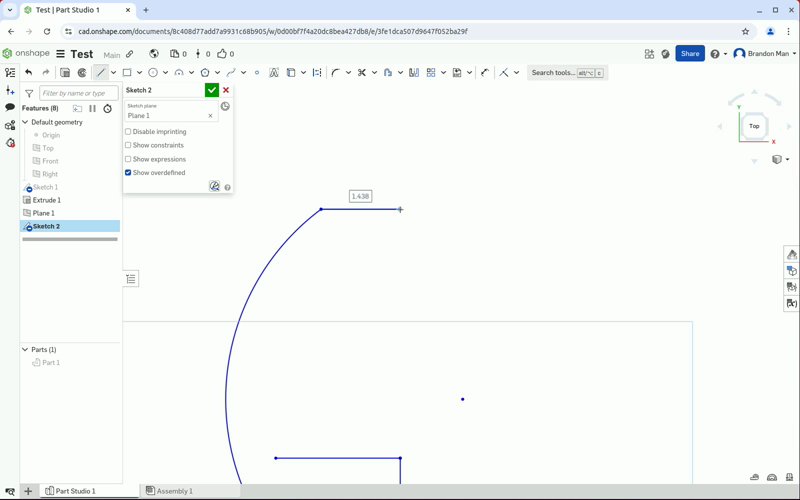
scroll(-6)
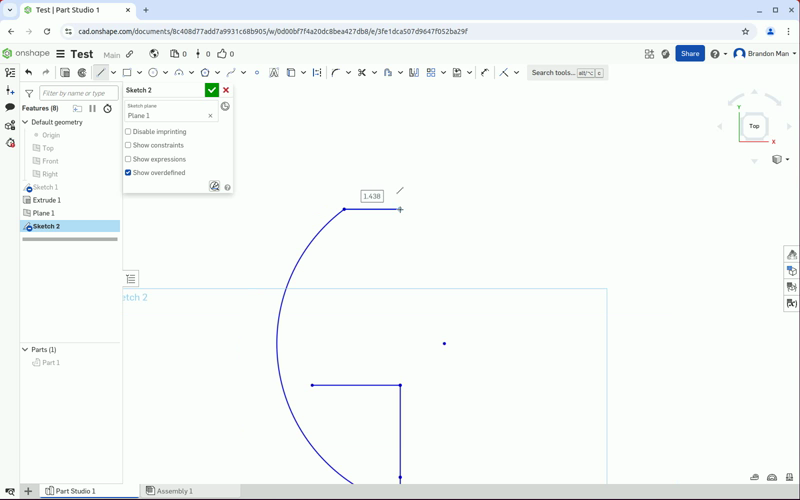
scroll(-6)
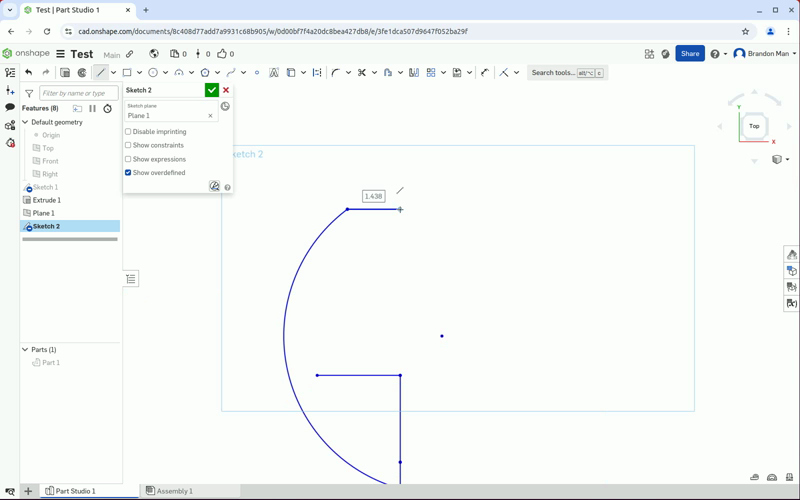
scroll(-6)
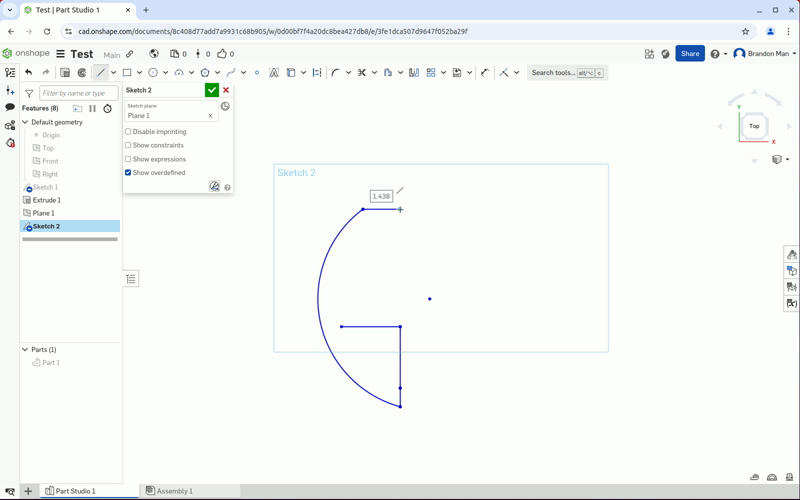
scroll(-6)
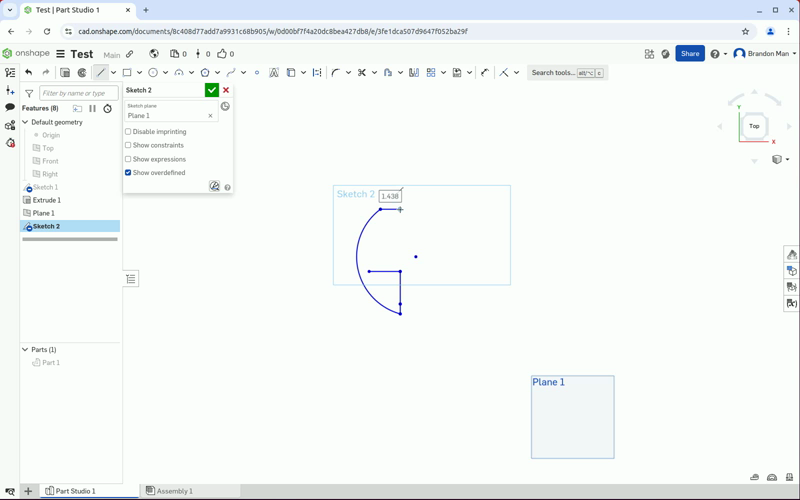
scroll(-6)
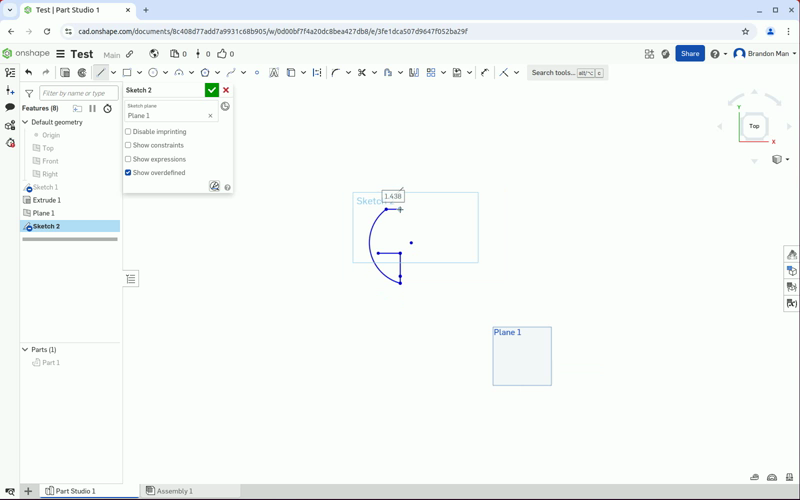
scroll(-6)
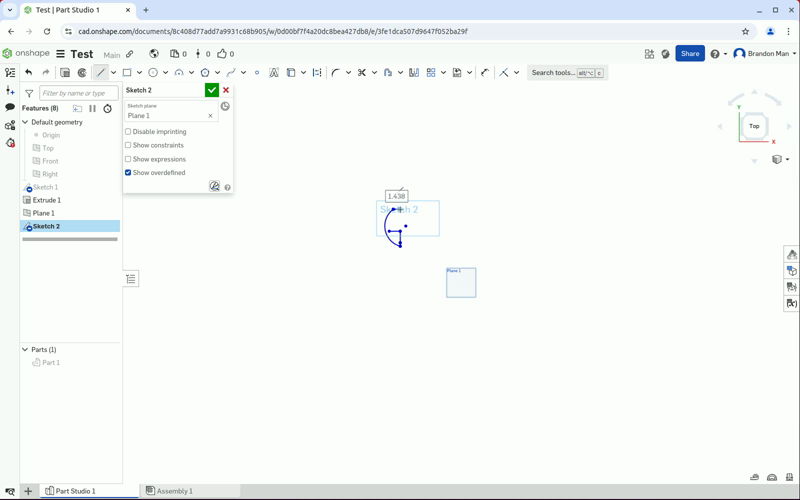
key_up(shift)
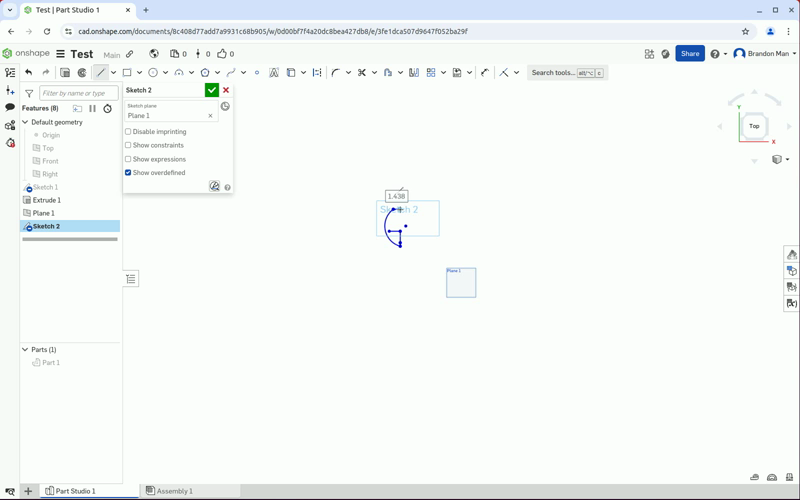
key_down(shift)
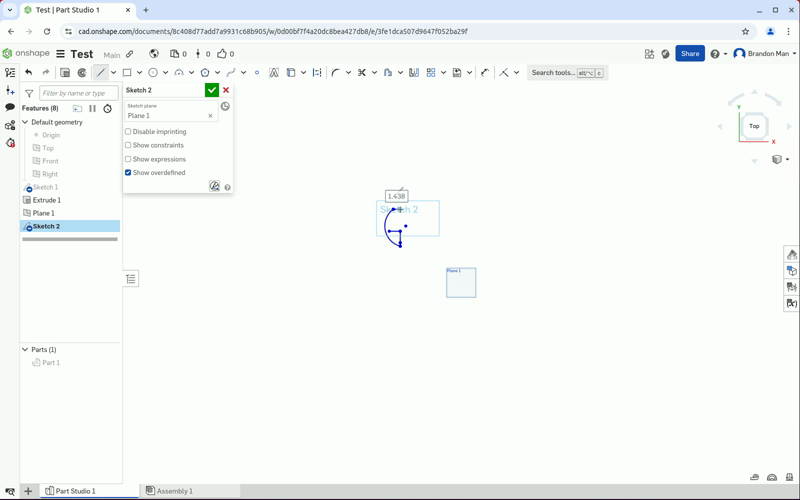
mouse_move(430, 209)
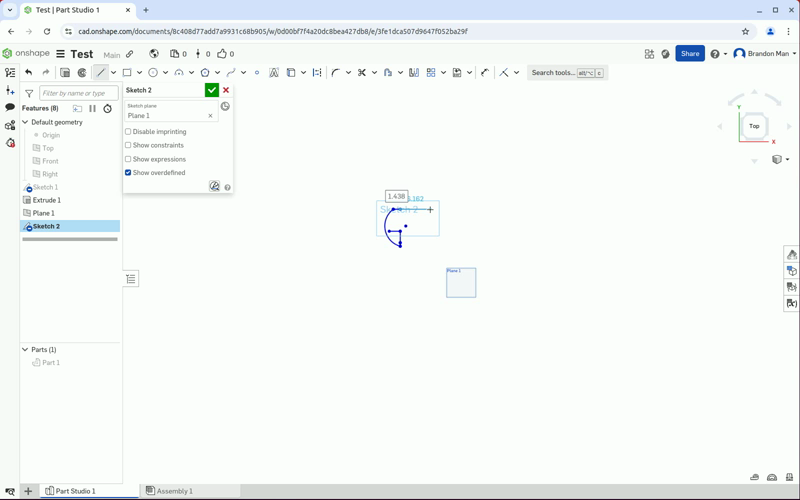
mouse_move(400, 220)
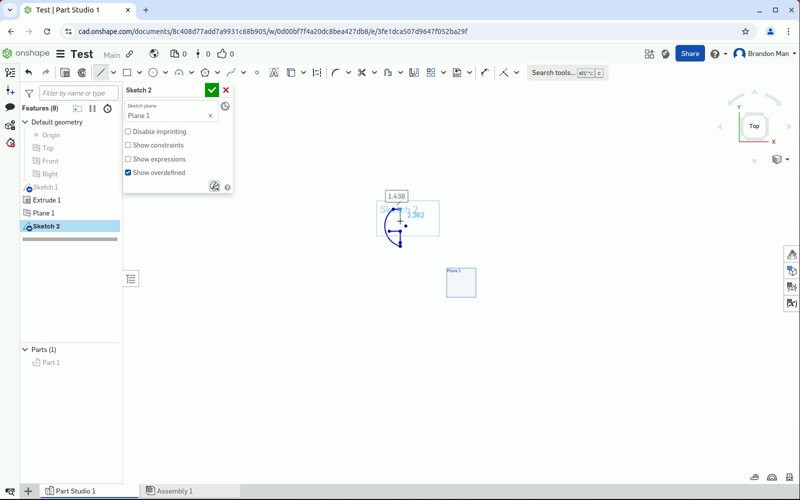
click(400, 220)
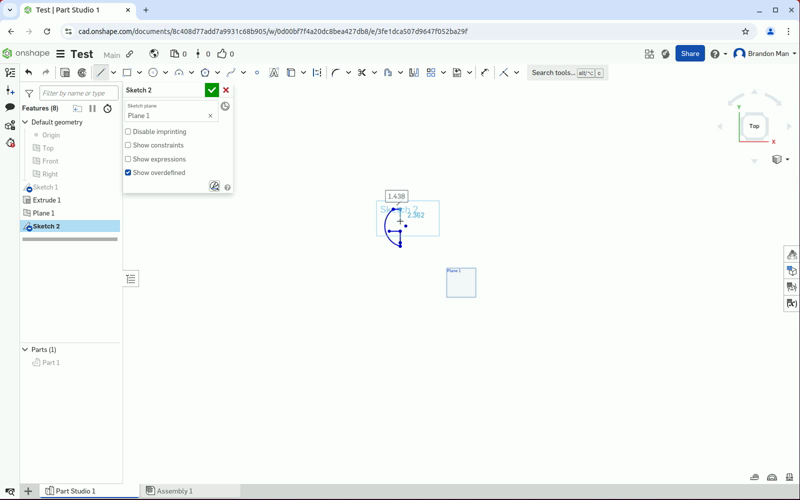
key_up(shift)
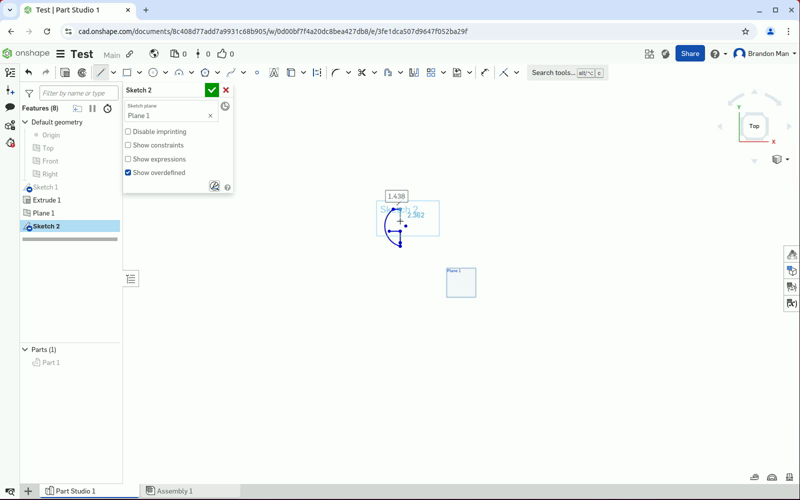
key_down(shift)
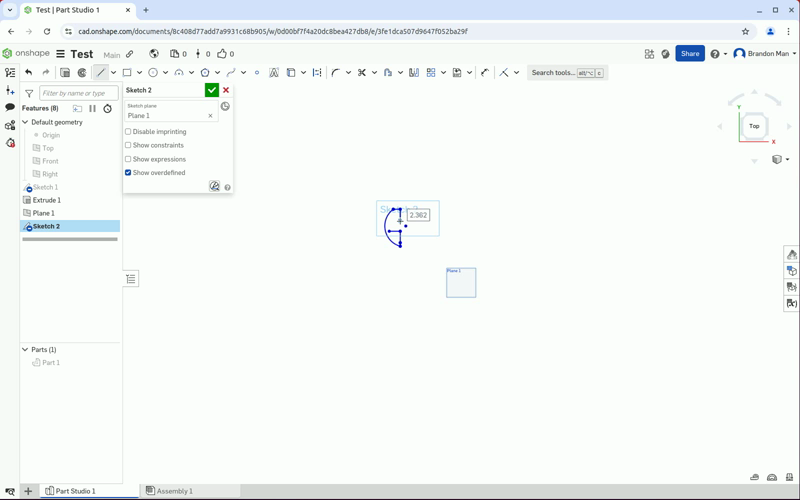
mouse_move(430, 220)
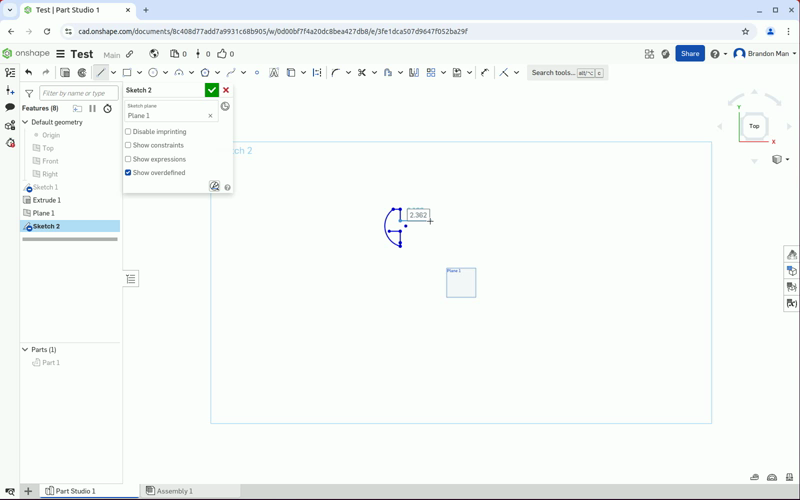
mouse_move(389, 220)
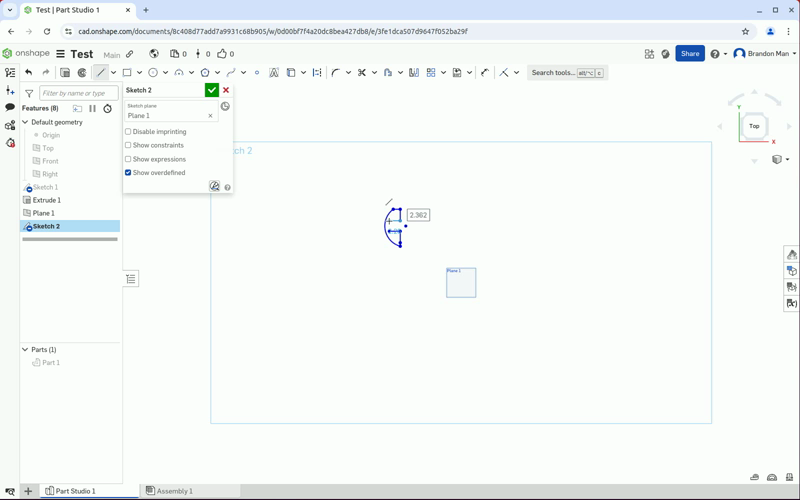
click(389, 220)
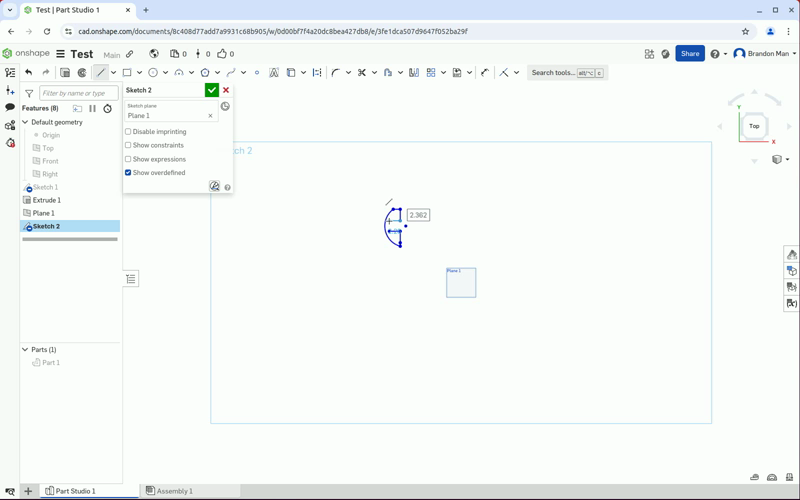
key_up(shift)
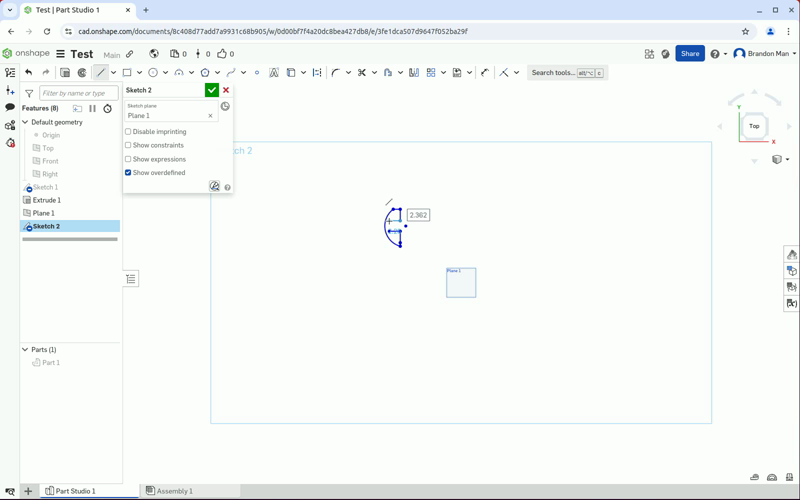
mouse_move(419, 220)
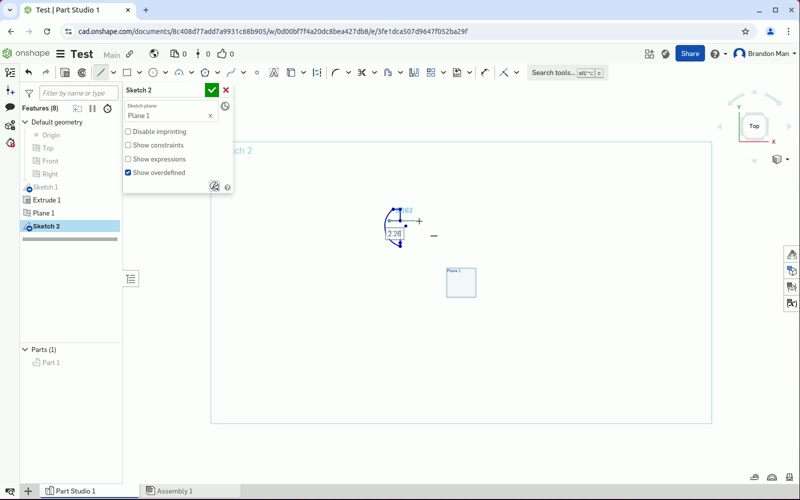
key_down(shift)
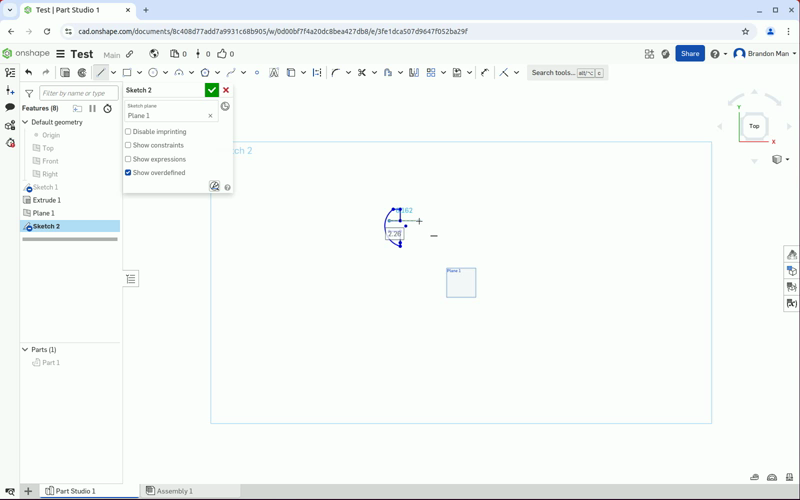
mouse_move(389, 231)
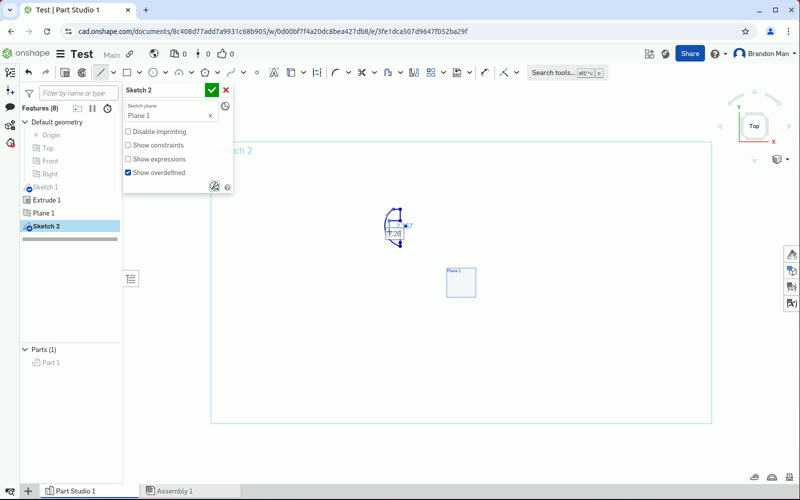
scroll(6)
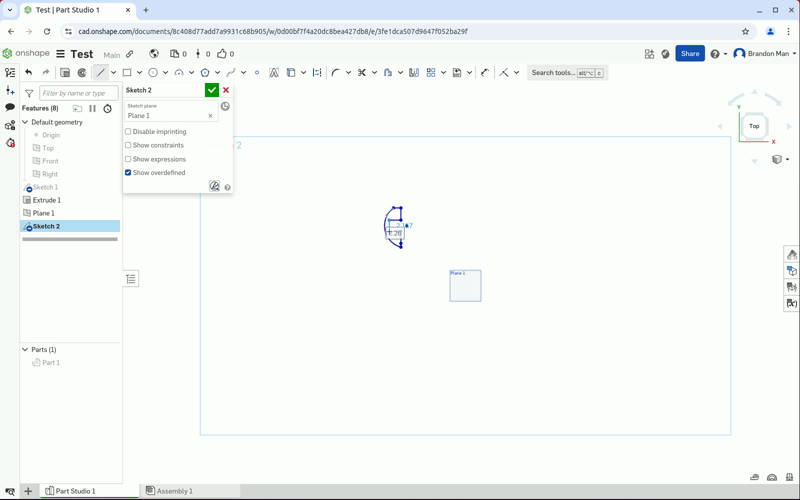
scroll(6)
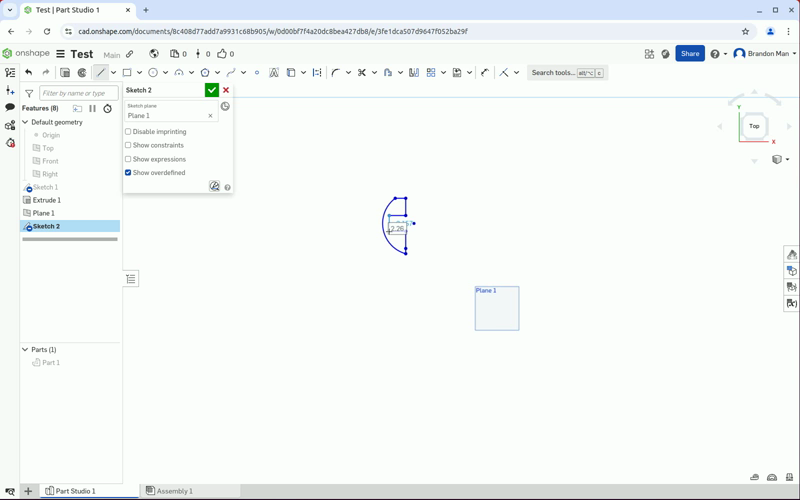
scroll(6)
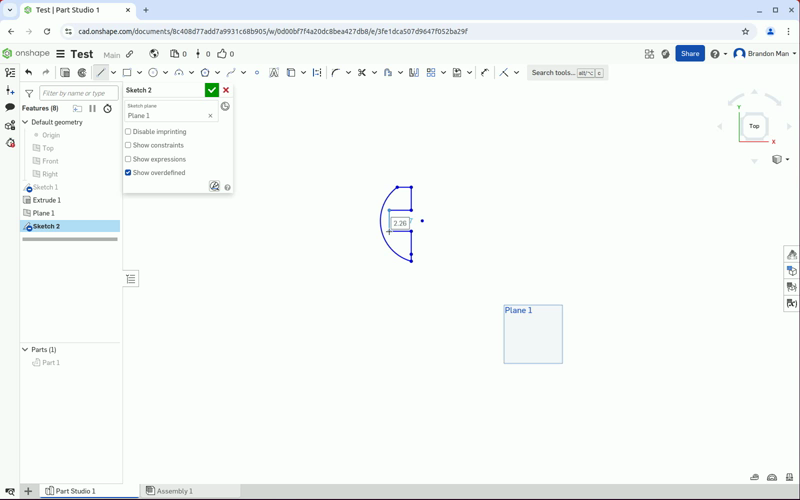
scroll(6)
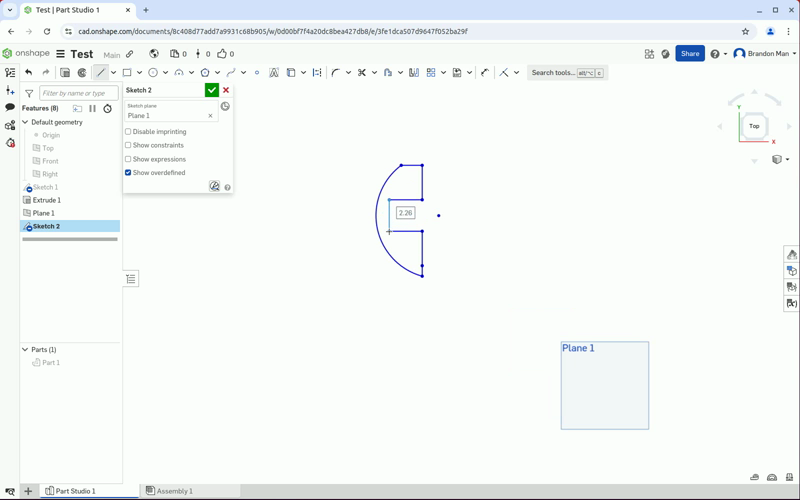
scroll(6)
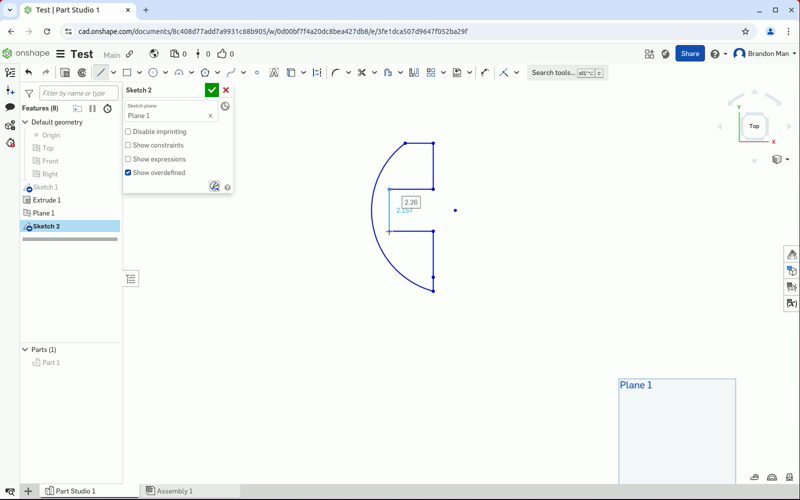
scroll(6)
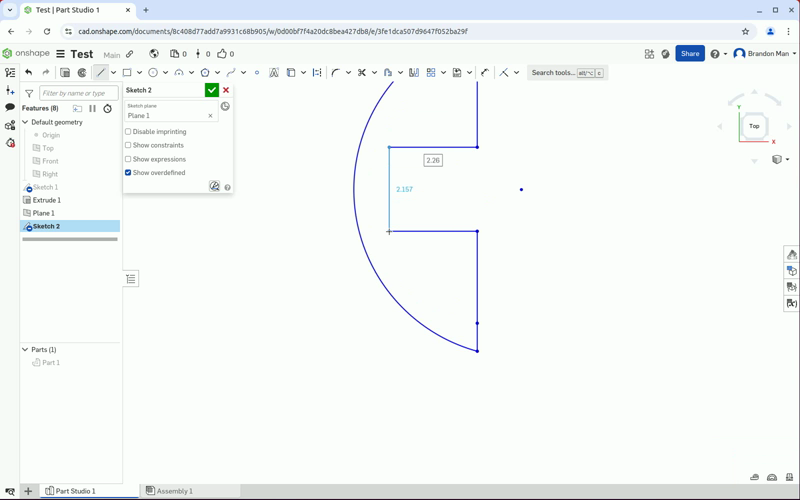
scroll(6)
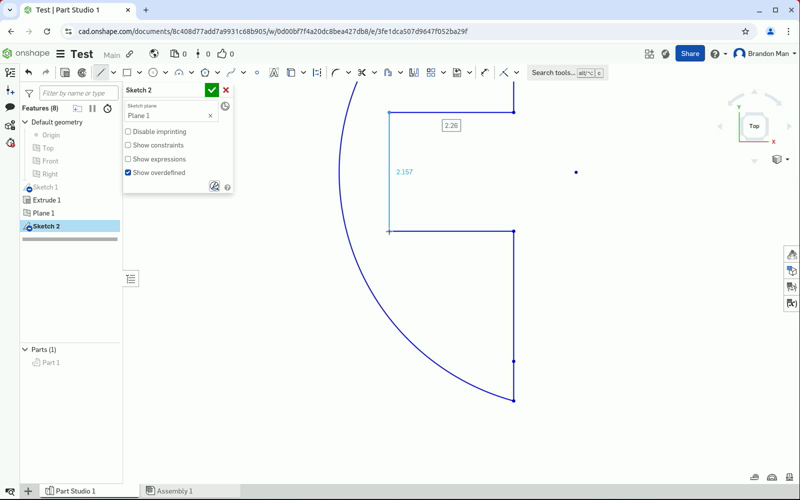
key_up(shift)
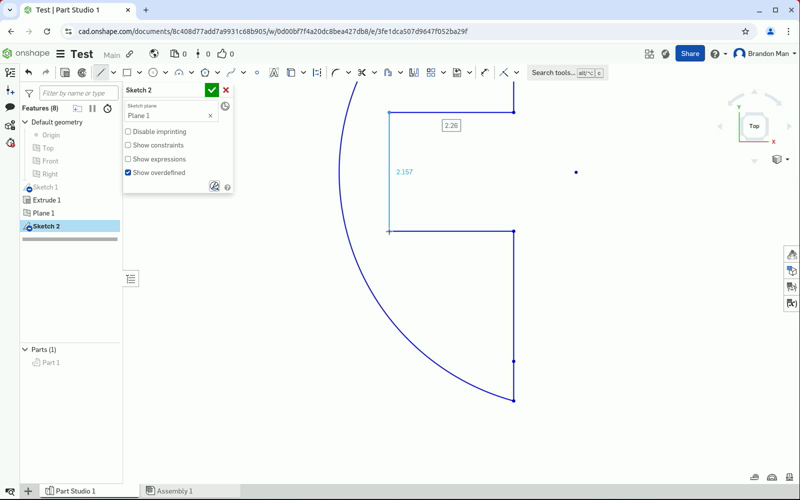
click(389, 231)
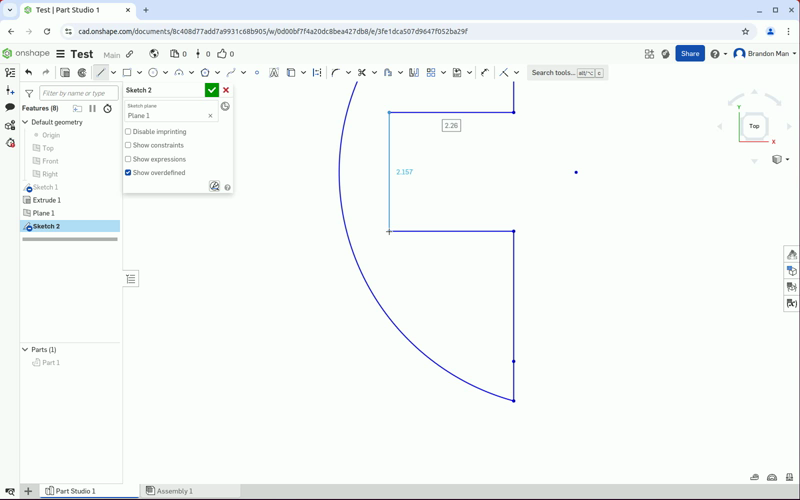
scroll(-6)
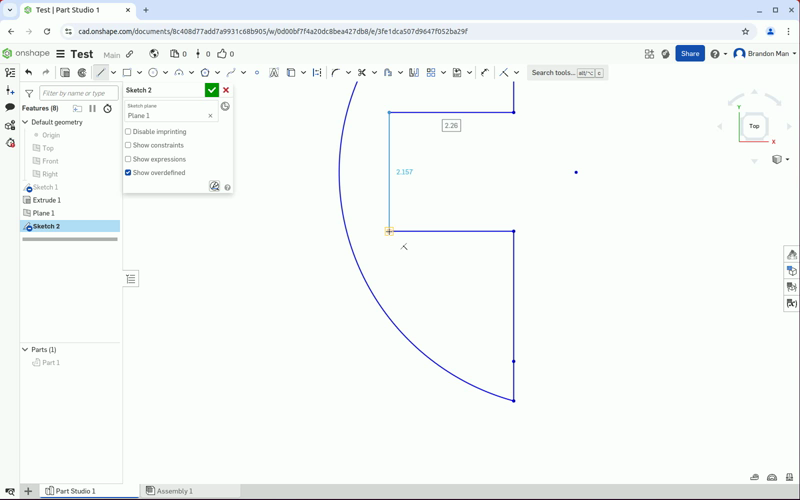
scroll(-6)
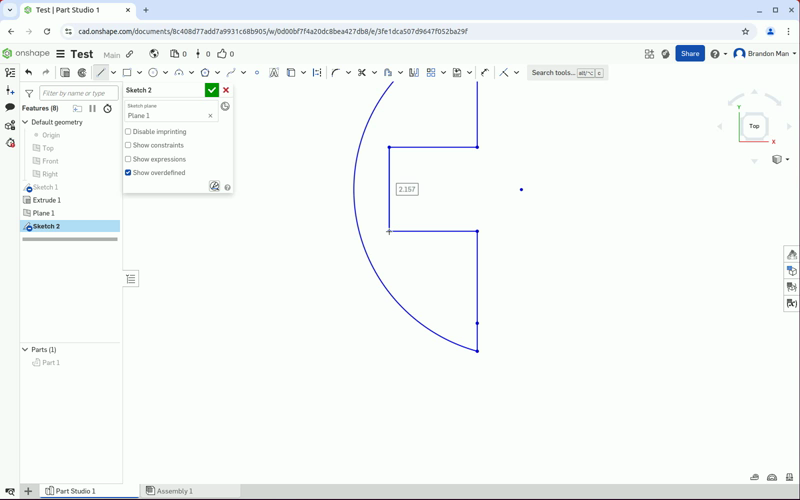
scroll(-6)
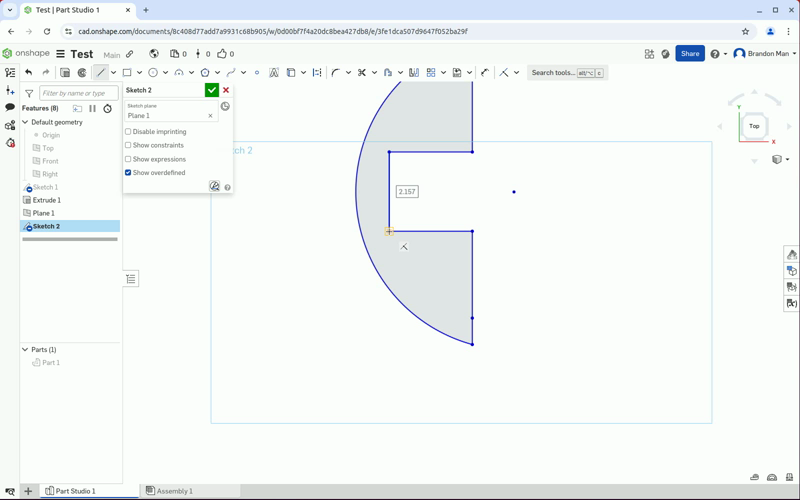
scroll(-6)
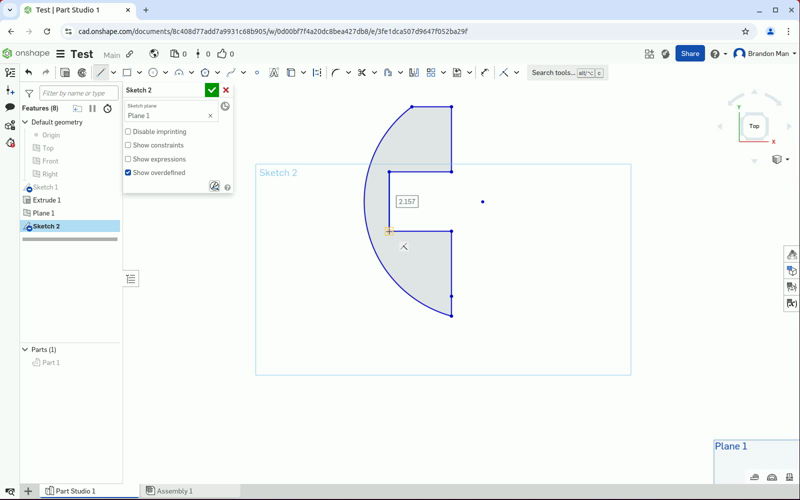
scroll(-6)
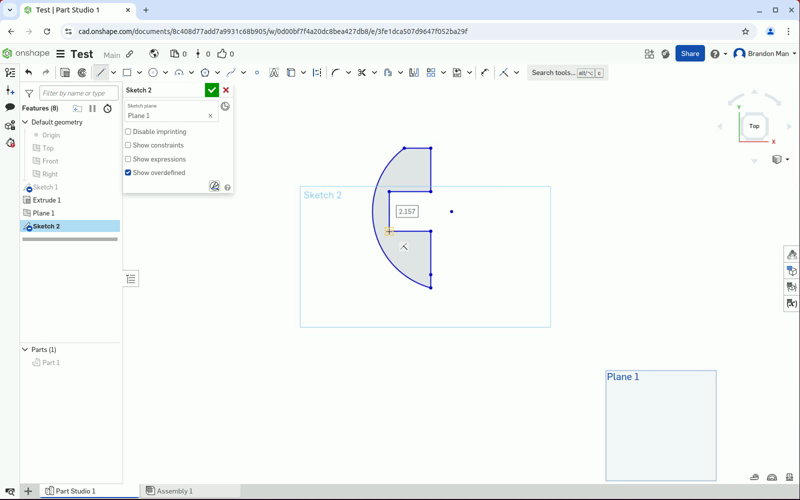
scroll(-6)
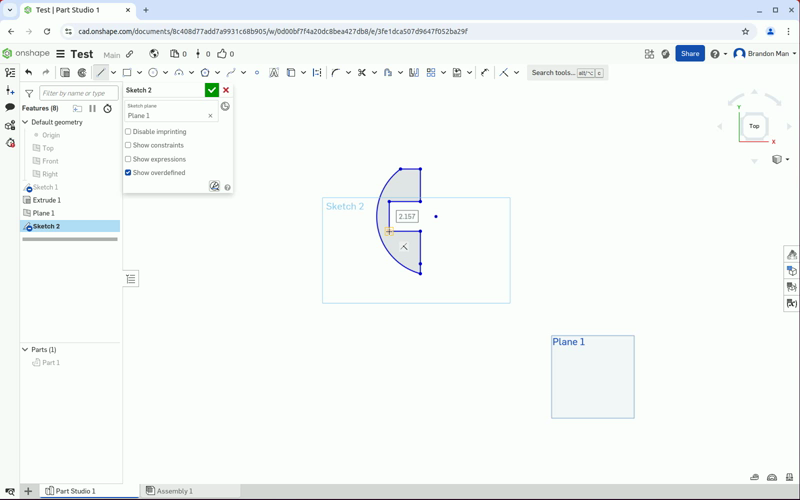
scroll(-6)
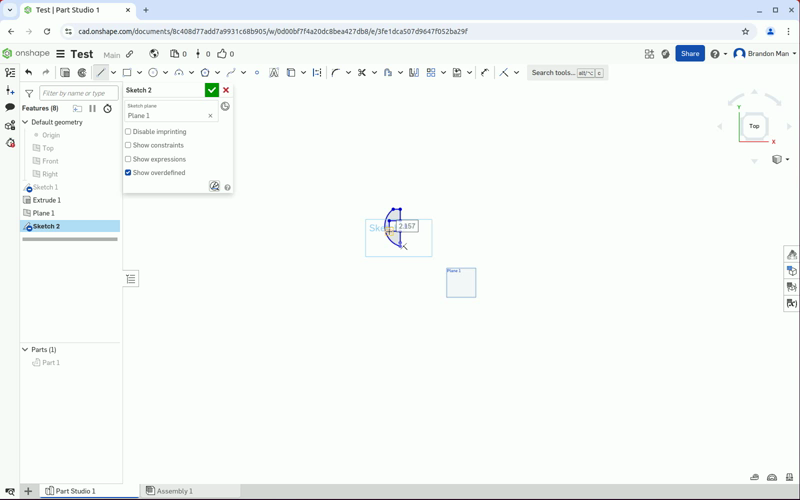
key(esc)
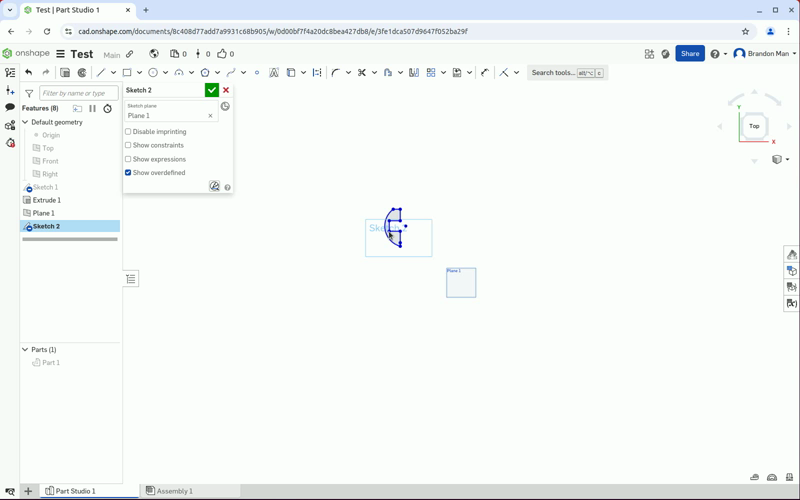
mouse_move(396, 241)
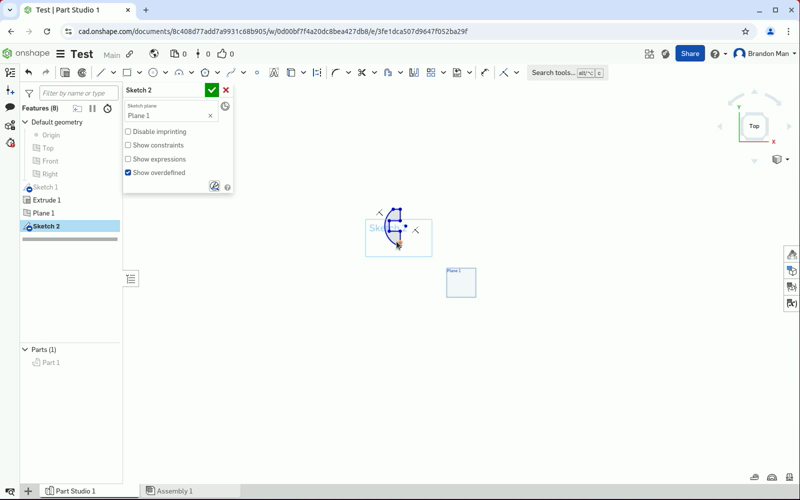
scroll(6)
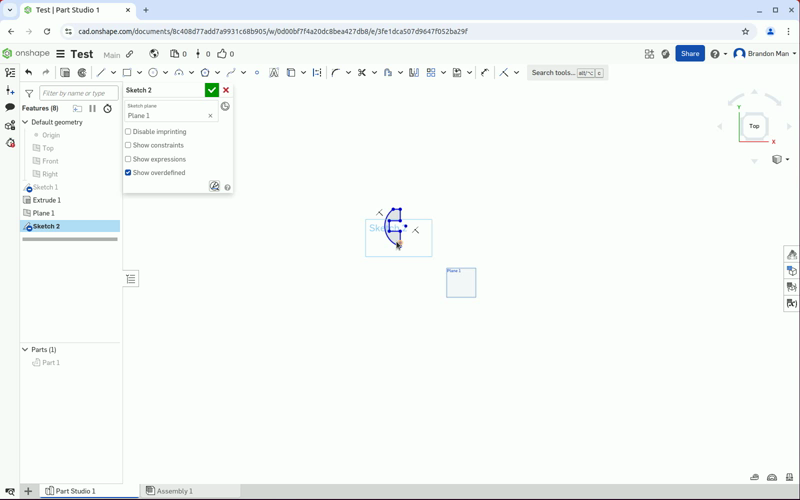
scroll(6)
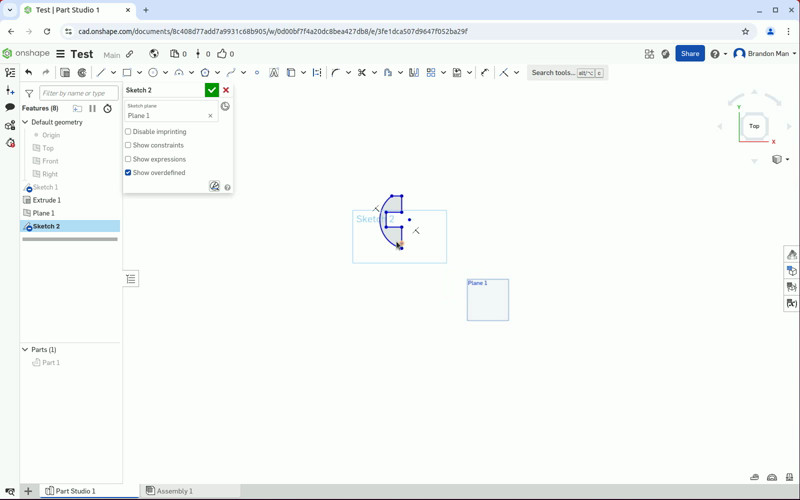
scroll(6)
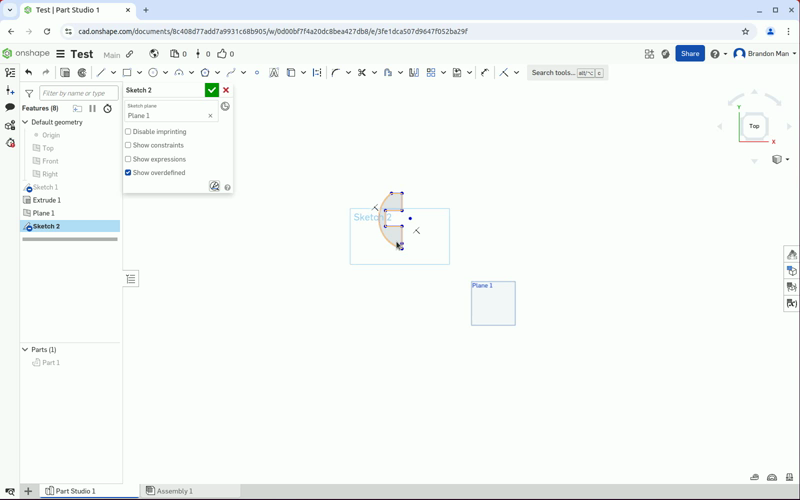
scroll(6)
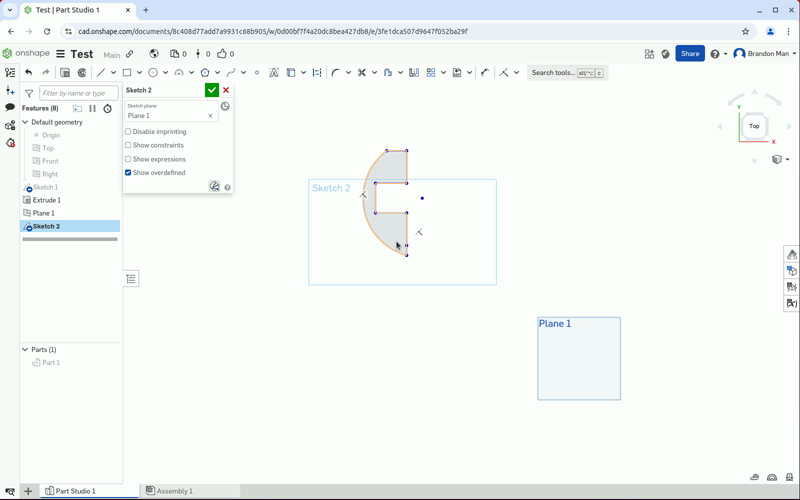
scroll(6)
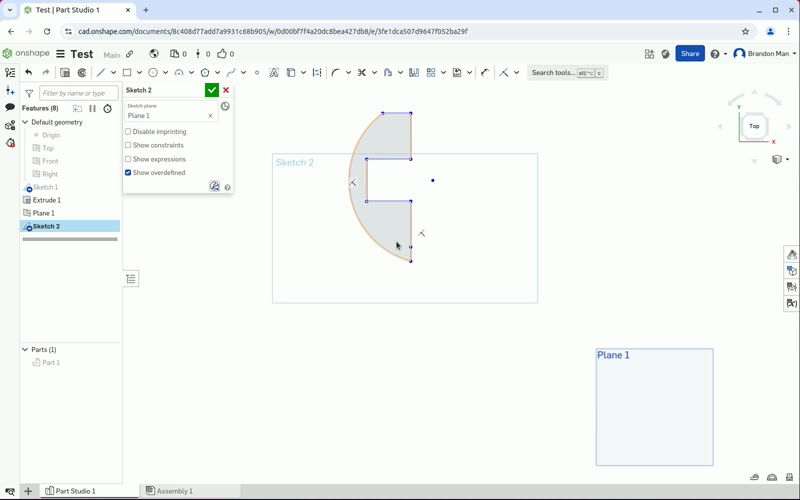
scroll(6)
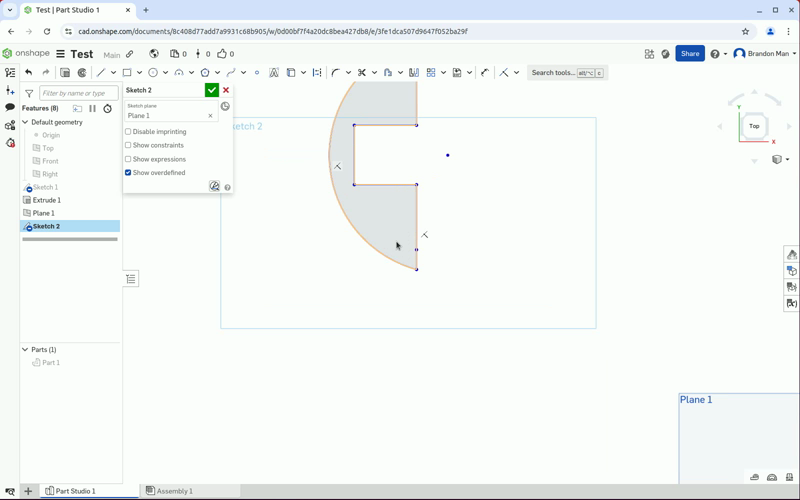
scroll(6)
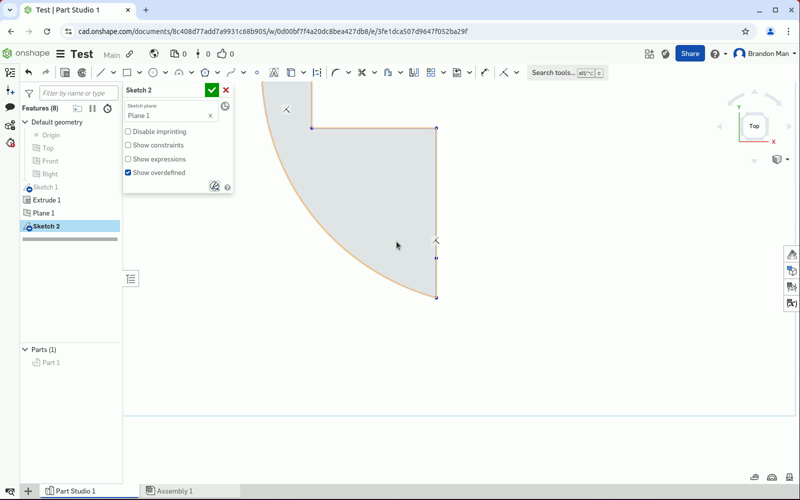
click(396, 241)
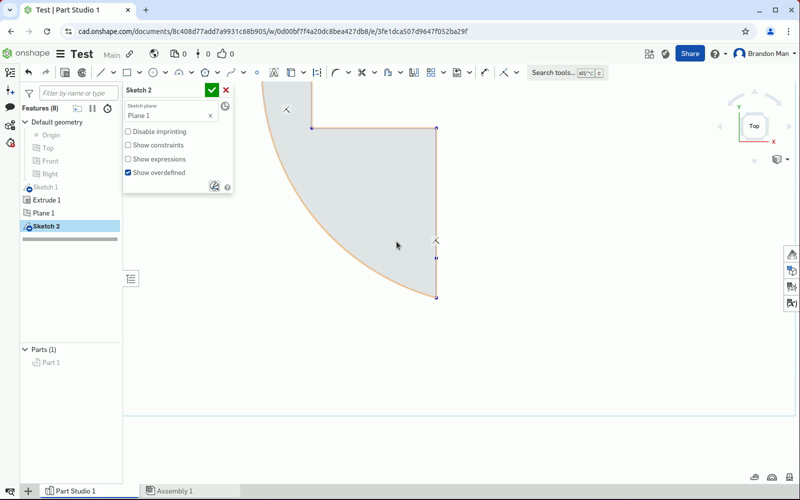
scroll(-6)
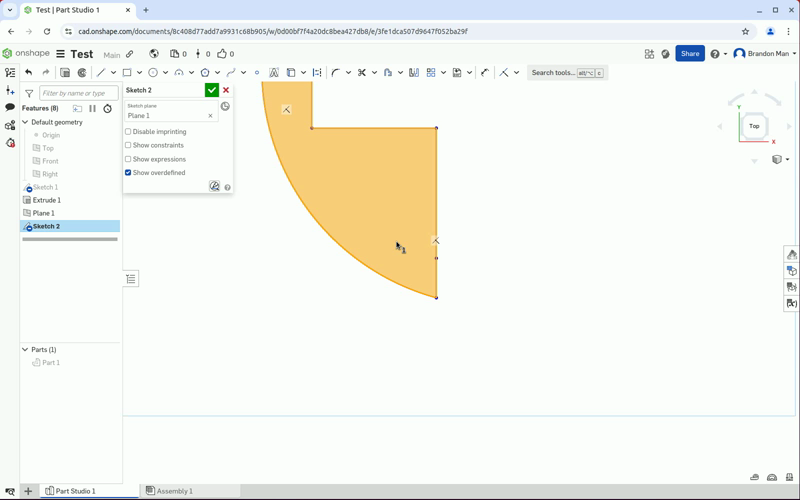
scroll(-6)
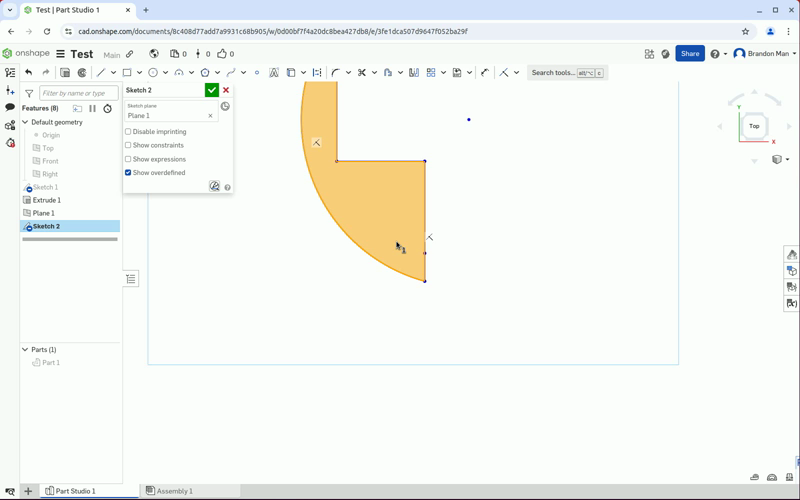
scroll(-6)
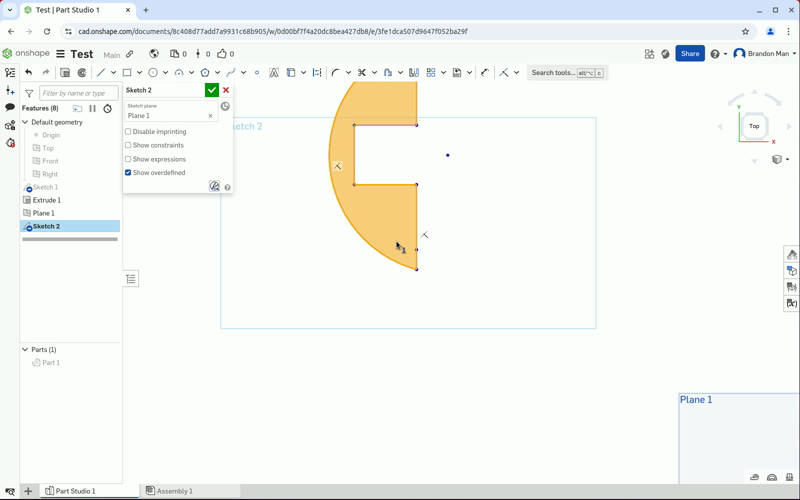
scroll(-6)
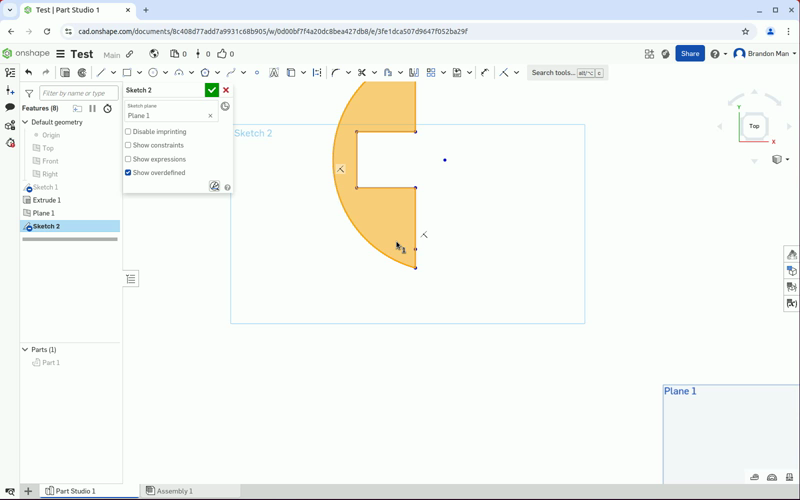
scroll(-6)
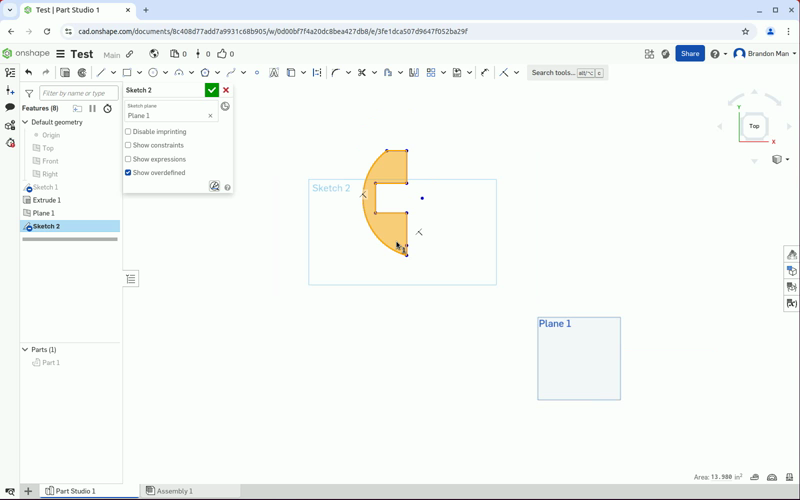
scroll(-6)
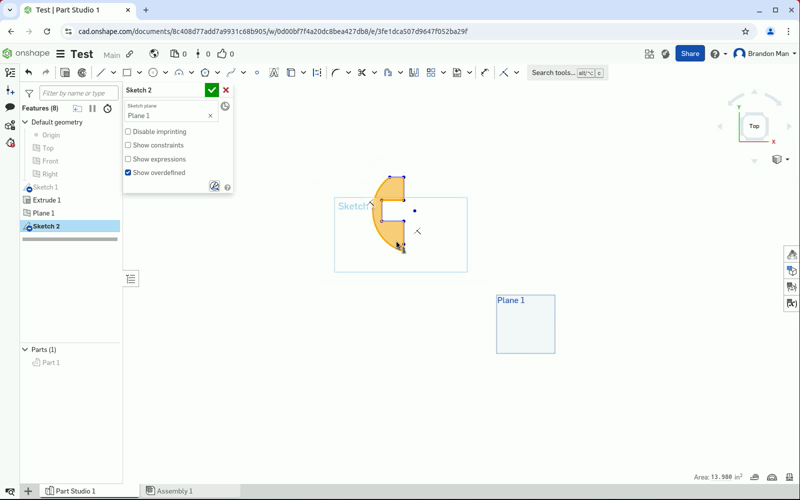
scroll(-6)
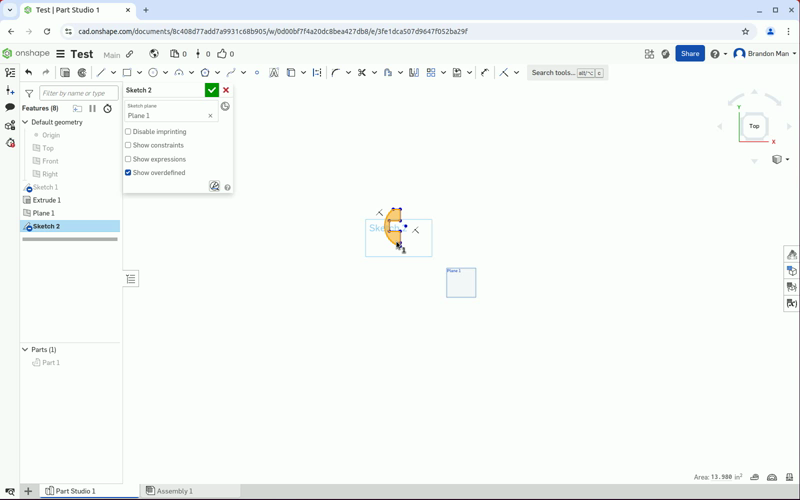
mouse_move(73, 352)
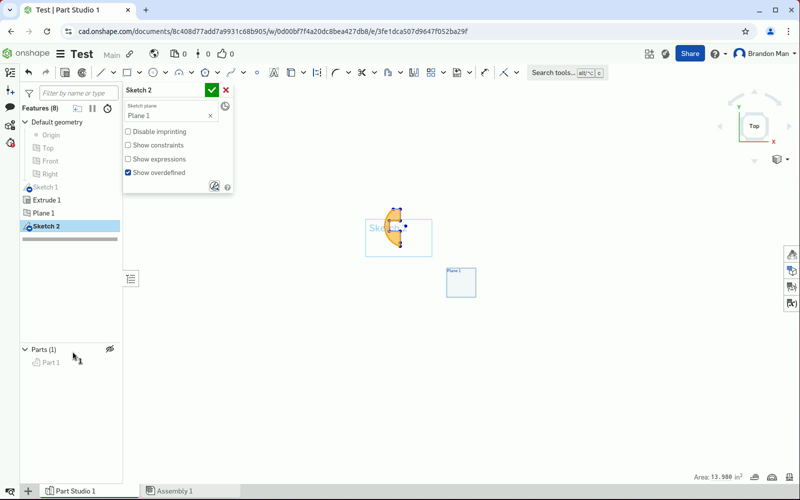
key(shift+y)
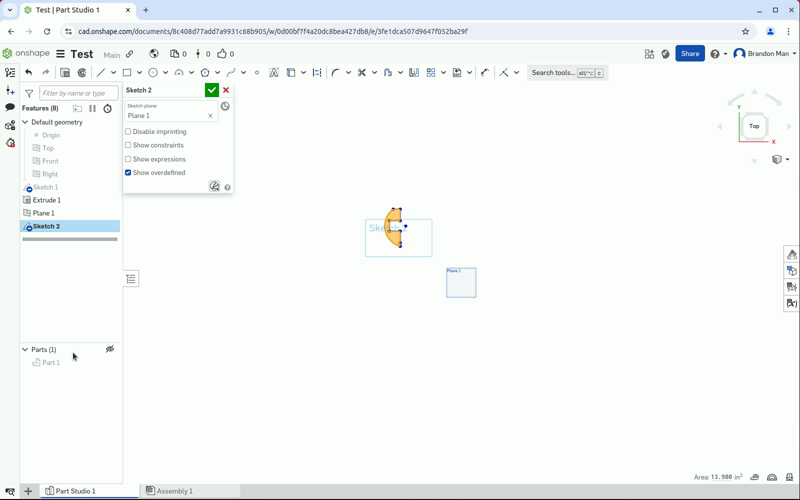
key(shift+e)
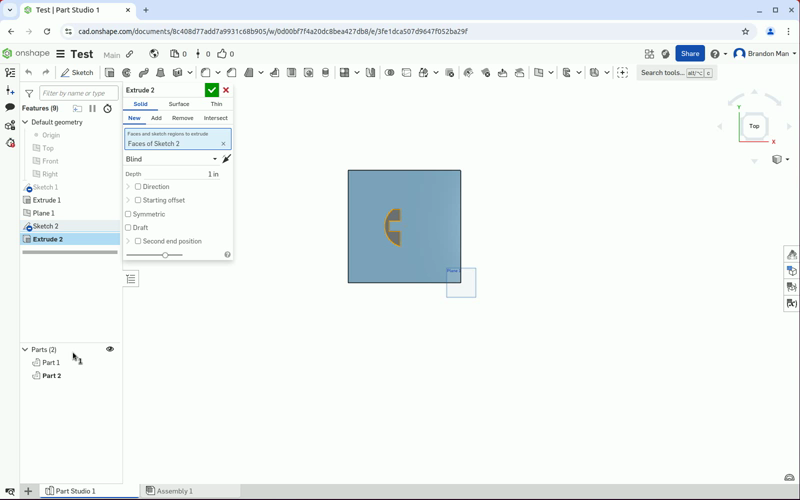
mouse_move(143, 106)
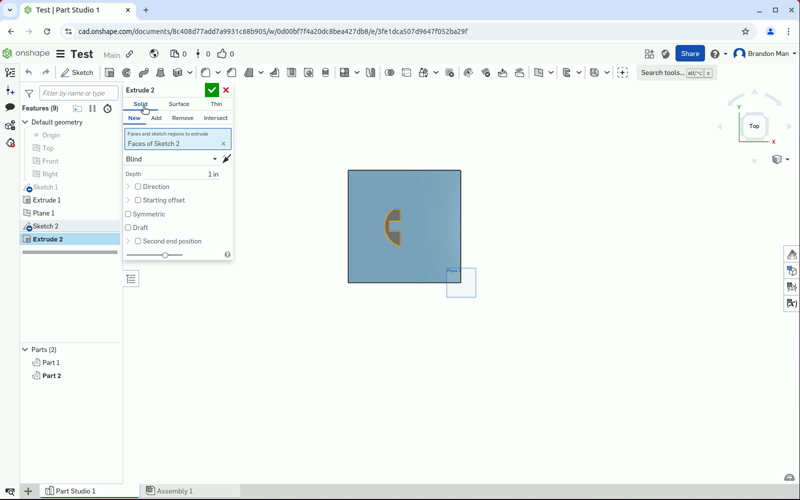
click(143, 106)
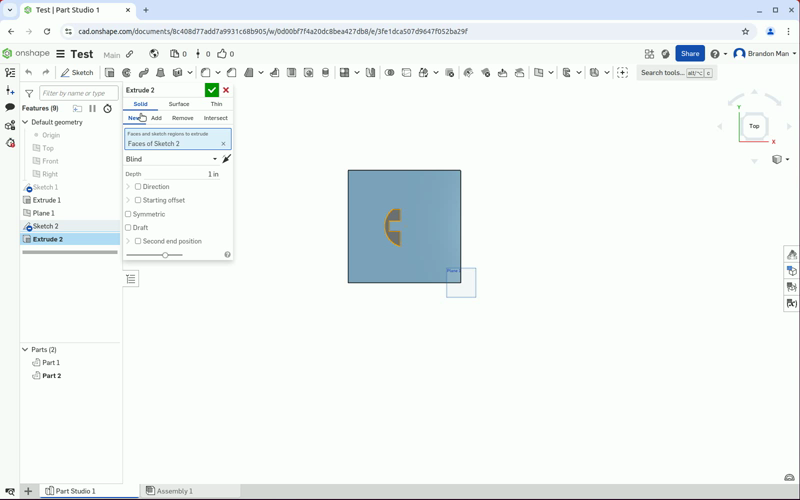
mouse_move(137, 120)
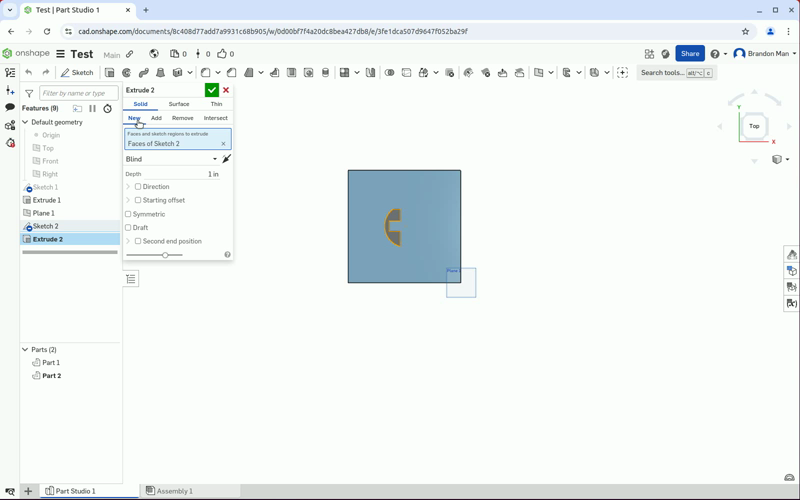
click(137, 120)
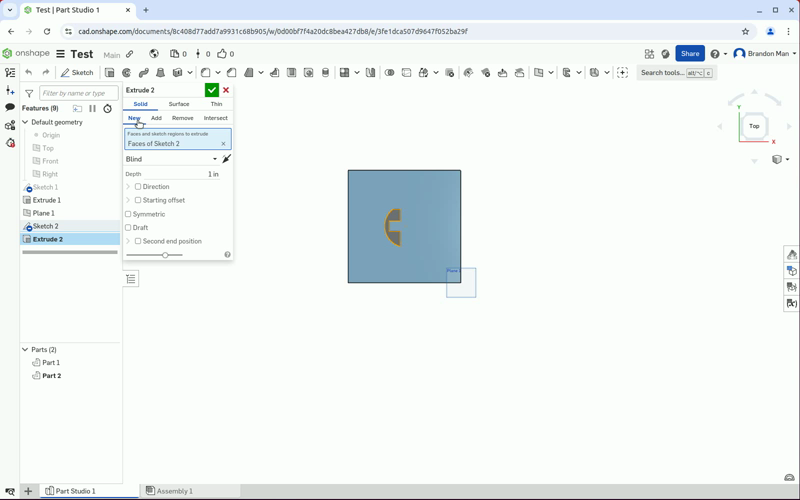
key(tab, 4)
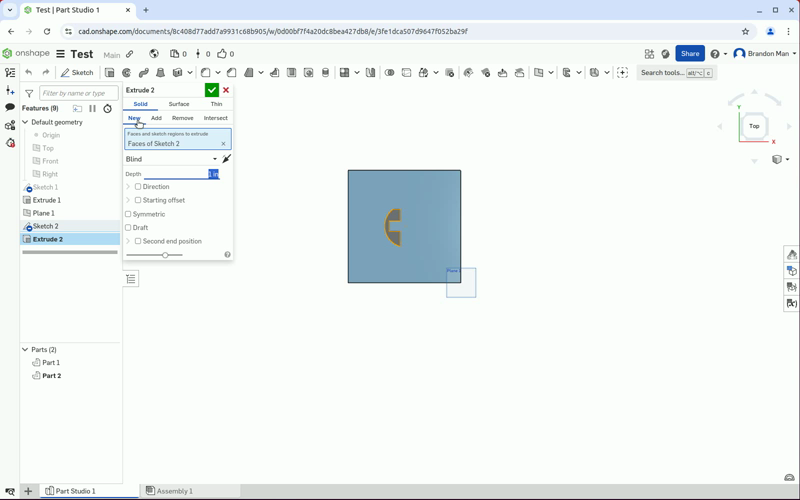
text(5.536)
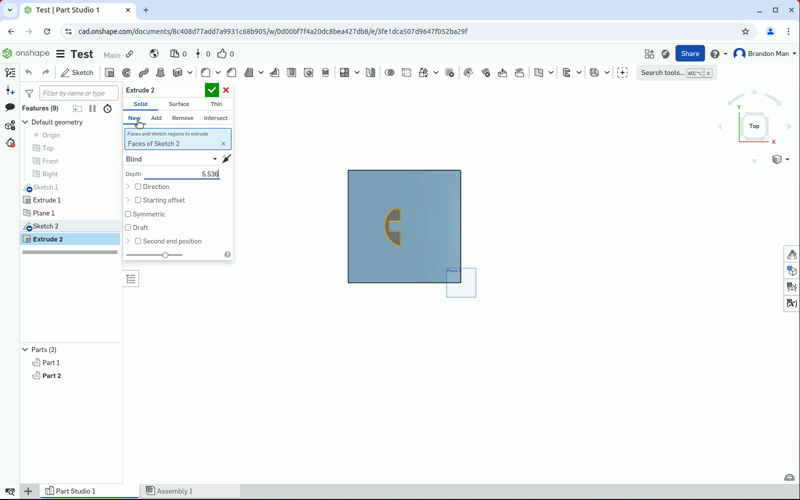
key(enter)
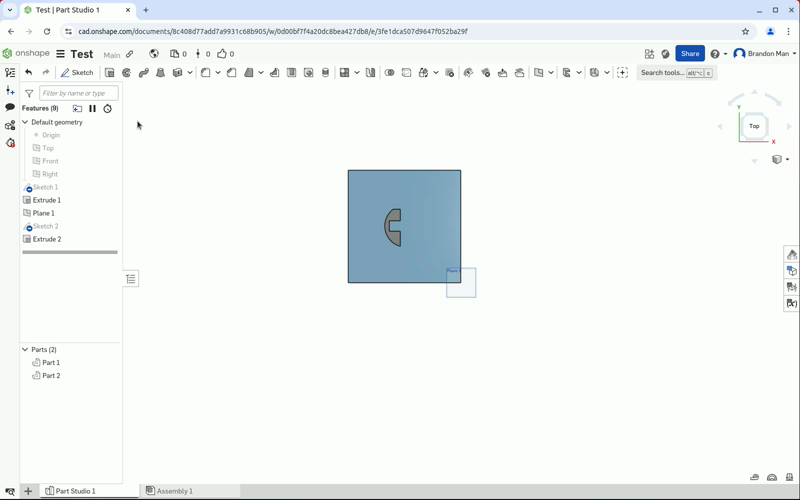
key(shift+h)
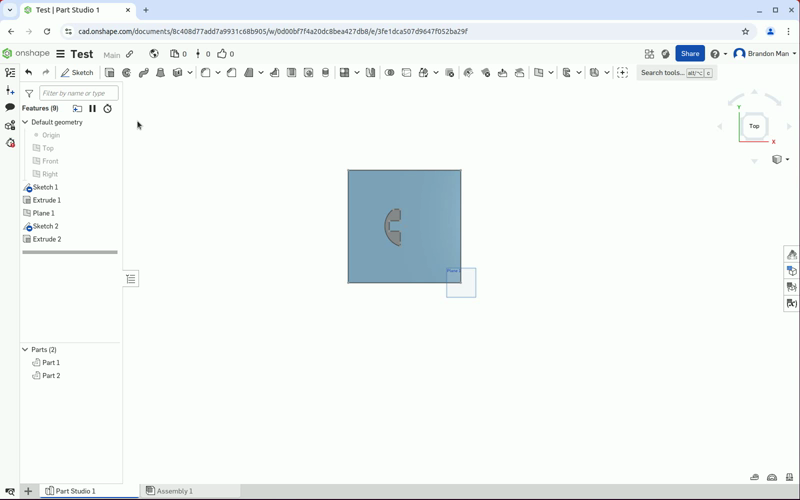
key(shift+h)
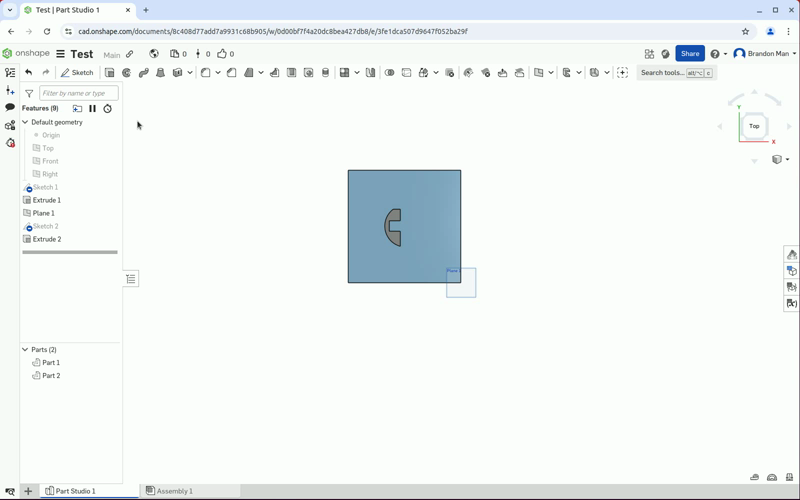
mouse_move(73, 189)
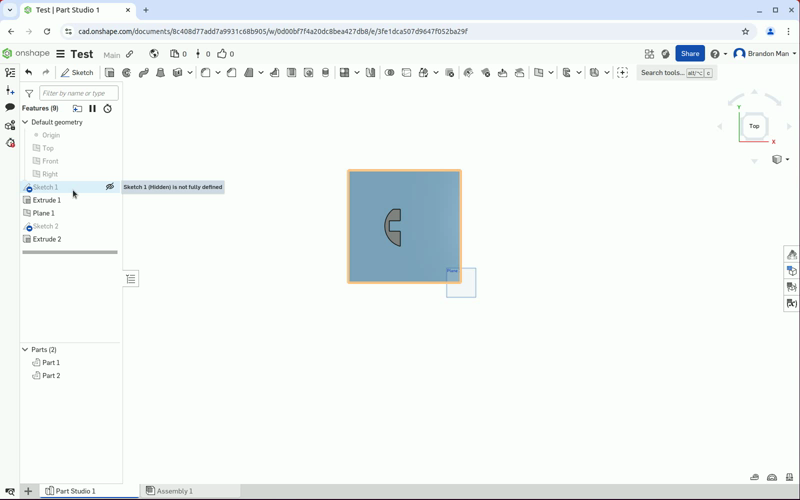
click(73, 189)
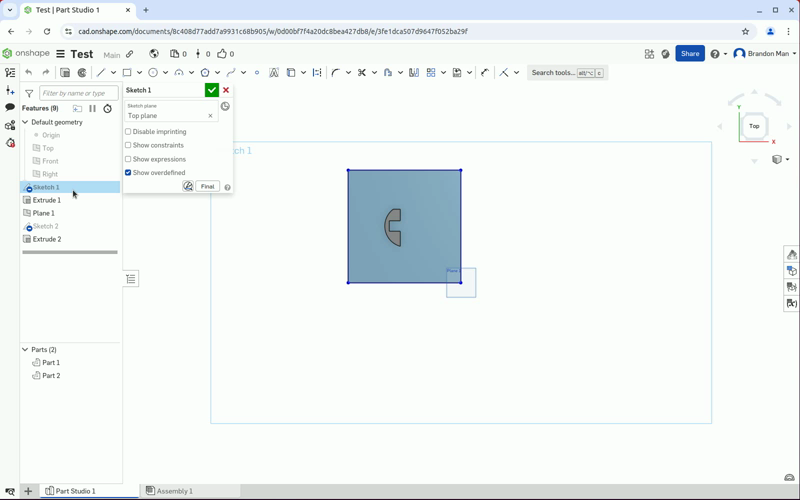
mouse_move(229, 92)
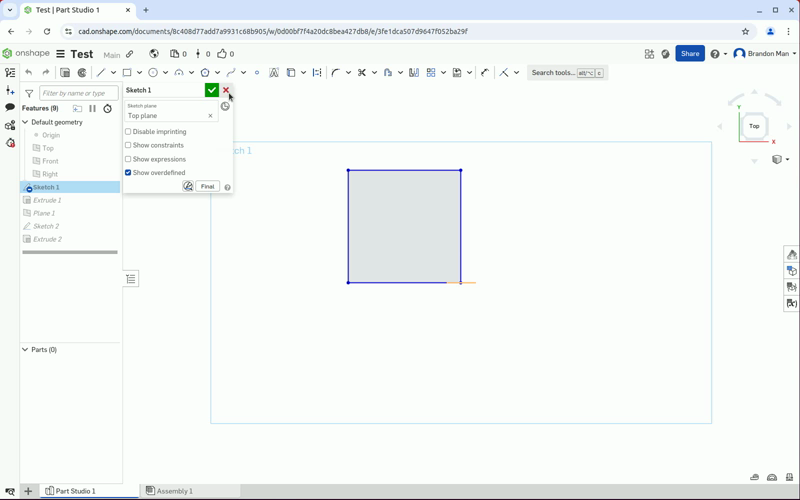
click(229, 92)
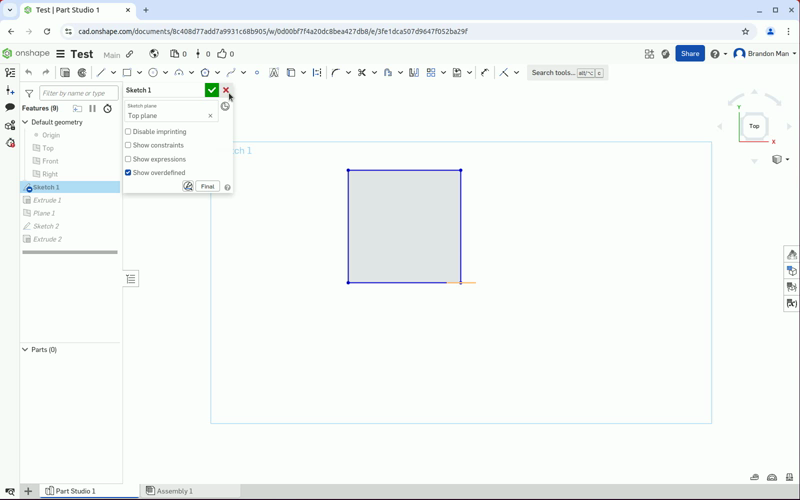
key(shift+s)
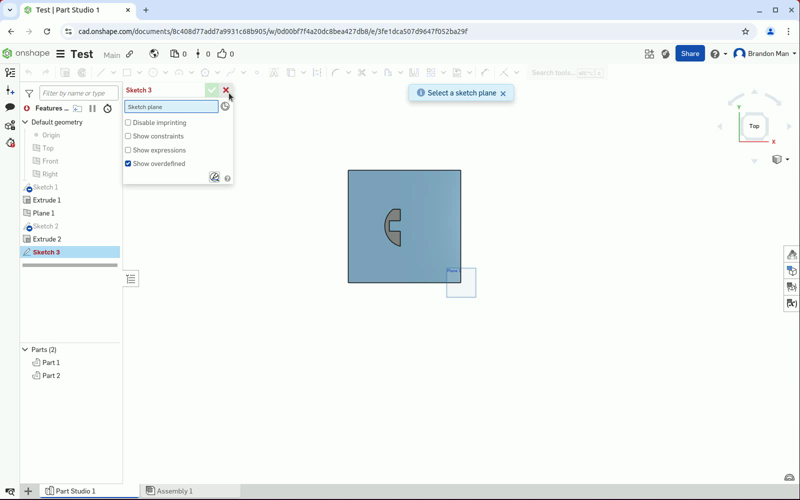
mouse_move(73, 215)
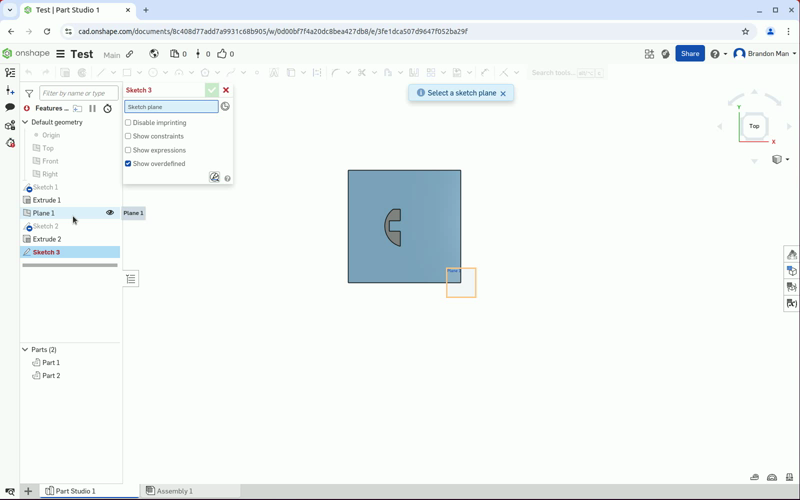
click(73, 215)
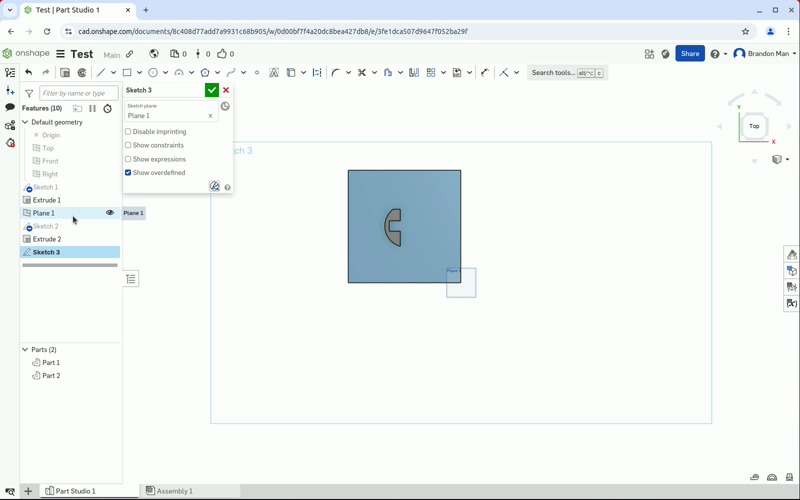
mouse_move(73, 352)
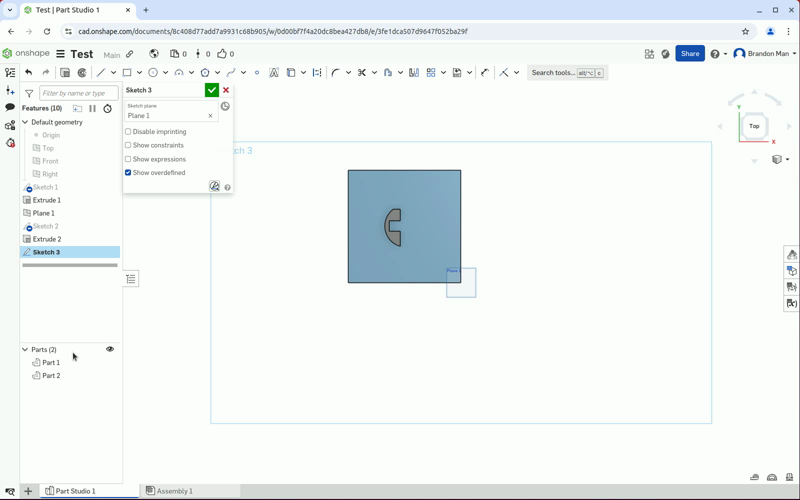
key(y)
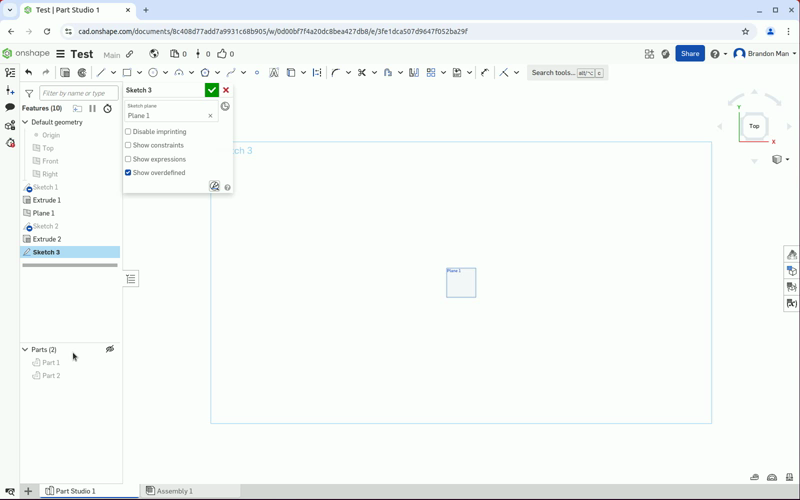
key(a)
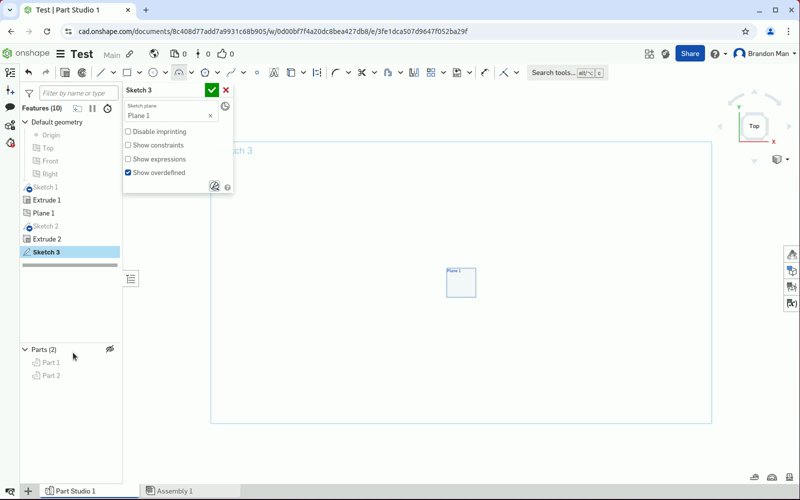
key_down(shift)
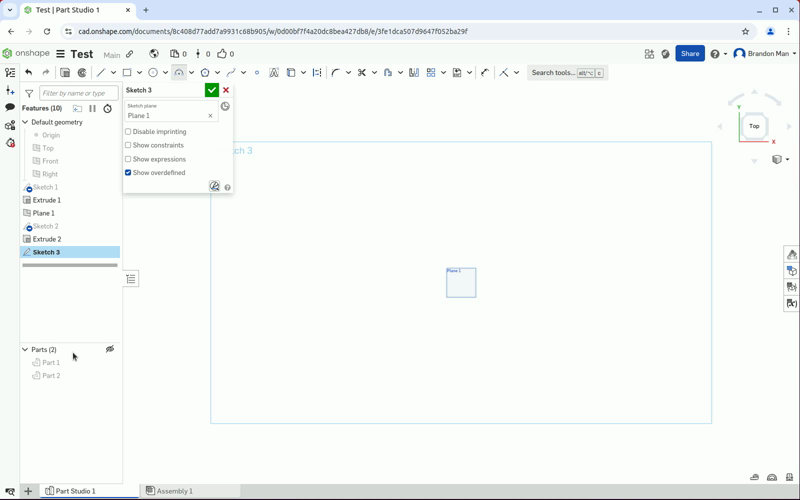
mouse_move(399, 245)
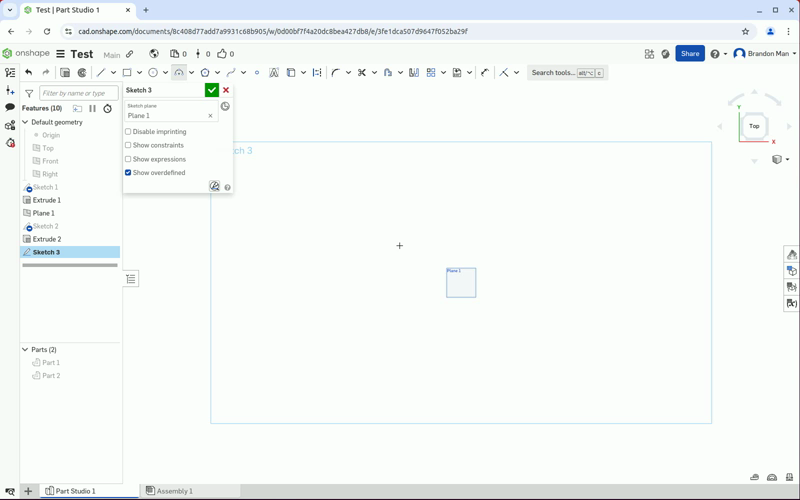
click(399, 245)
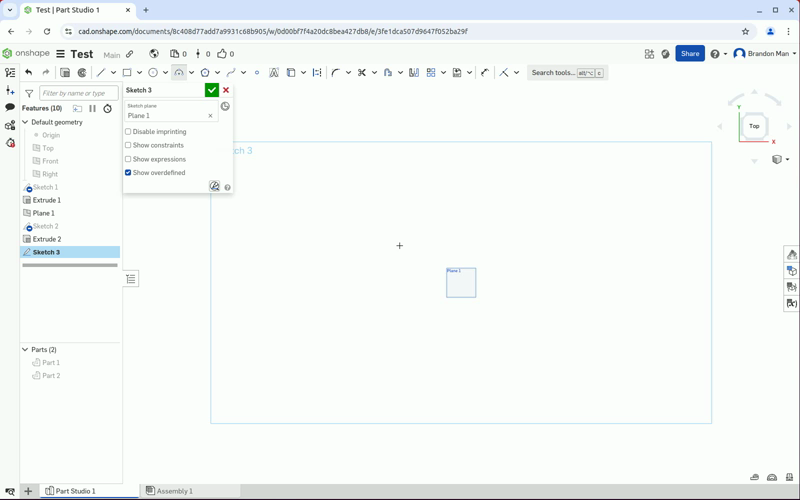
key_up(shift)
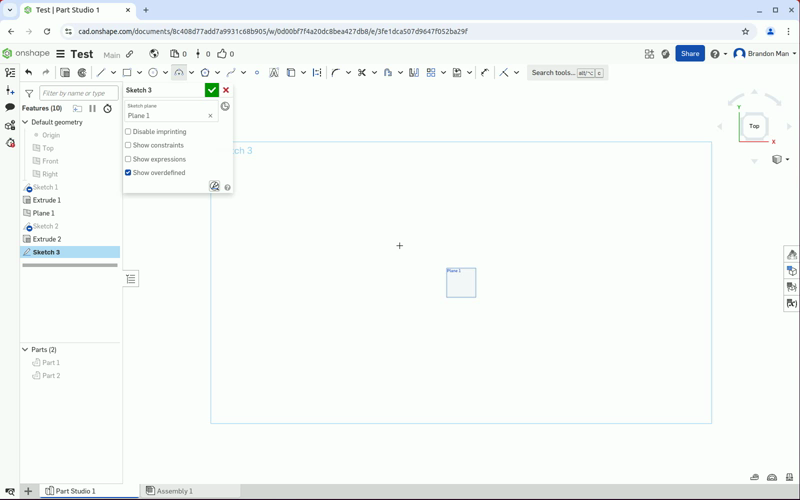
key_down(shift)
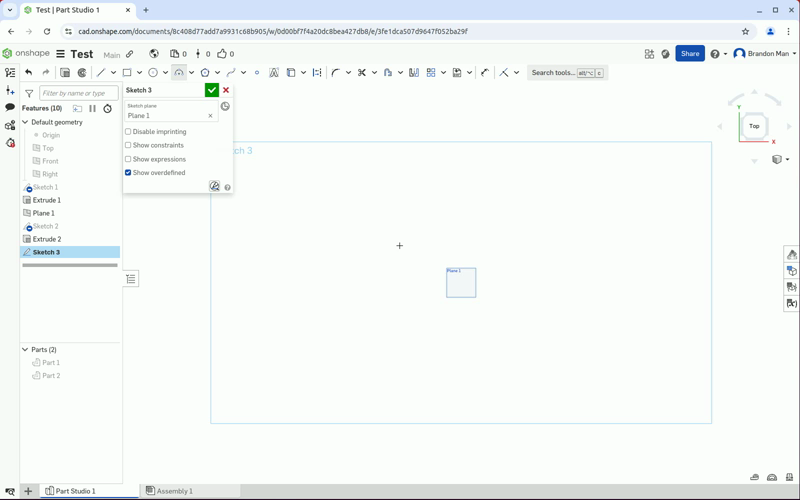
mouse_move(417, 209)
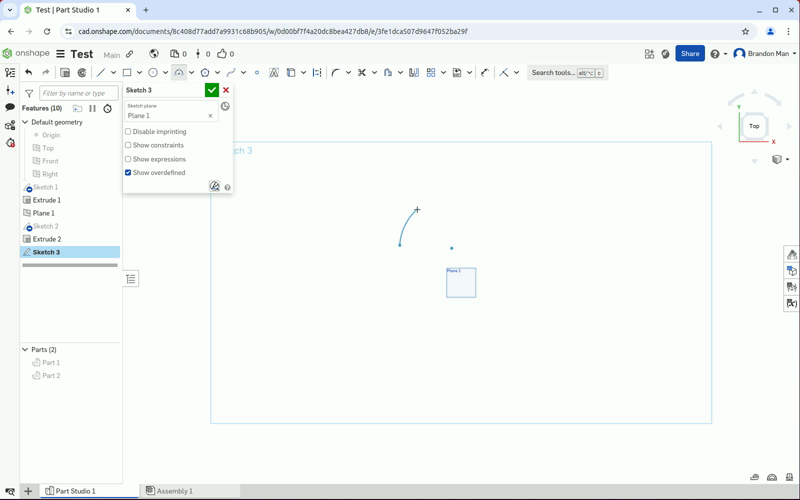
click(417, 209)
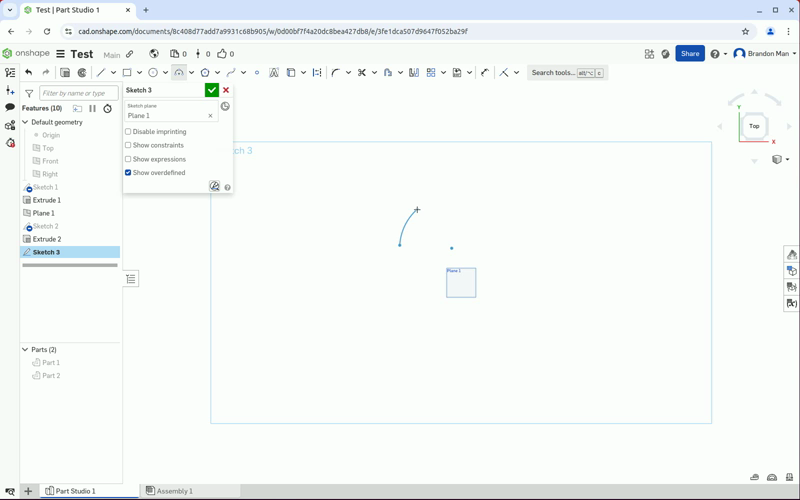
mouse_move(423, 234)
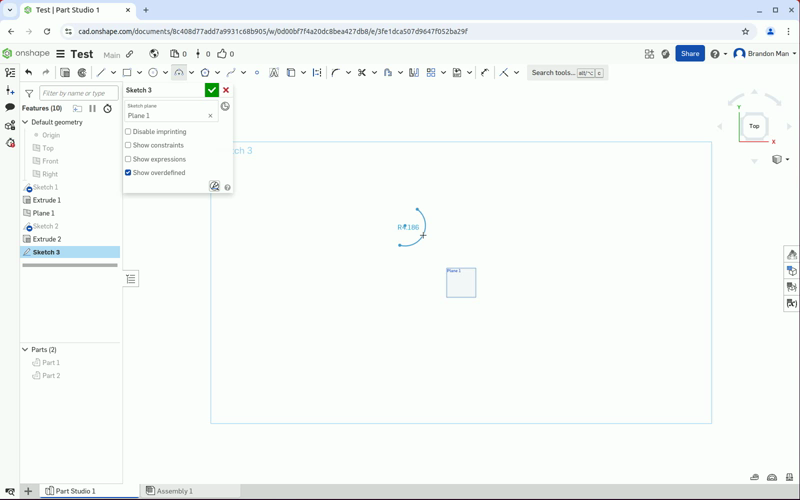
click(423, 234)
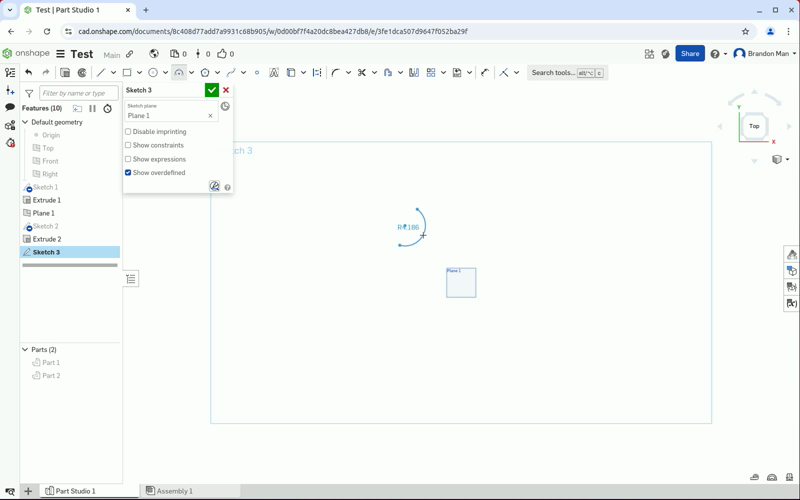
key_up(shift)
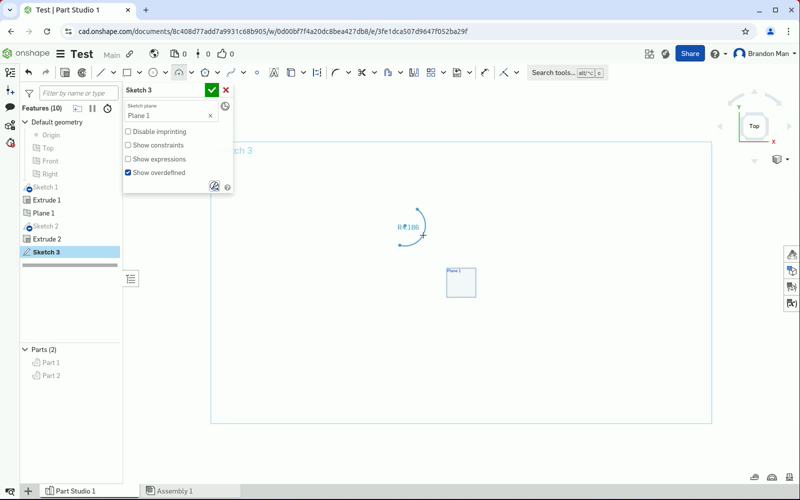
key(esc)
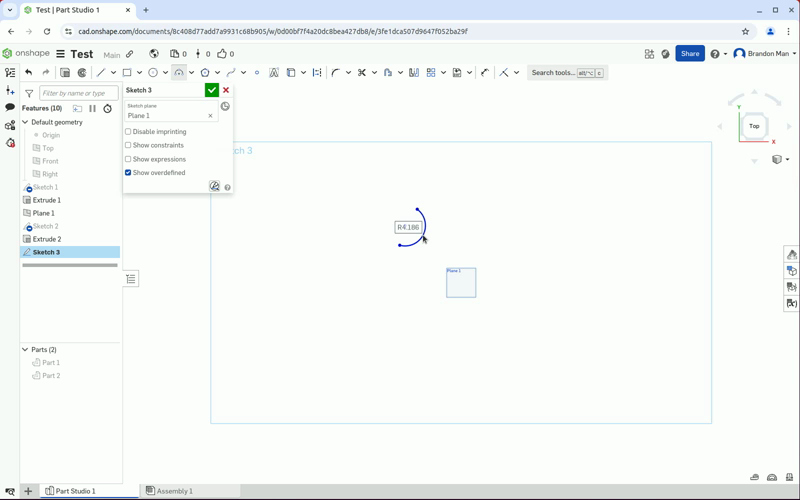
key(l)
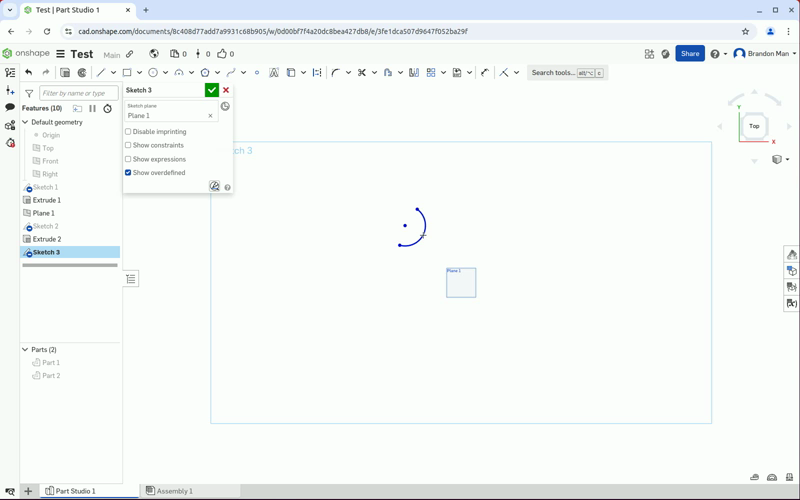
mouse_move(417, 209)
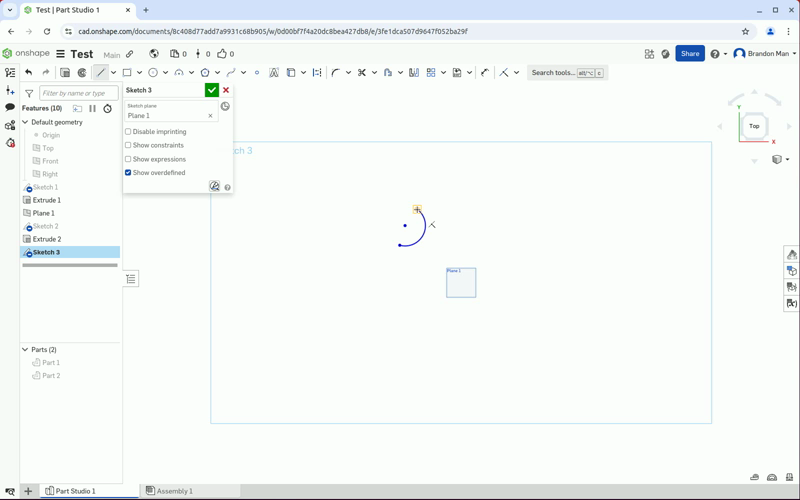
click(417, 209)
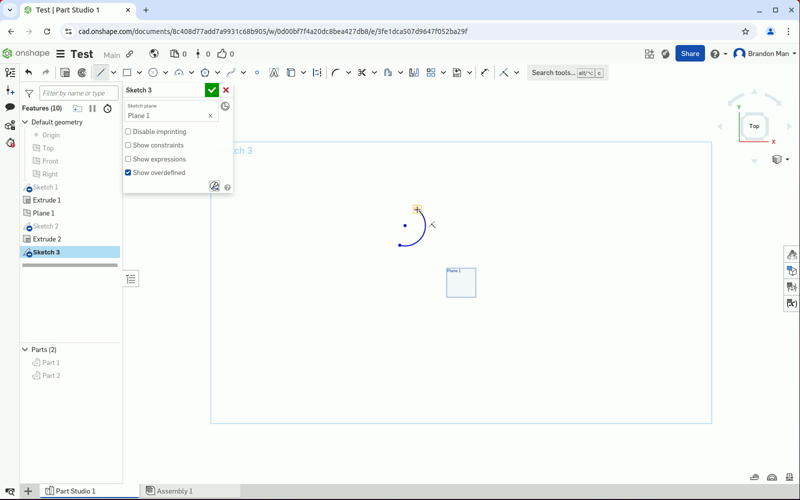
key_down(shift)
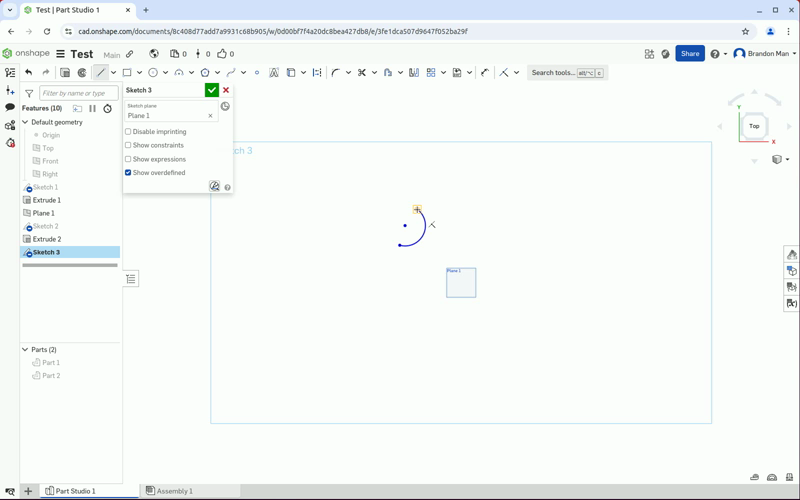
mouse_move(447, 209)
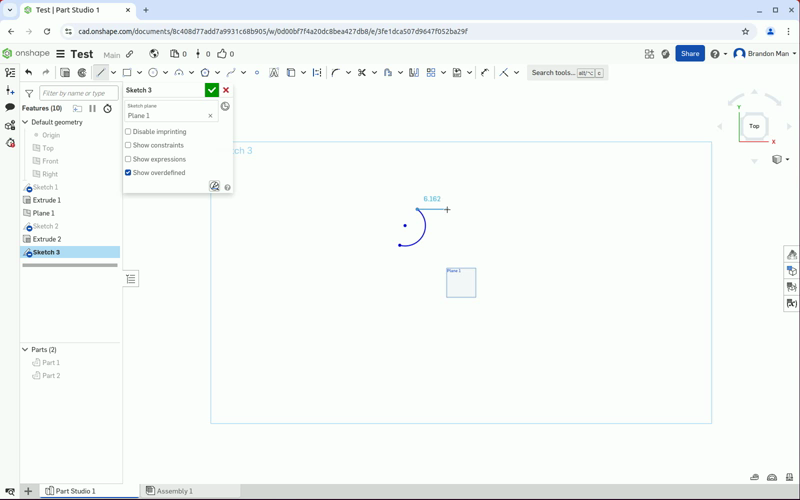
mouse_move(410, 209)
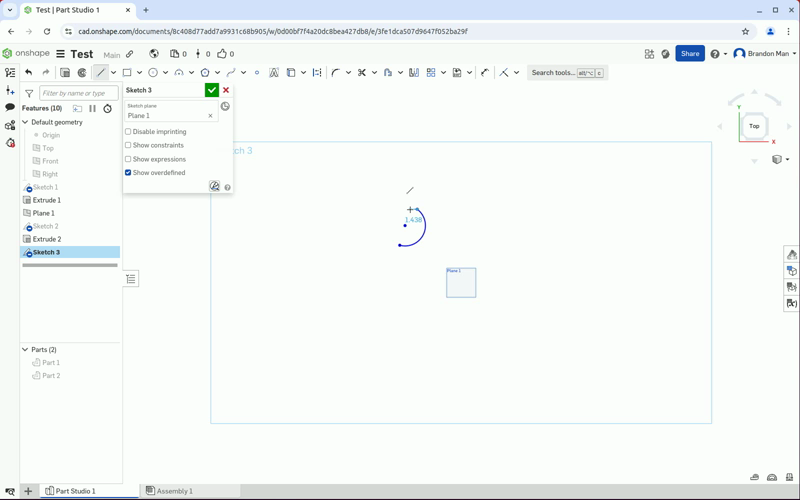
scroll(6)
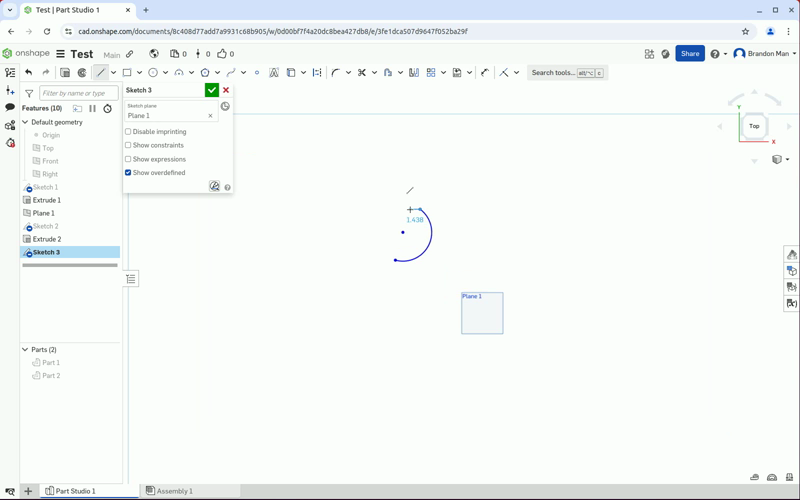
scroll(6)
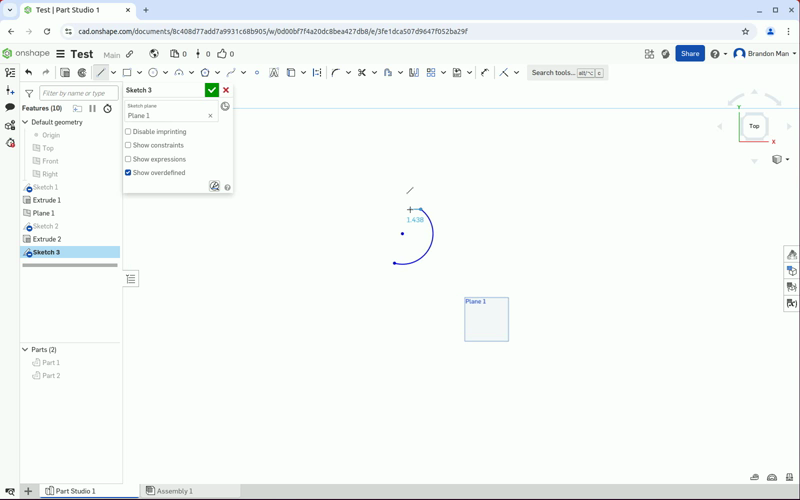
scroll(6)
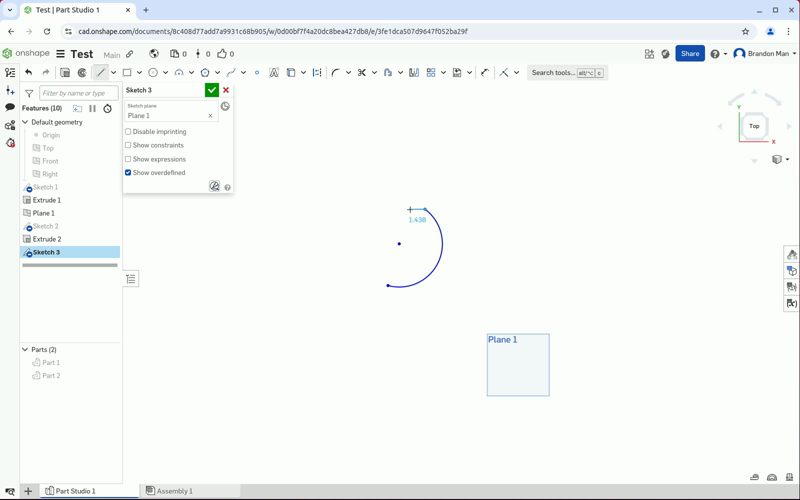
scroll(6)
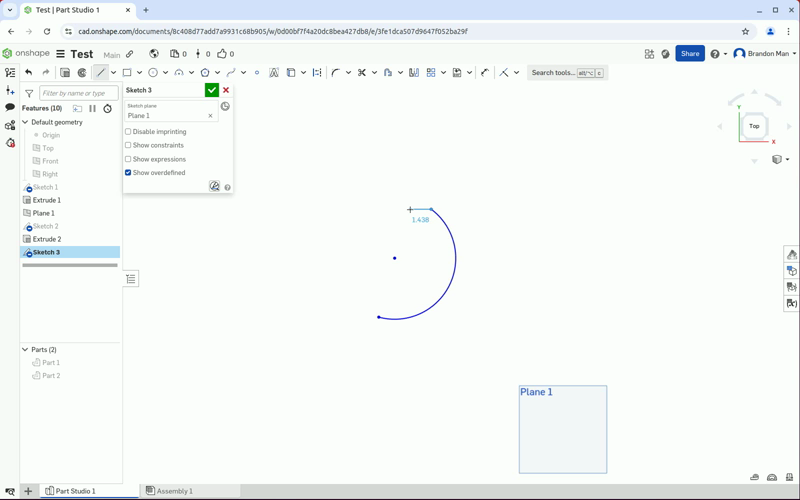
scroll(6)
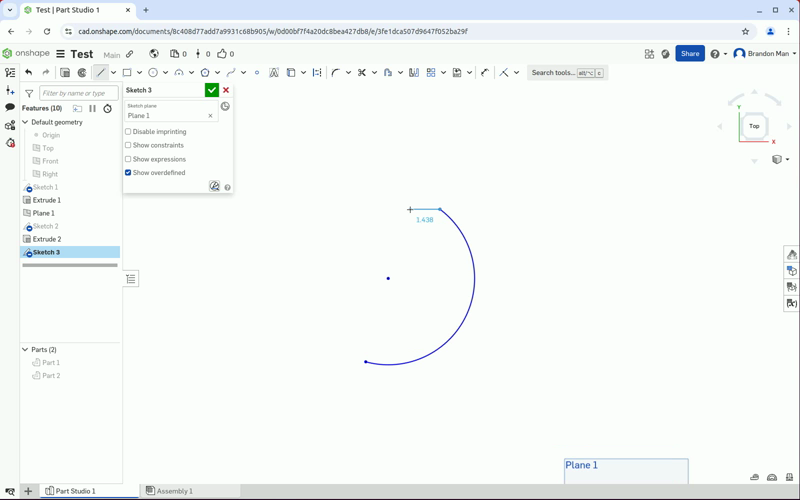
scroll(6)
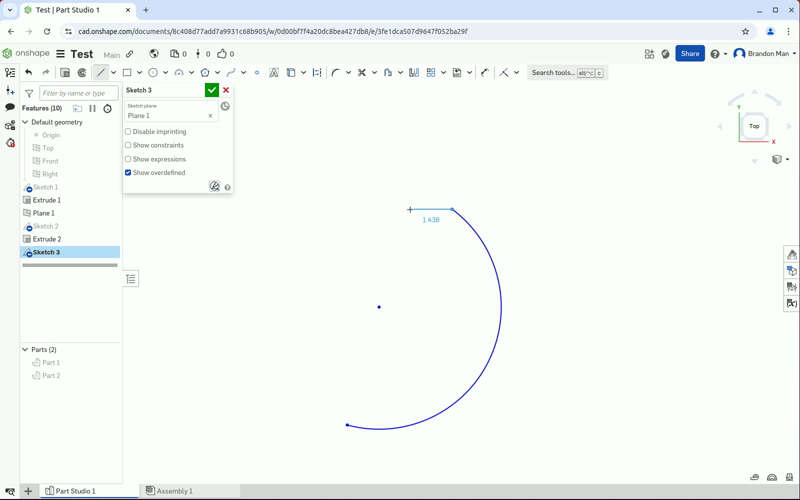
scroll(6)
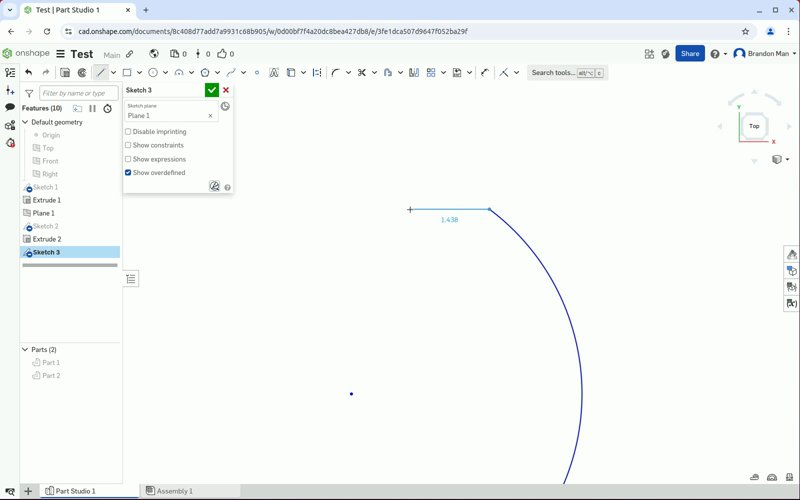
click(410, 209)
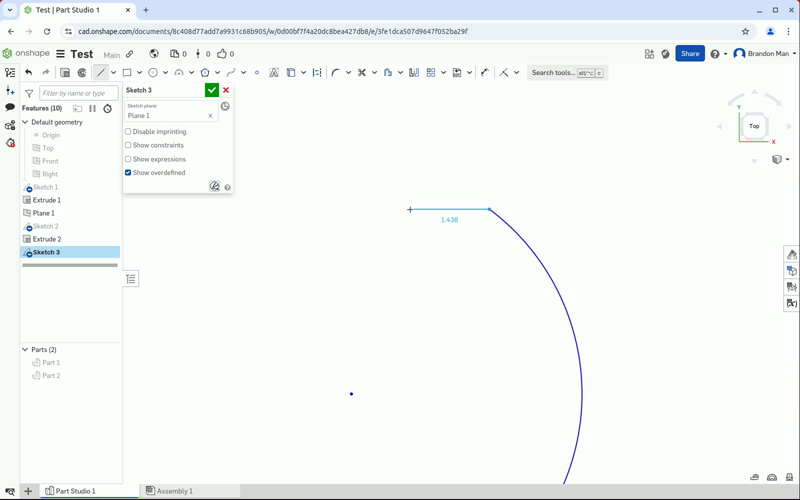
scroll(-6)
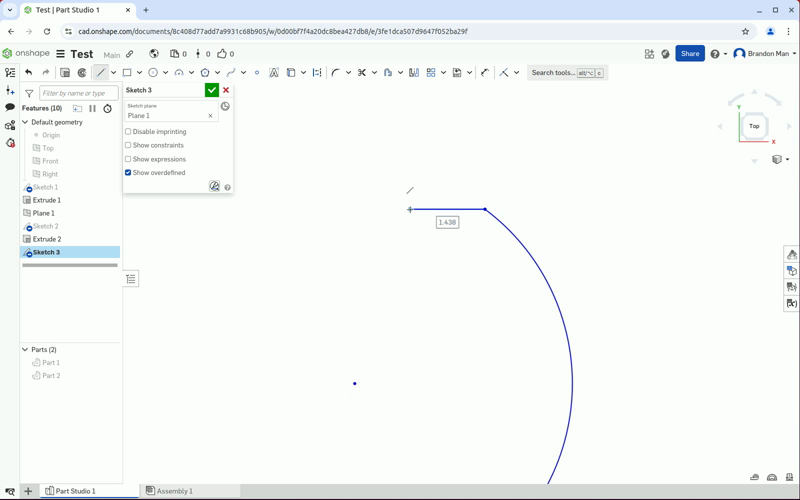
scroll(-6)
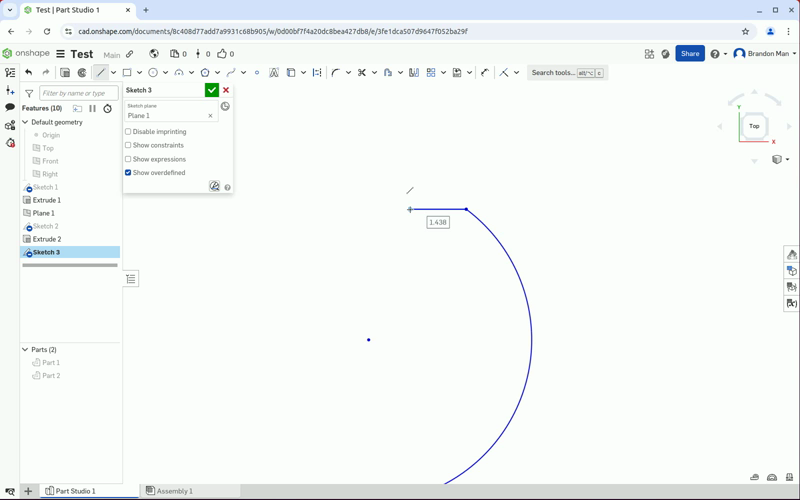
scroll(-6)
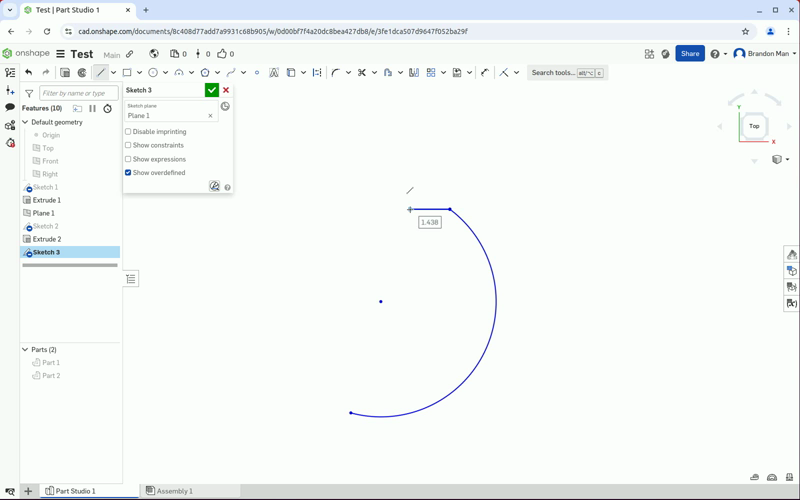
scroll(-6)
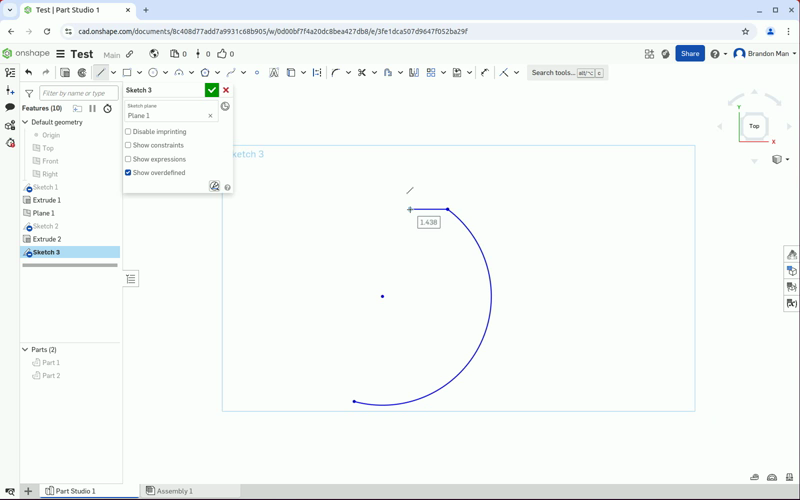
scroll(-6)
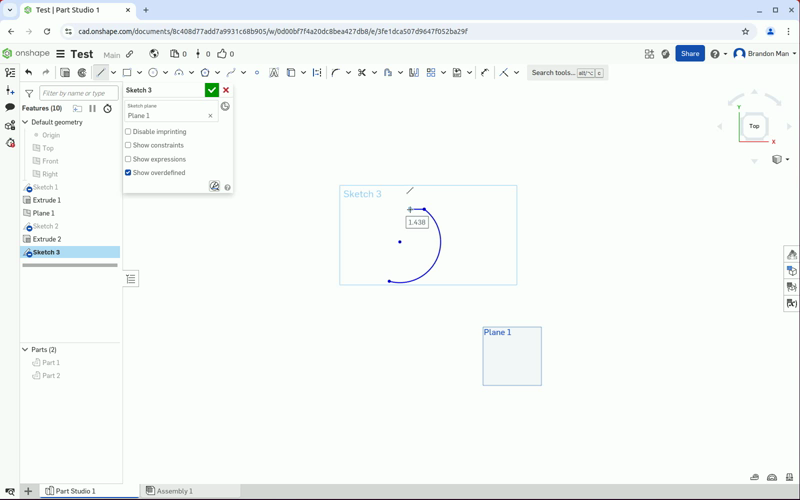
scroll(-6)
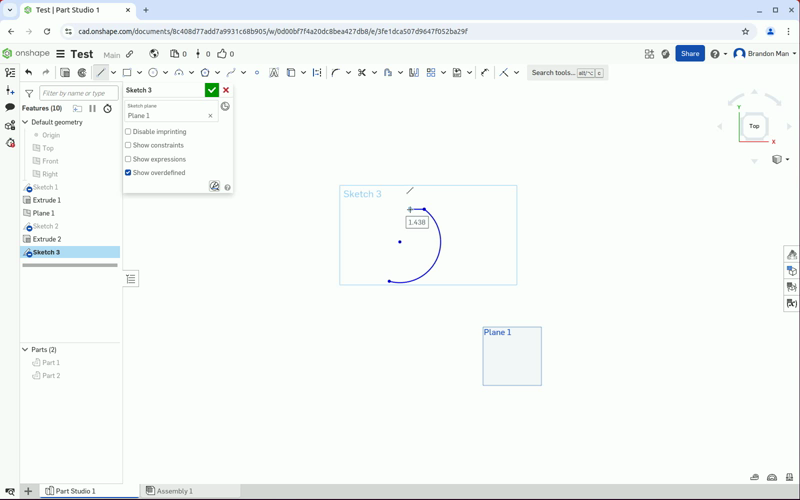
scroll(-6)
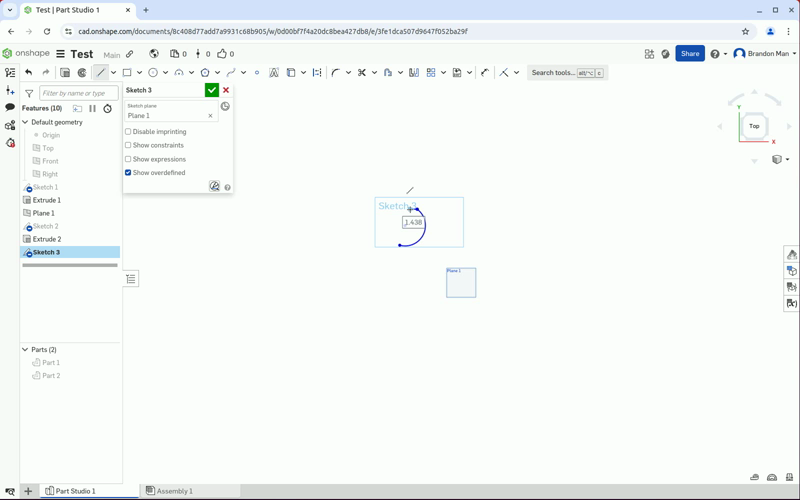
key_up(shift)
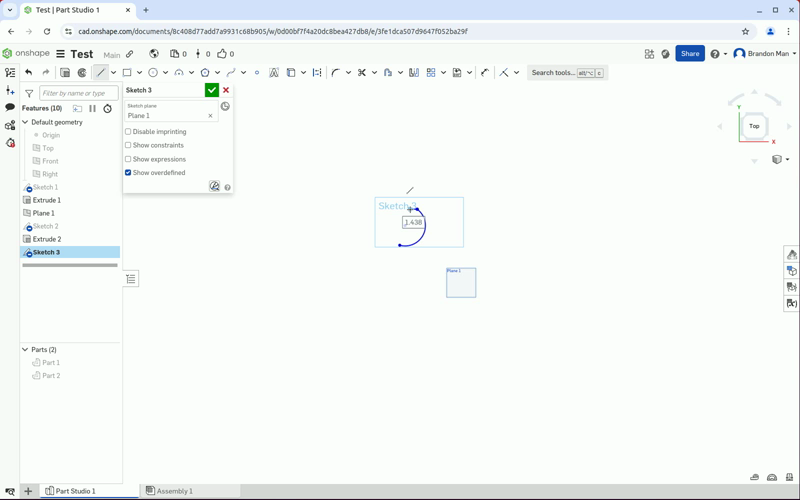
key_down(shift)
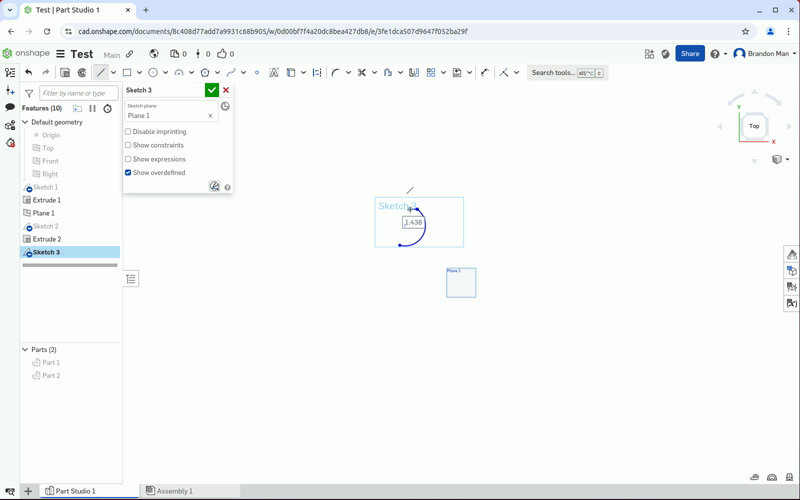
mouse_move(440, 209)
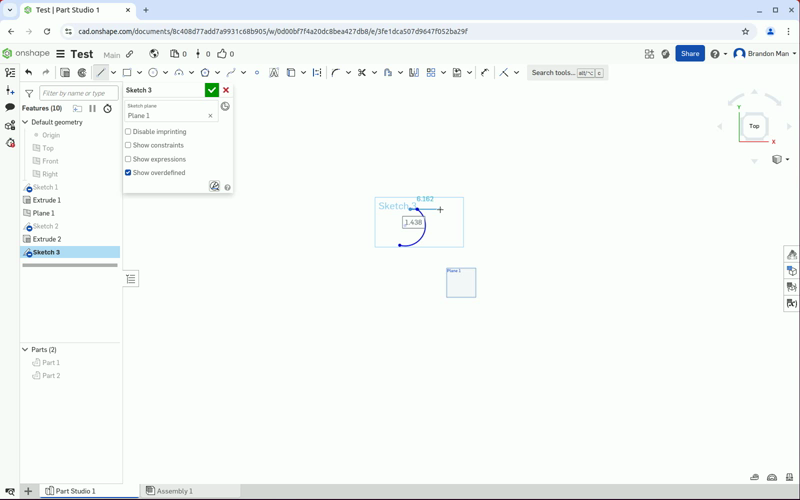
mouse_move(410, 220)
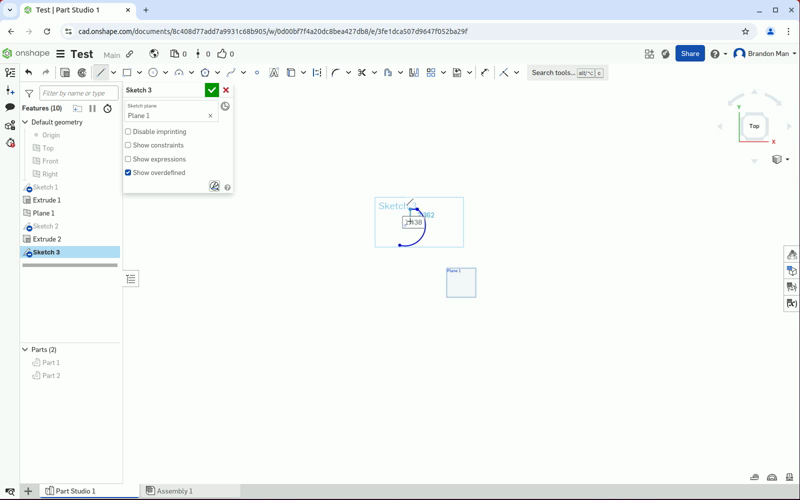
click(410, 220)
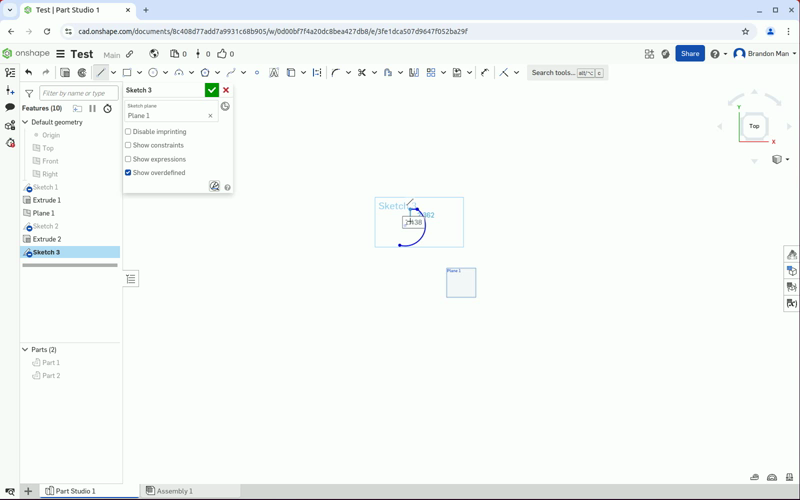
key_up(shift)
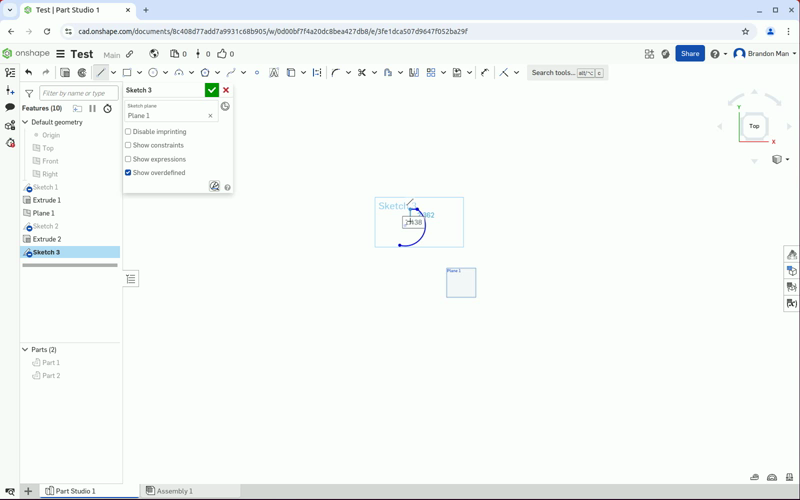
key_down(shift)
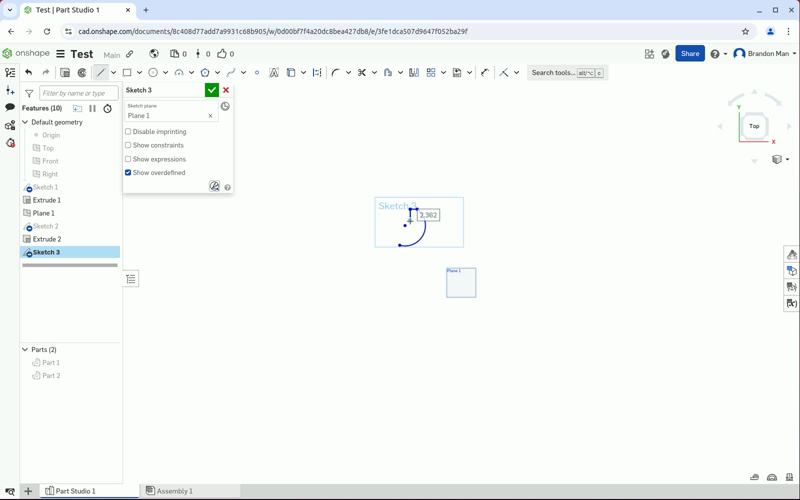
mouse_move(440, 220)
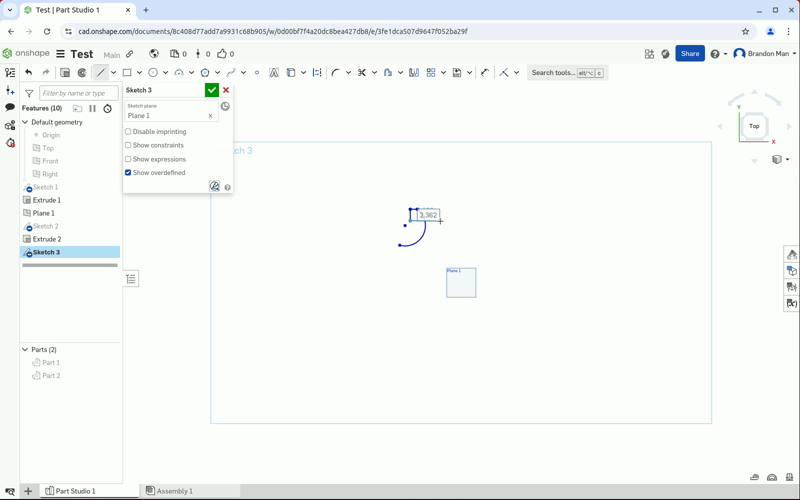
mouse_move(421, 220)
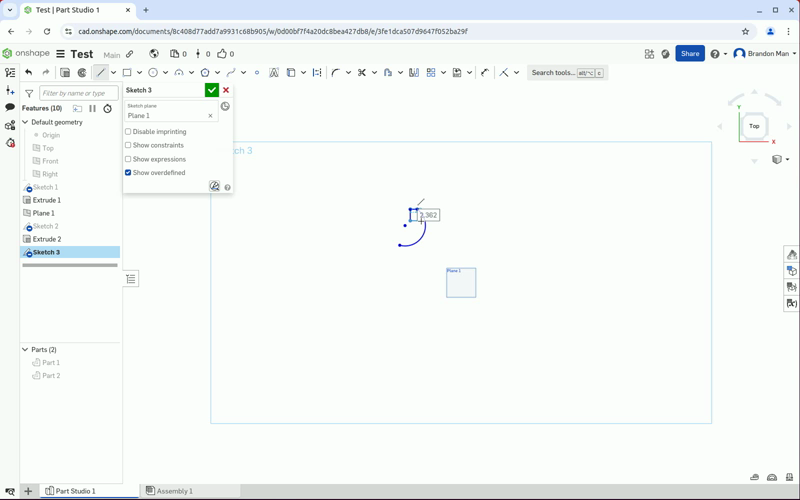
click(421, 220)
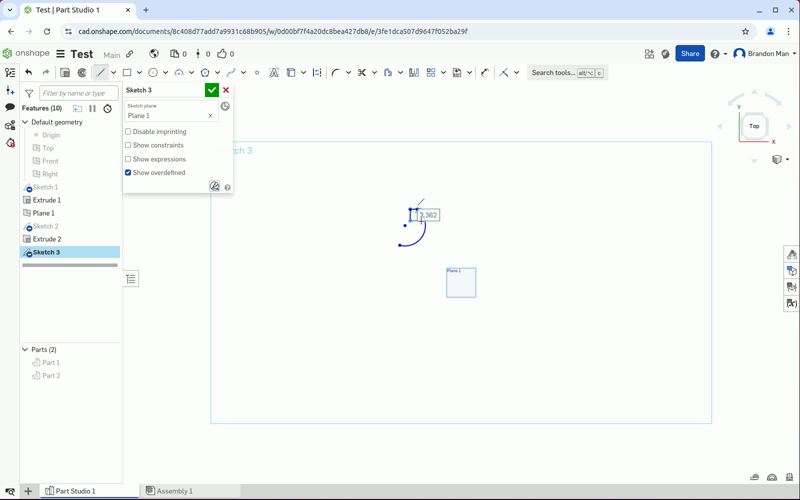
key_up(shift)
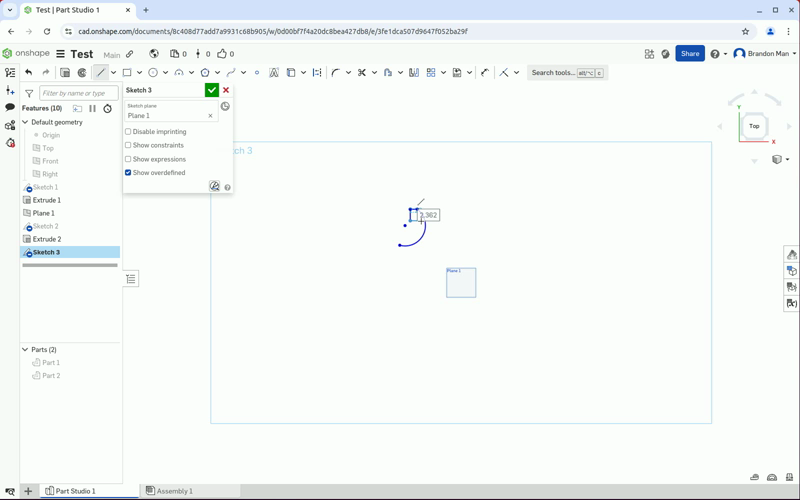
key_down(shift)
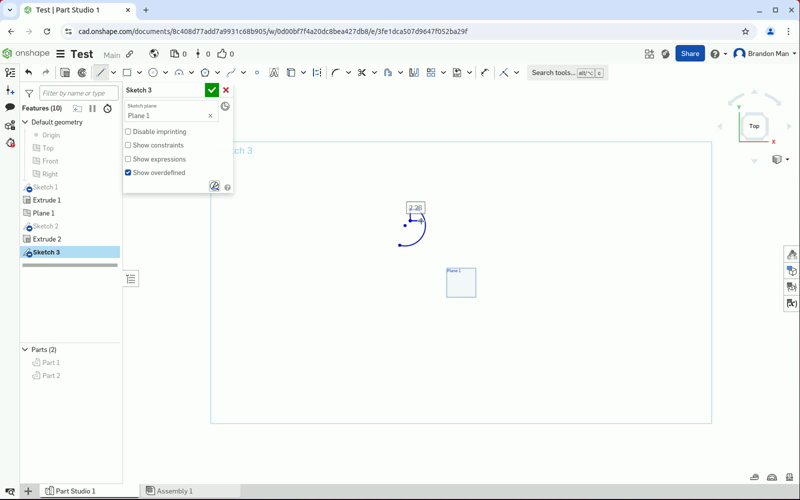
mouse_move(451, 220)
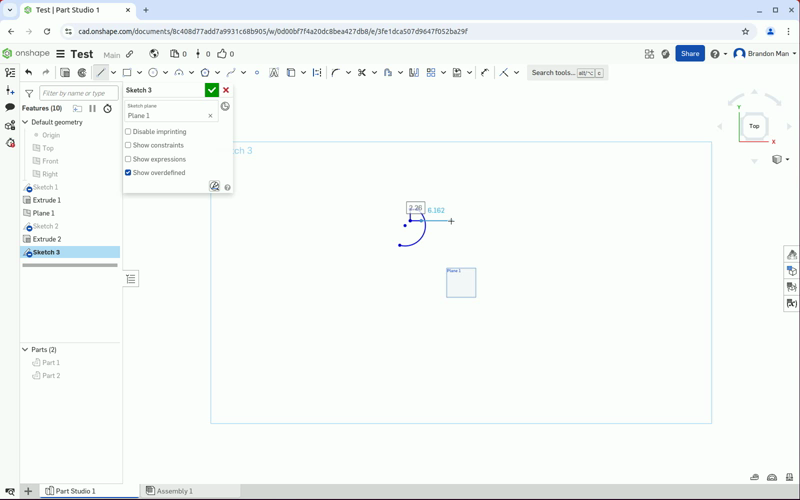
mouse_move(421, 230)
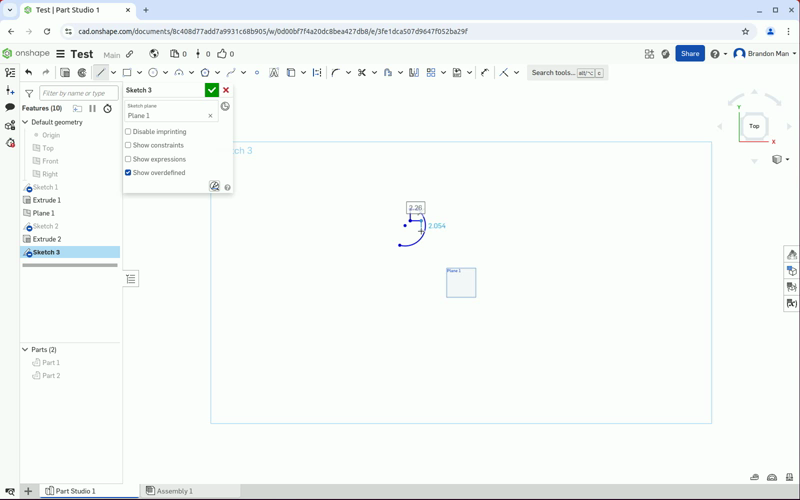
scroll(6)
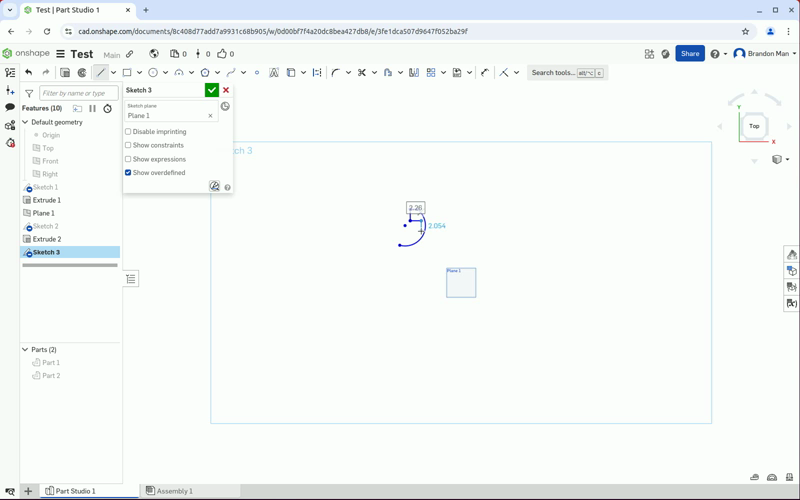
scroll(6)
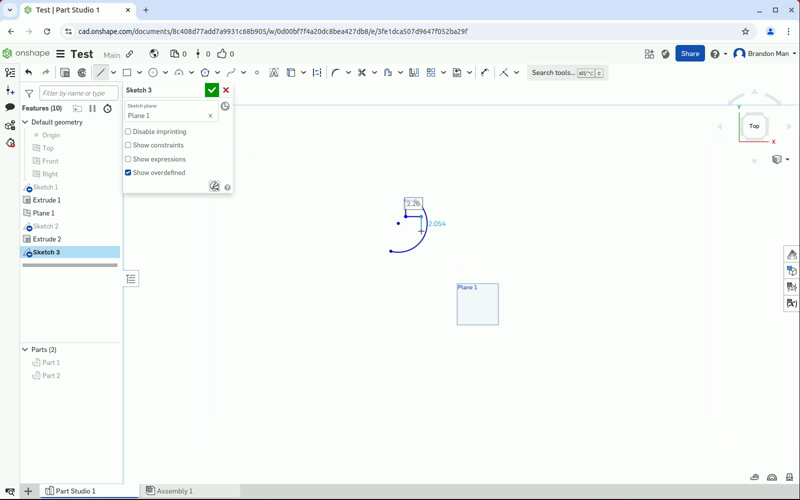
scroll(6)
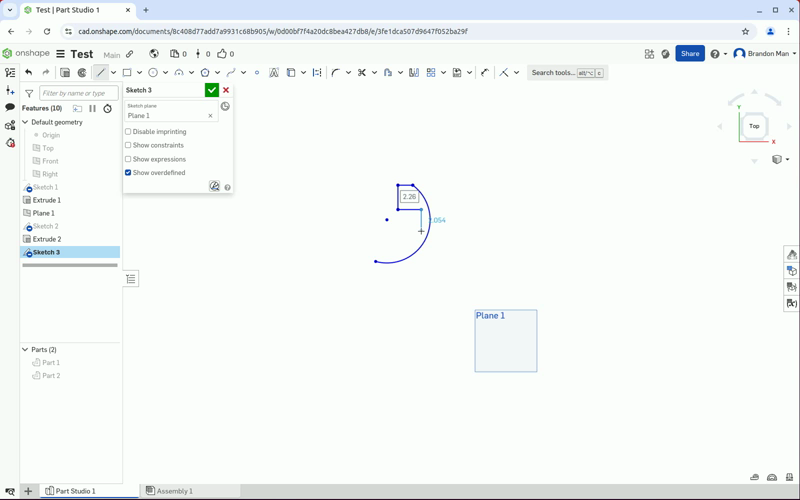
scroll(6)
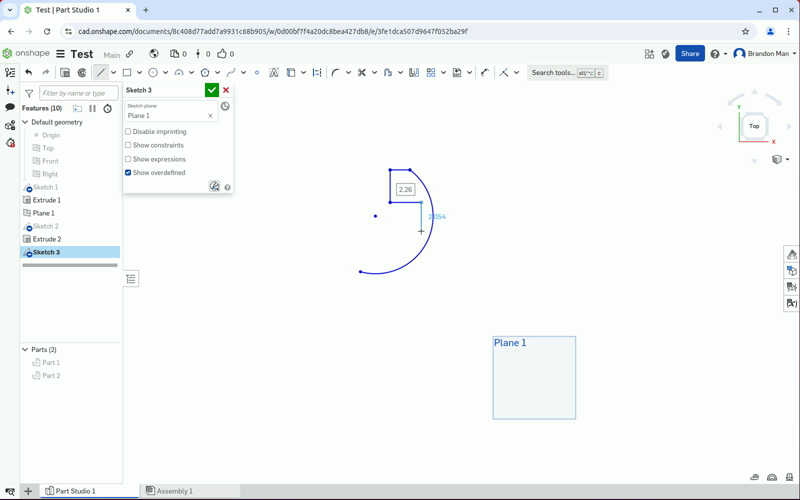
scroll(6)
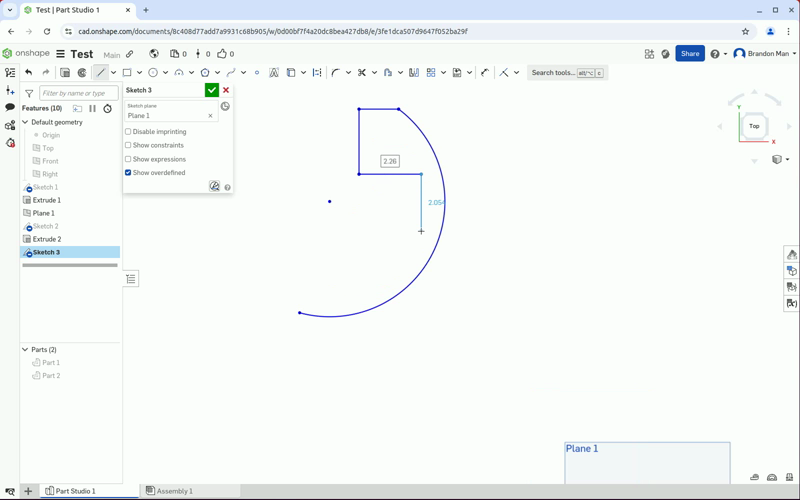
scroll(6)
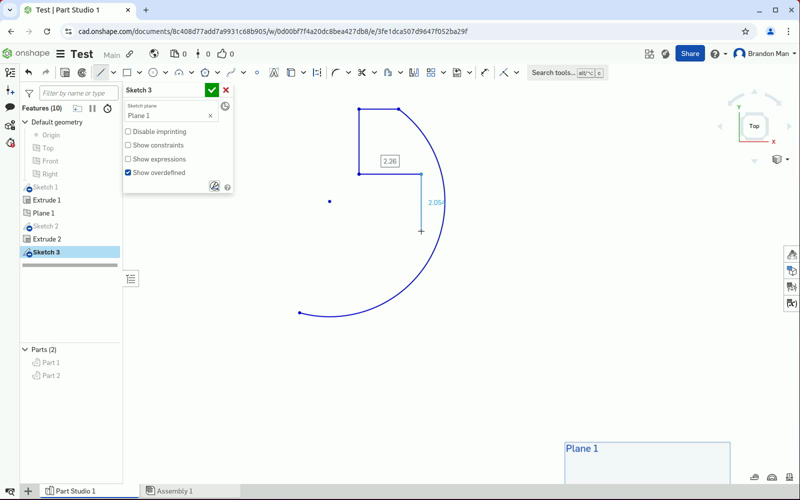
scroll(6)
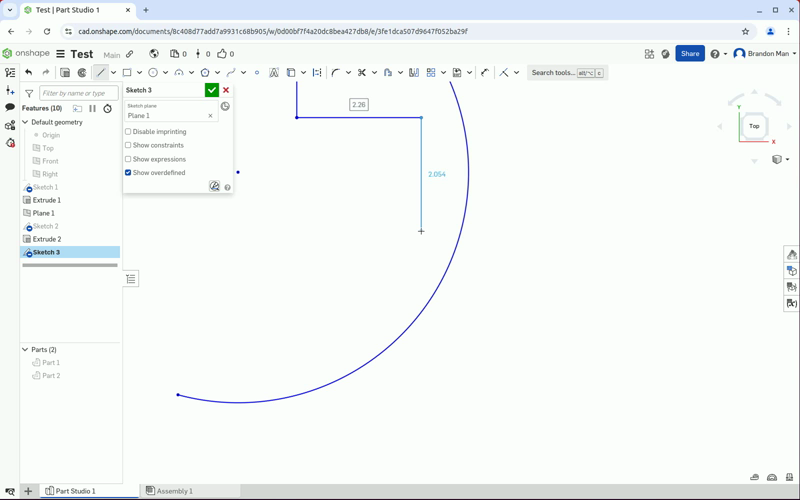
click(421, 230)
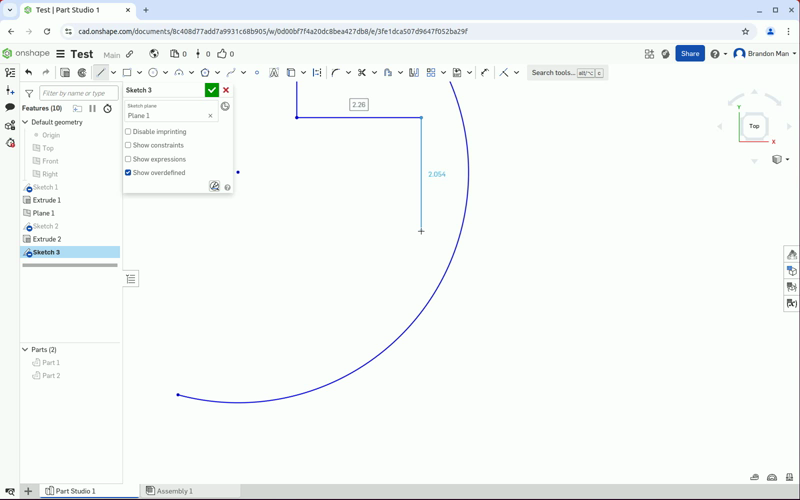
scroll(-6)
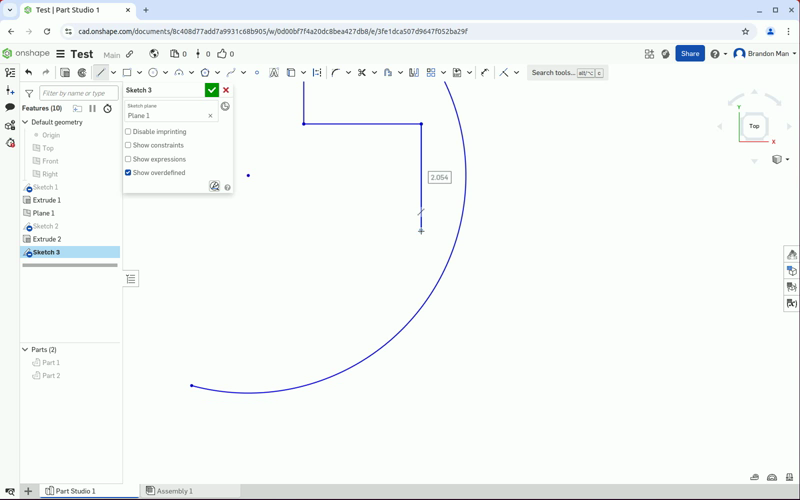
scroll(-6)
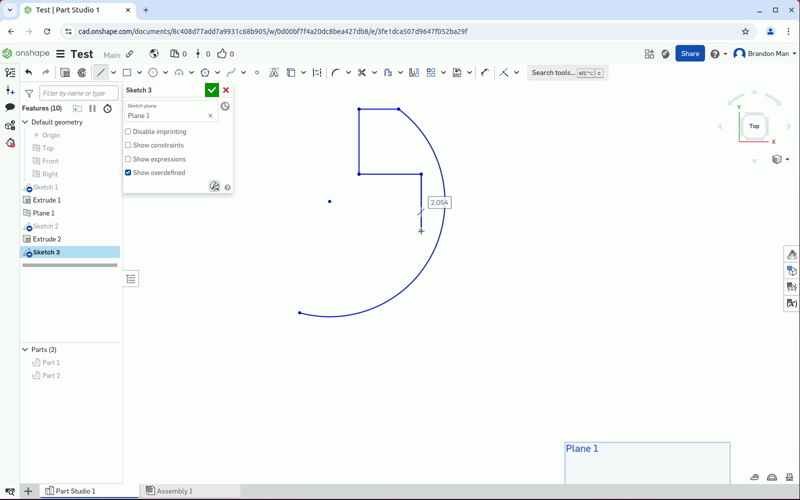
scroll(-6)
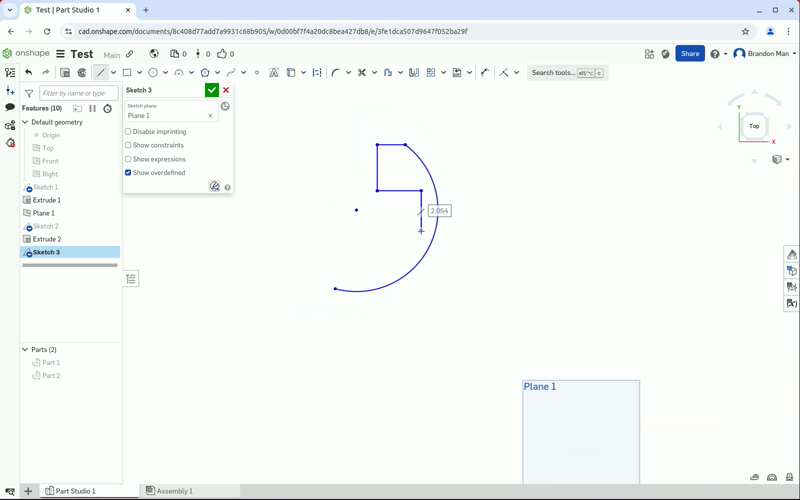
scroll(-6)
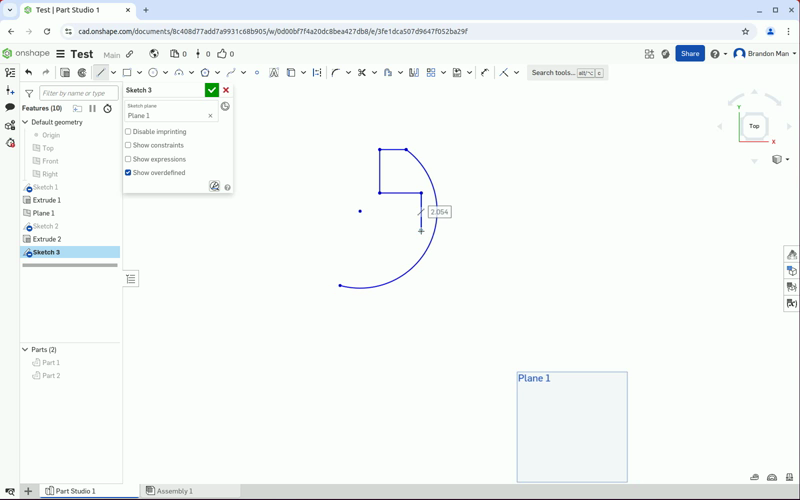
scroll(-6)
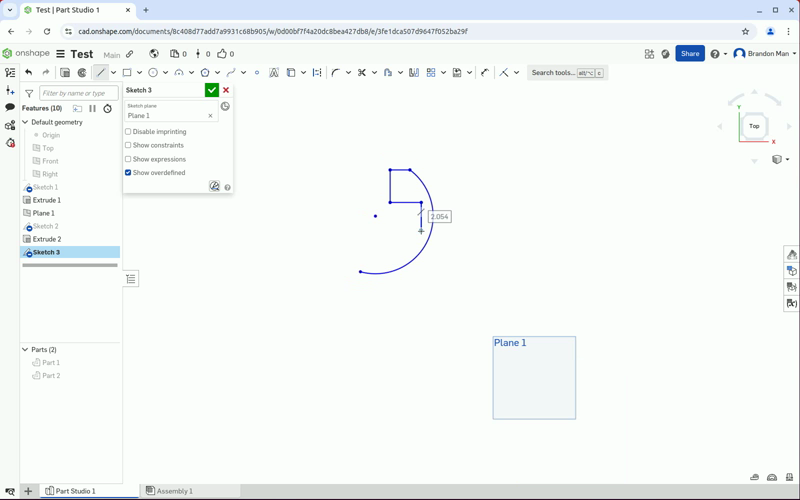
scroll(-6)
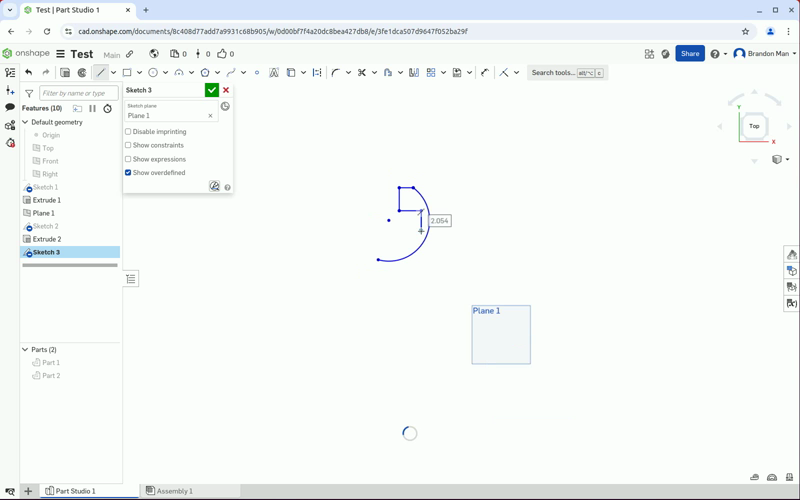
scroll(-6)
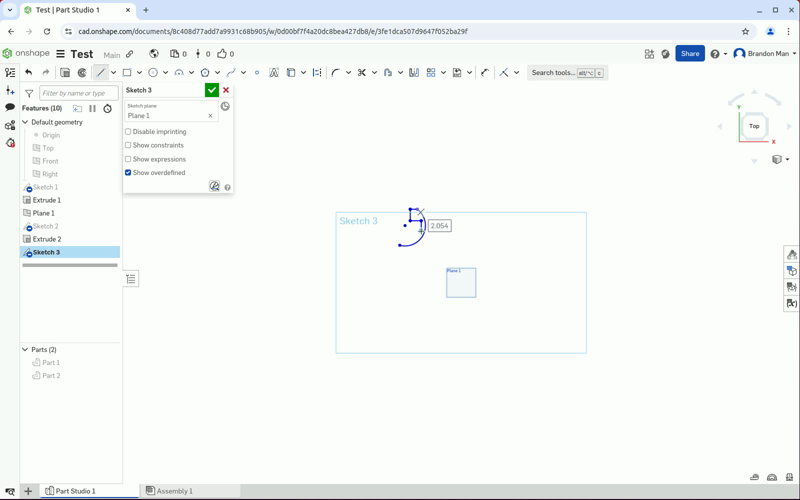
key_up(shift)
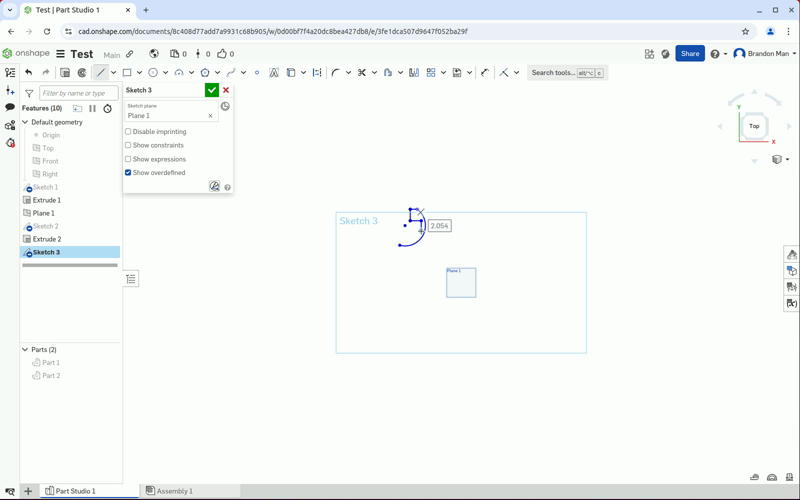
key_down(shift)
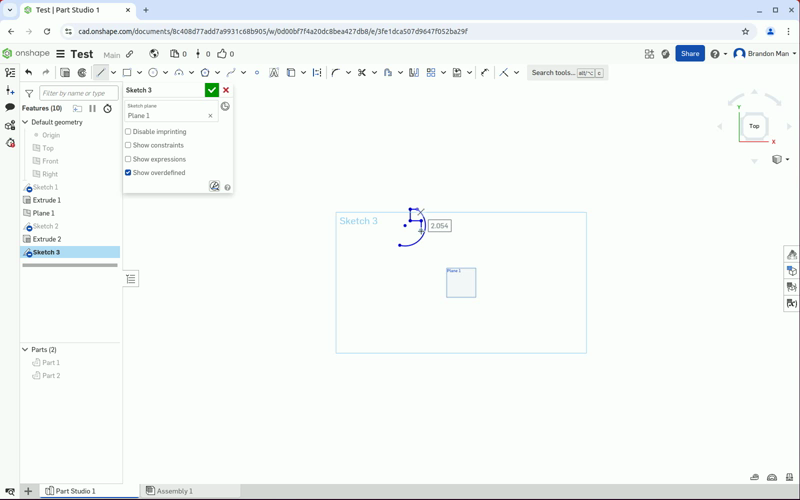
mouse_move(451, 230)
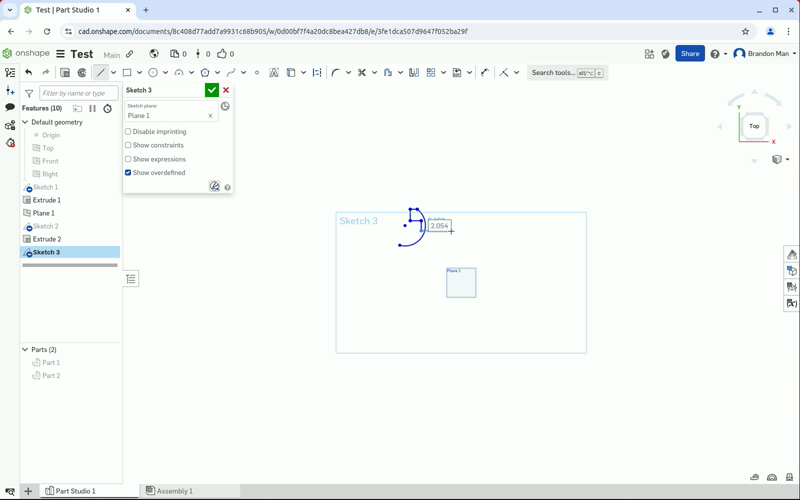
mouse_move(410, 230)
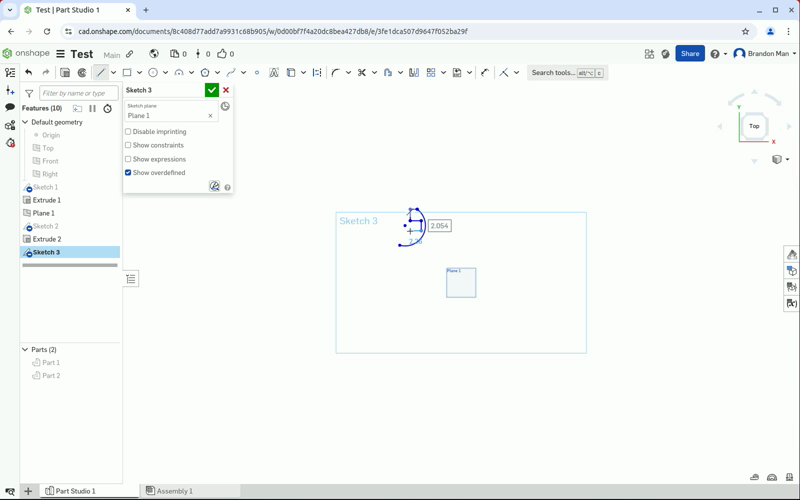
click(410, 230)
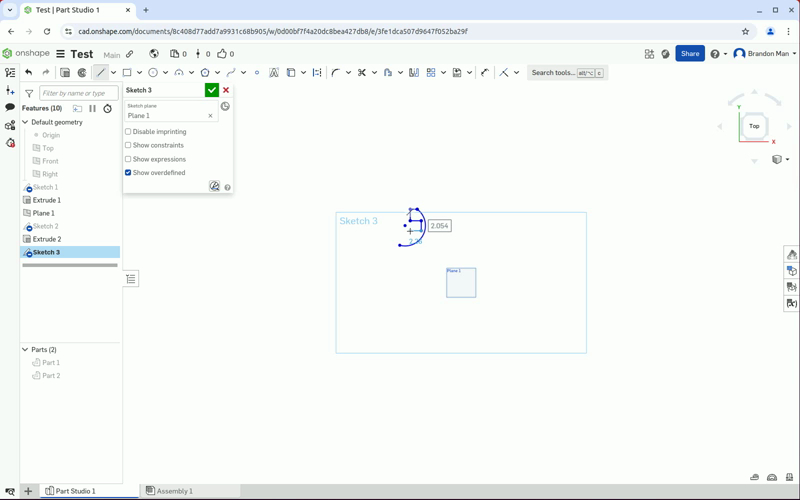
key_up(shift)
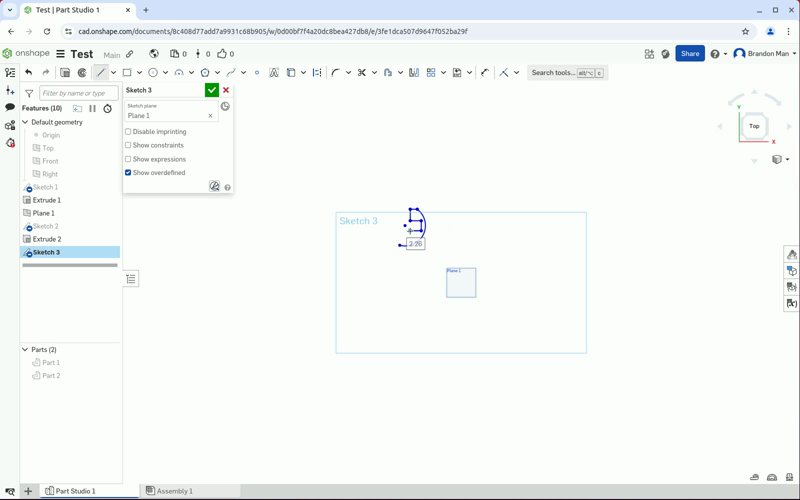
key_down(shift)
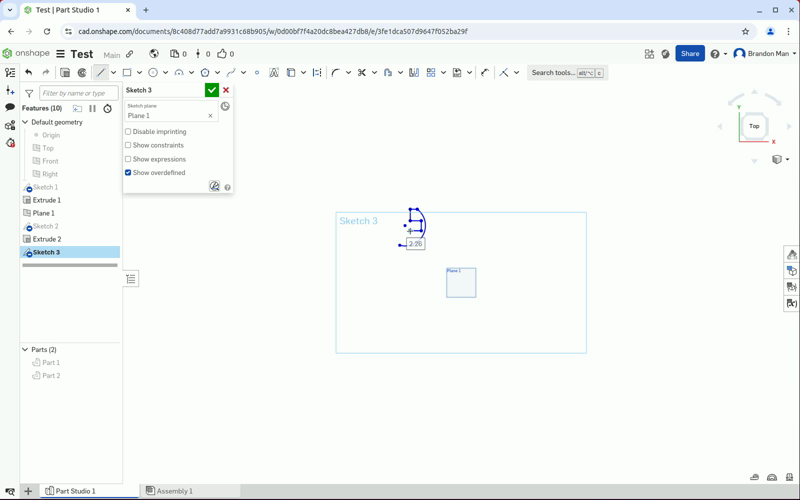
mouse_move(440, 230)
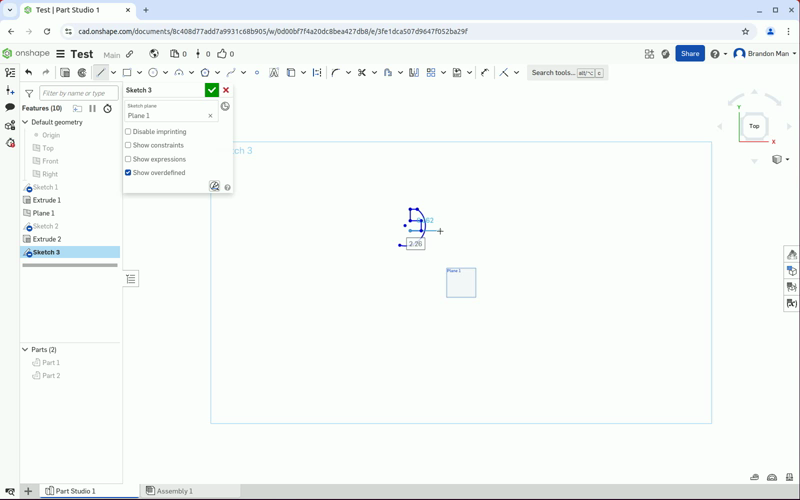
mouse_move(410, 242)
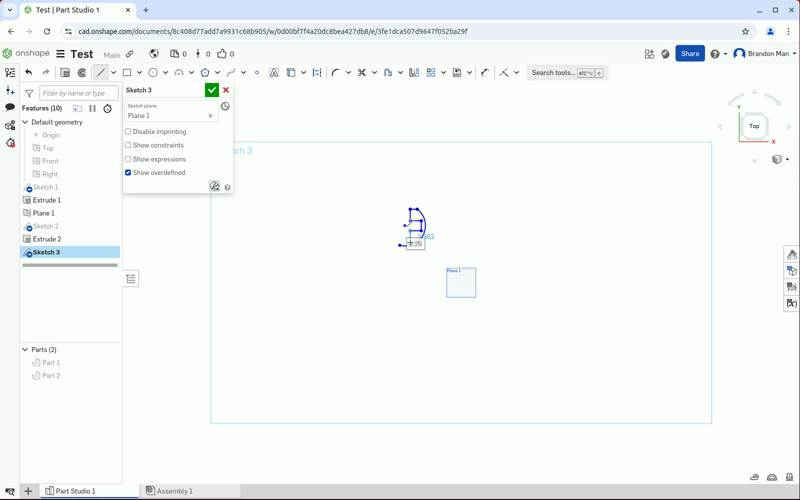
click(410, 242)
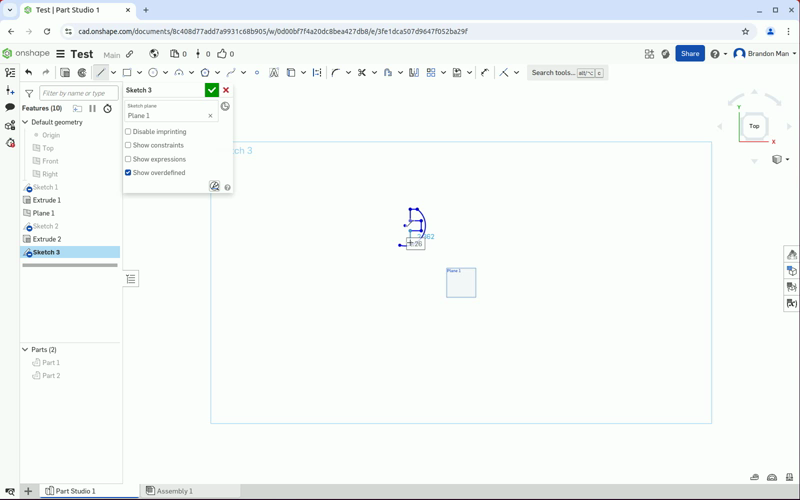
key_up(shift)
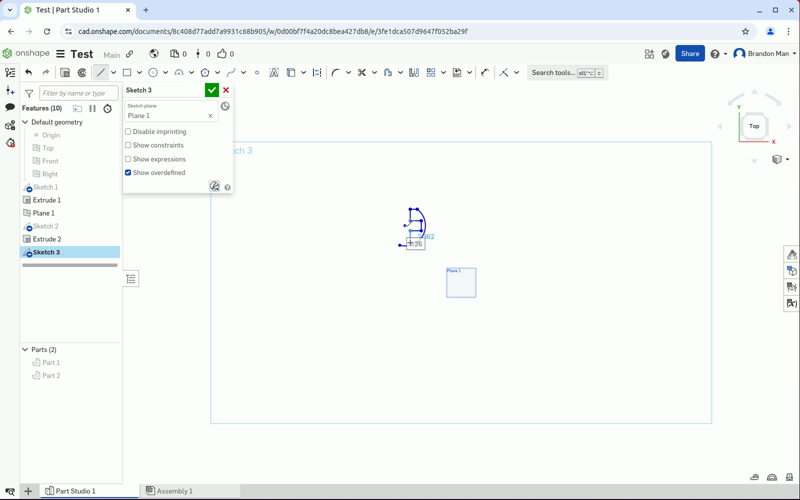
key_down(shift)
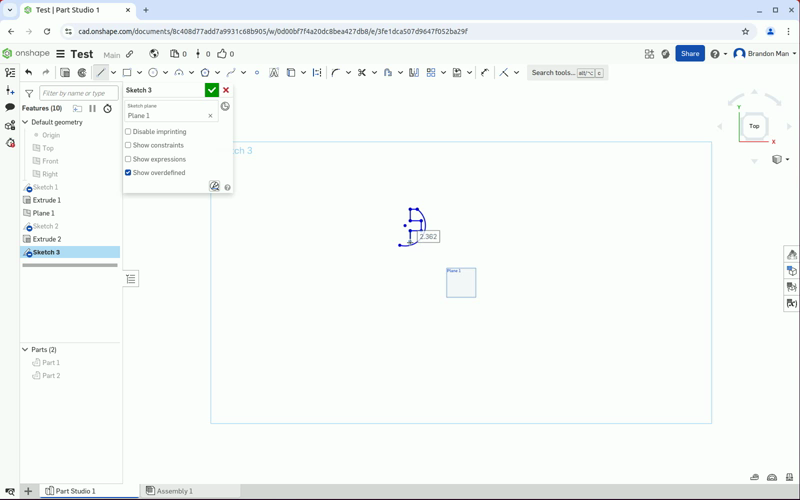
mouse_move(440, 242)
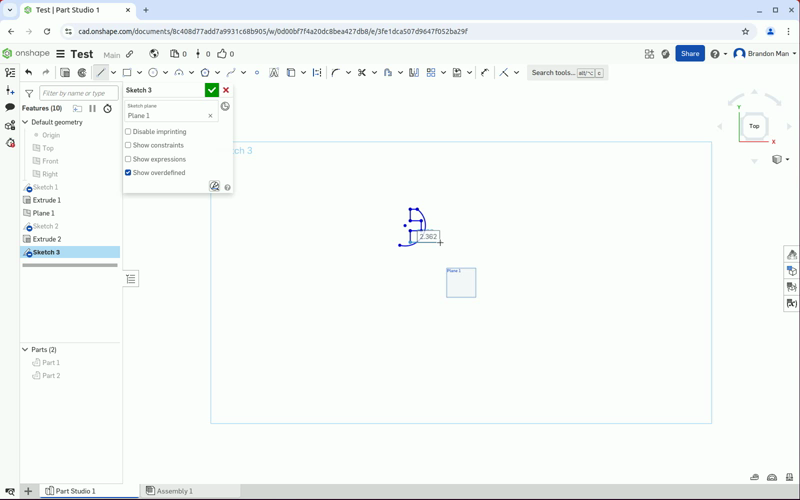
mouse_move(399, 242)
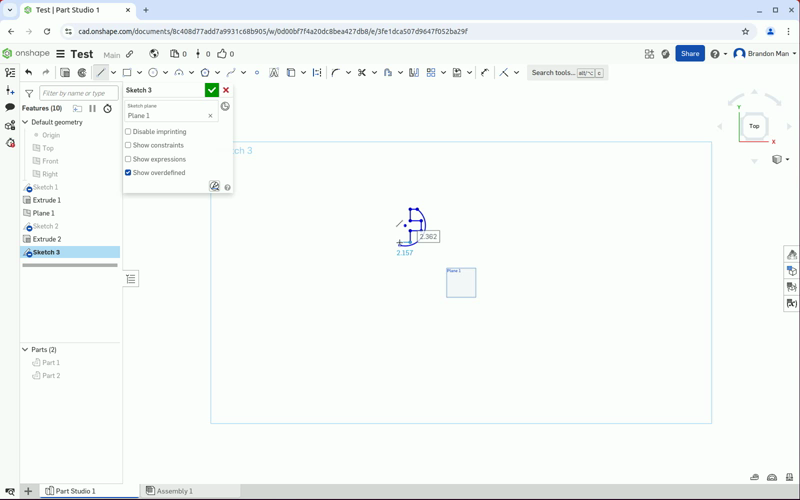
scroll(6)
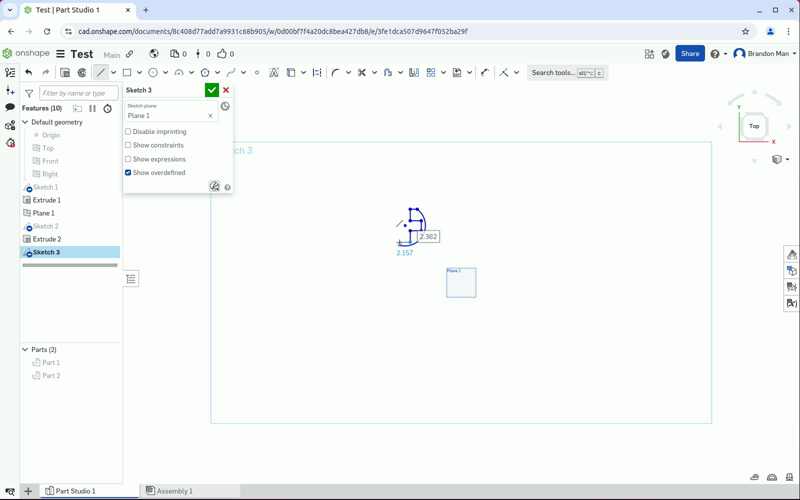
scroll(6)
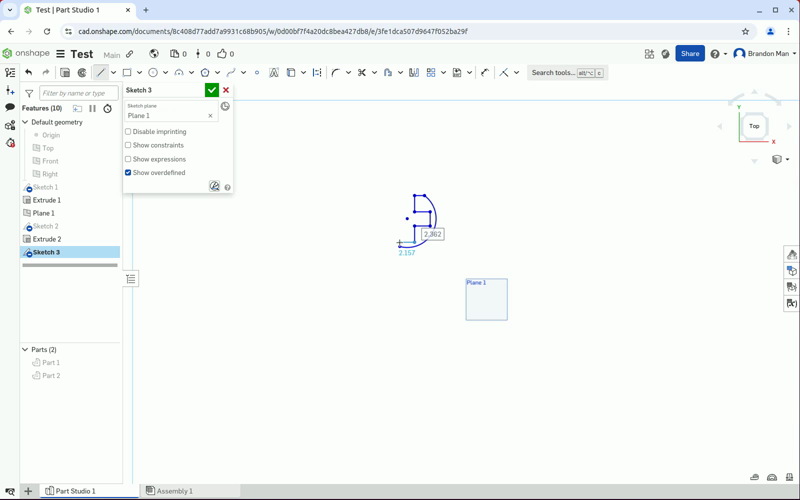
scroll(6)
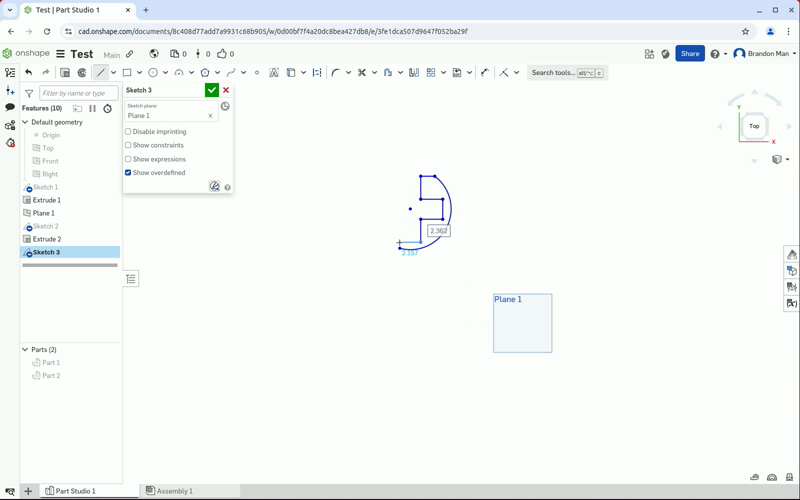
scroll(6)
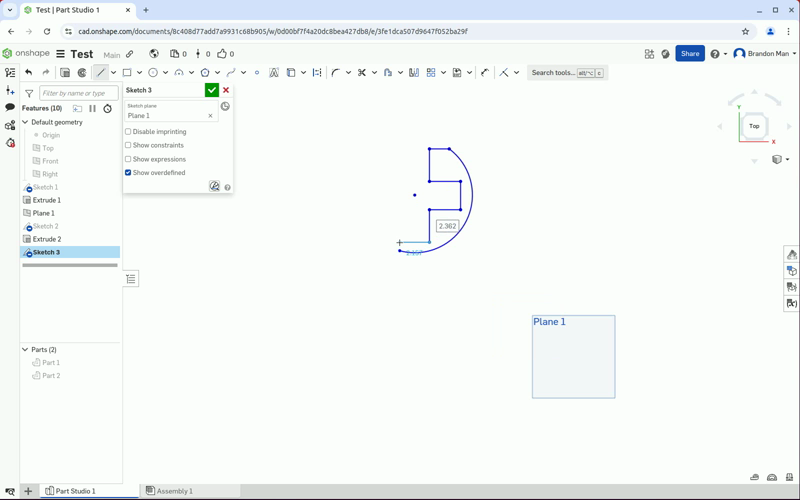
scroll(6)
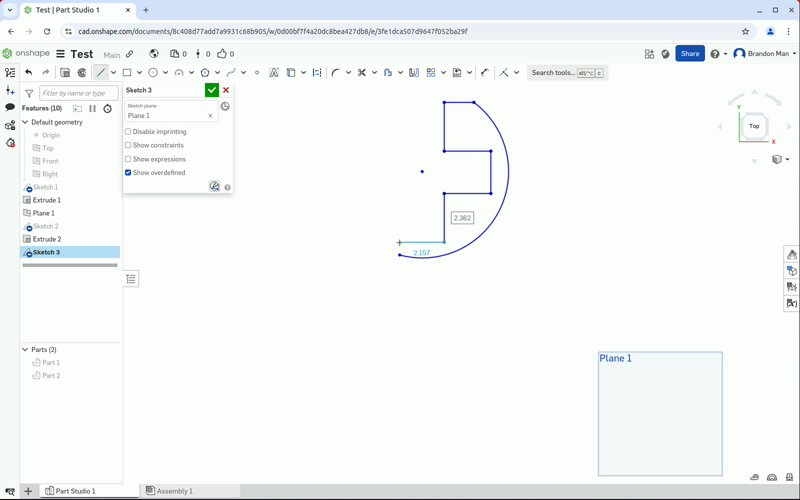
scroll(6)
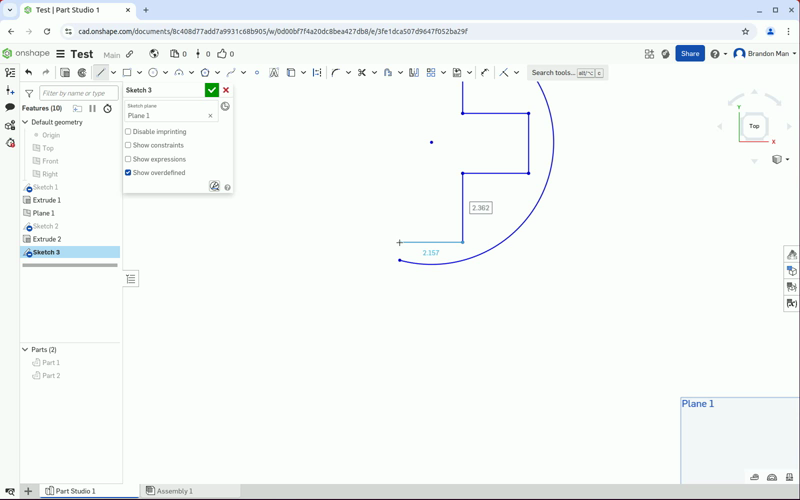
scroll(6)
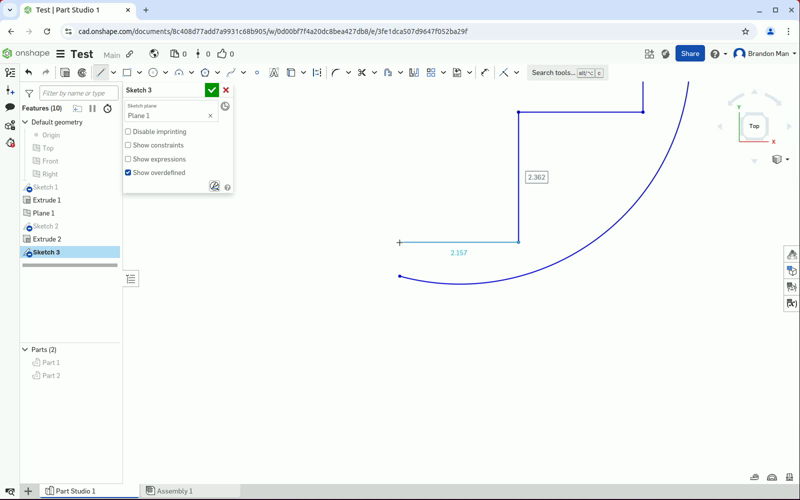
click(399, 242)
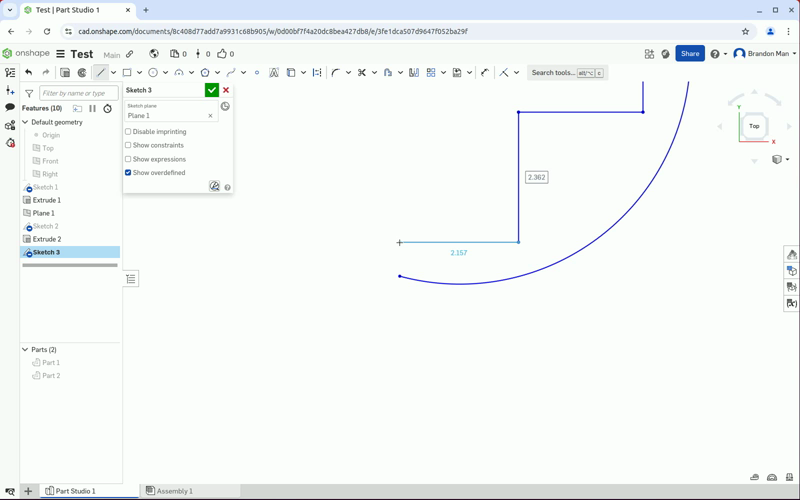
scroll(-6)
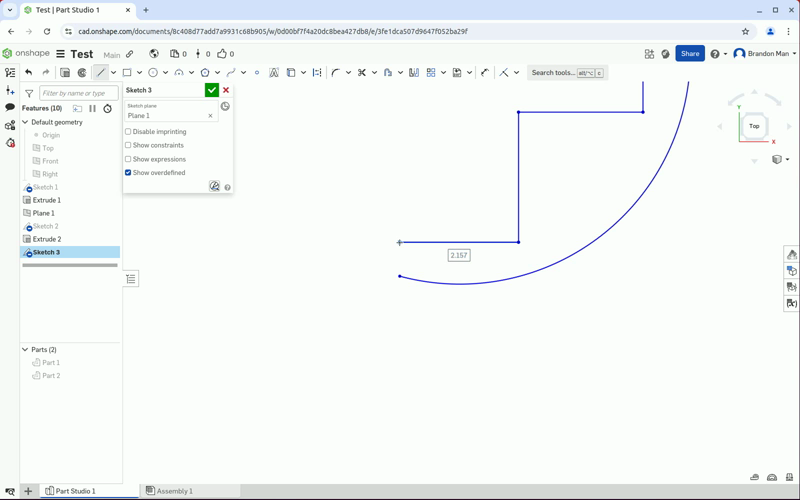
scroll(-6)
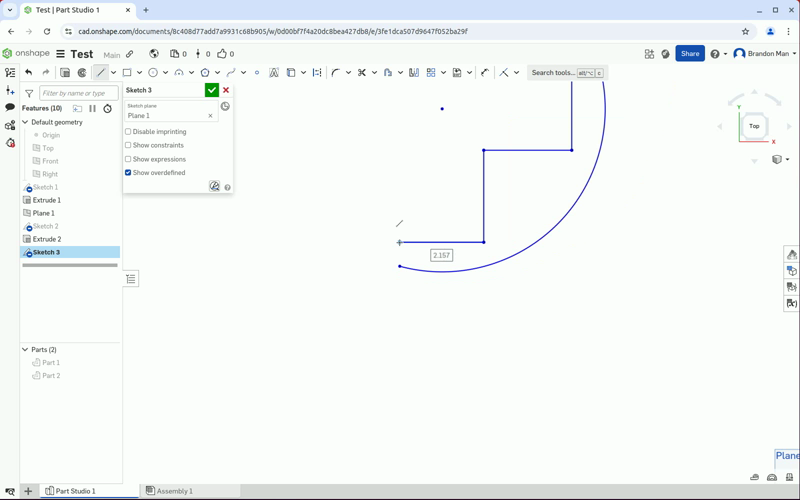
scroll(-6)
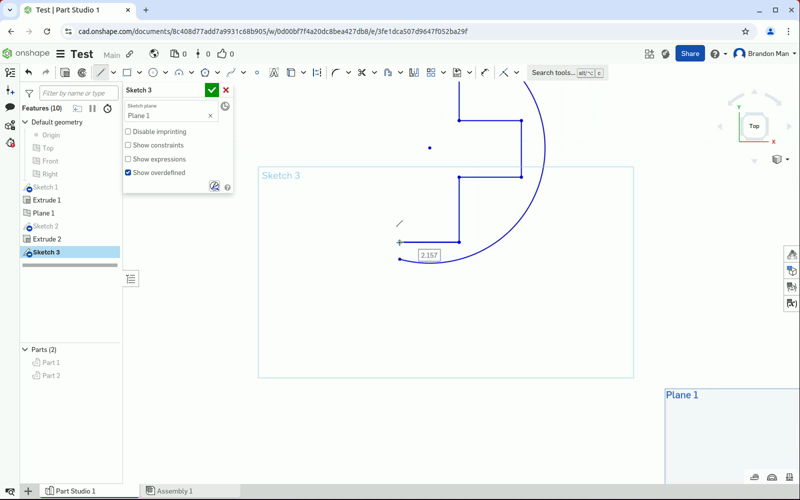
scroll(-6)
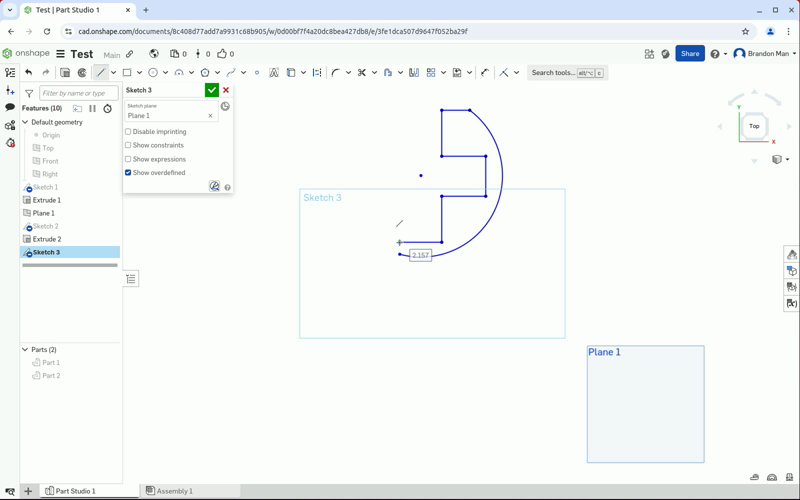
scroll(-6)
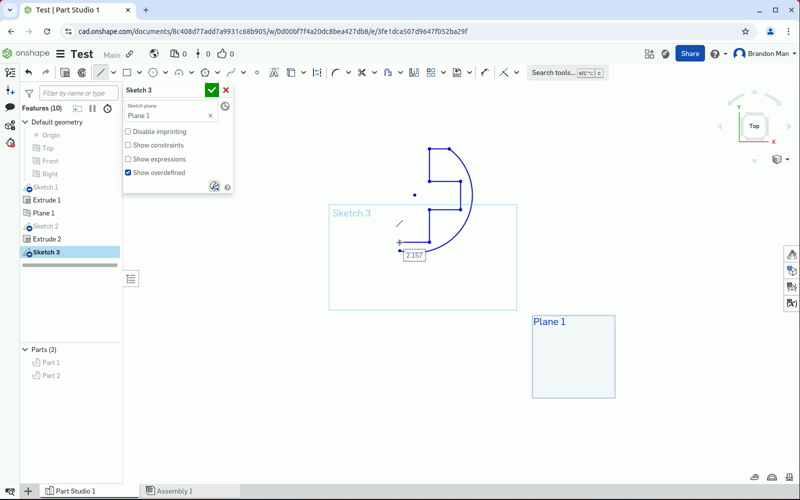
scroll(-6)
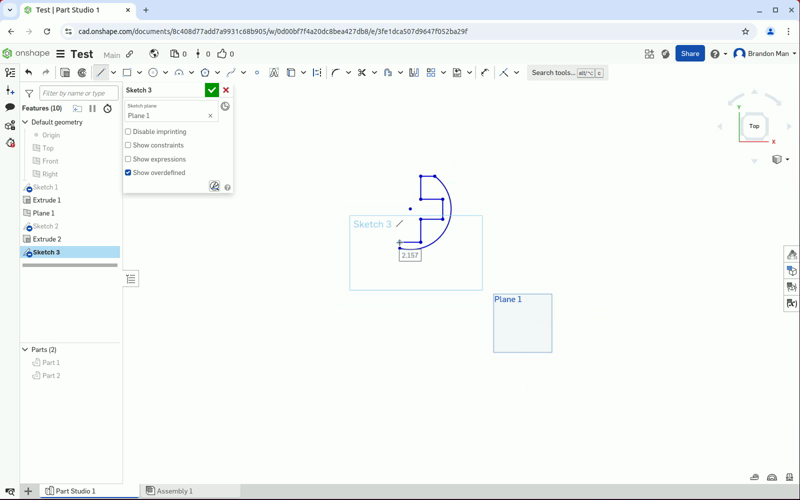
scroll(-6)
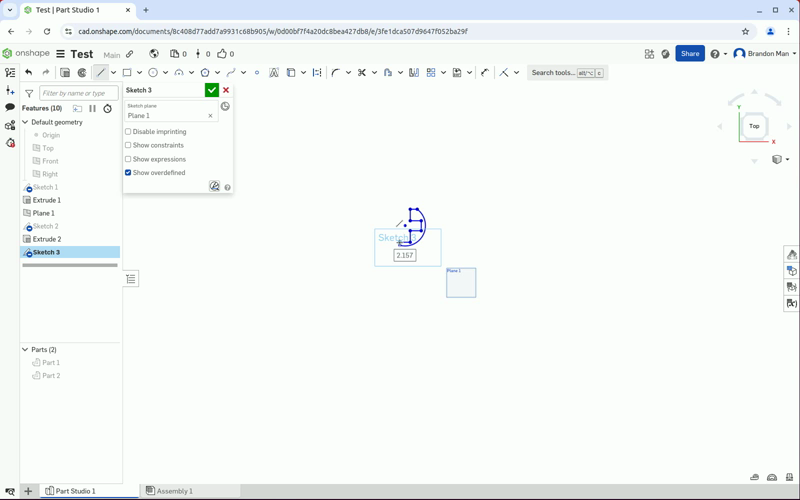
key_up(shift)
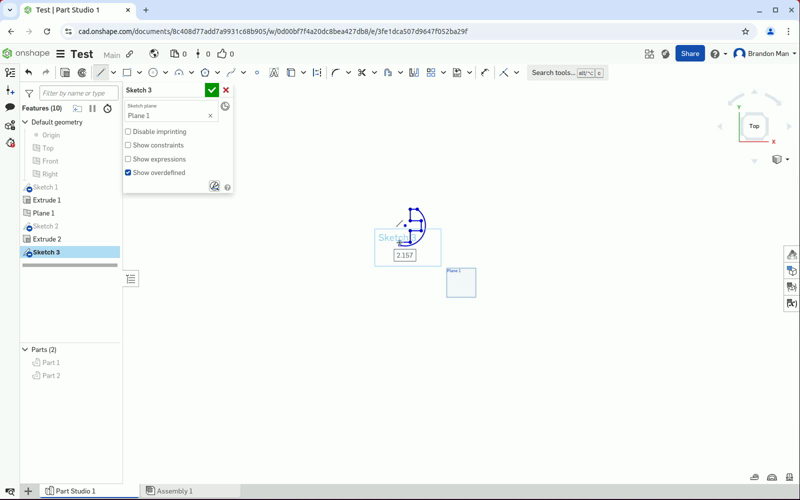
mouse_move(429, 242)
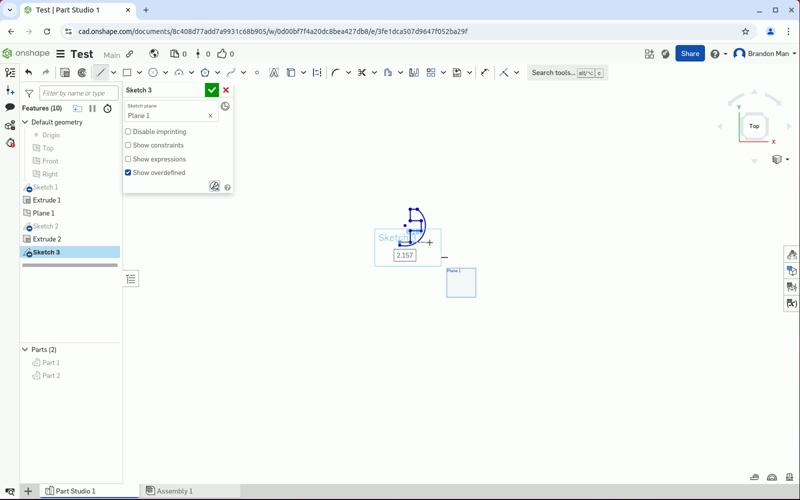
key_down(shift)
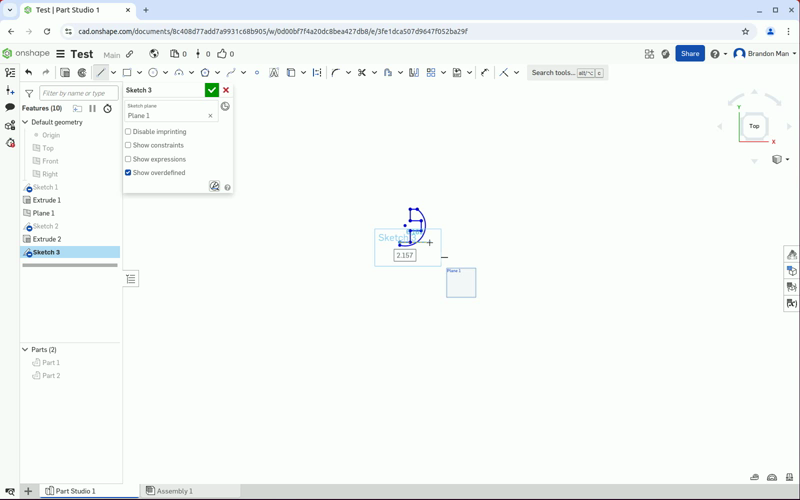
mouse_move(399, 245)
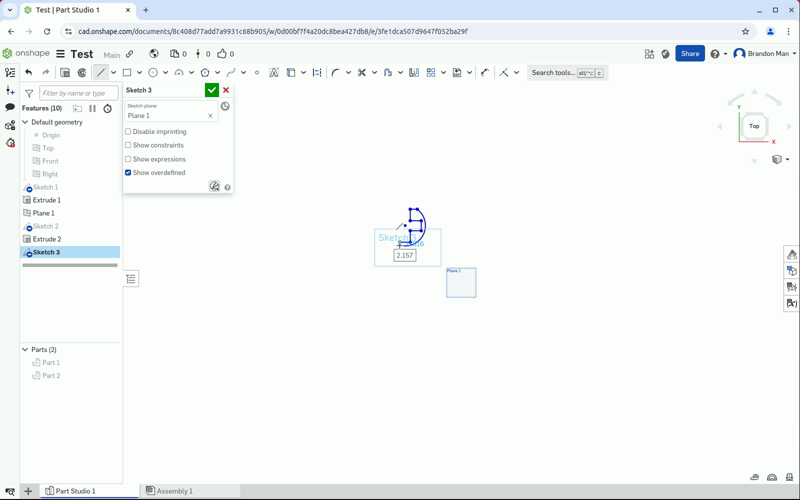
scroll(6)
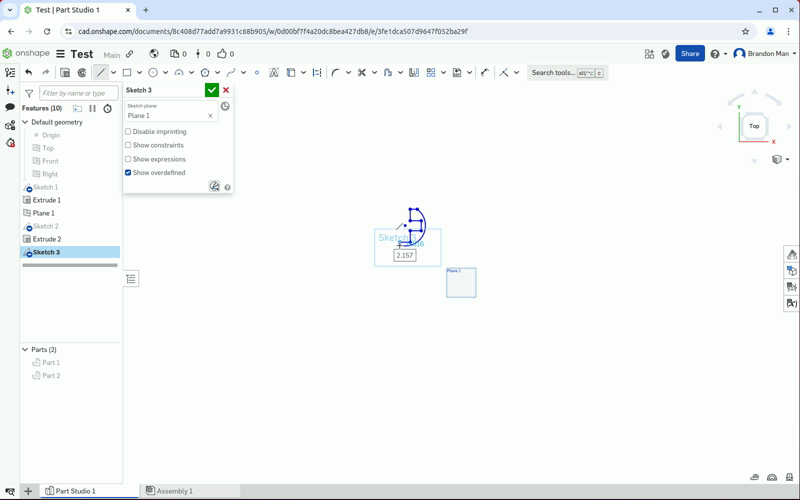
scroll(6)
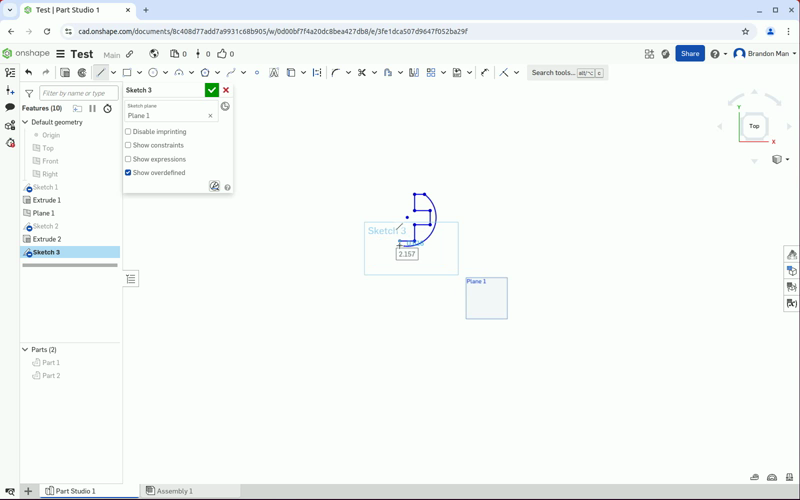
scroll(6)
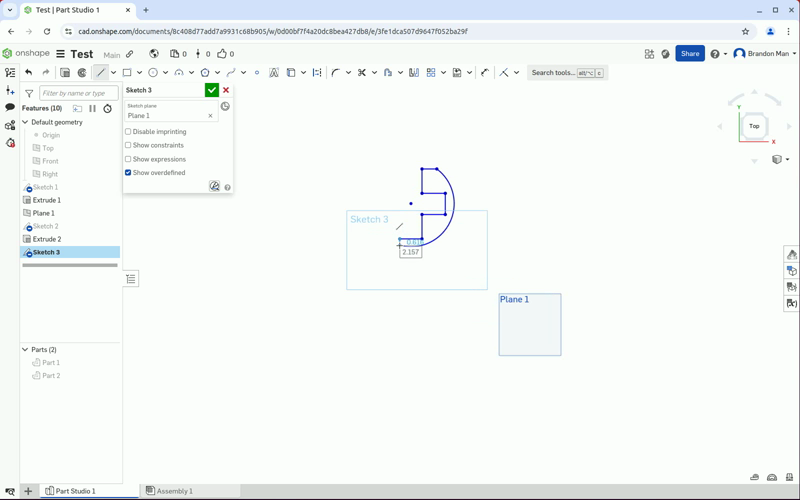
scroll(6)
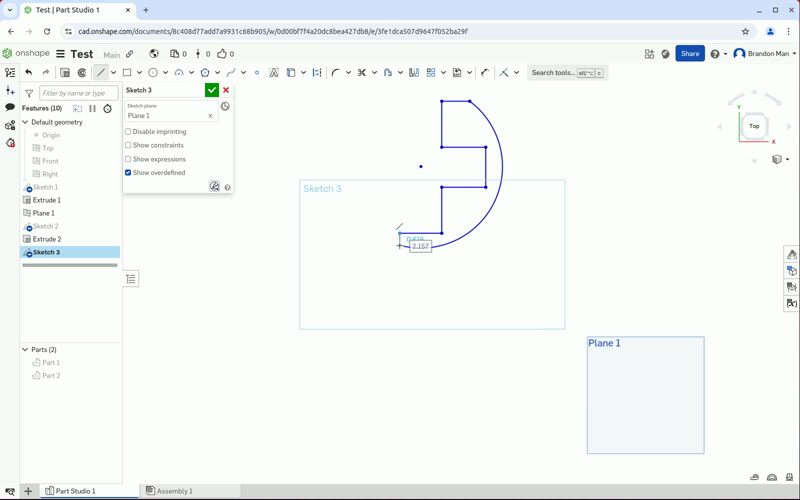
scroll(6)
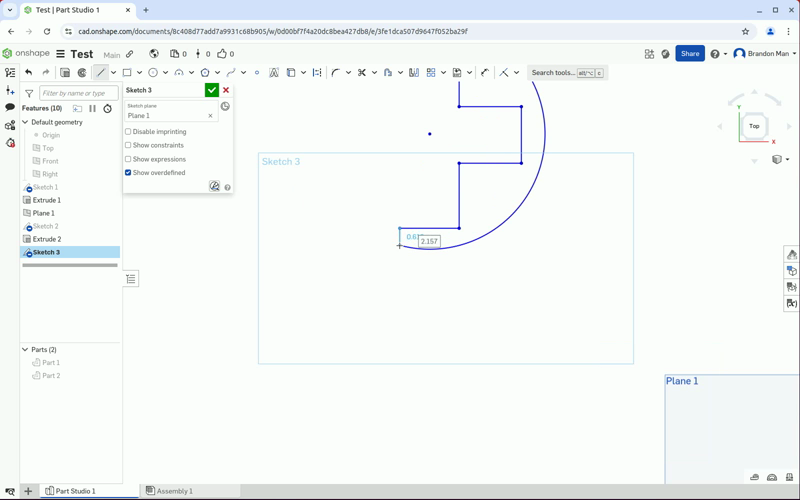
scroll(6)
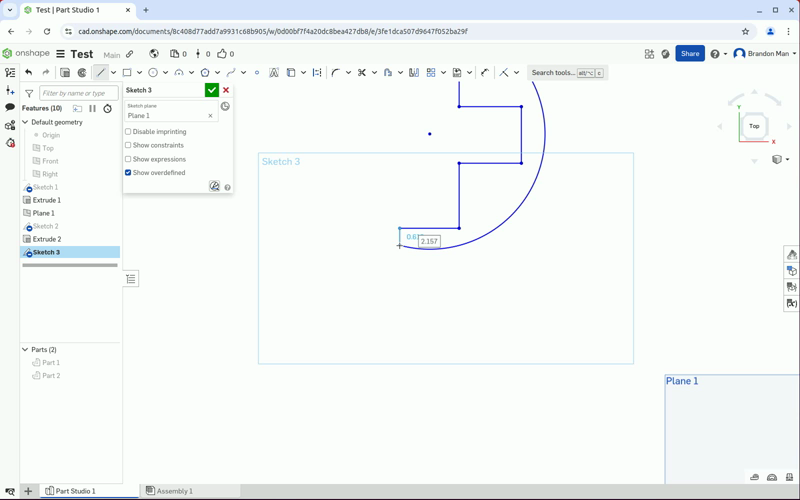
scroll(6)
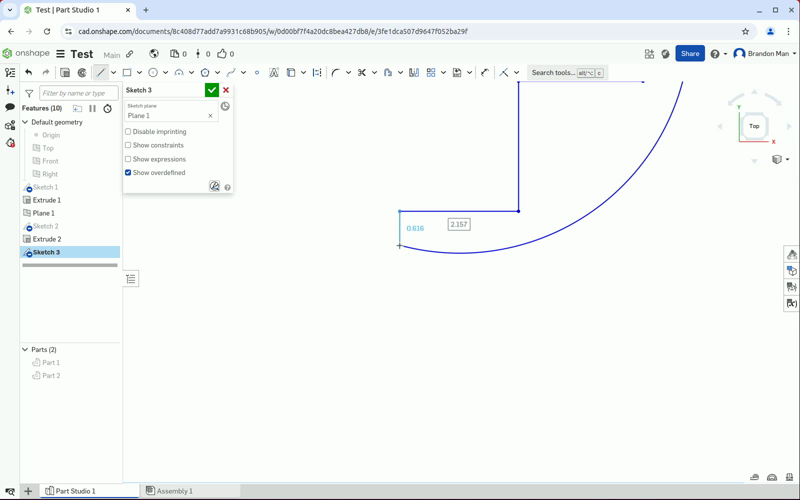
key_up(shift)
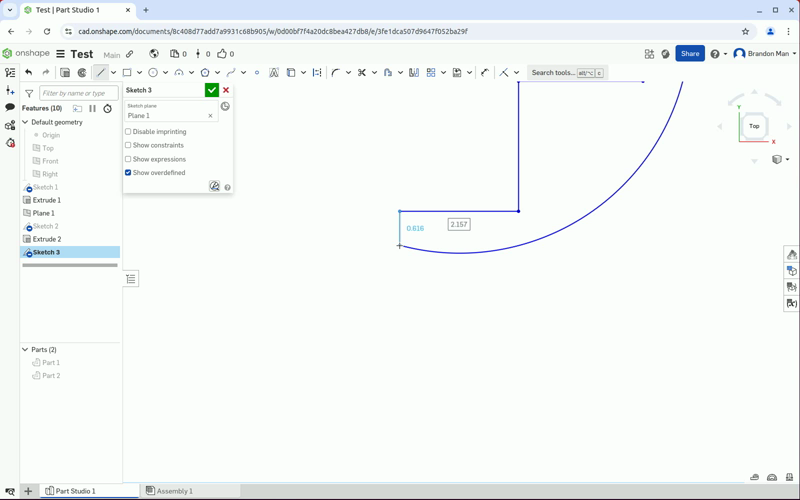
click(399, 245)
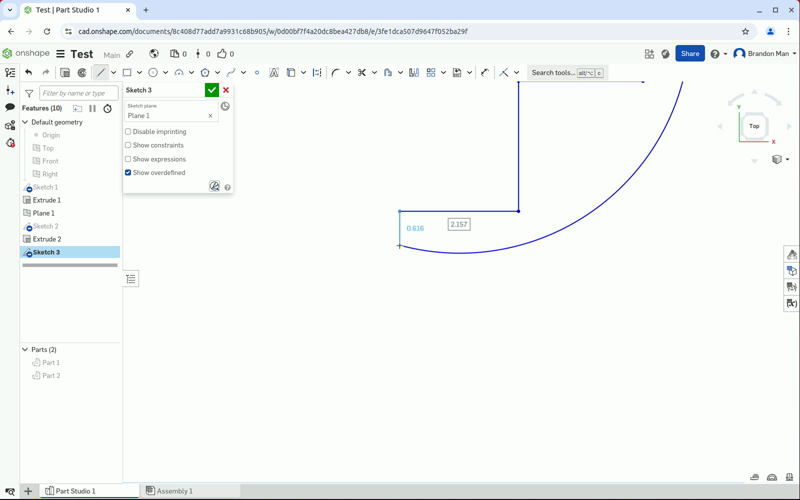
scroll(-6)
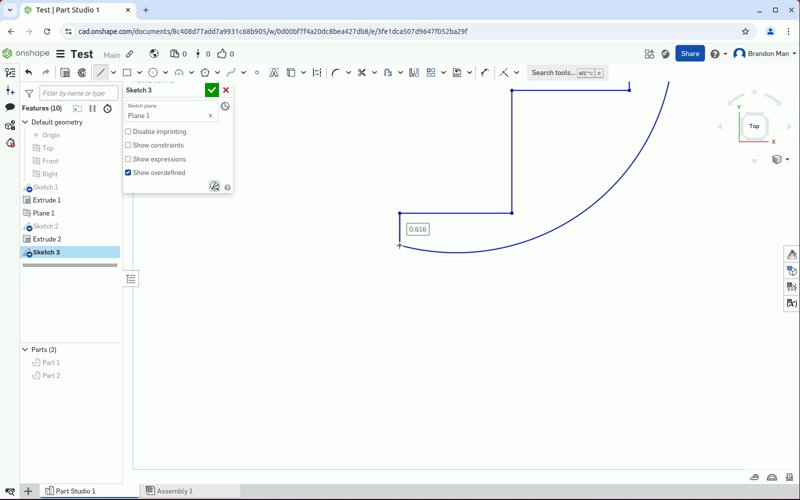
scroll(-6)
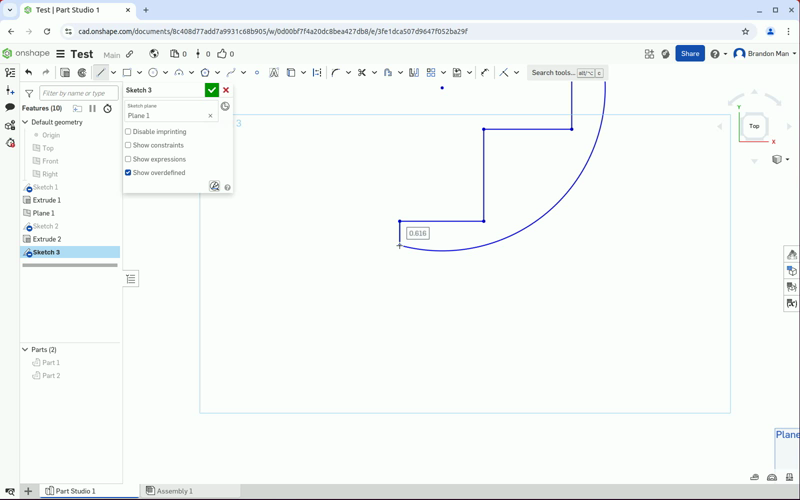
scroll(-6)
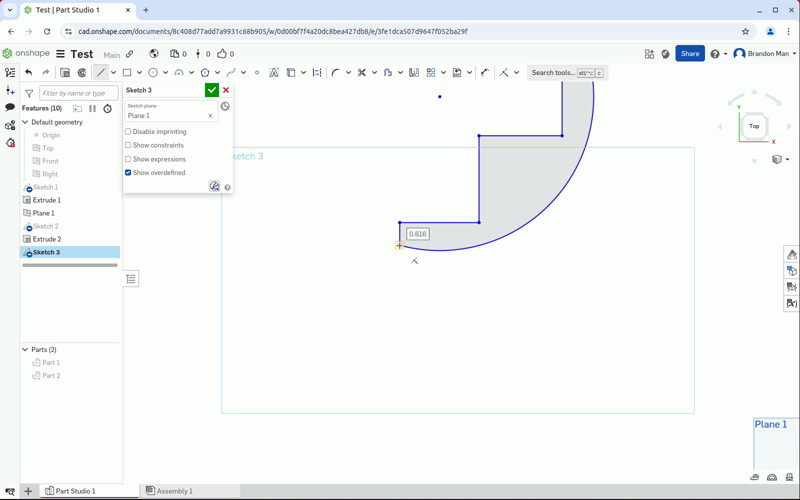
scroll(-6)
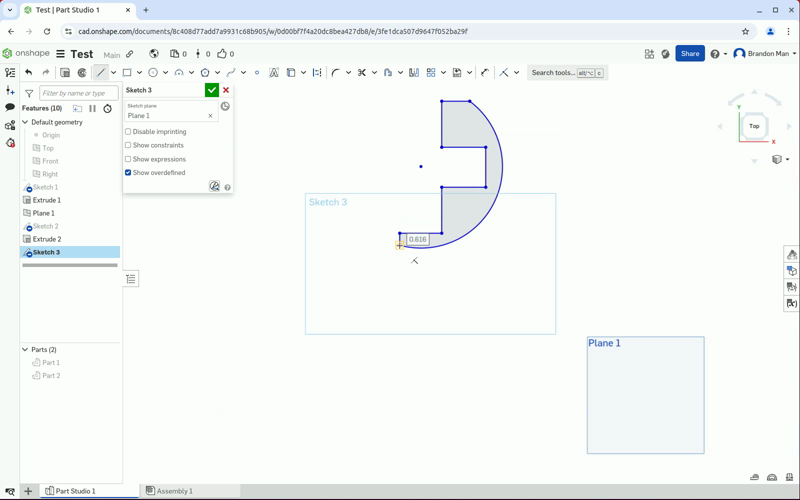
scroll(-6)
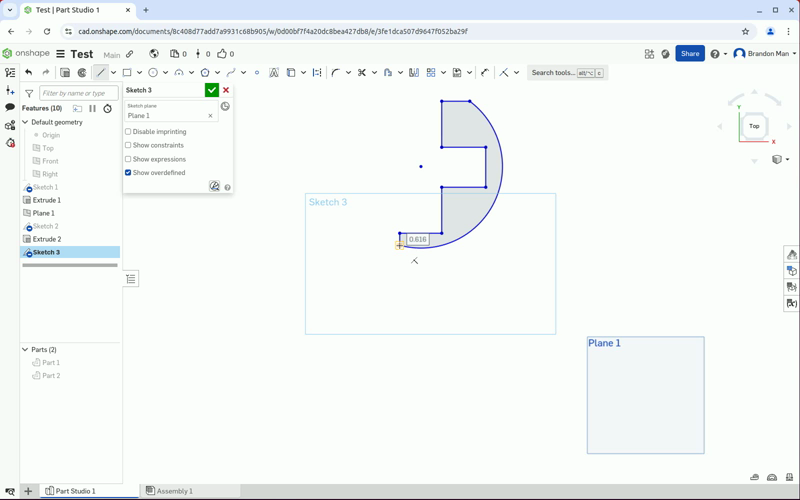
scroll(-6)
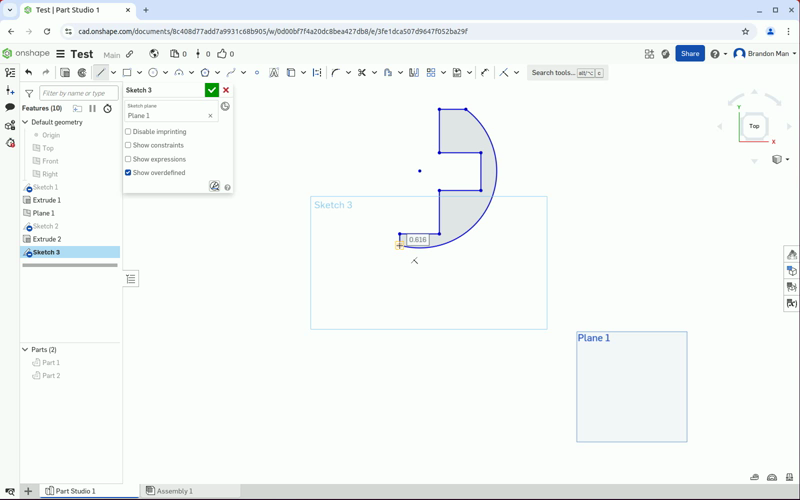
scroll(-6)
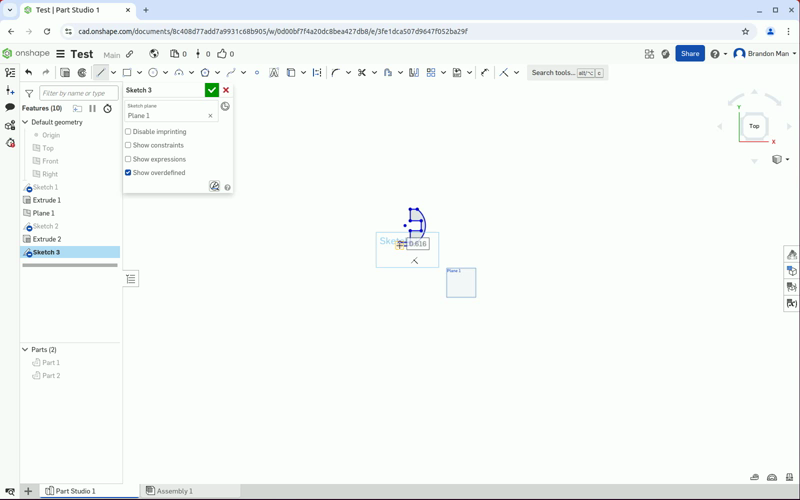
key(esc)
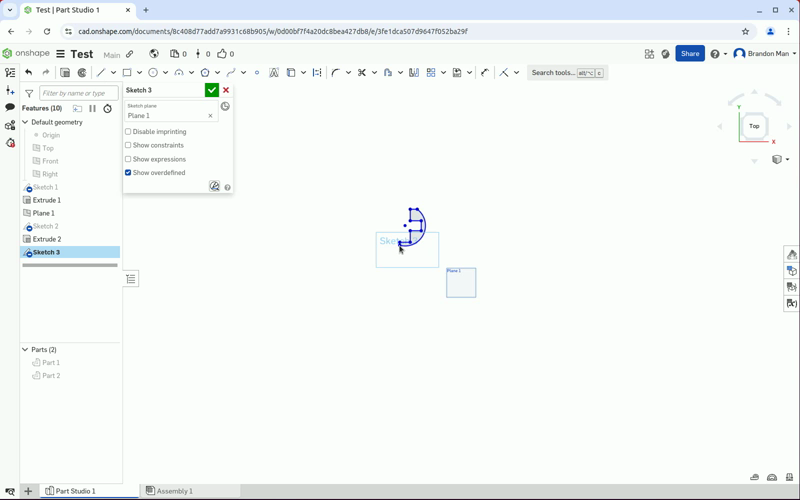
mouse_move(417, 238)
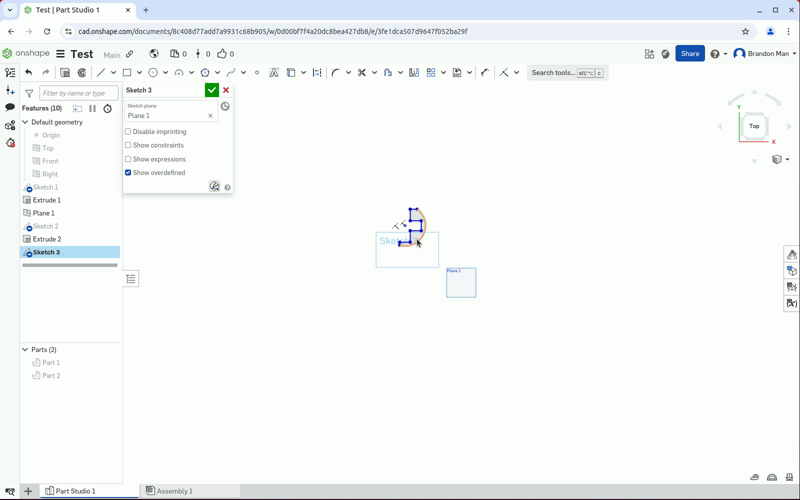
scroll(6)
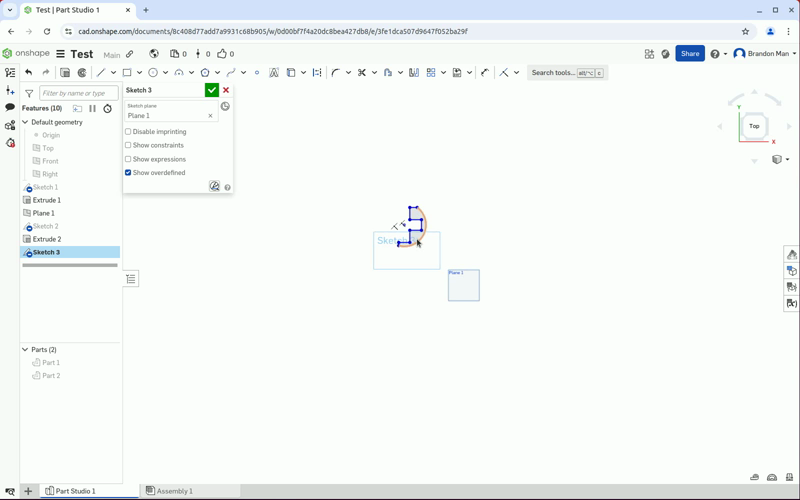
scroll(6)
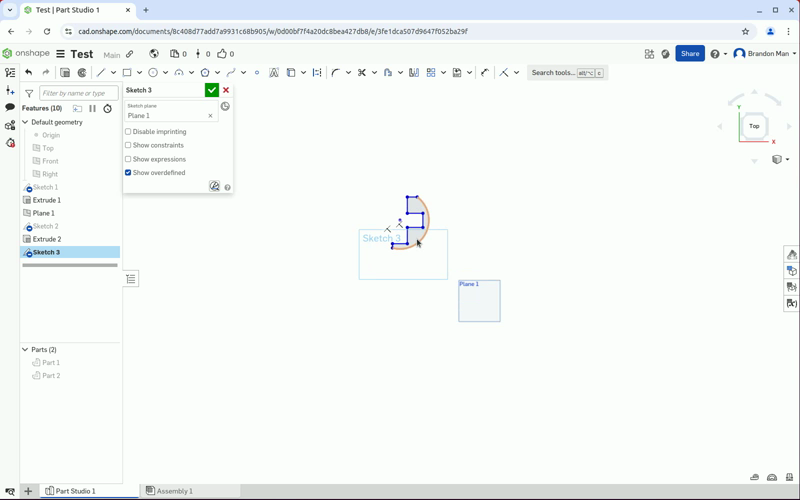
scroll(6)
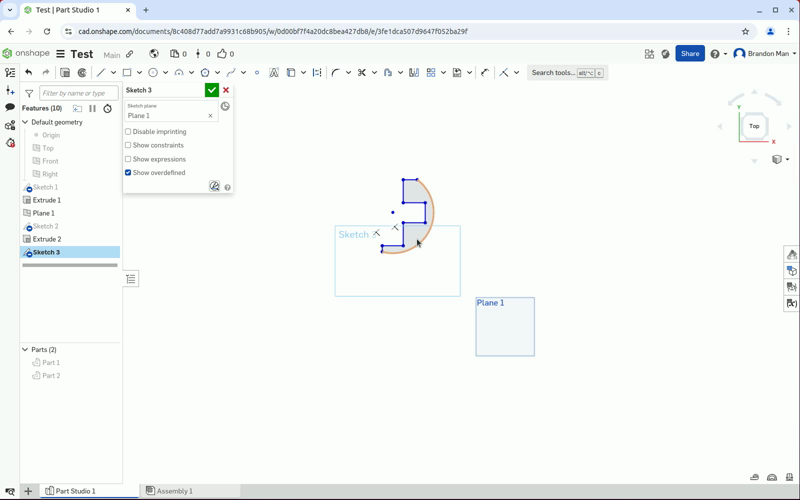
scroll(6)
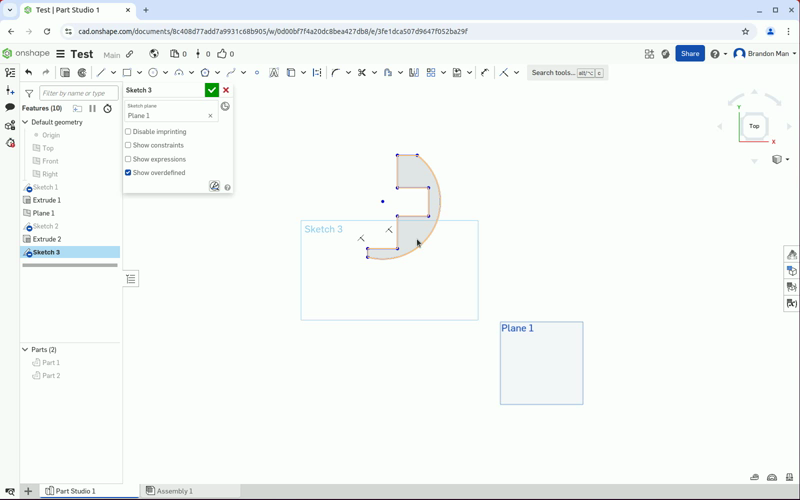
scroll(6)
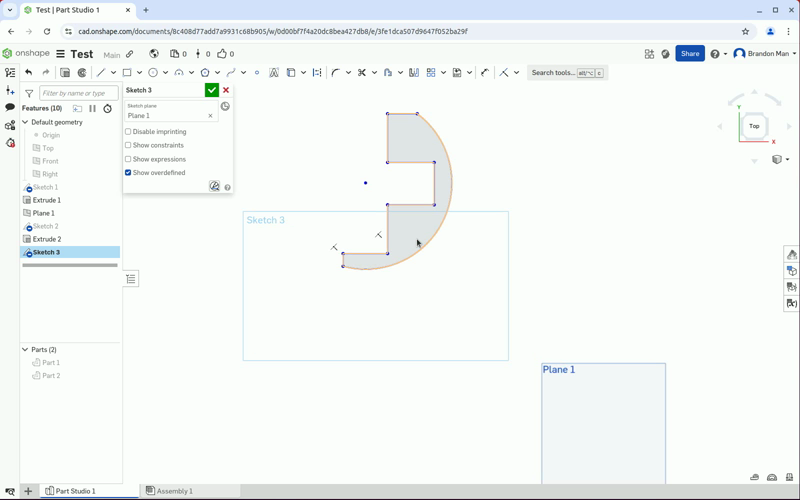
scroll(6)
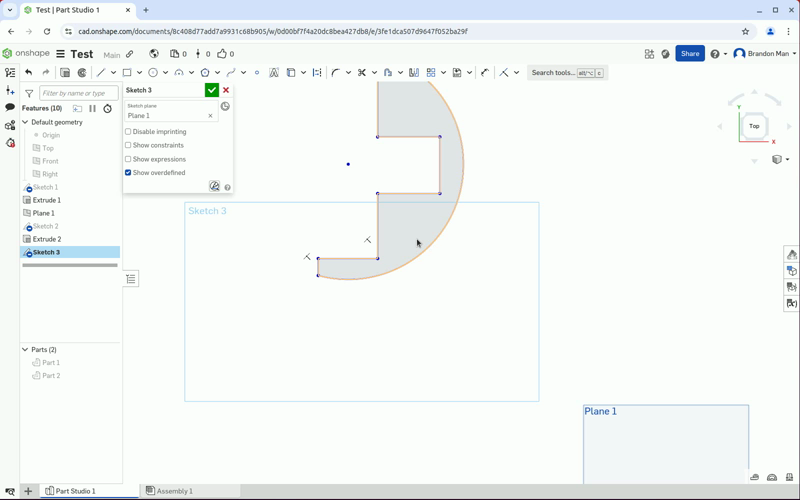
scroll(6)
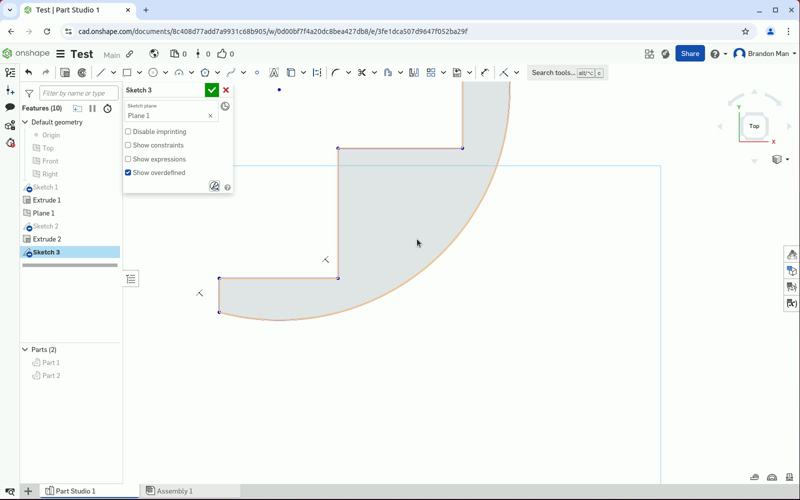
click(417, 238)
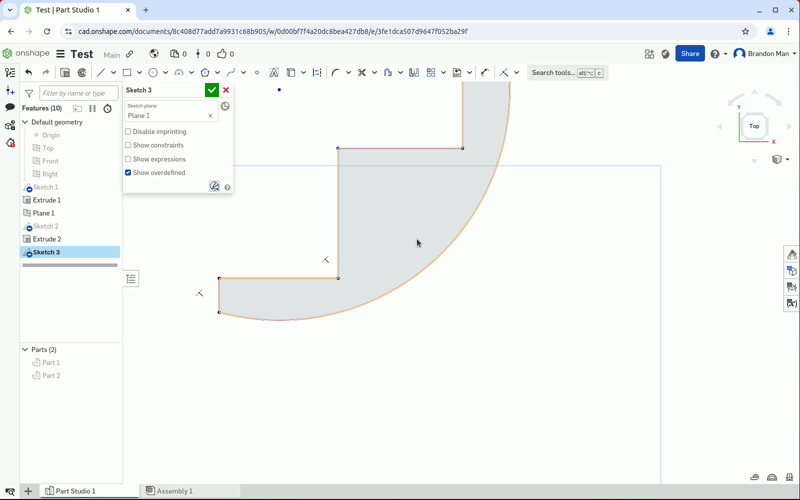
scroll(-6)
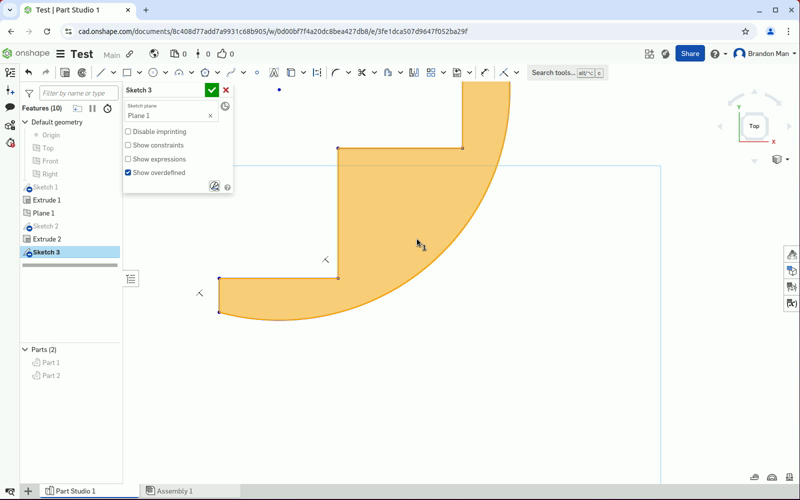
scroll(-6)
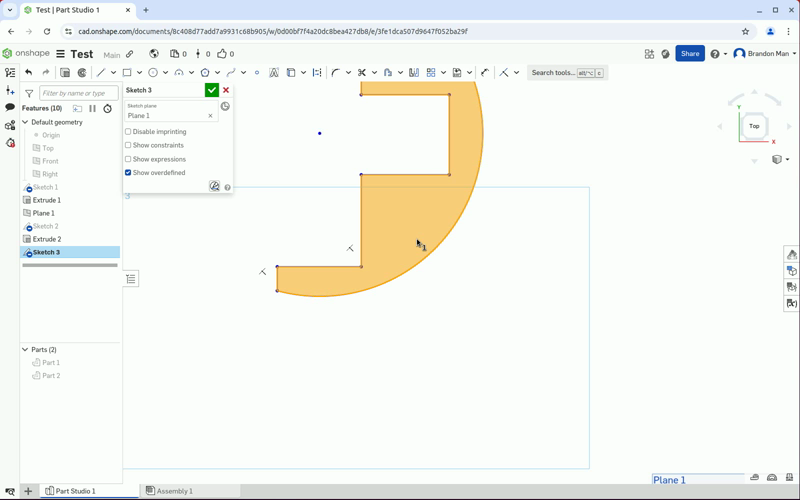
scroll(-6)
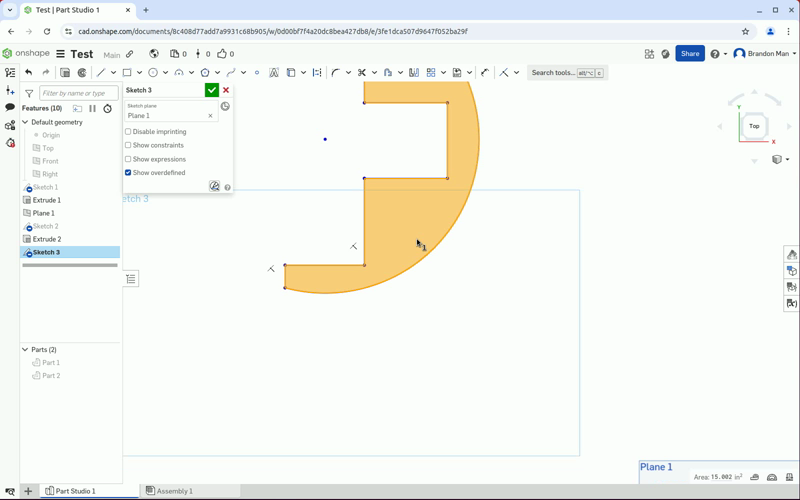
scroll(-6)
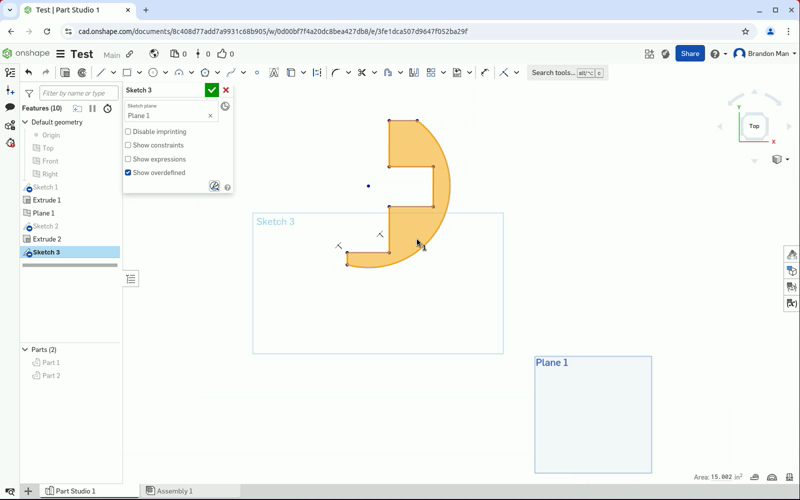
scroll(-6)
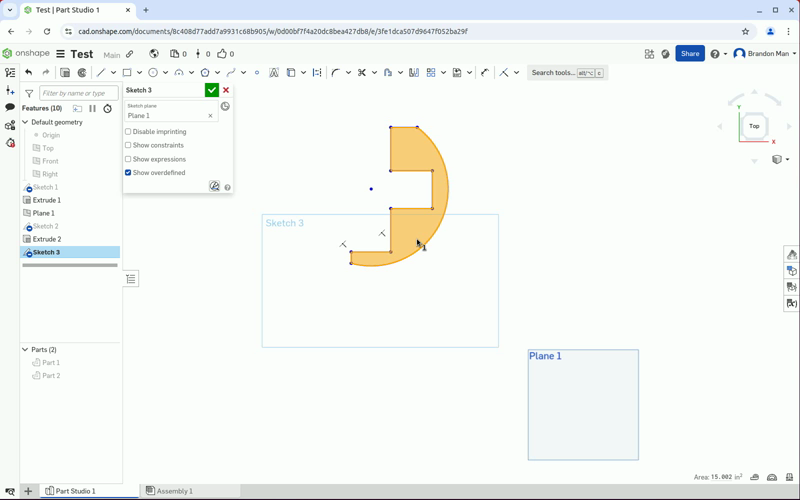
scroll(-6)
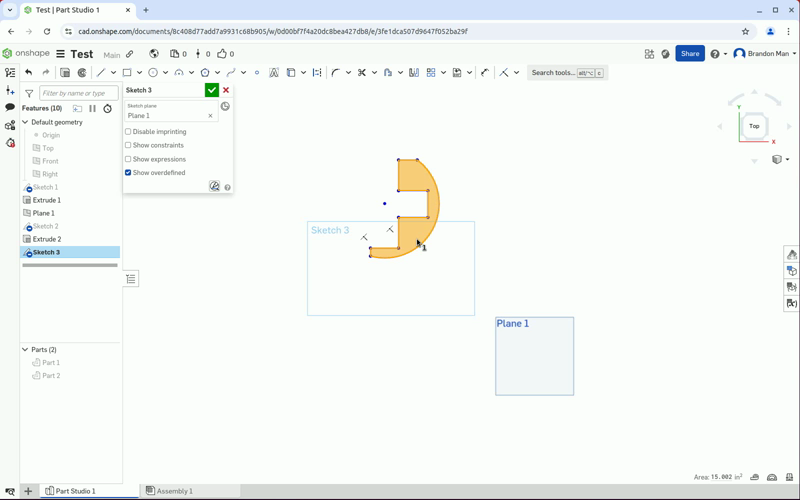
scroll(-6)
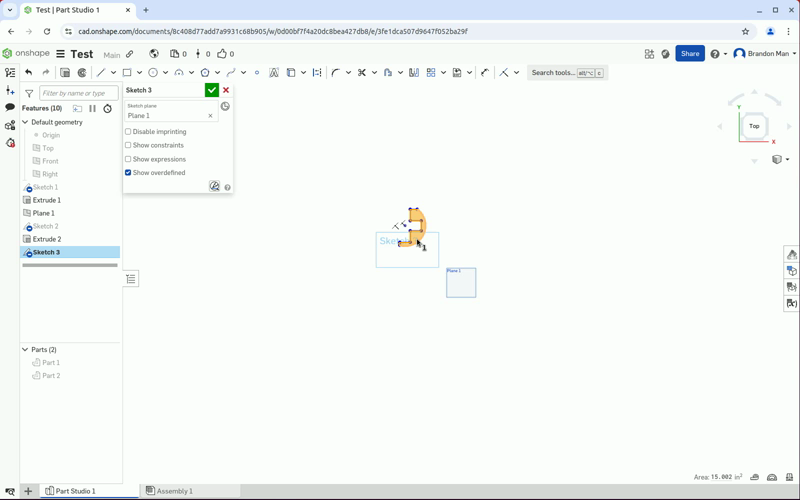
mouse_move(73, 352)
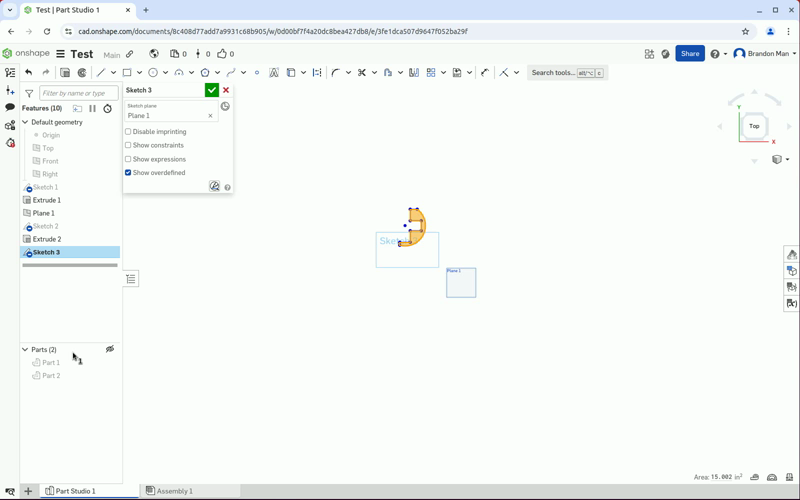
key(shift+y)
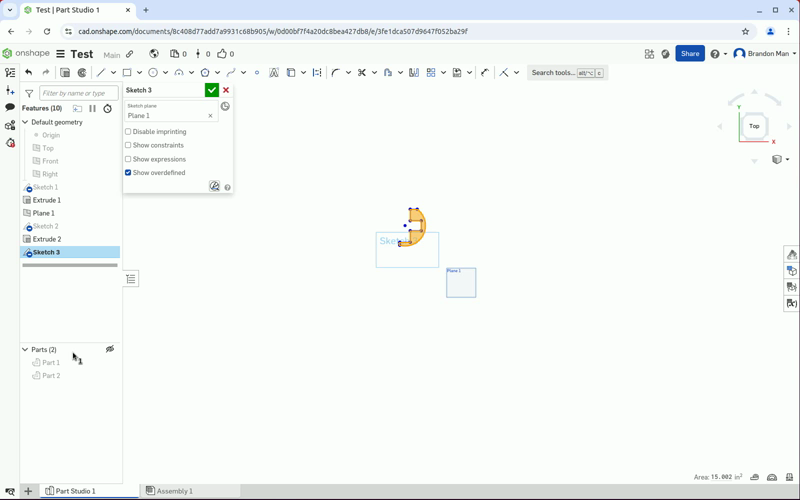
key(shift+e)
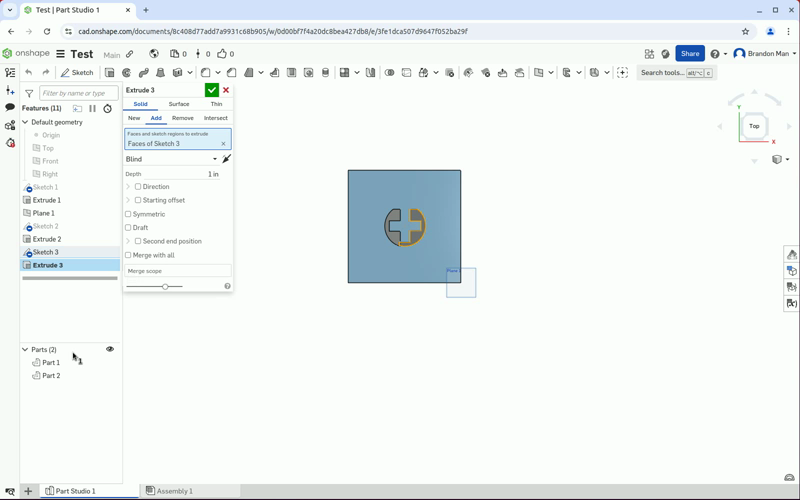
mouse_move(143, 106)
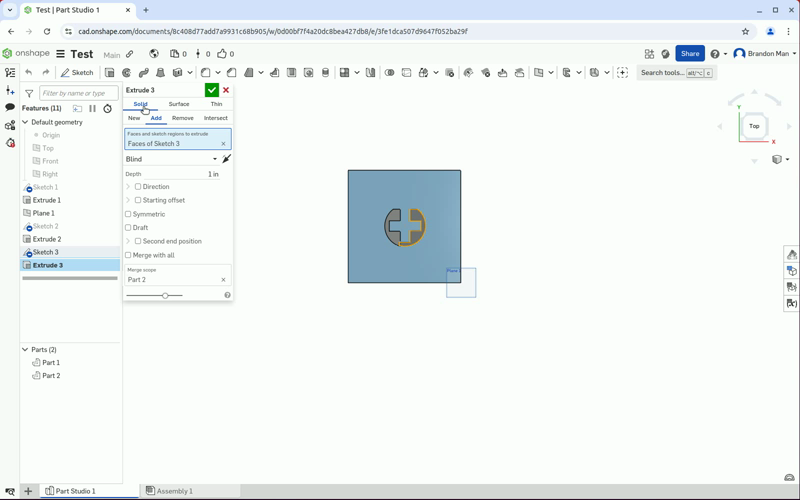
click(143, 106)
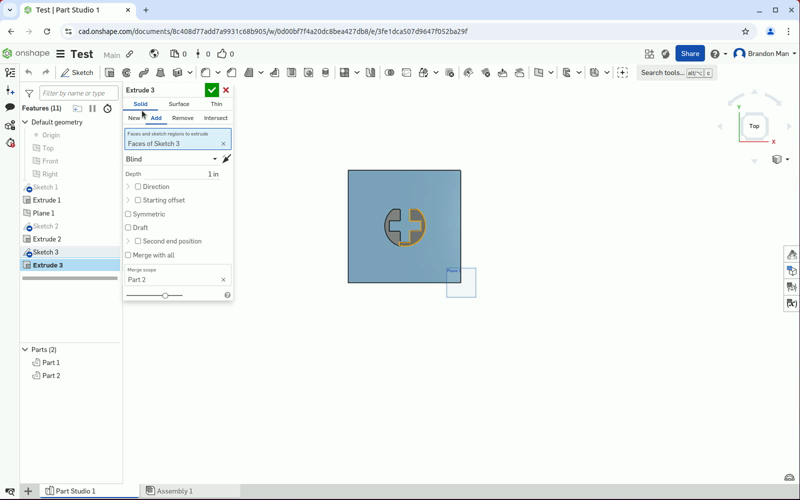
mouse_move(137, 120)
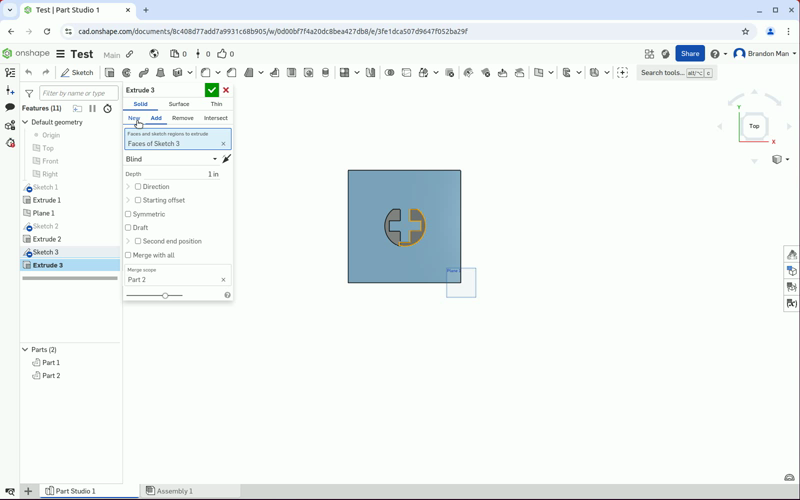
click(137, 120)
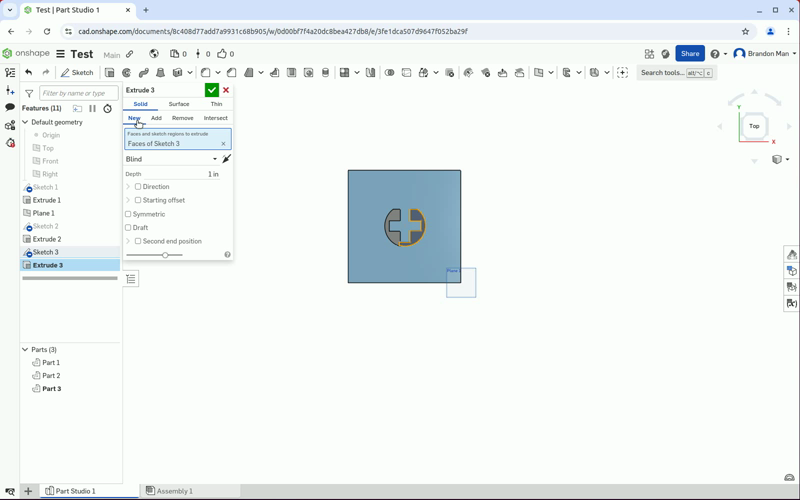
key(tab, 4)
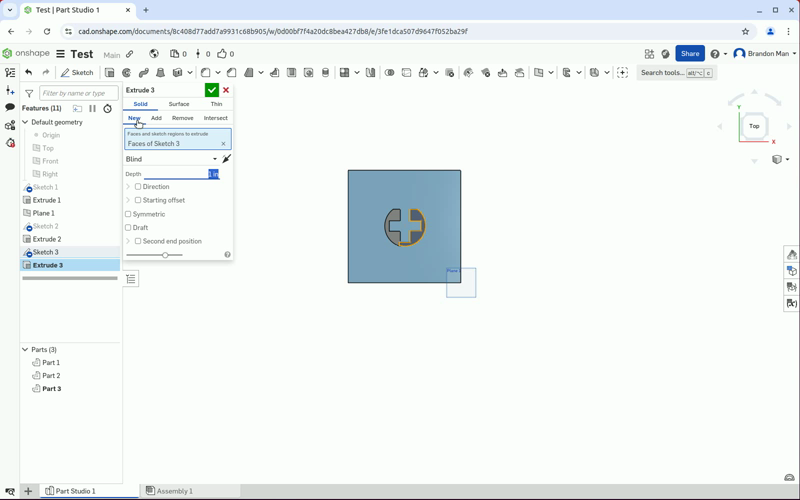
text(5.536)
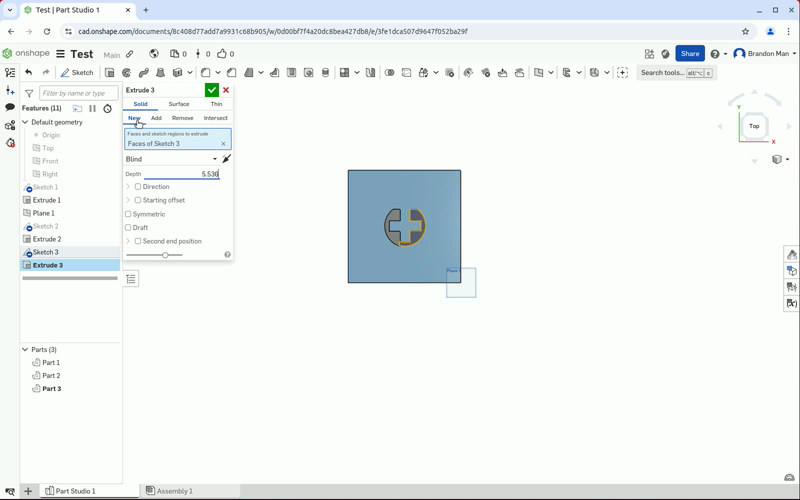
key(enter)
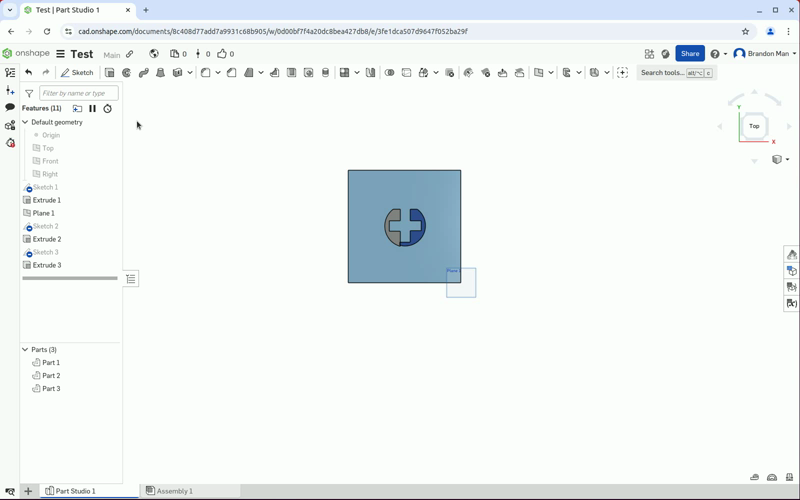
key(shift+h)
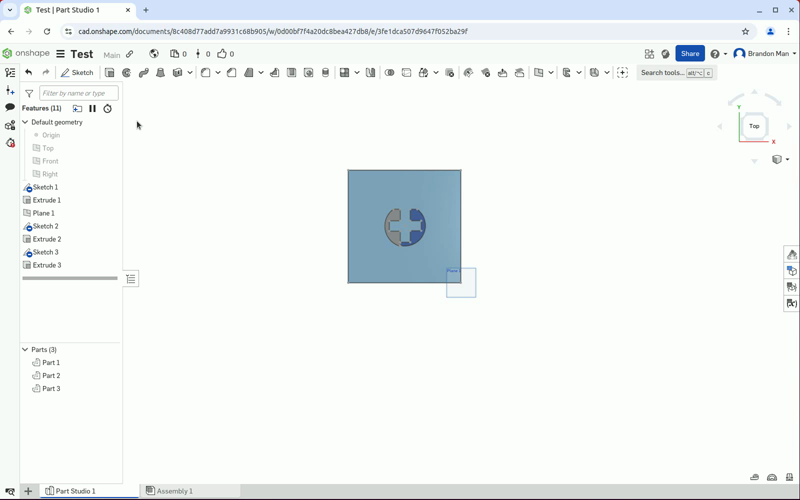
key(shift+h)
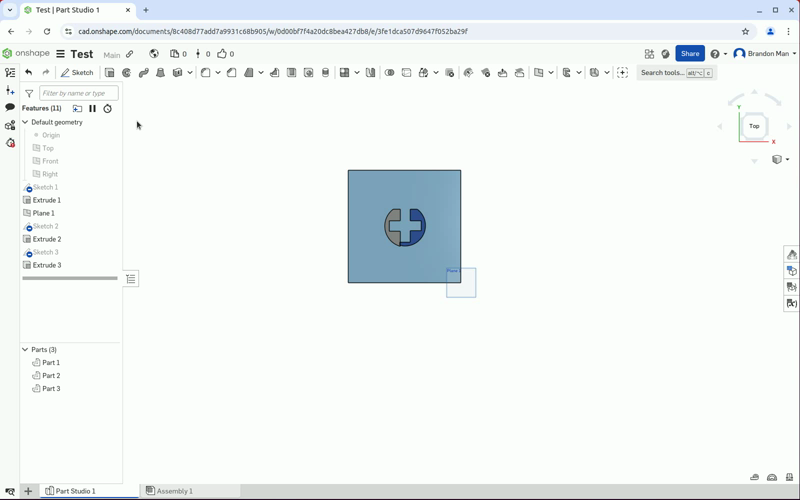
mouse_move(73, 189)
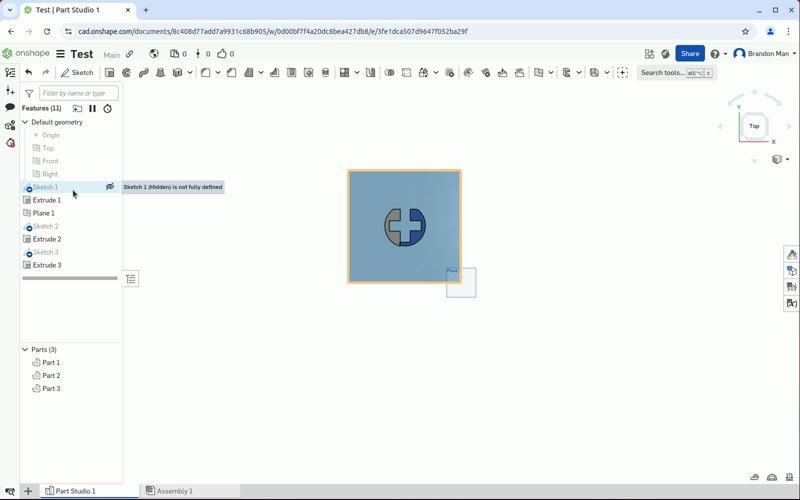
click(73, 189)
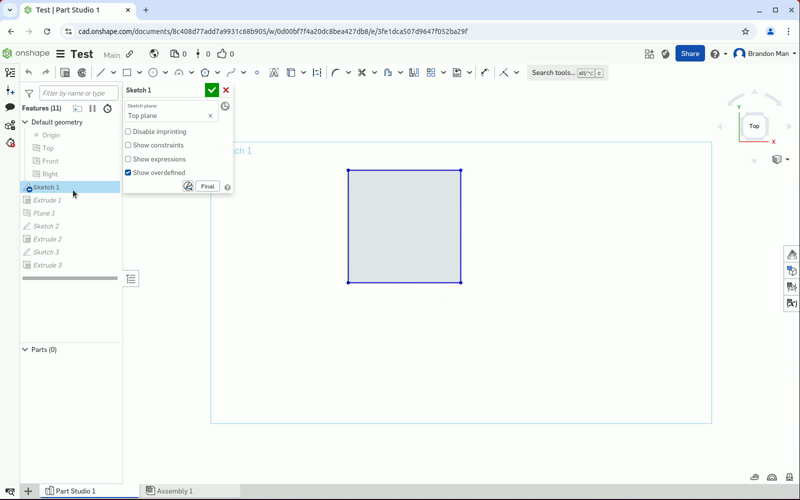
mouse_move(229, 92)
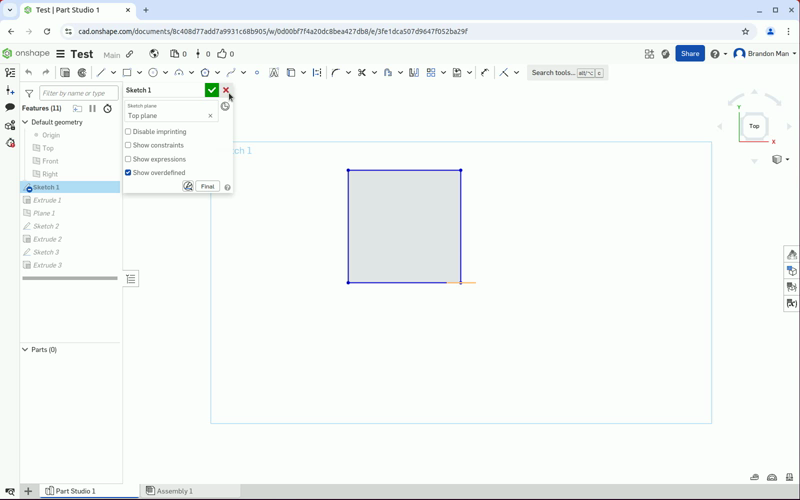
click(229, 92)
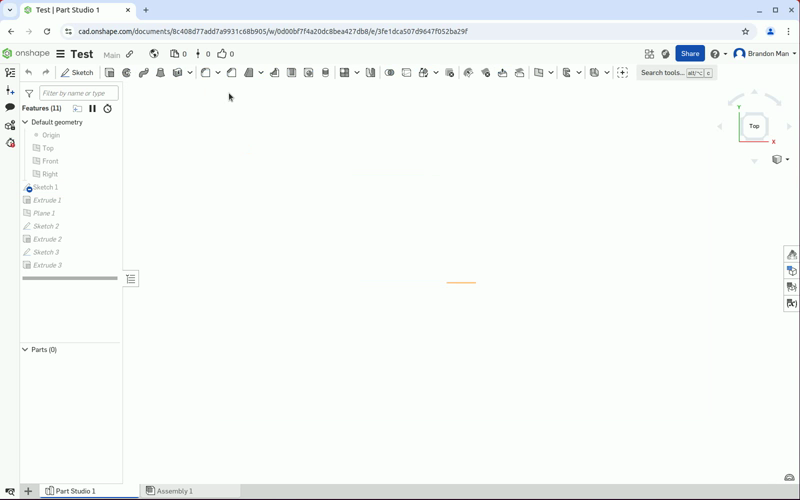
key(shift+s)
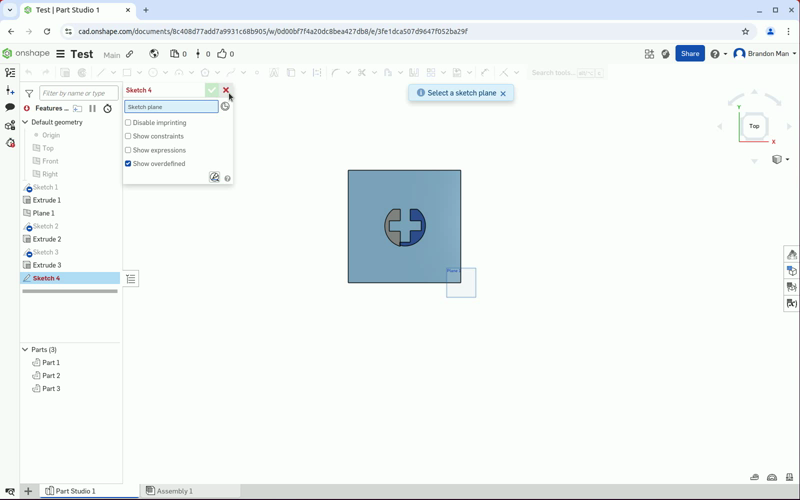
mouse_move(73, 215)
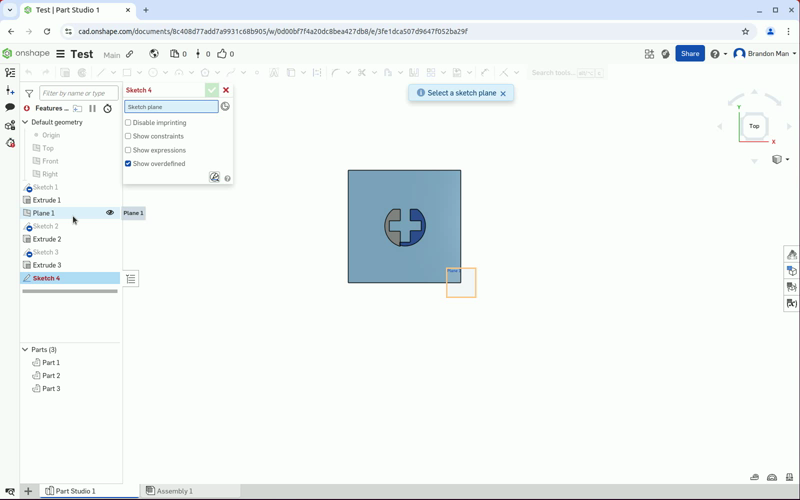
click(73, 215)
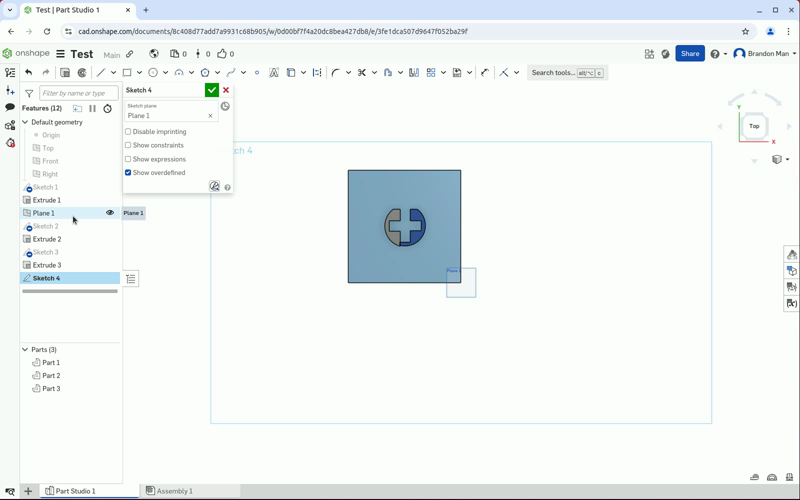
mouse_move(73, 352)
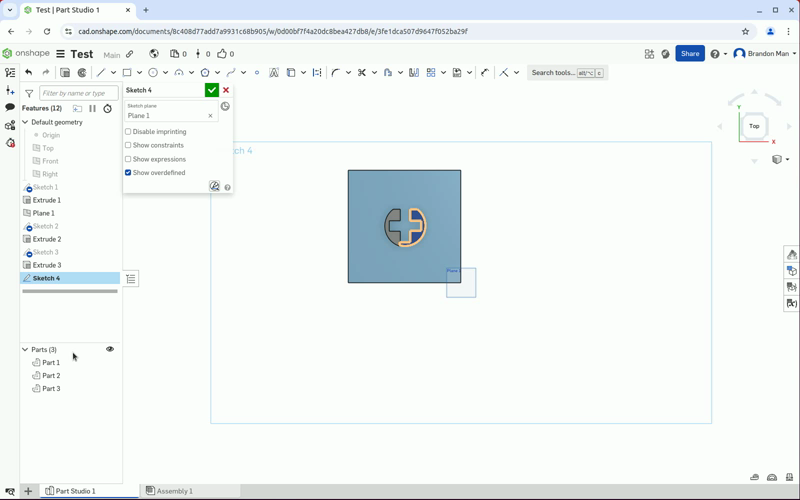
key(y)
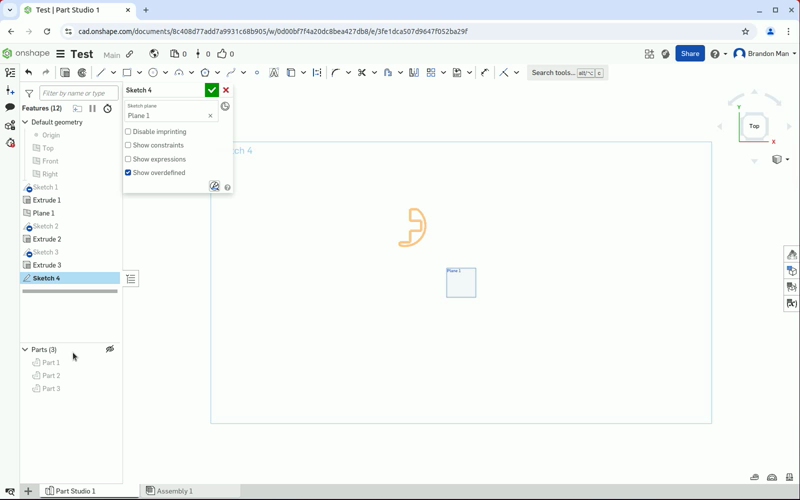
key(l)
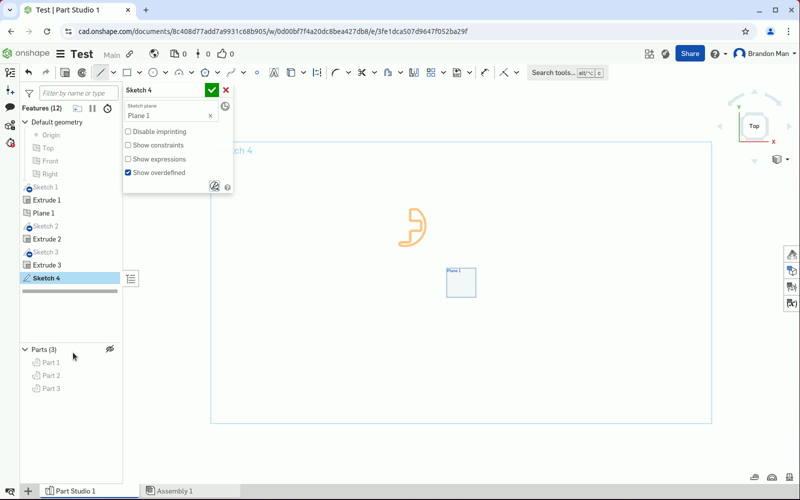
key_down(shift)
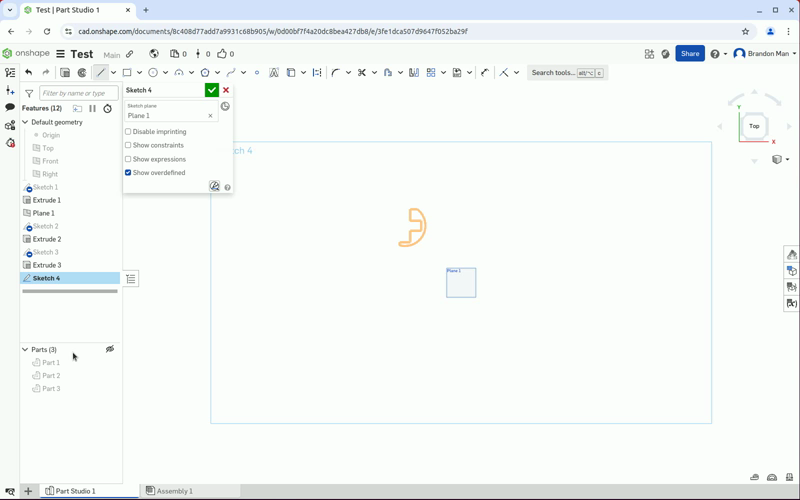
mouse_move(399, 211)
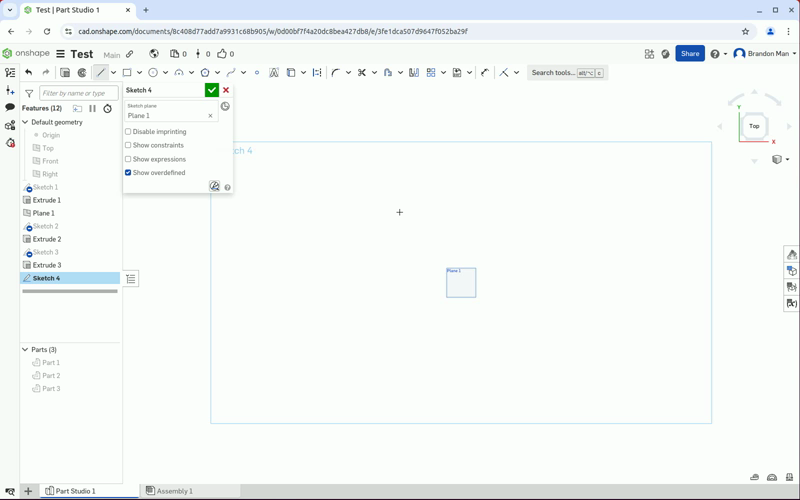
click(399, 211)
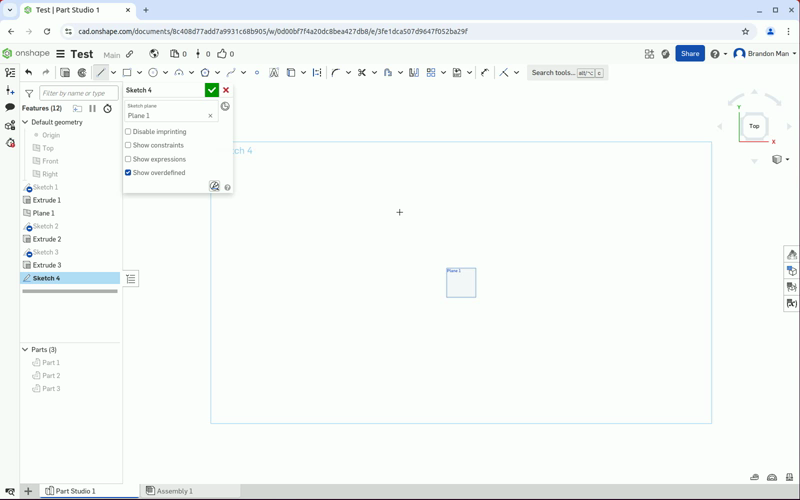
key_up(shift)
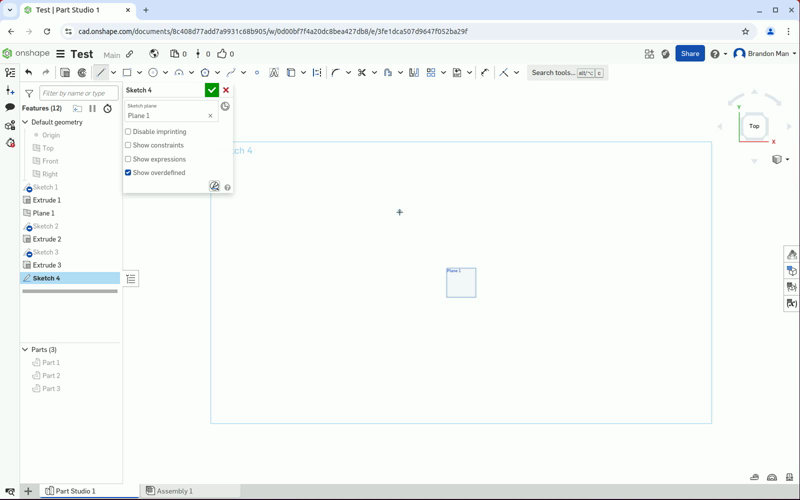
key_down(shift)
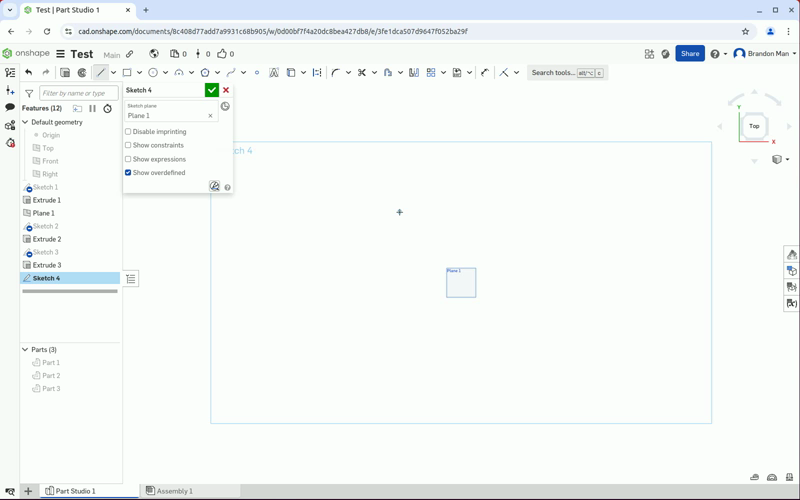
mouse_move(429, 211)
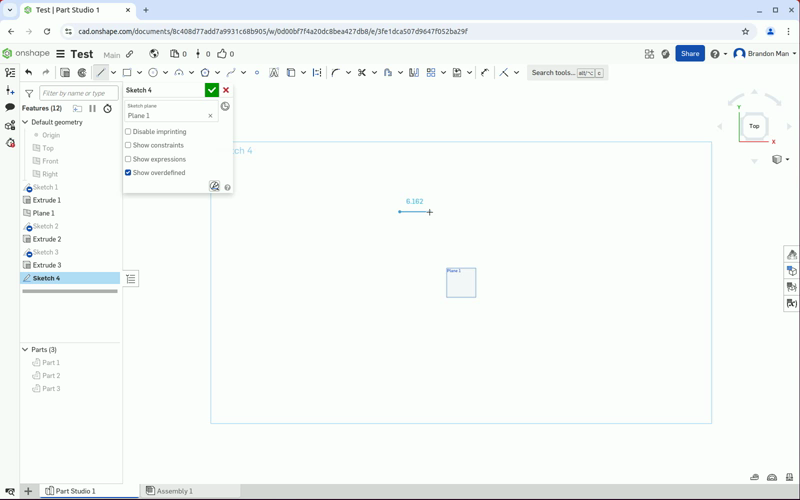
mouse_move(410, 211)
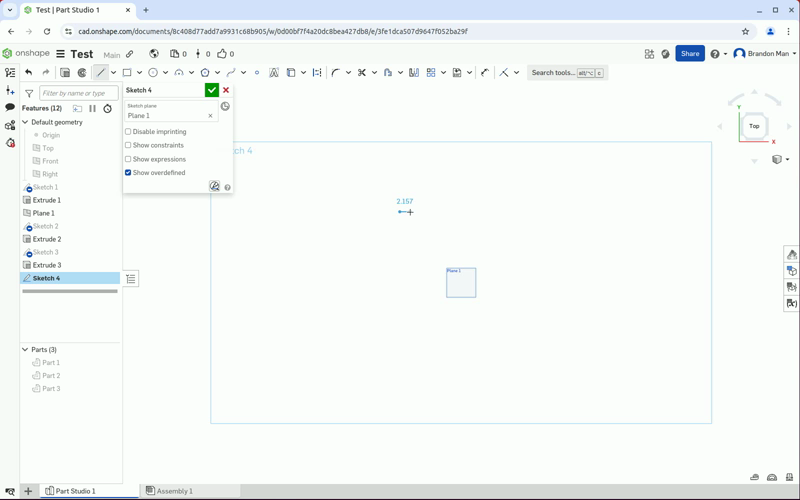
click(410, 211)
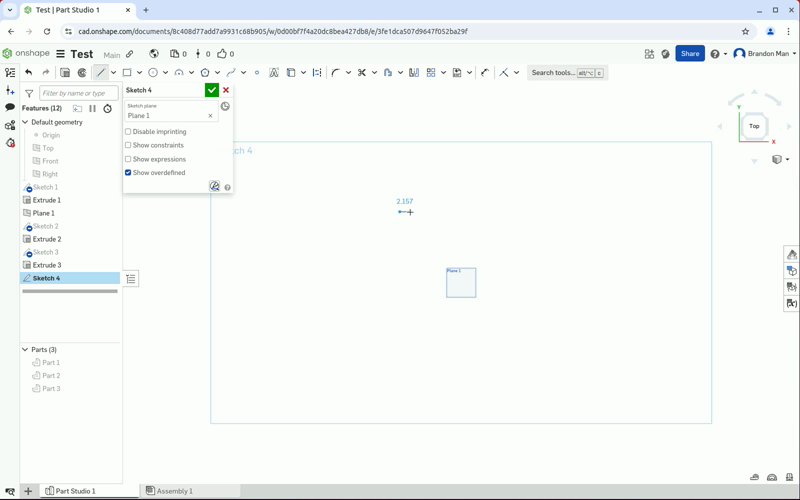
key_up(shift)
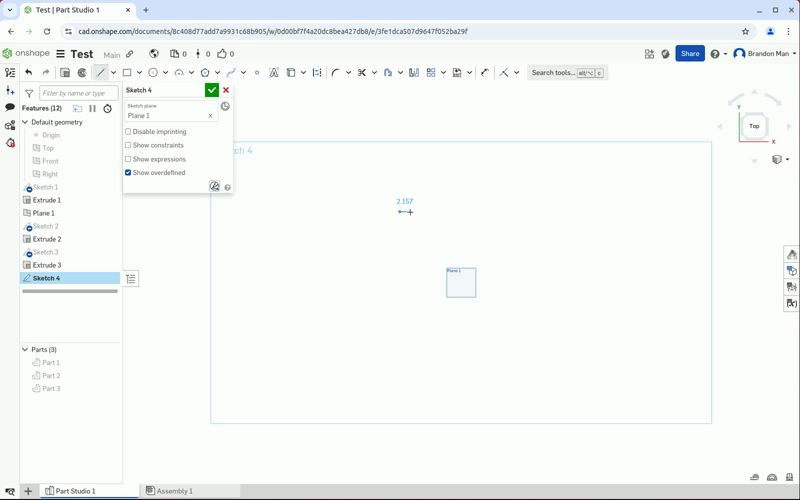
key_down(shift)
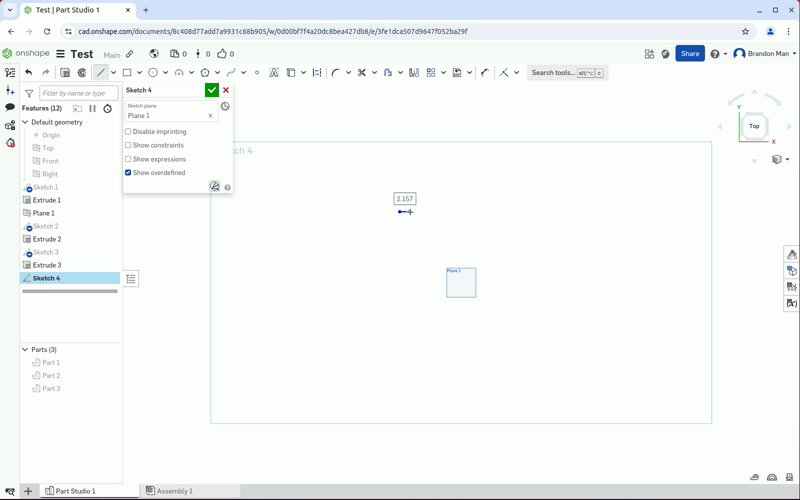
mouse_move(440, 211)
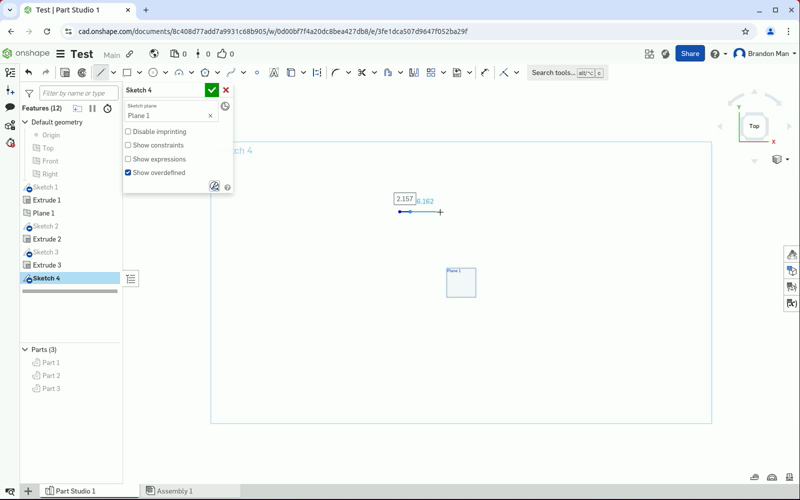
mouse_move(417, 211)
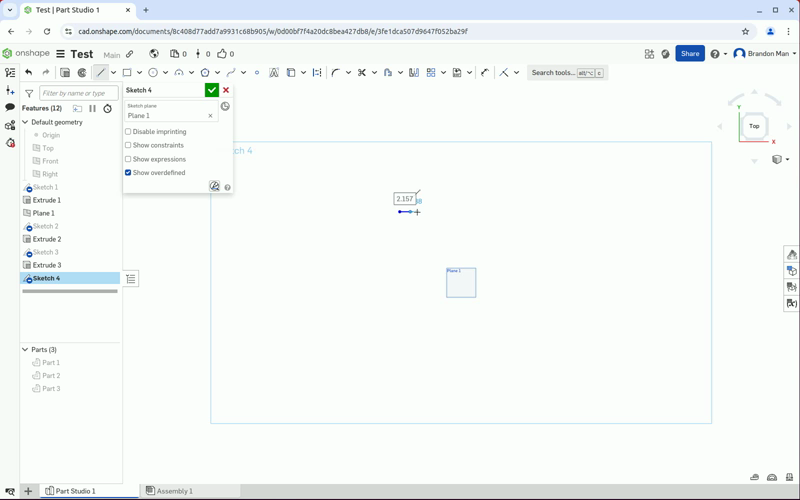
scroll(6)
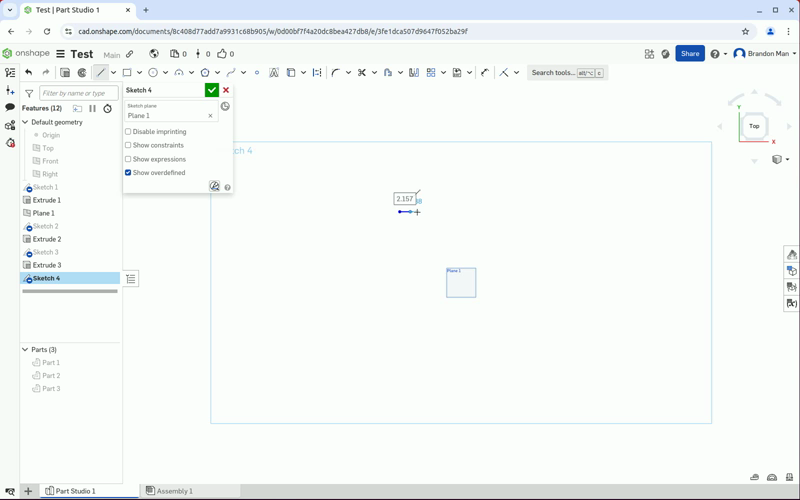
scroll(6)
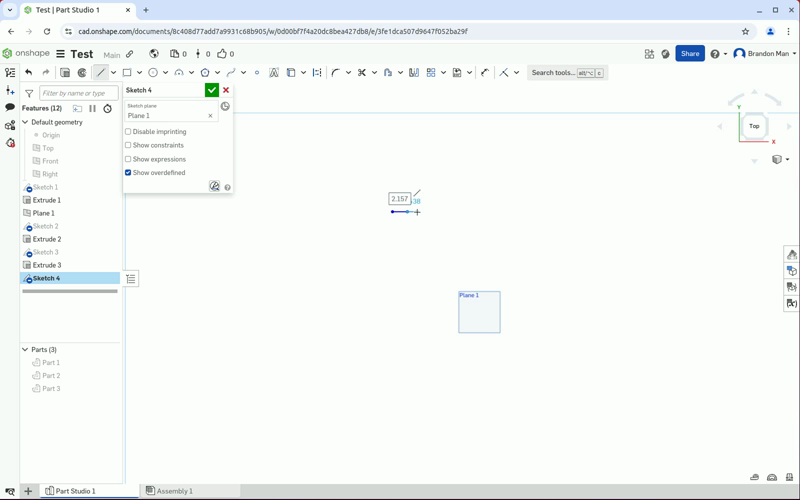
scroll(6)
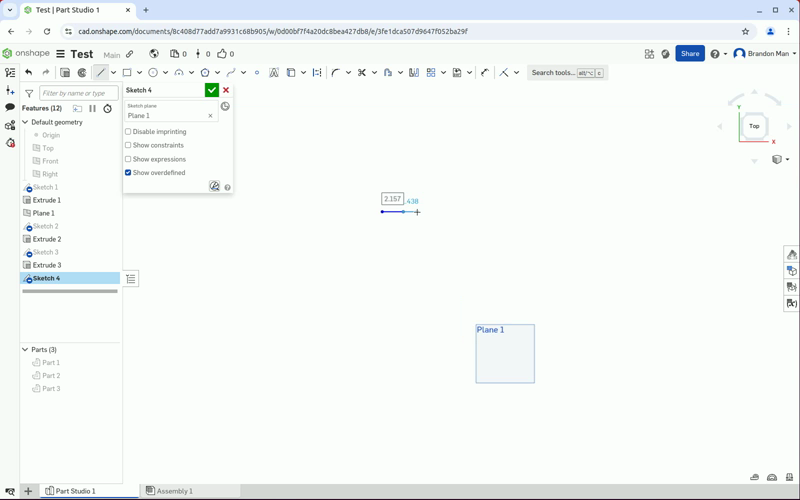
scroll(6)
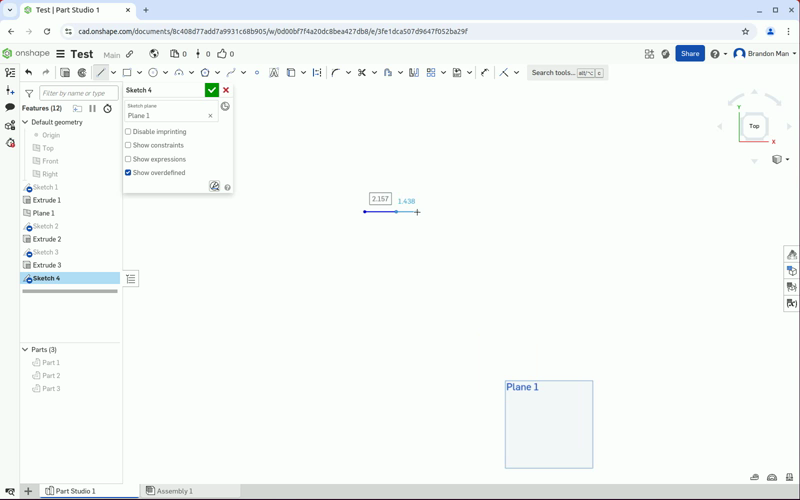
scroll(6)
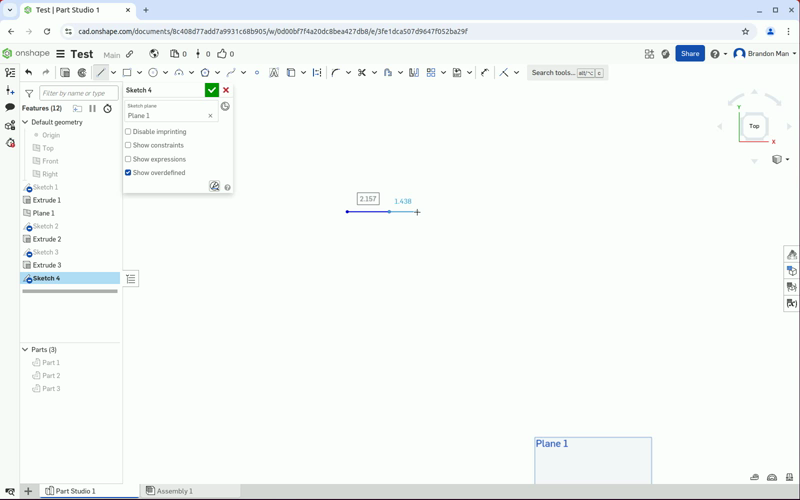
scroll(6)
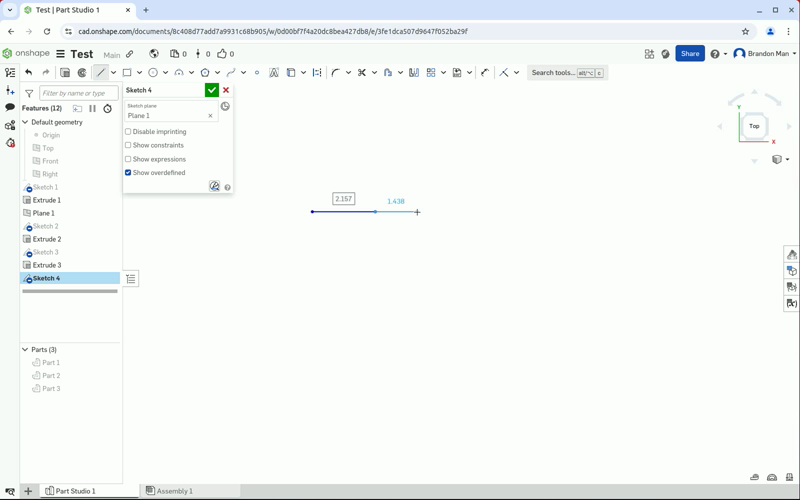
scroll(6)
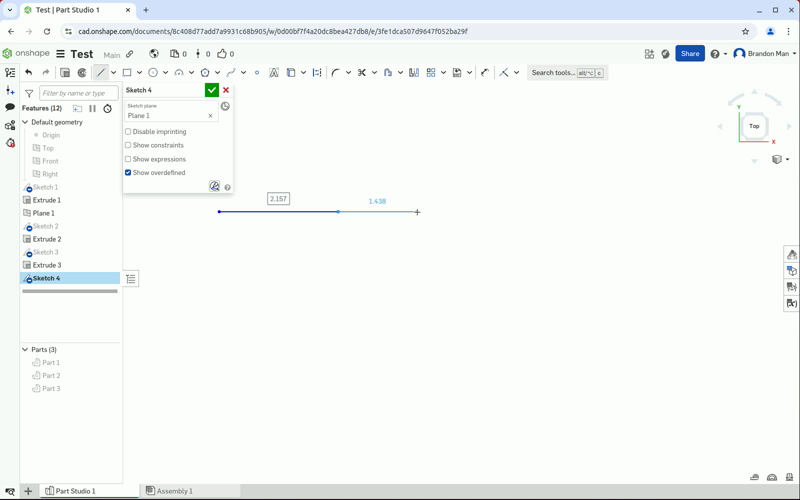
click(417, 211)
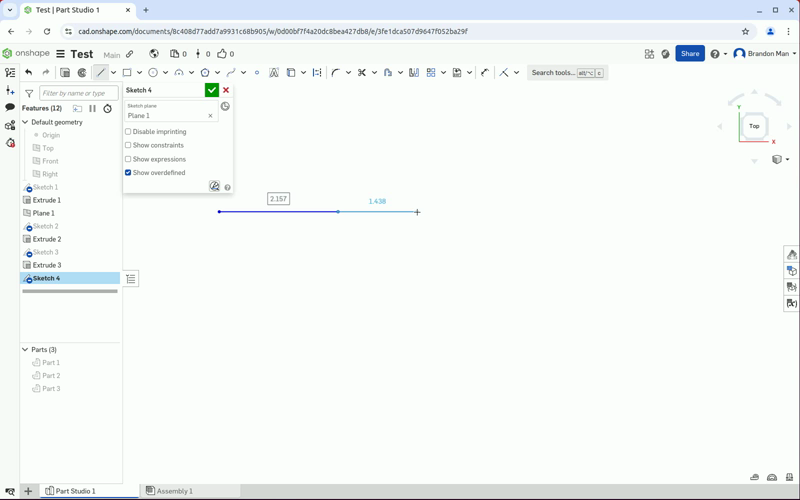
scroll(-6)
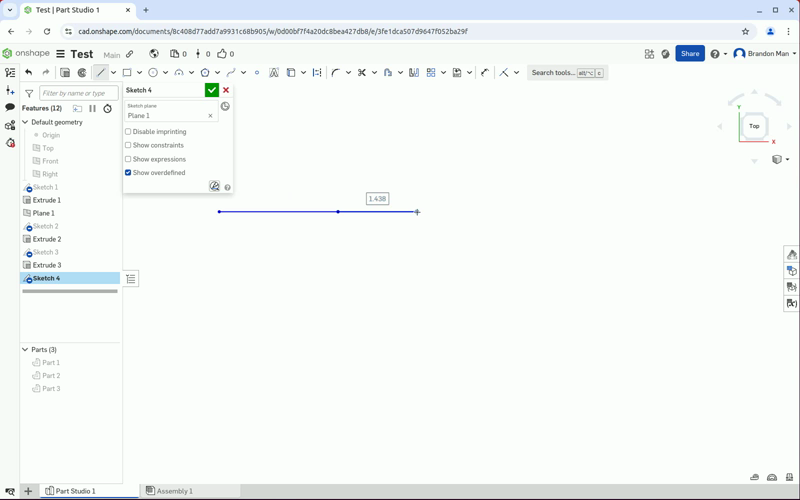
scroll(-6)
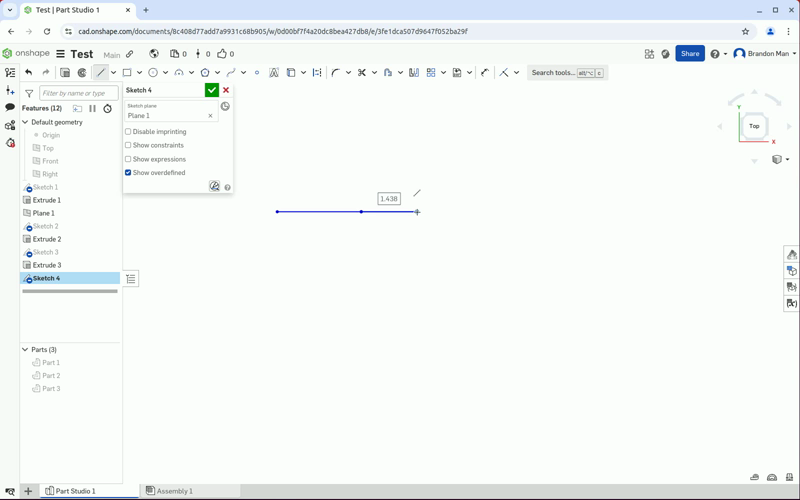
scroll(-6)
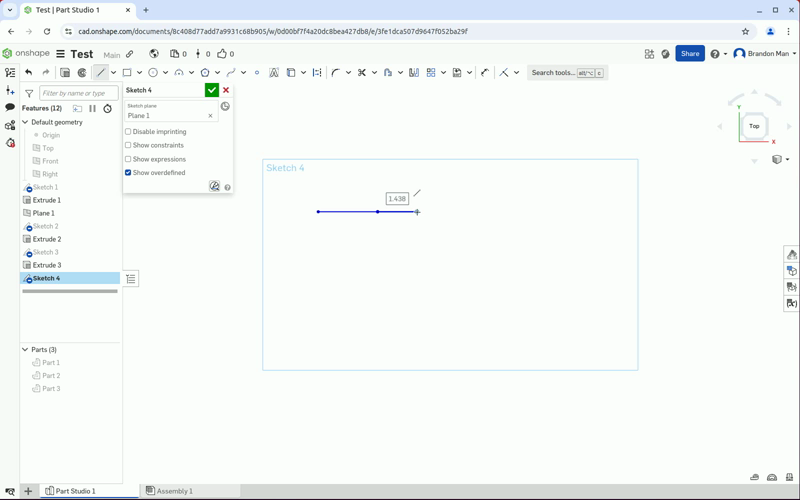
scroll(-6)
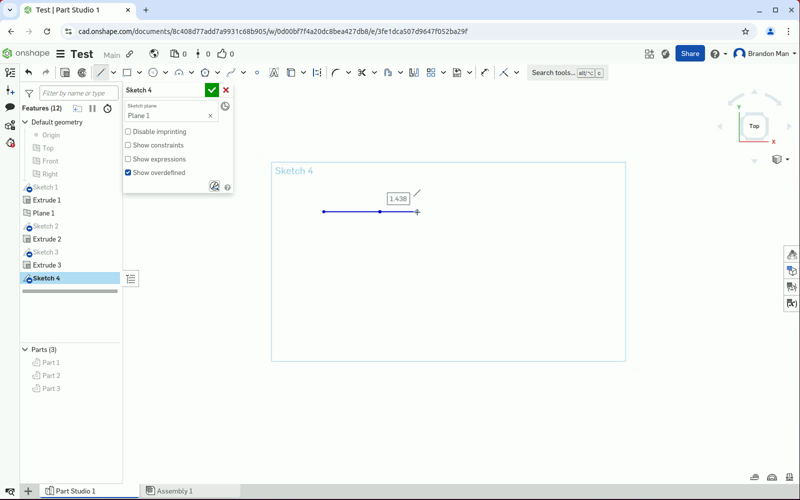
scroll(-6)
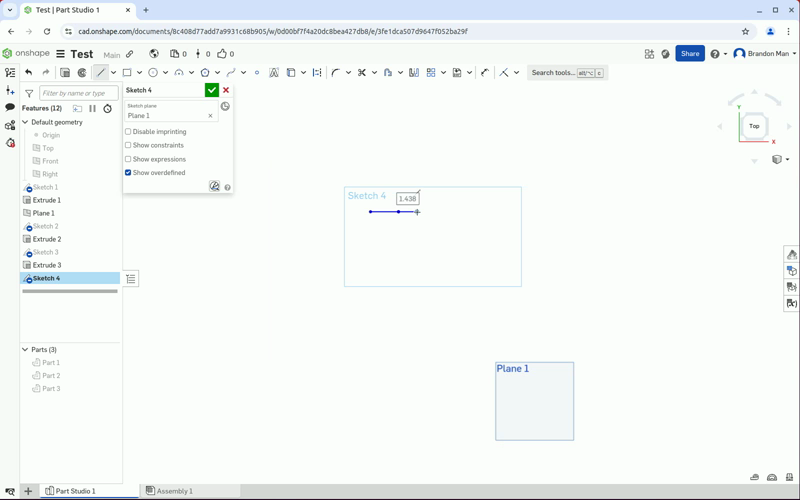
scroll(-6)
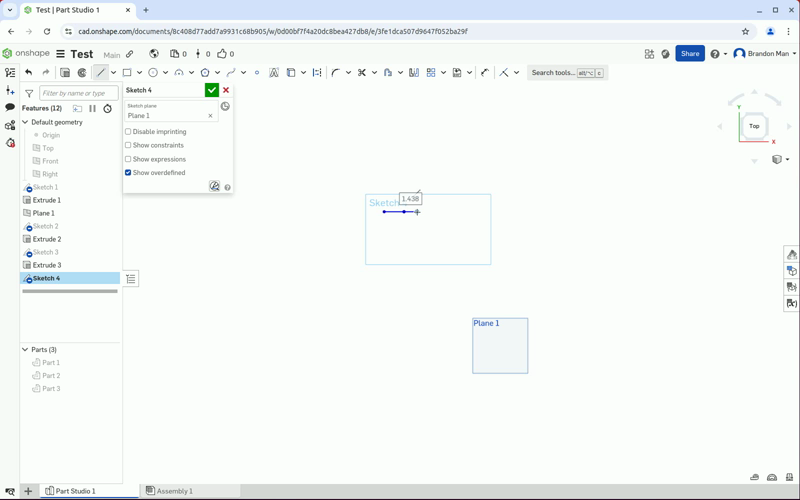
scroll(-6)
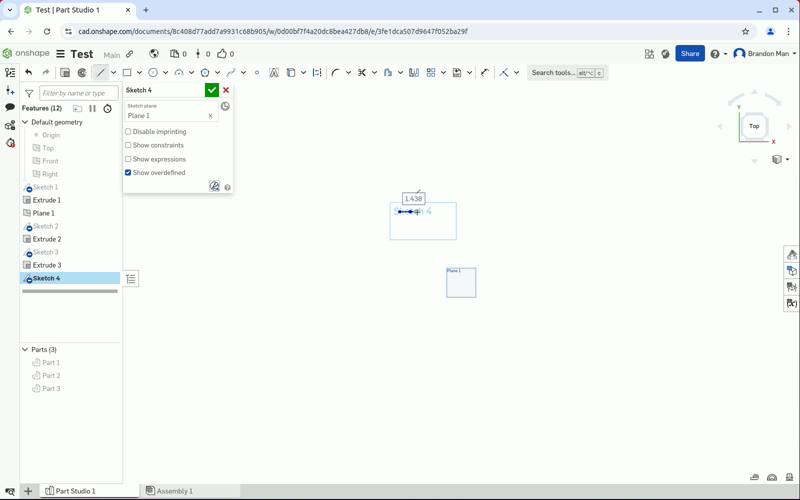
key_up(shift)
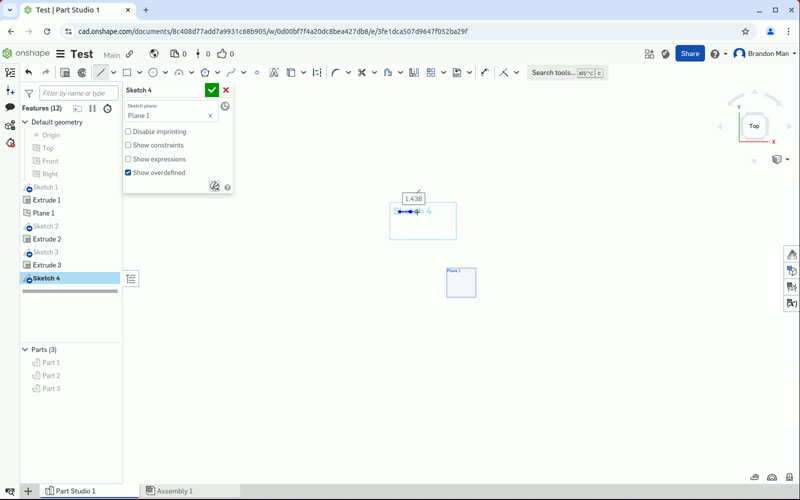
key(esc)
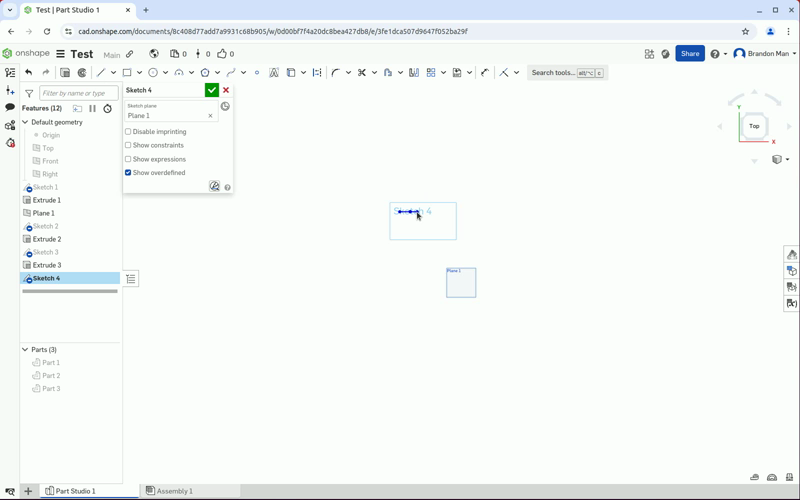
key(a)
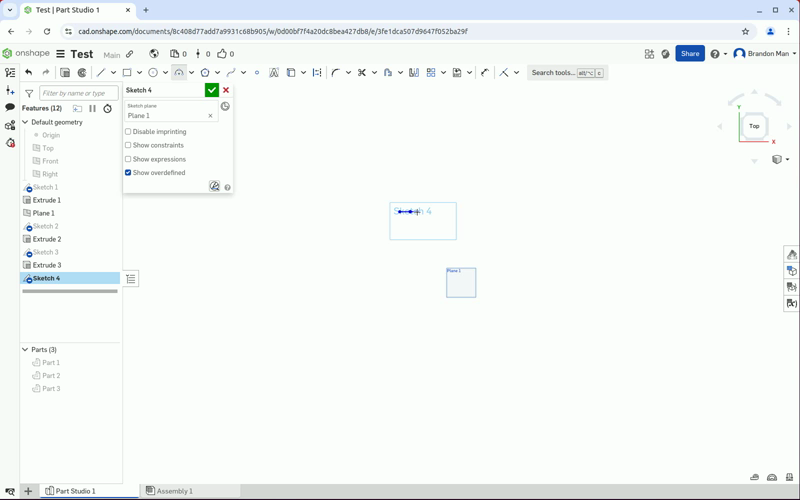
mouse_move(417, 211)
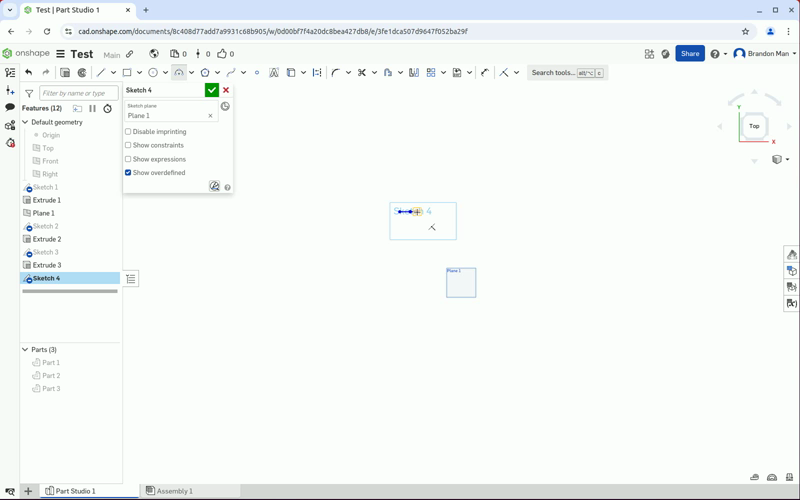
click(417, 211)
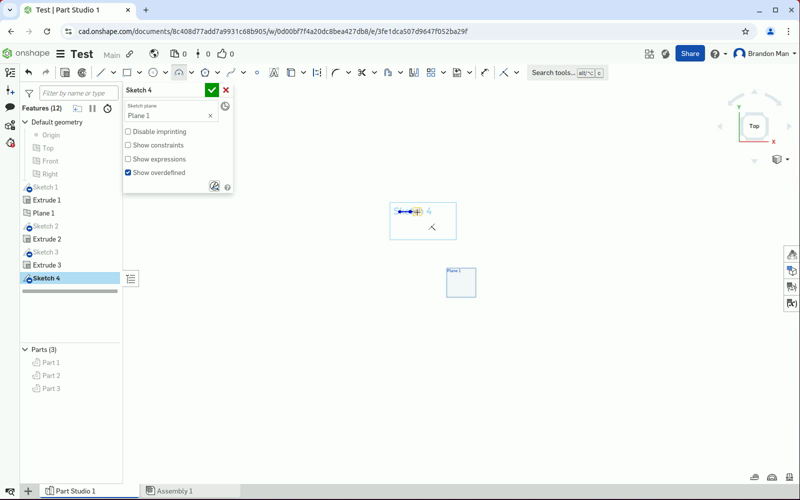
key_down(shift)
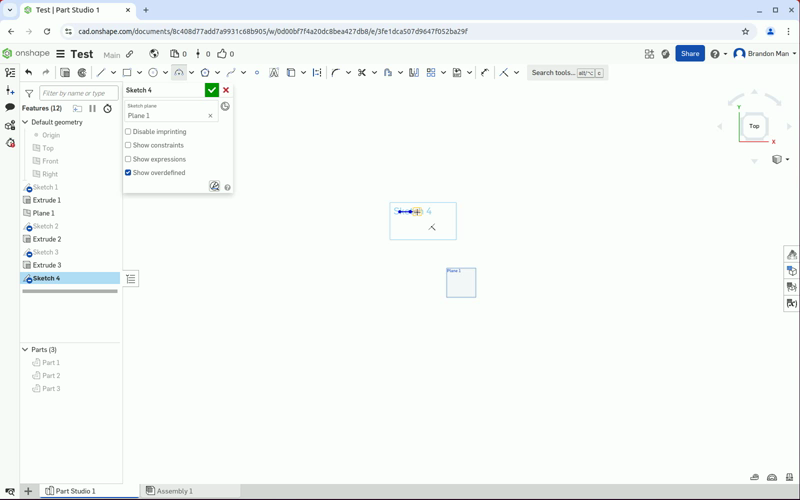
mouse_move(399, 207)
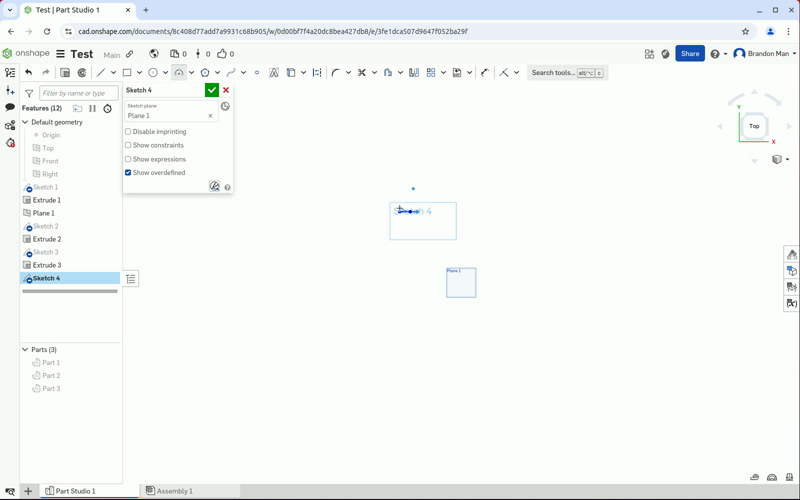
scroll(6)
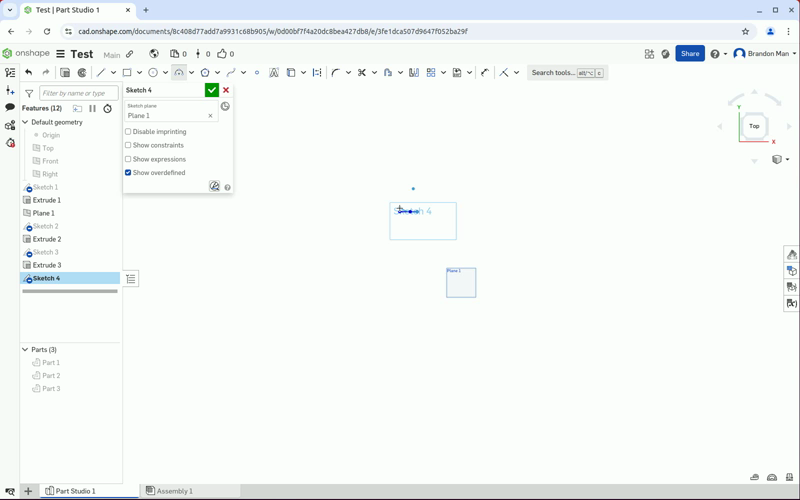
scroll(6)
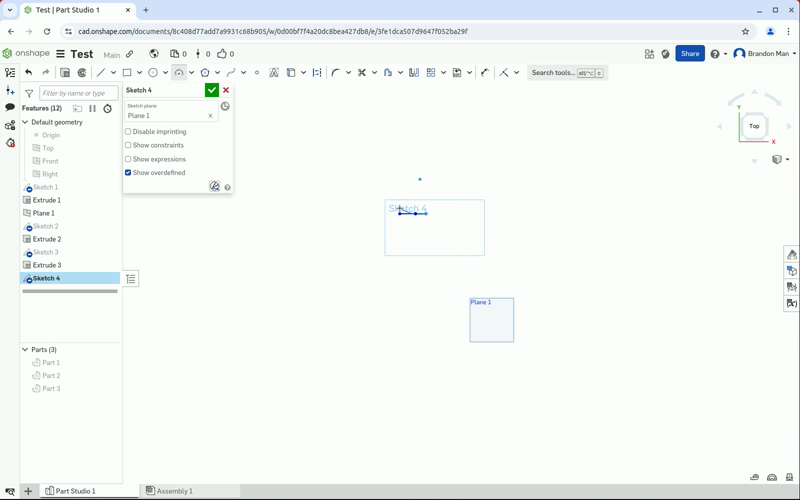
scroll(6)
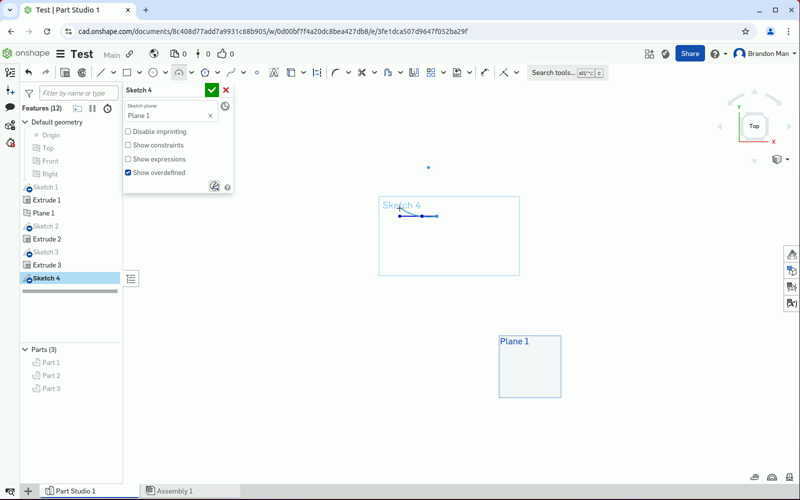
scroll(6)
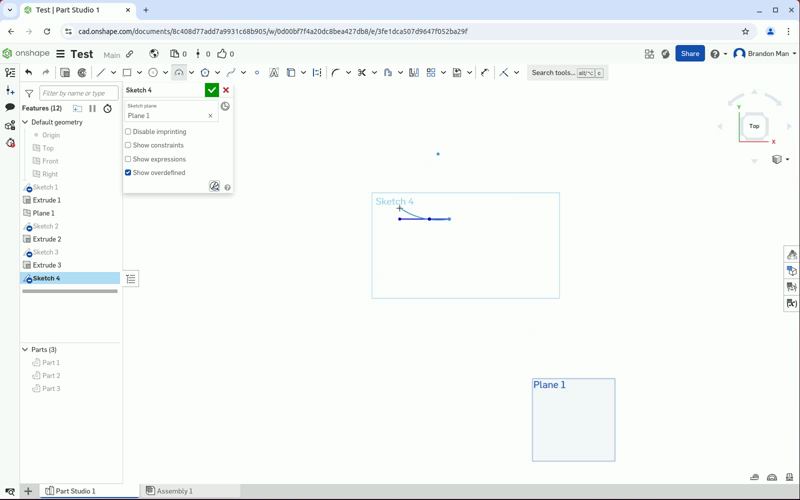
scroll(6)
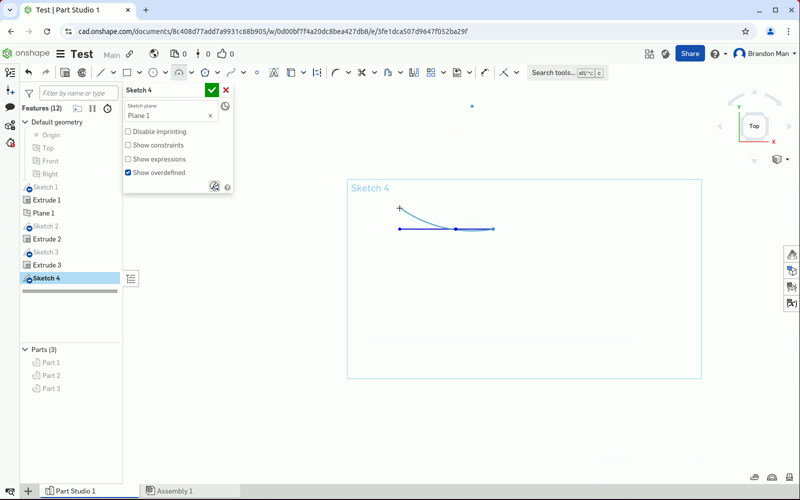
scroll(6)
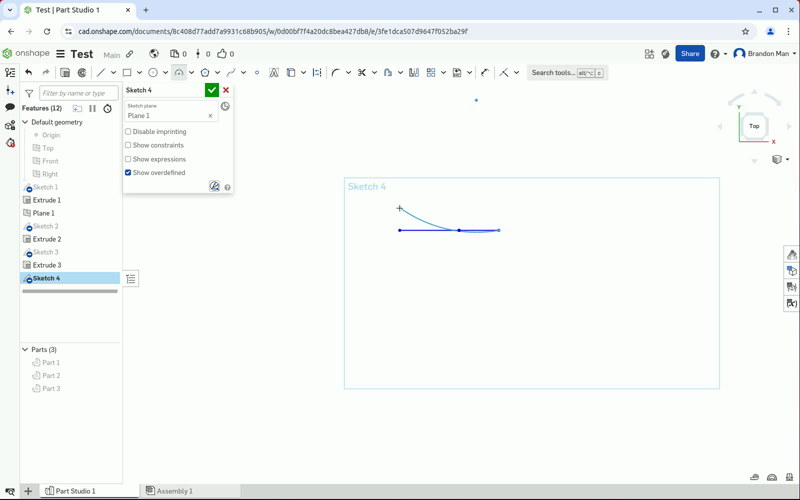
scroll(6)
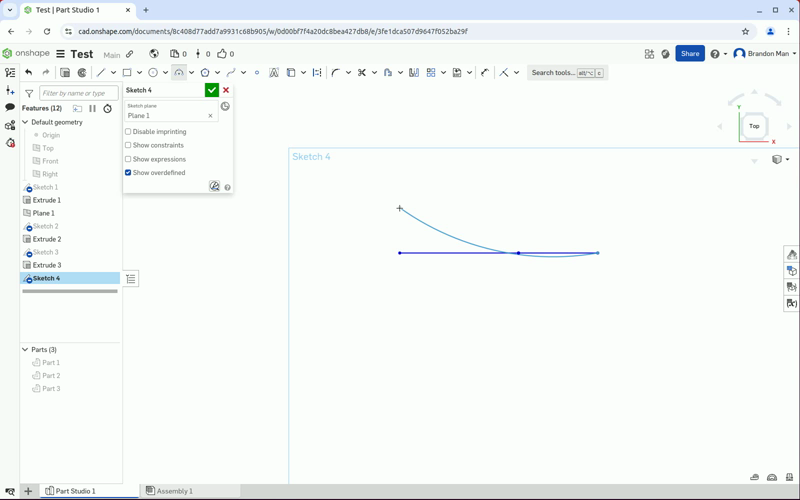
click(399, 207)
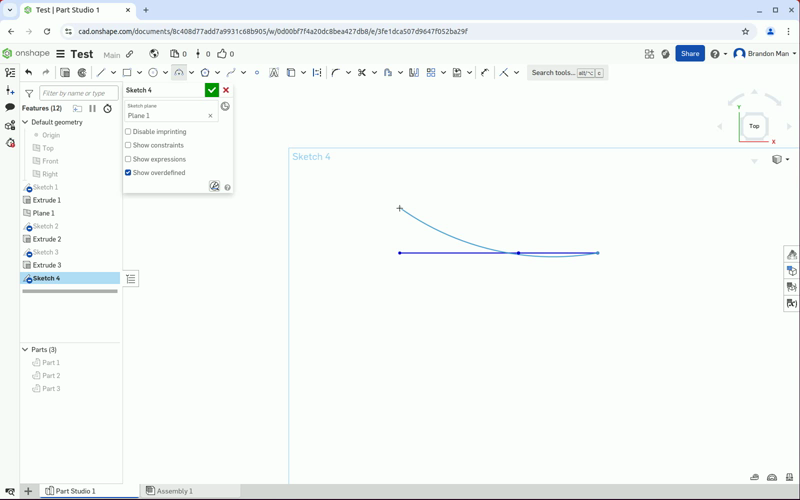
scroll(-6)
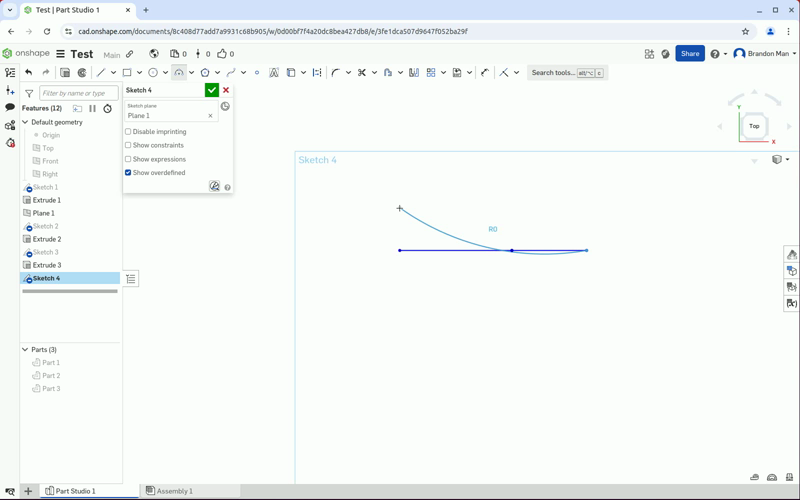
scroll(-6)
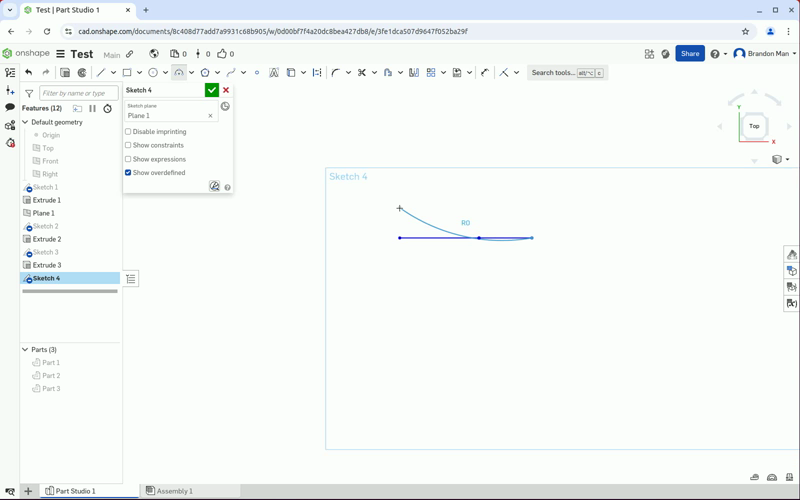
scroll(-6)
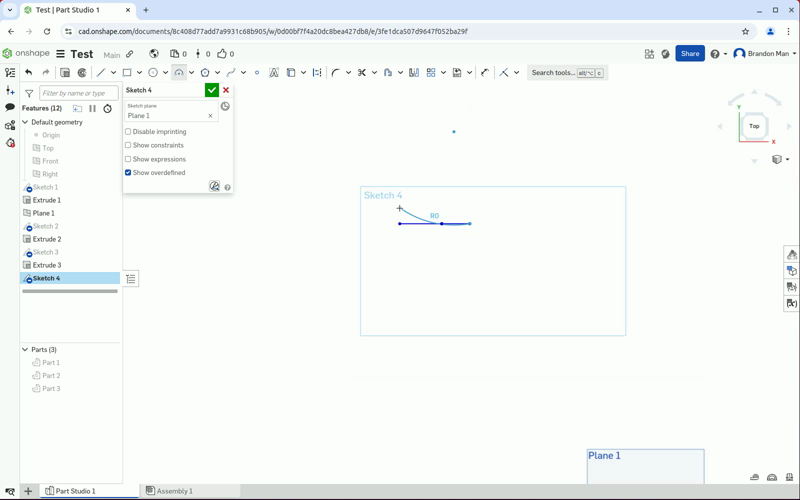
scroll(-6)
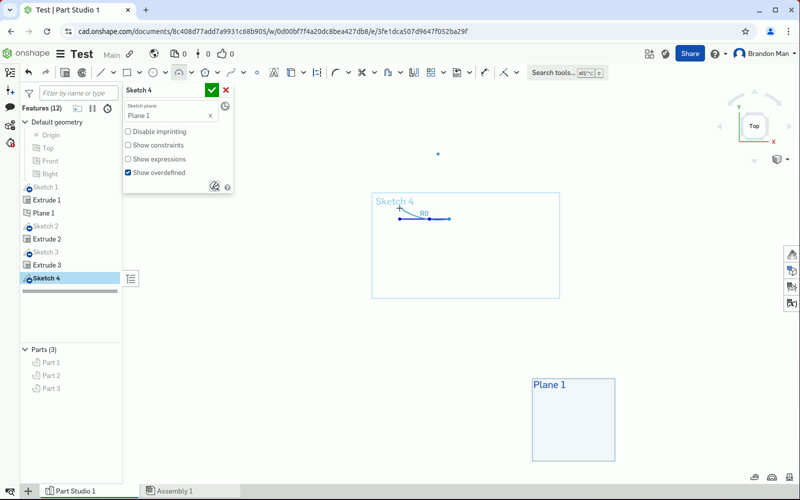
scroll(-6)
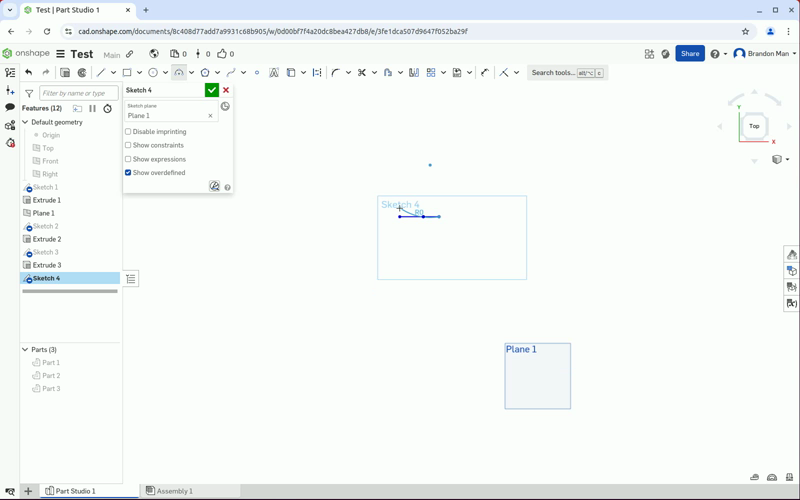
scroll(-6)
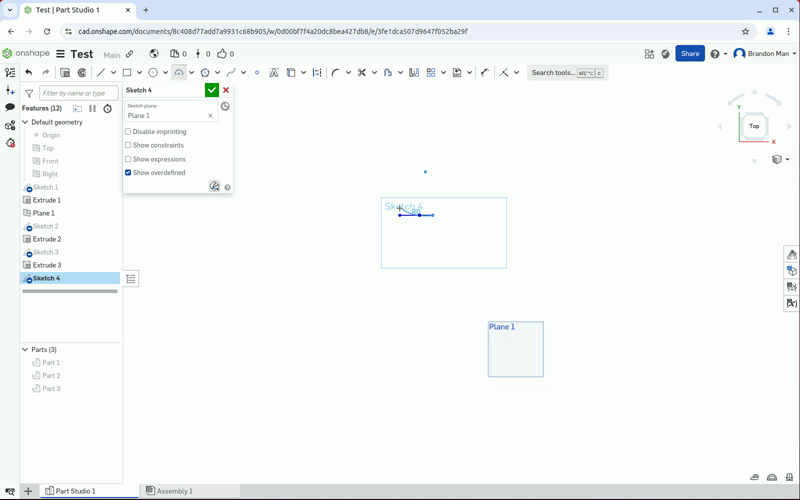
scroll(-6)
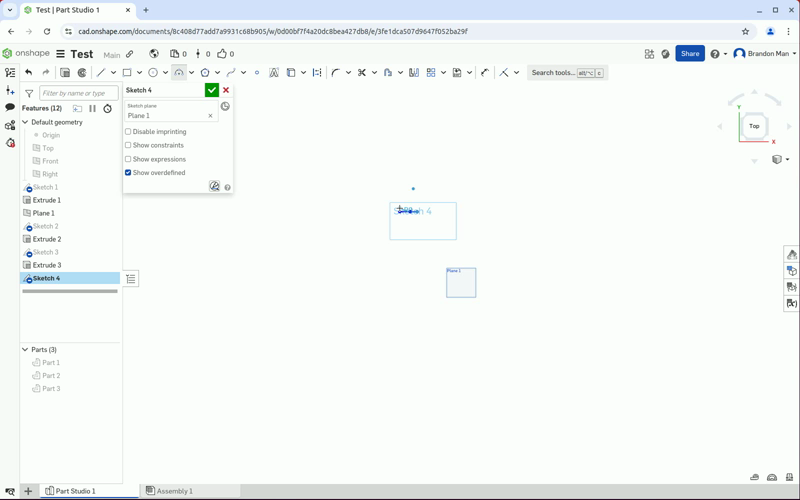
mouse_move(408, 207)
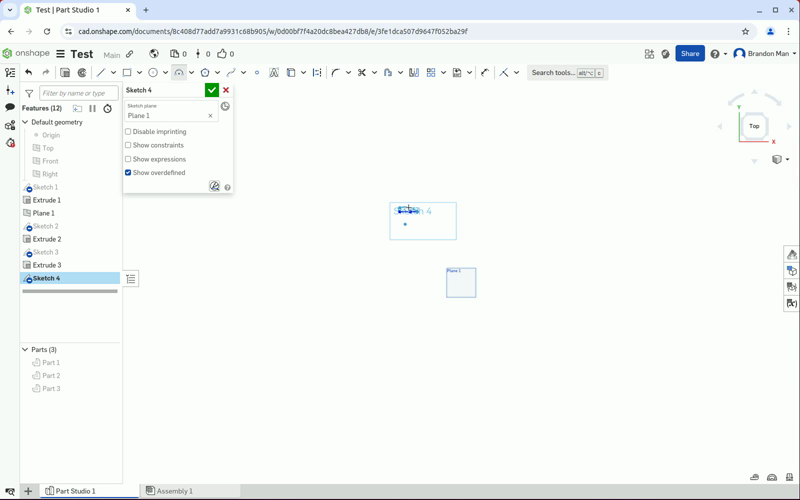
click(408, 207)
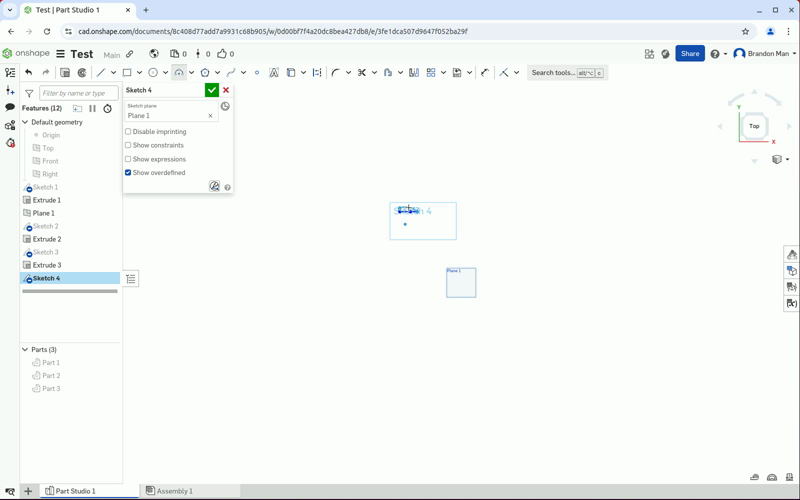
key_up(shift)
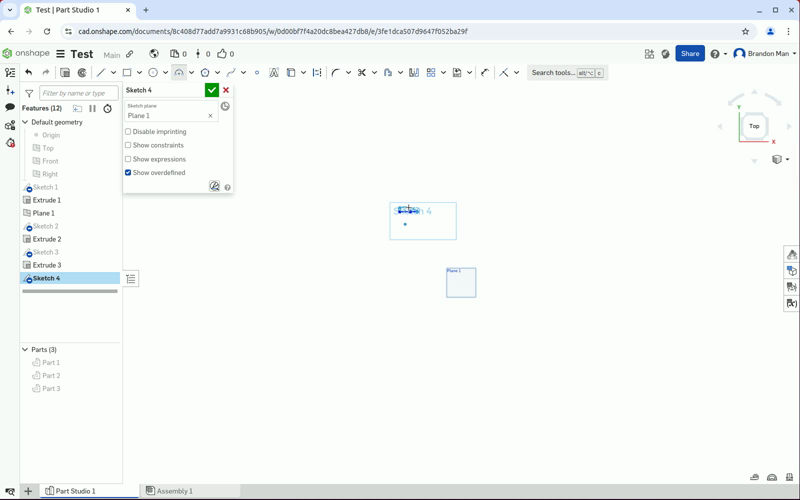
key(esc)
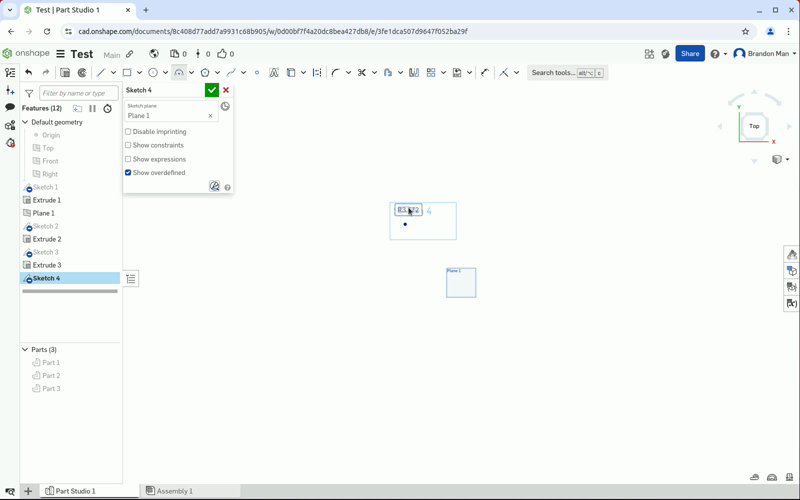
key(l)
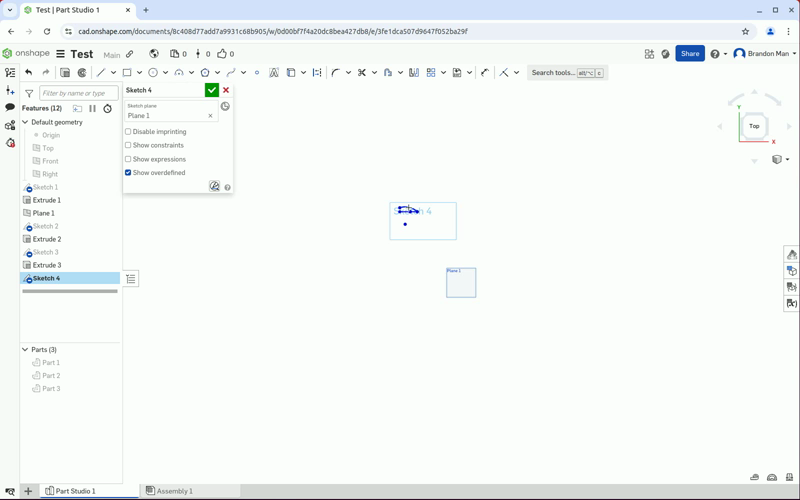
mouse_move(399, 207)
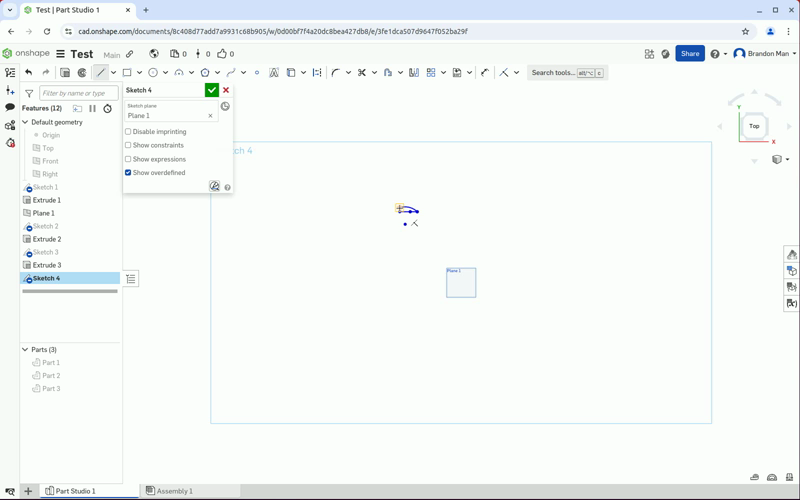
scroll(6)
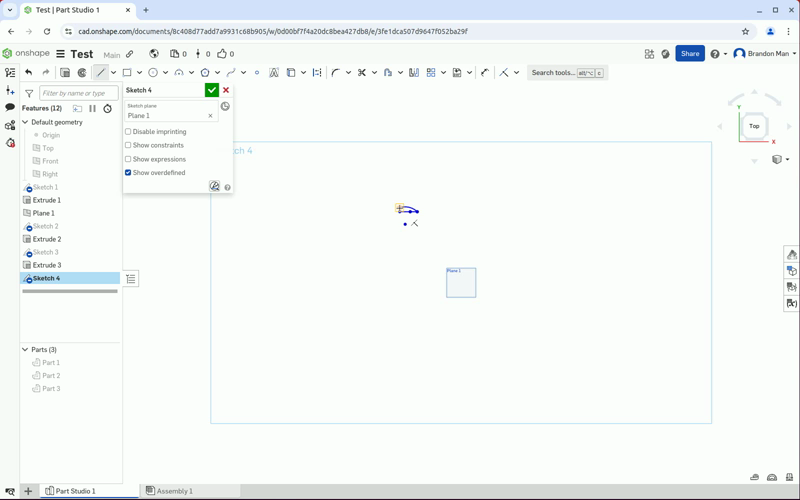
scroll(6)
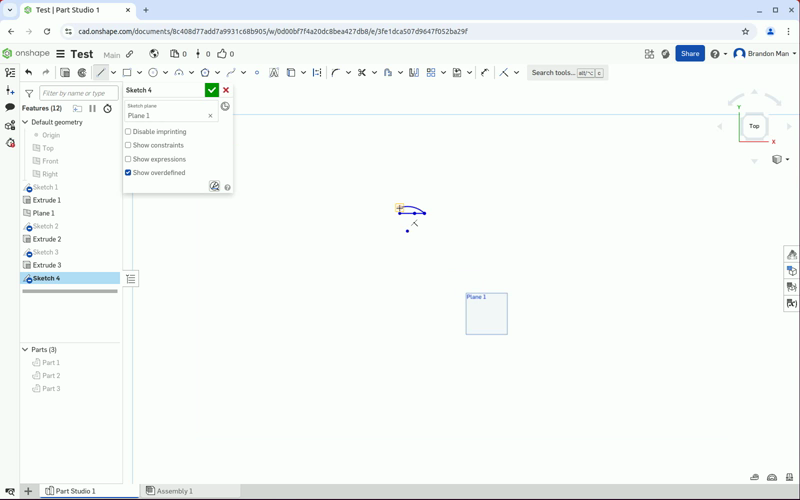
scroll(6)
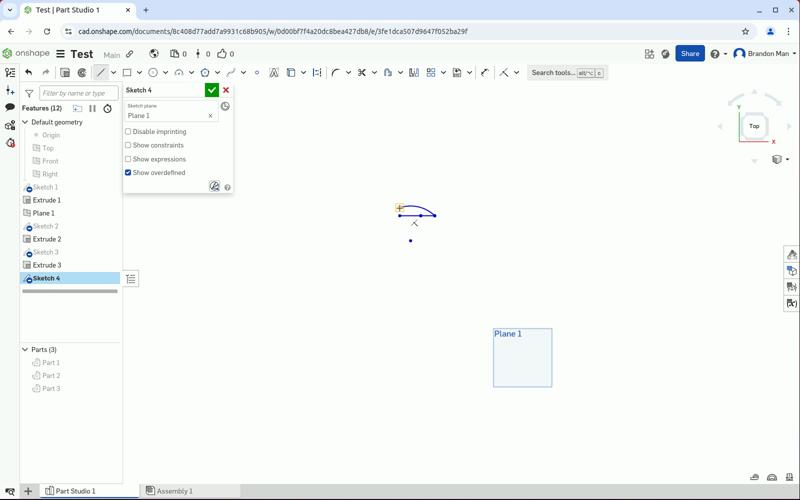
scroll(6)
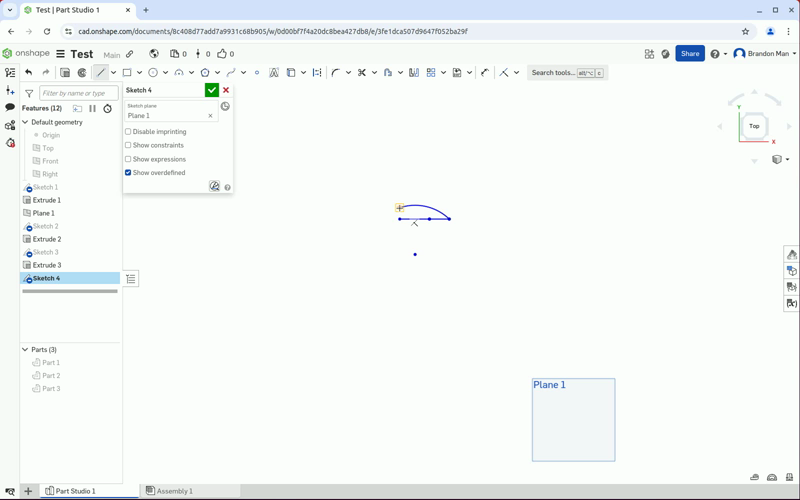
scroll(6)
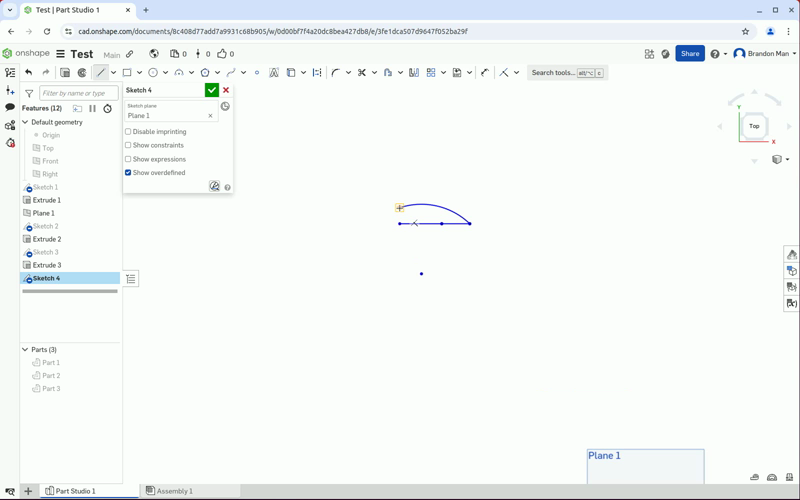
scroll(6)
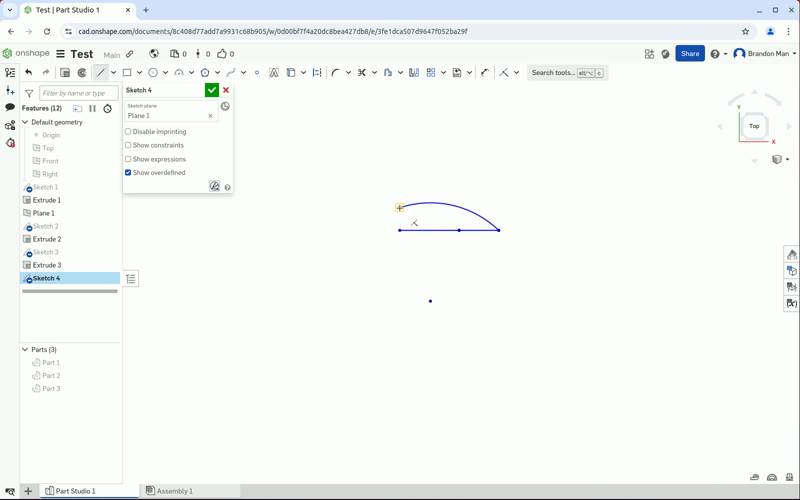
scroll(6)
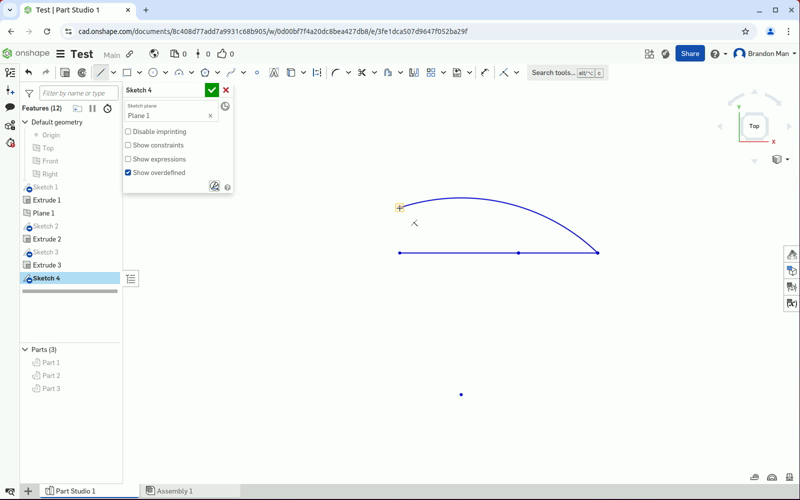
click(399, 207)
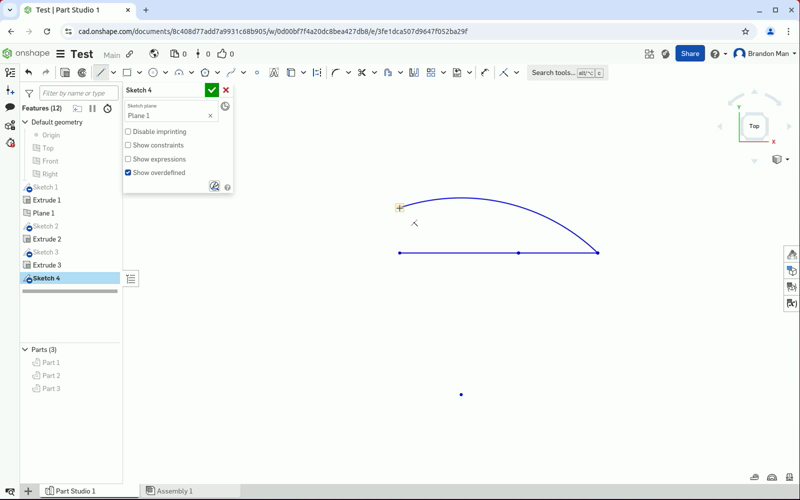
scroll(-6)
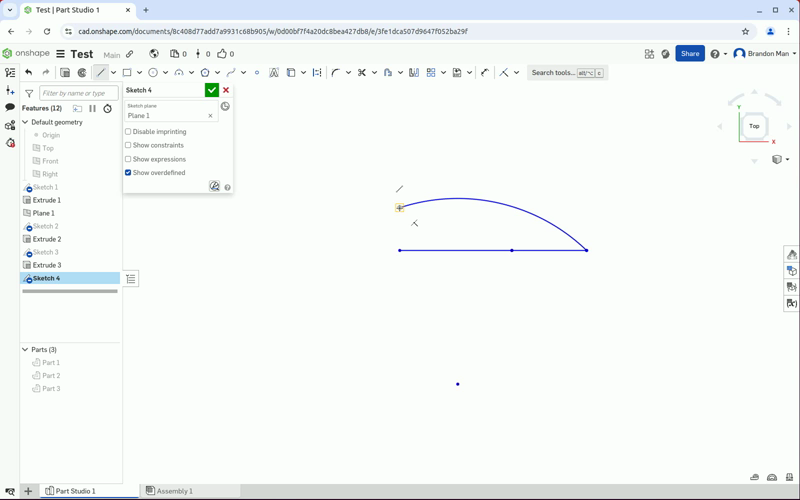
scroll(-6)
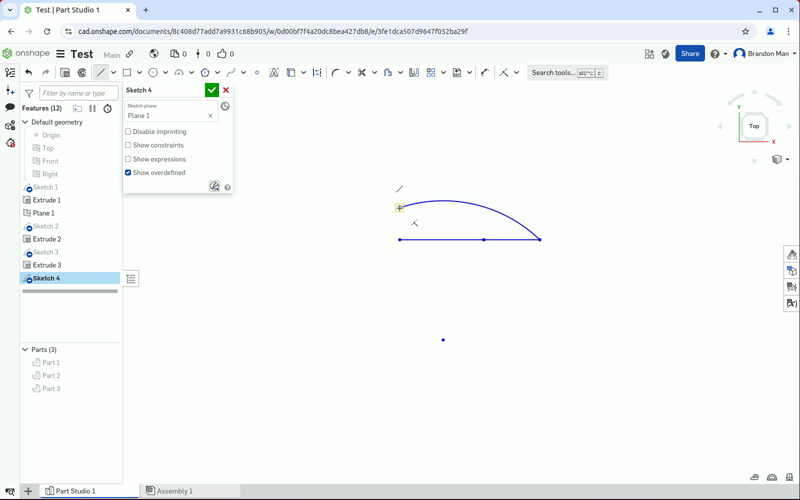
scroll(-6)
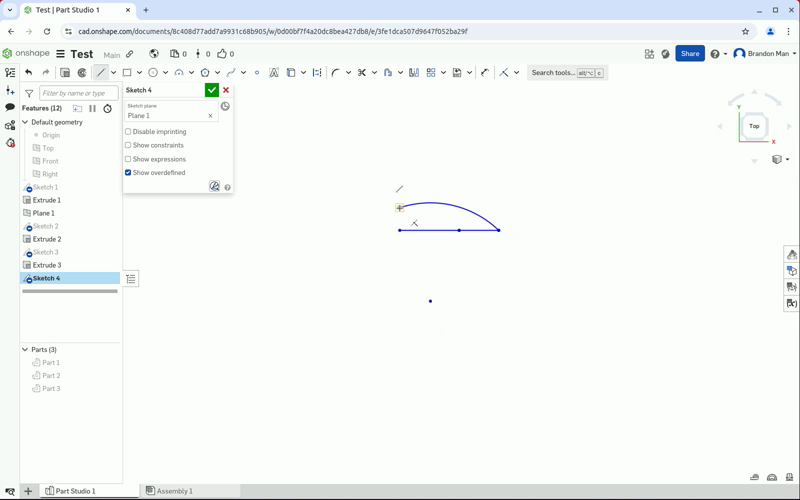
scroll(-6)
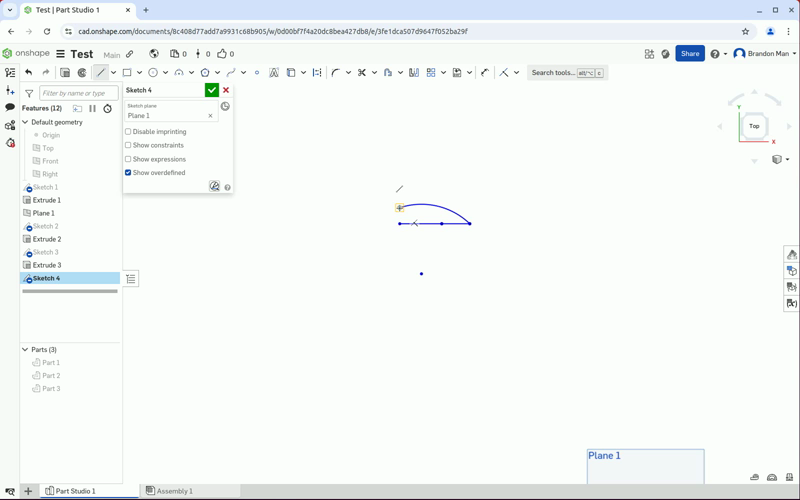
scroll(-6)
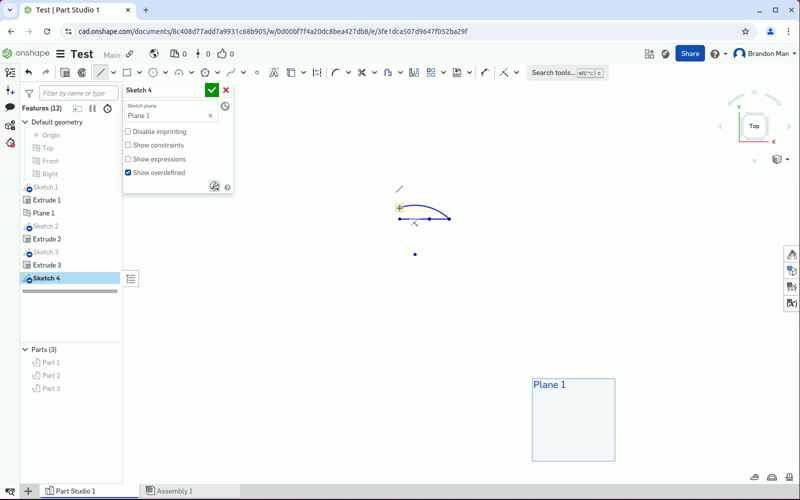
scroll(-6)
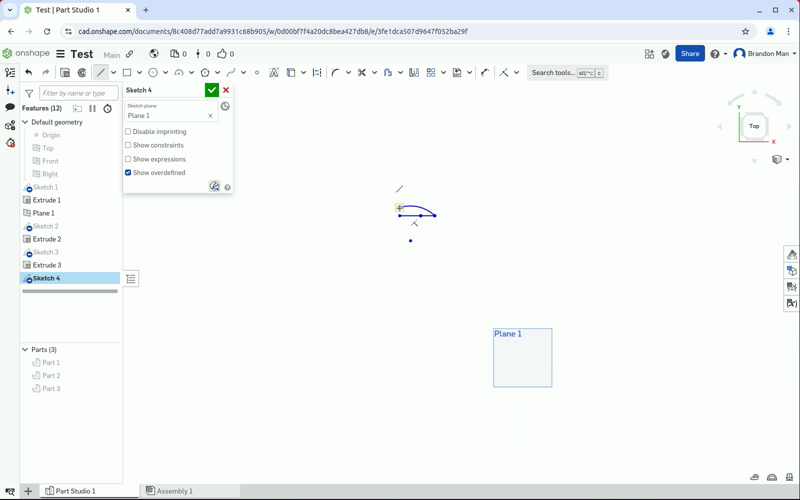
scroll(-6)
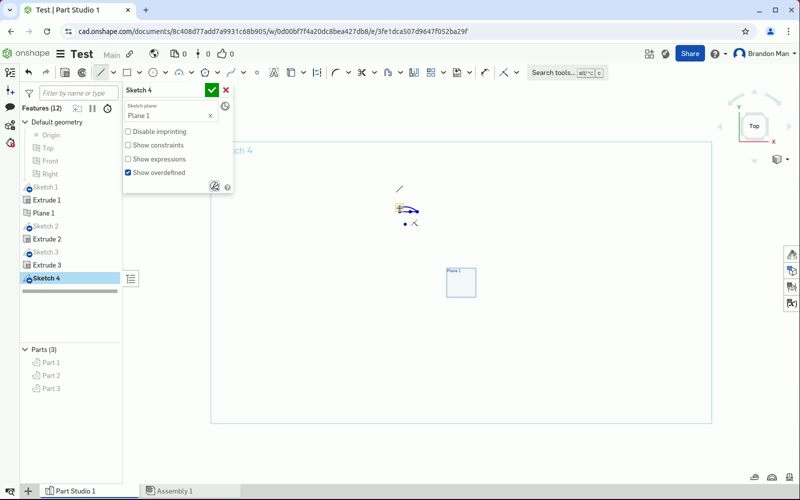
mouse_move(429, 207)
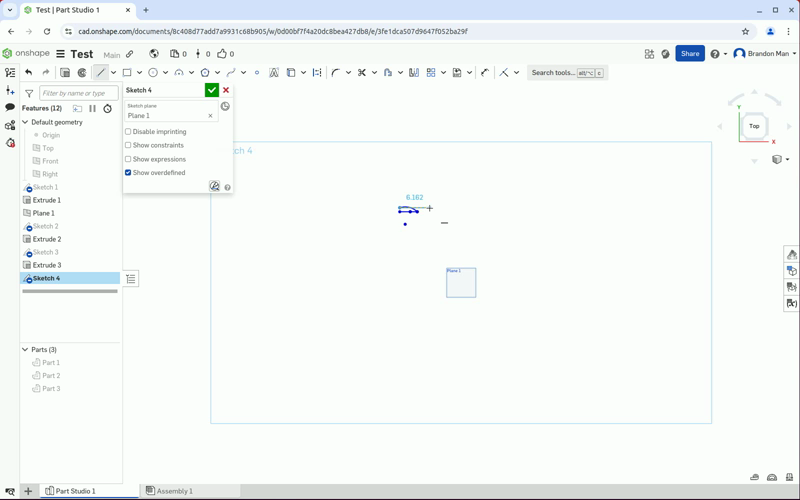
key_down(shift)
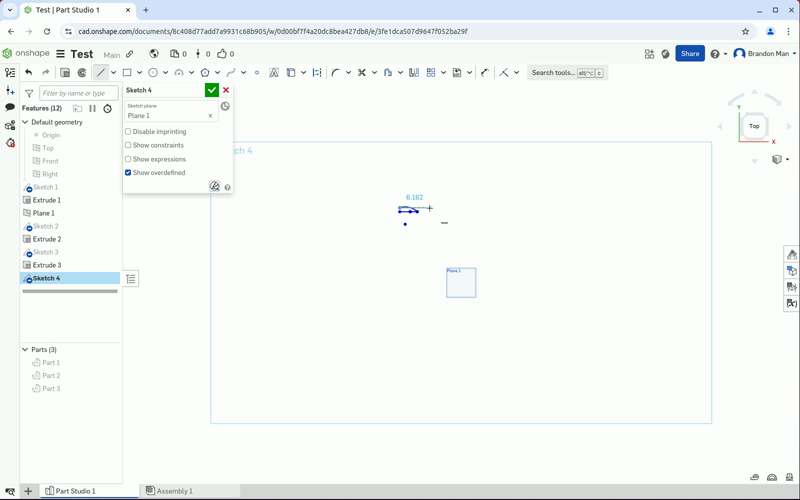
mouse_move(399, 211)
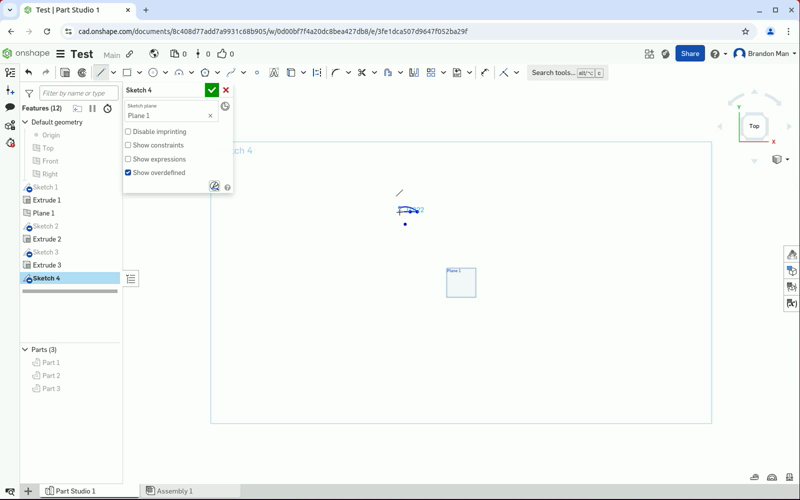
scroll(6)
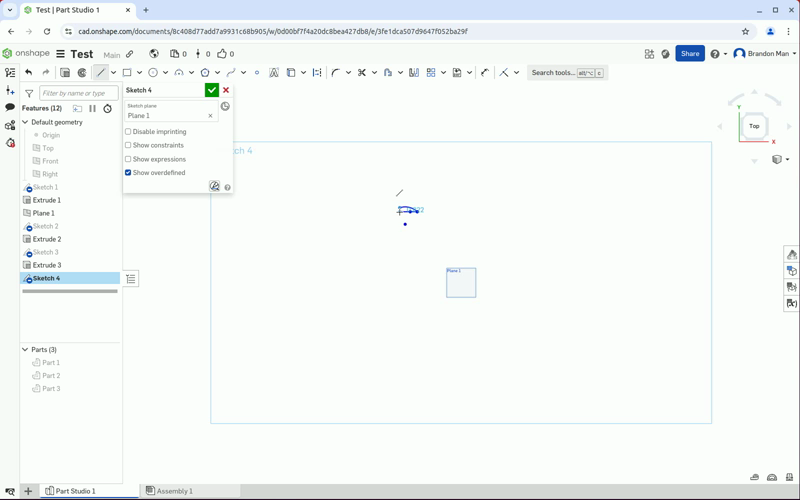
scroll(6)
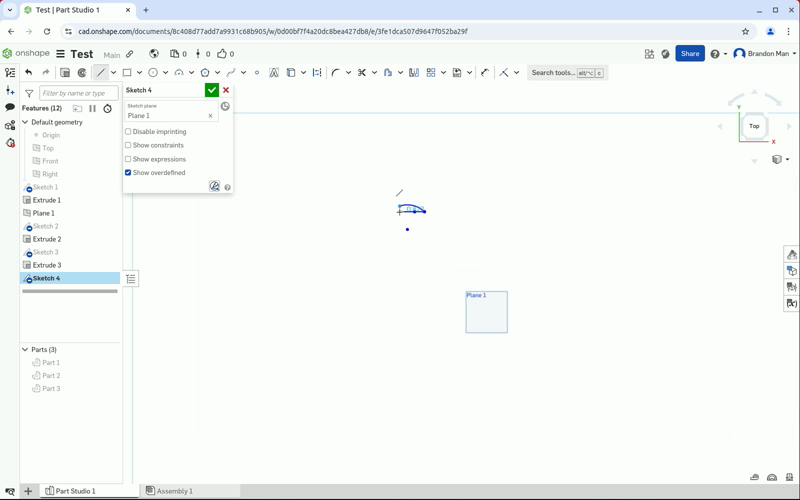
scroll(6)
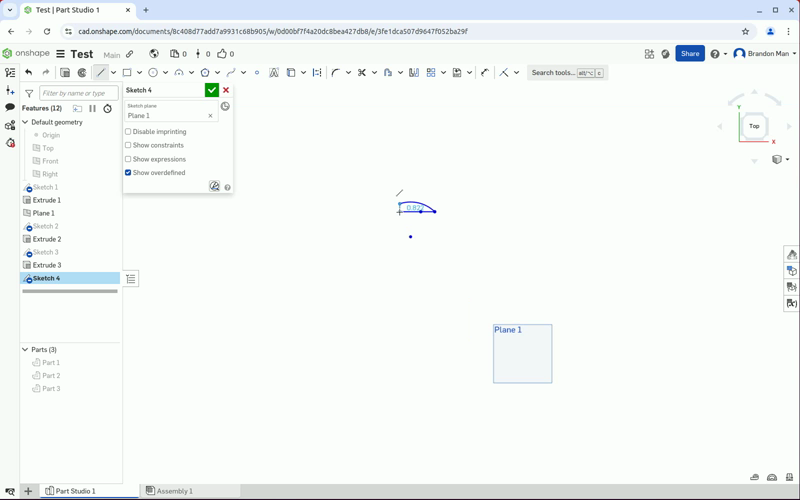
scroll(6)
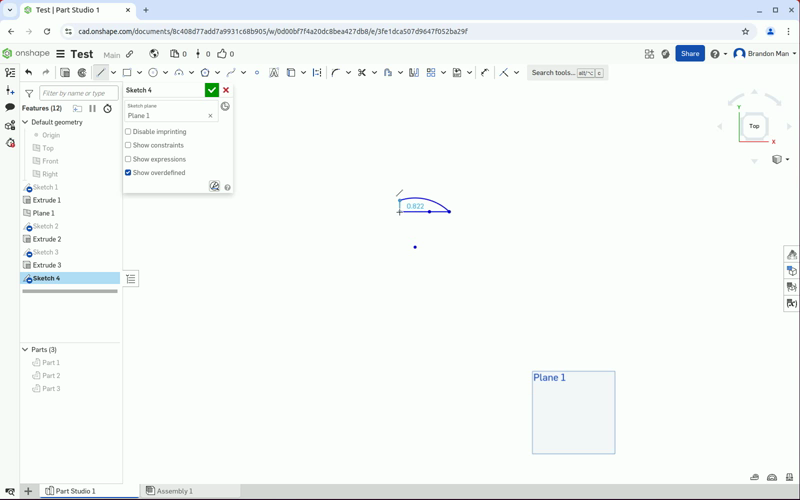
scroll(6)
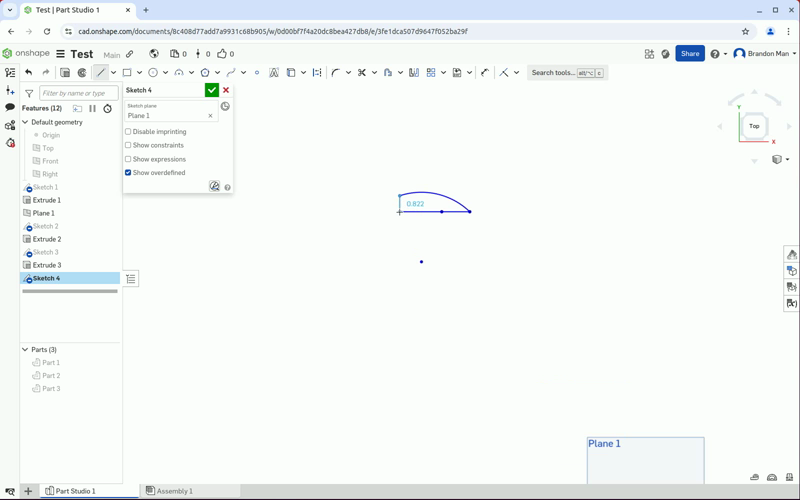
scroll(6)
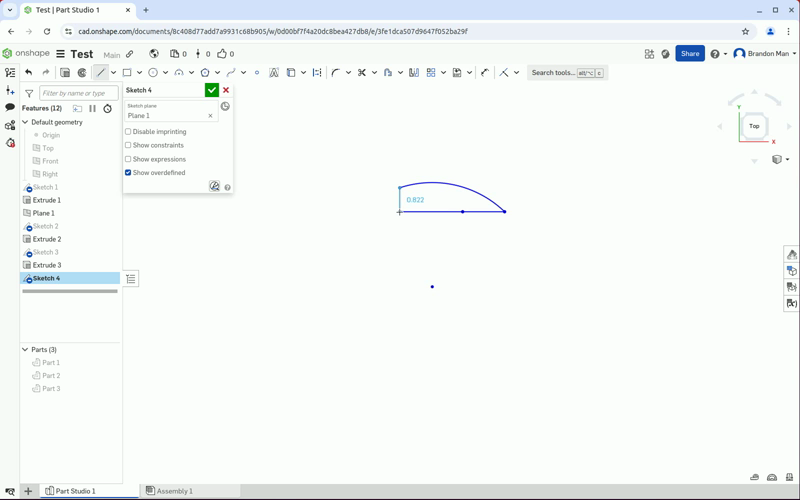
scroll(6)
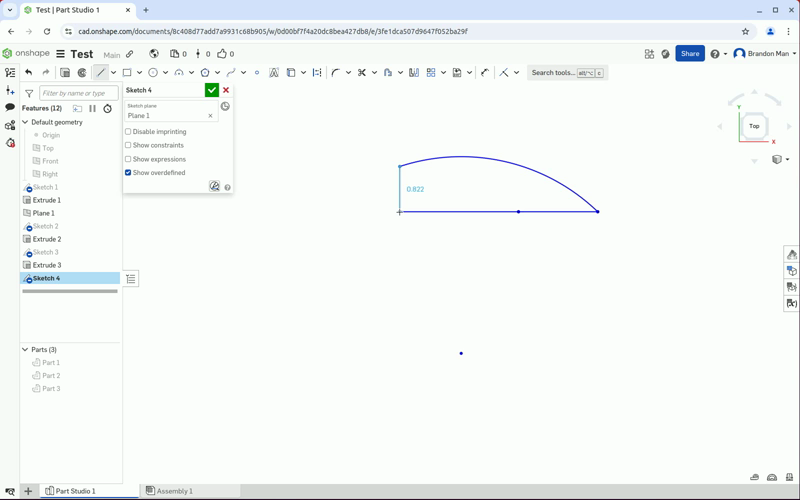
key_up(shift)
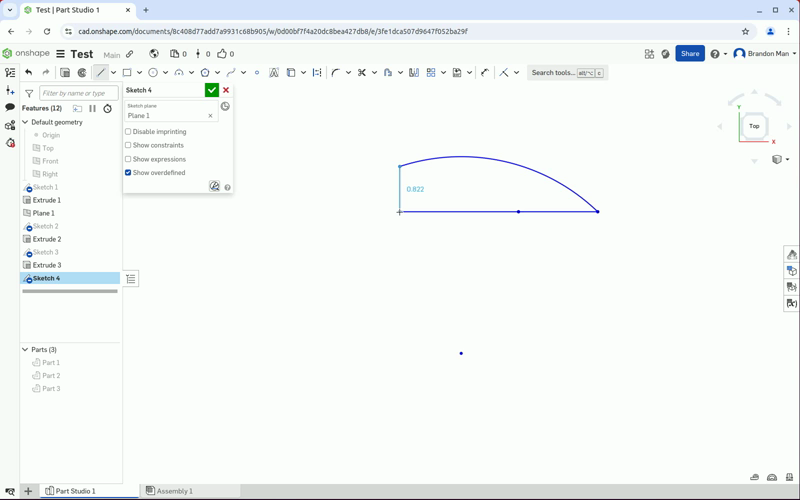
click(399, 211)
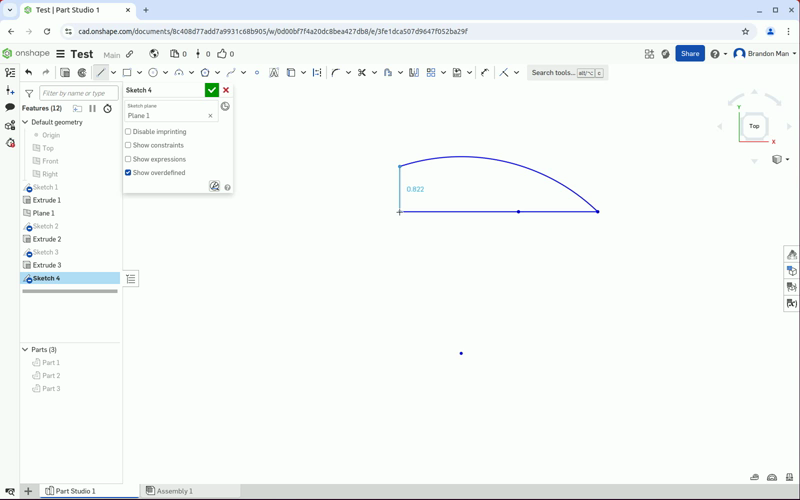
scroll(-6)
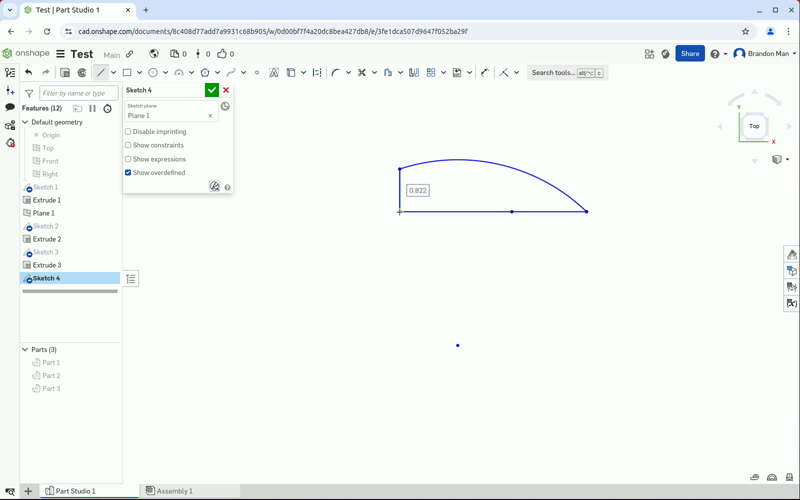
scroll(-6)
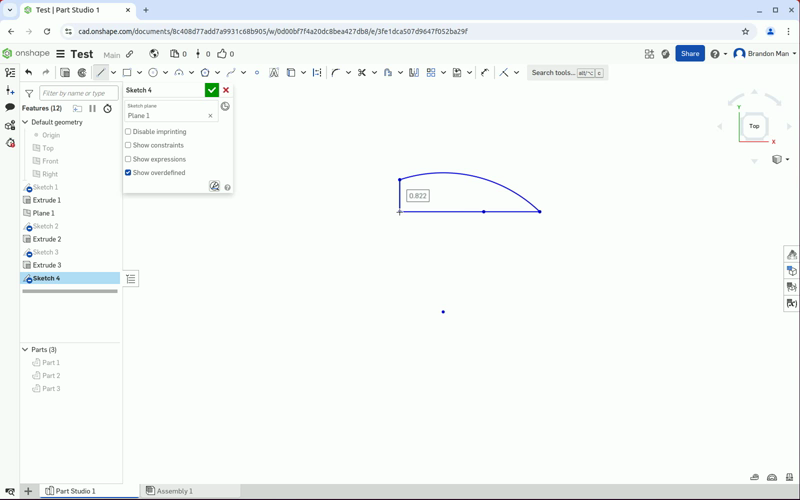
scroll(-6)
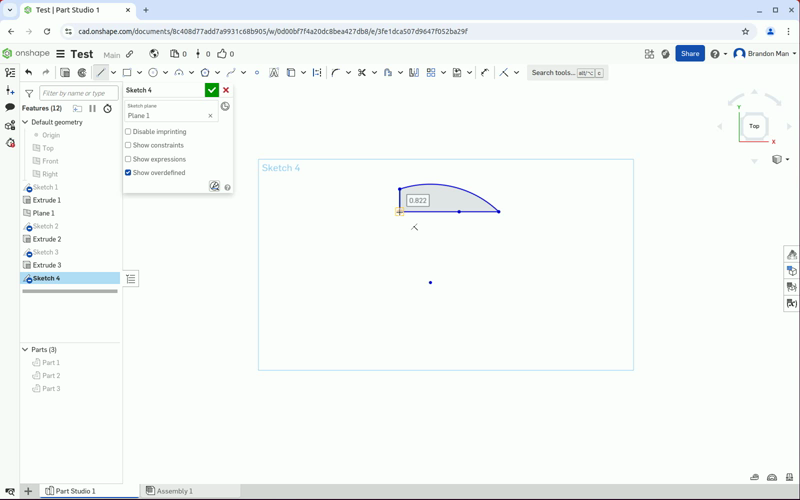
scroll(-6)
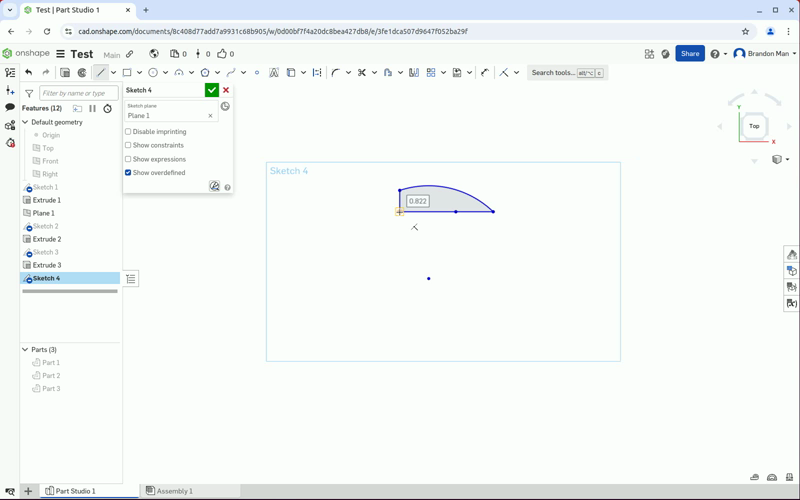
scroll(-6)
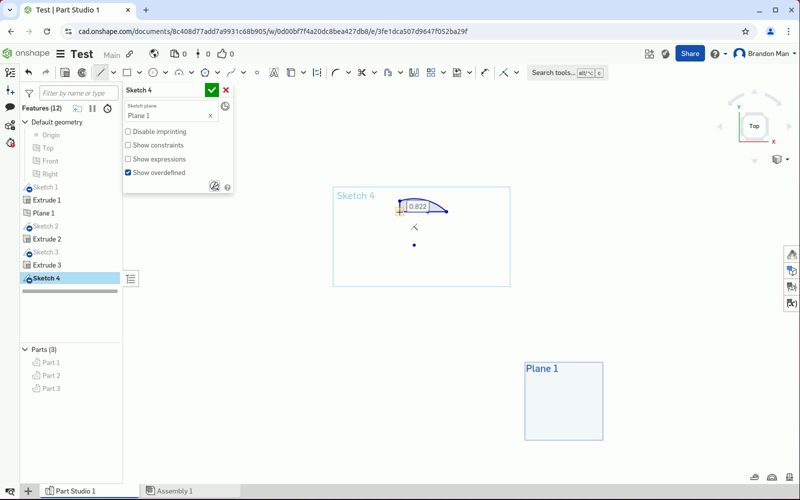
scroll(-6)
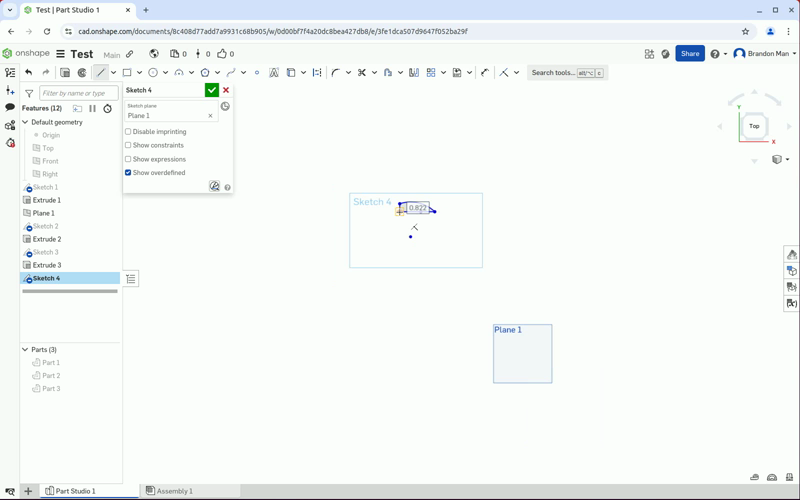
scroll(-6)
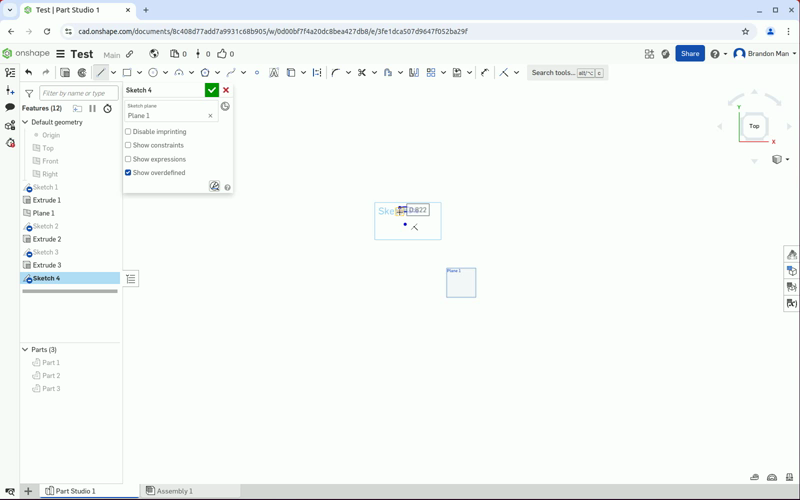
key(esc)
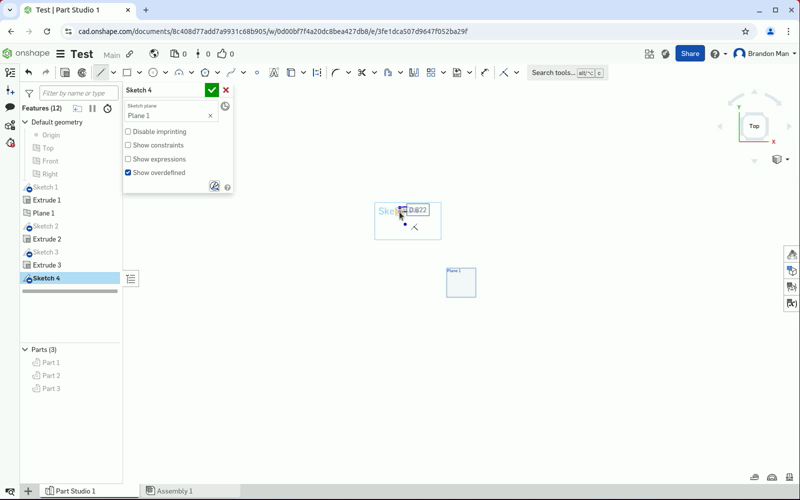
mouse_move(406, 209)
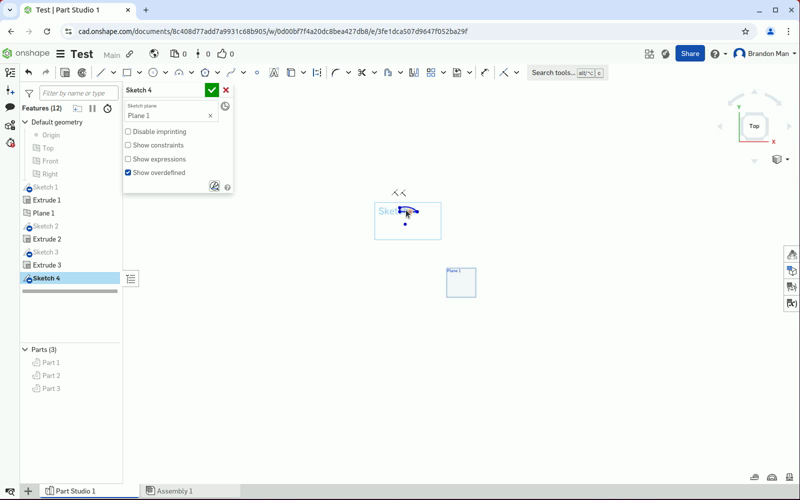
scroll(6)
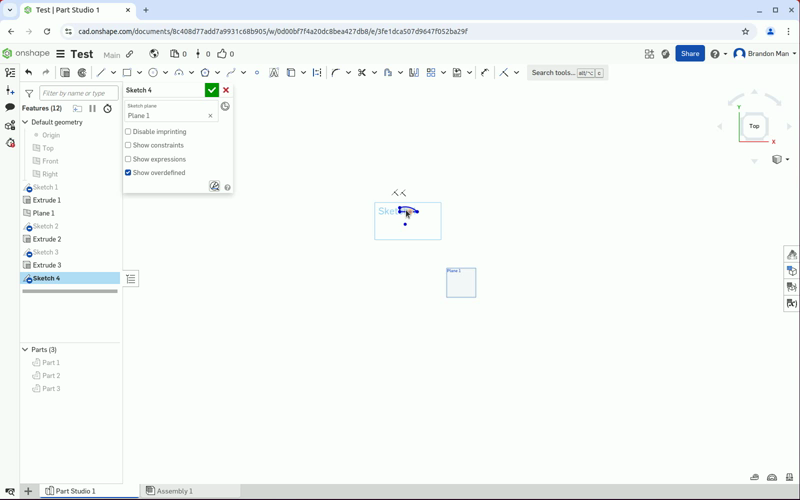
scroll(6)
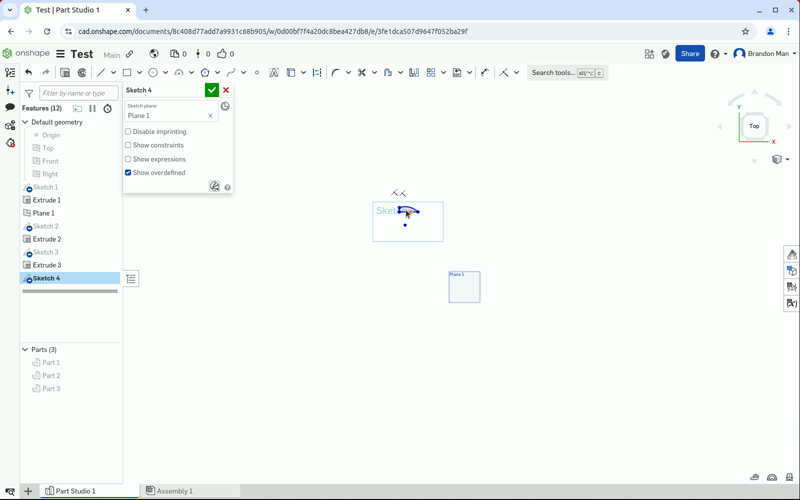
scroll(6)
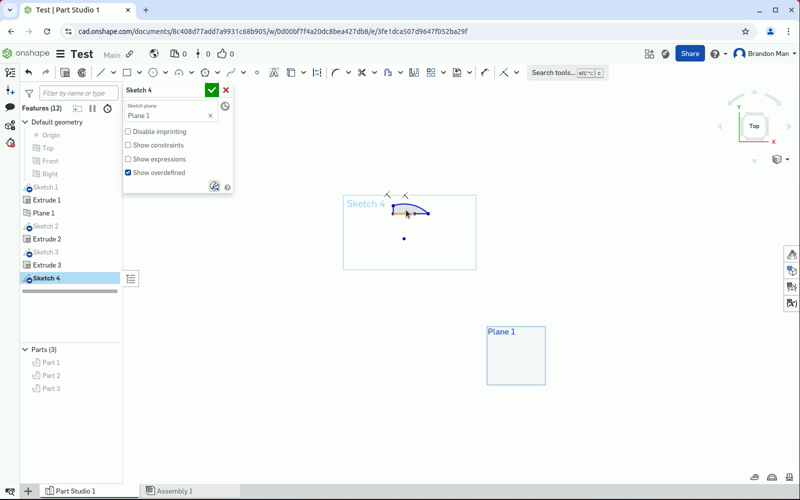
scroll(6)
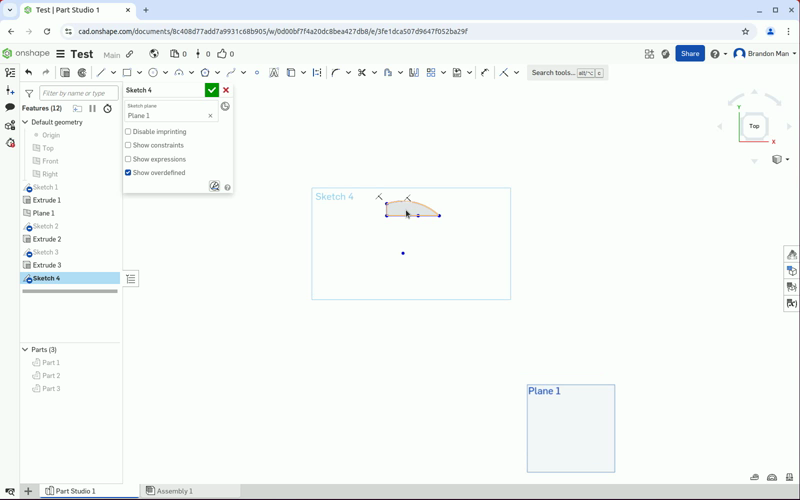
scroll(6)
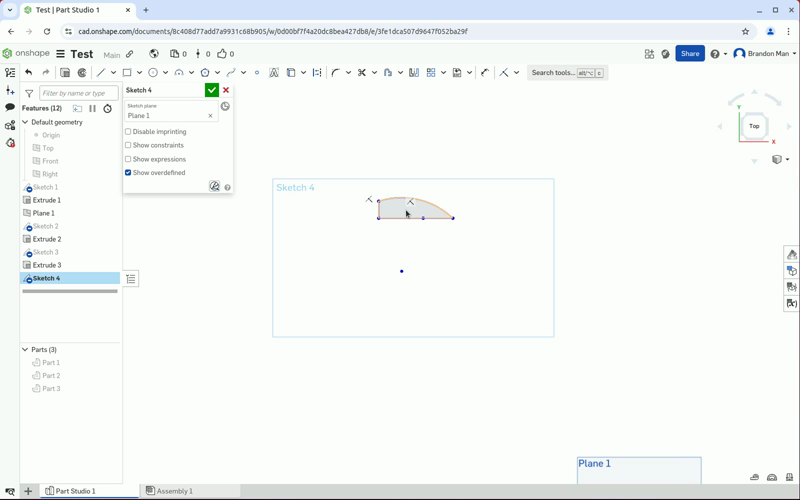
scroll(6)
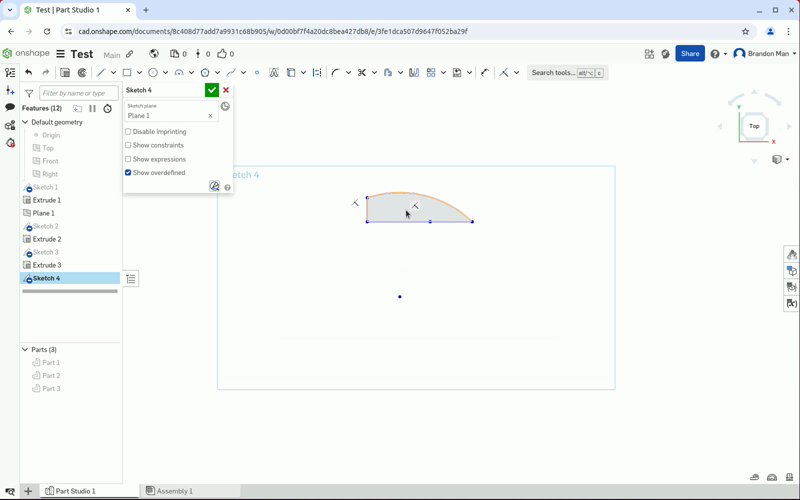
scroll(6)
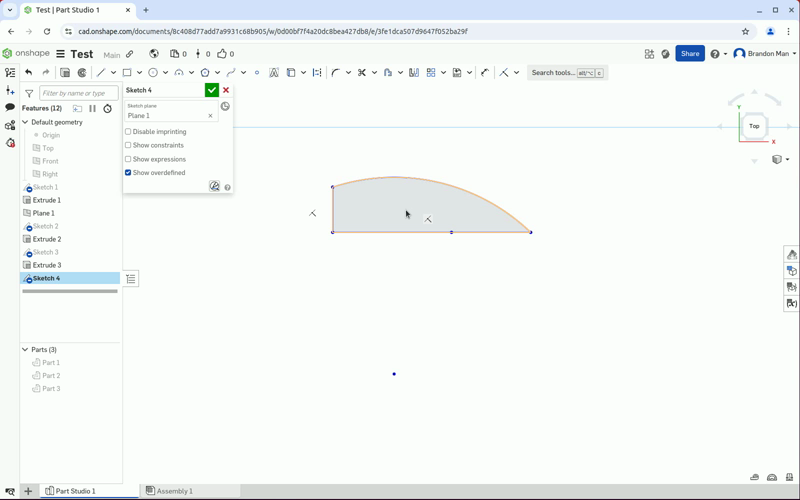
click(406, 209)
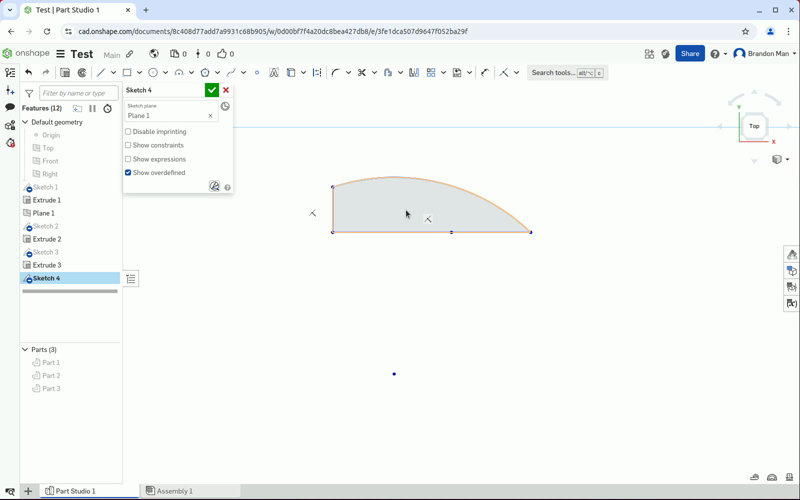
scroll(-6)
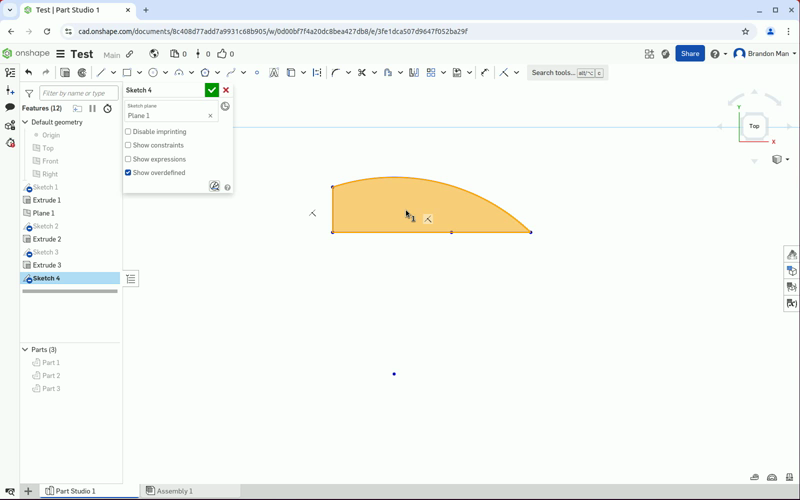
scroll(-6)
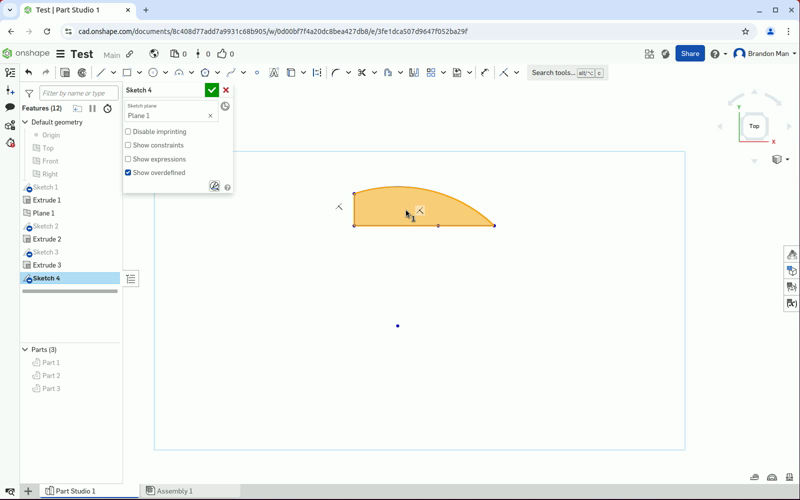
scroll(-6)
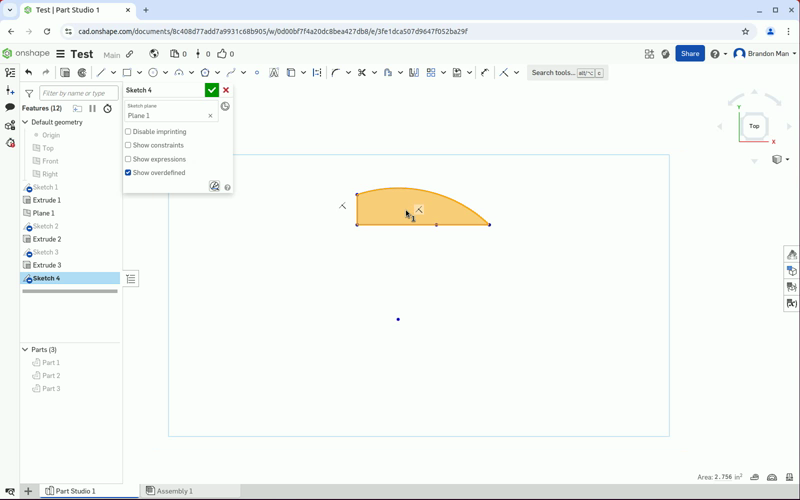
scroll(-6)
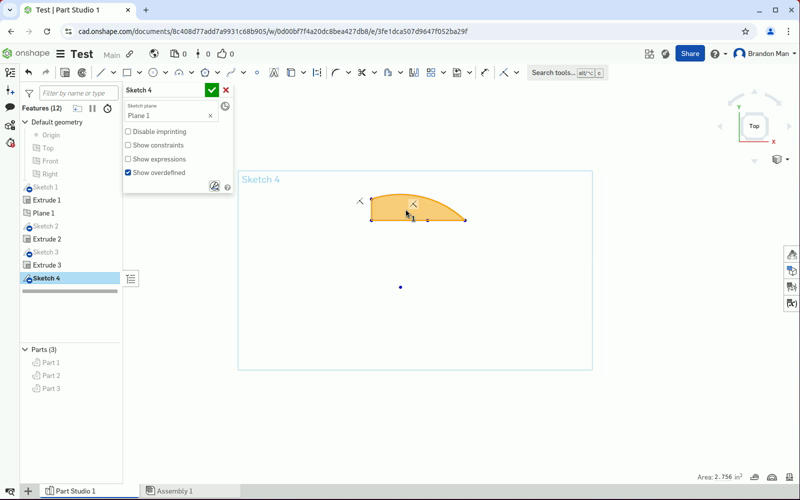
scroll(-6)
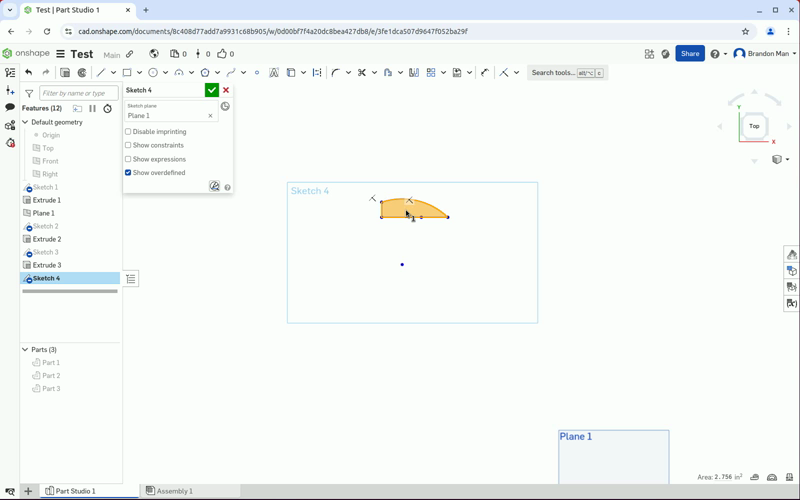
scroll(-6)
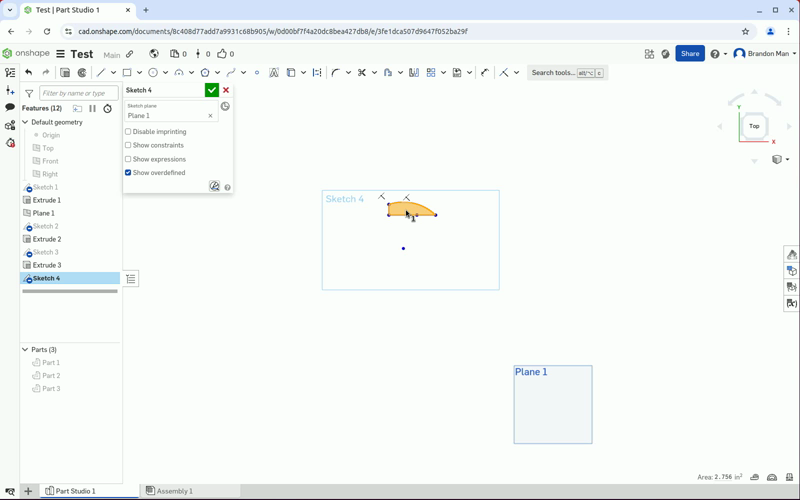
scroll(-6)
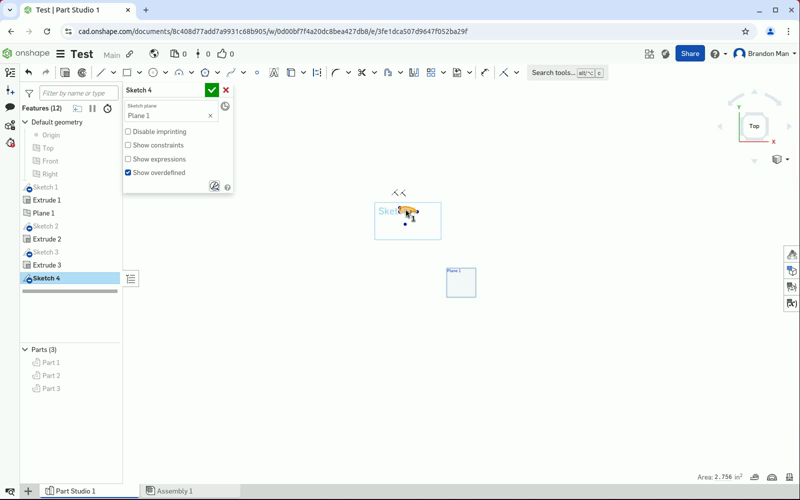
mouse_move(73, 352)
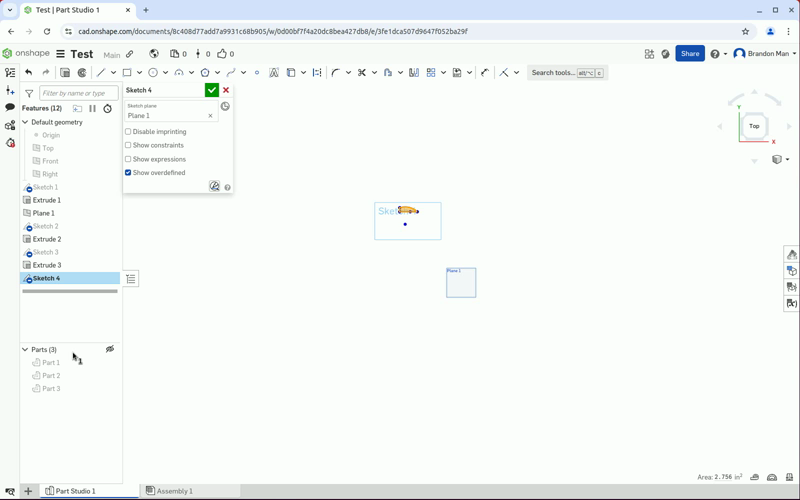
key(shift+y)
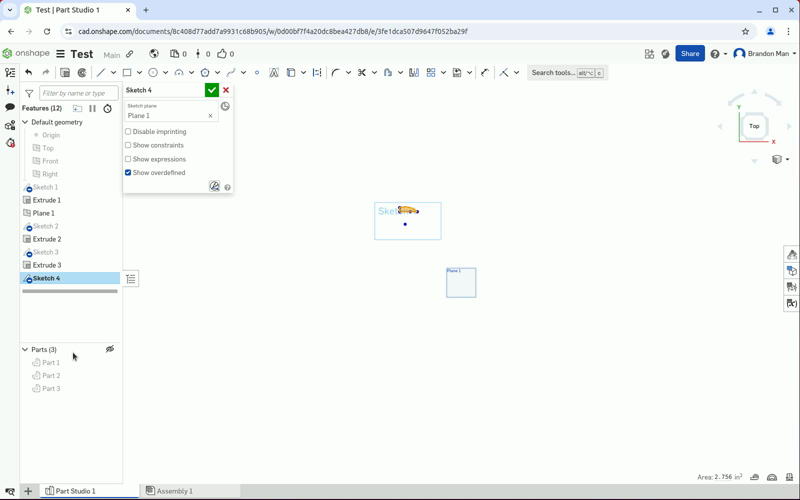
key(shift+e)
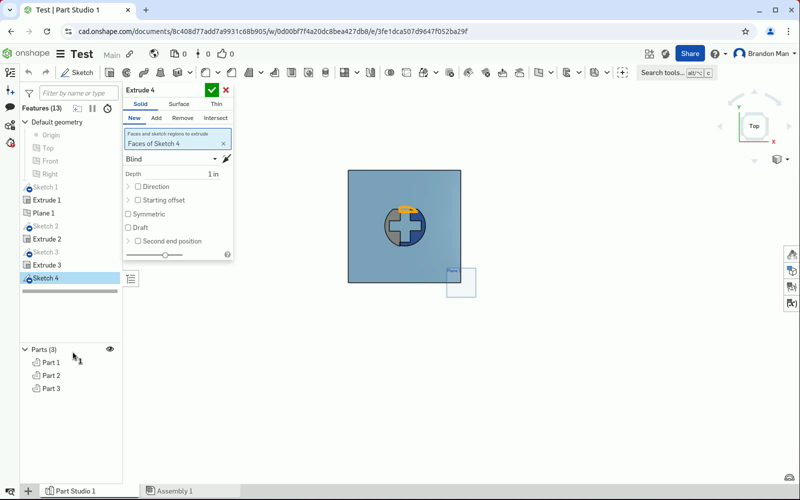
mouse_move(143, 106)
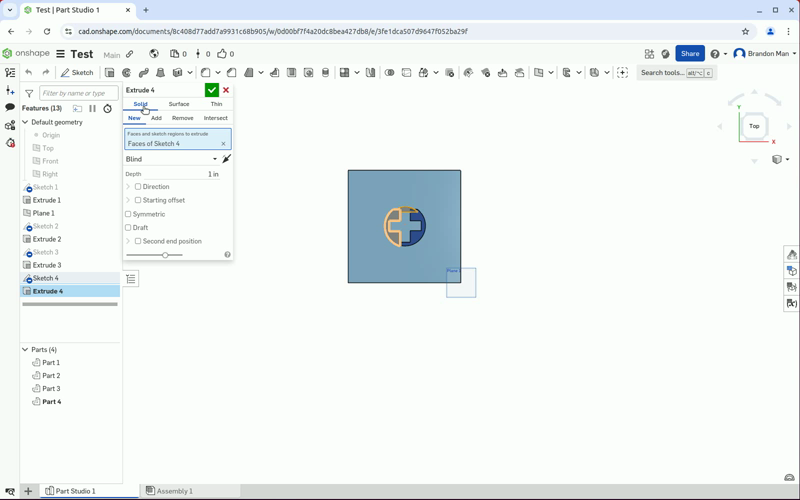
click(143, 106)
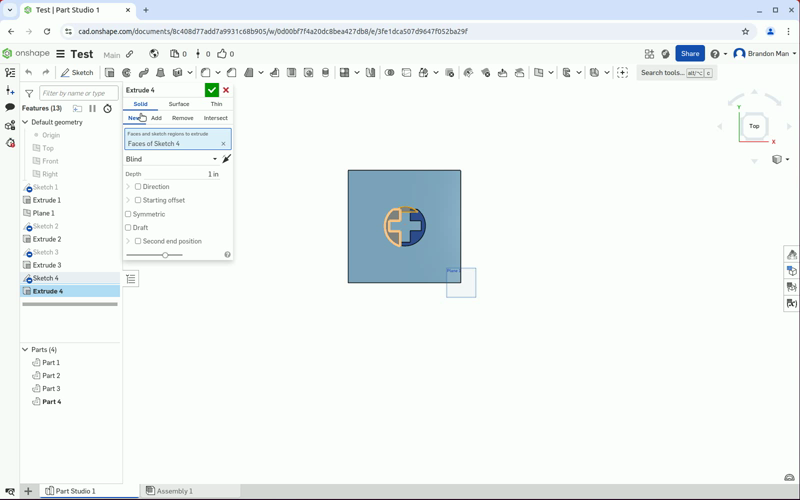
mouse_move(137, 120)
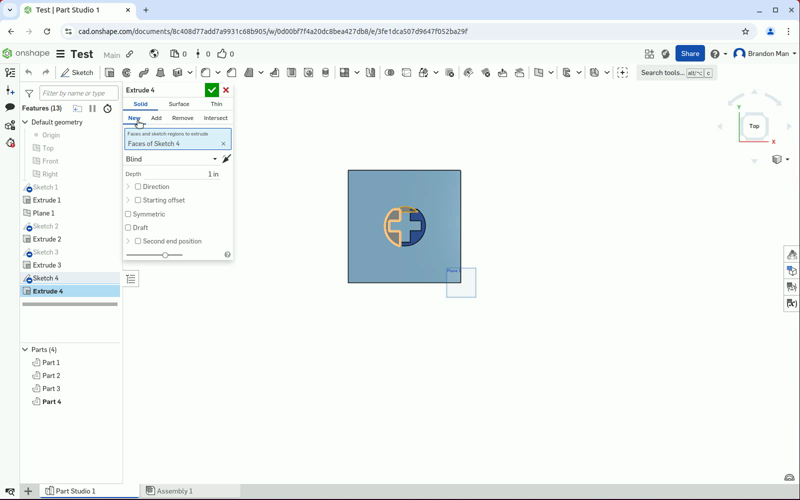
click(137, 120)
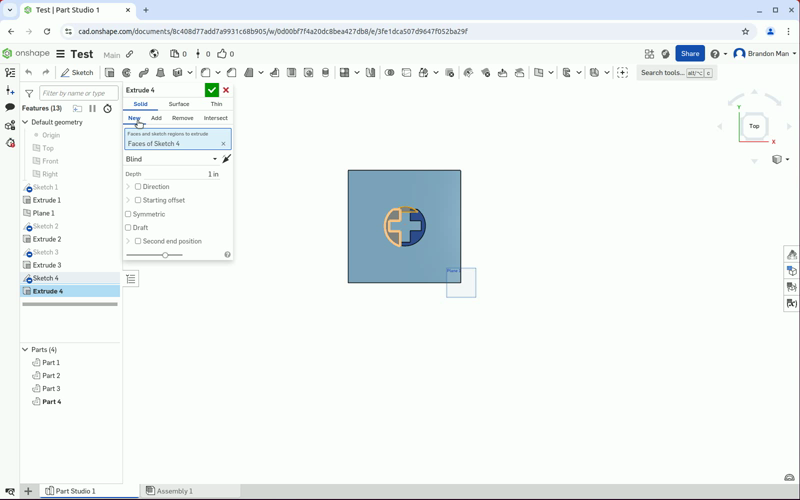
key(tab, 4)
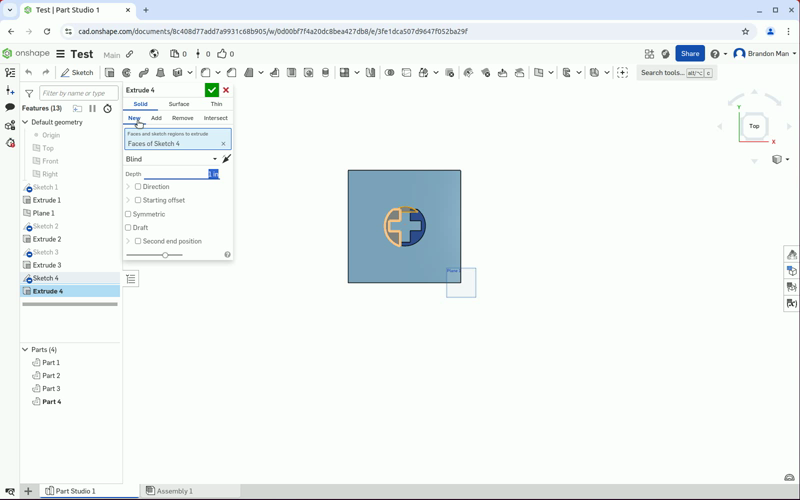
text(5.536)
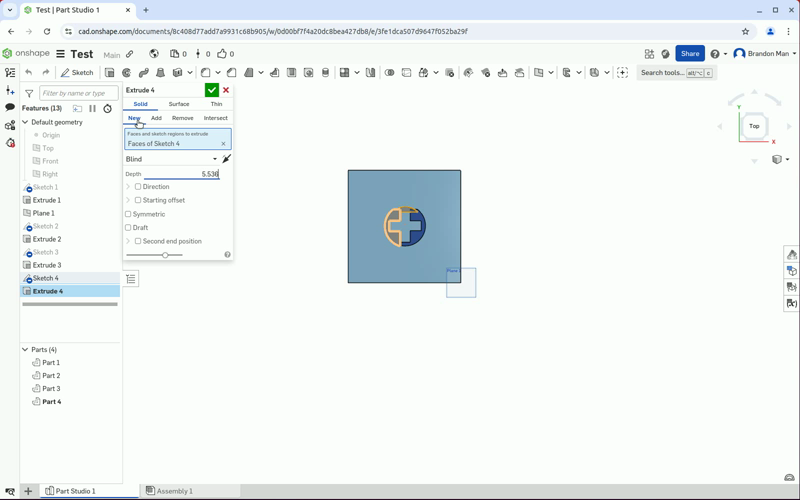
key(enter)
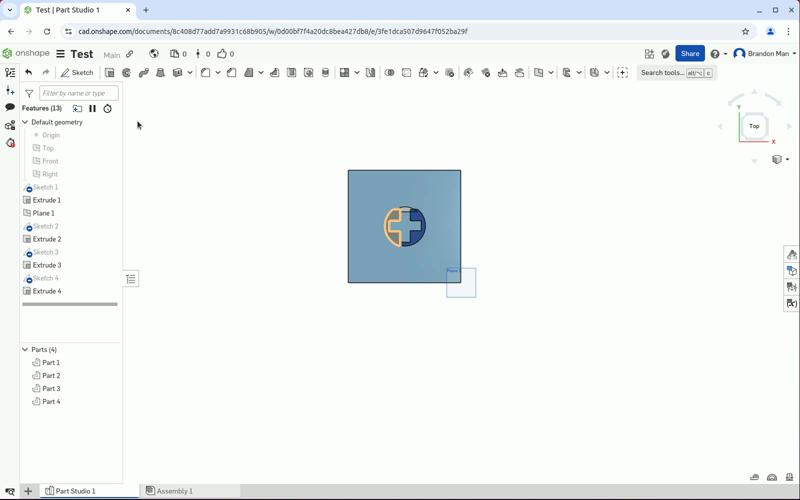
key(shift+h)
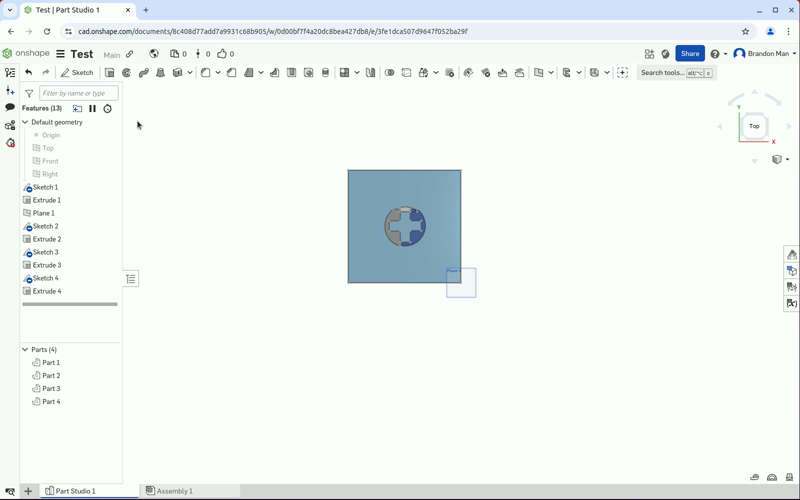
key(shift+h)
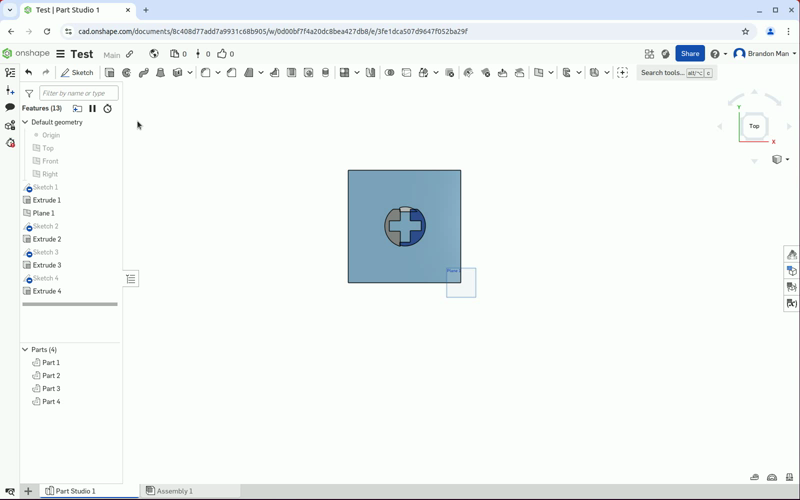
mouse_move(73, 189)
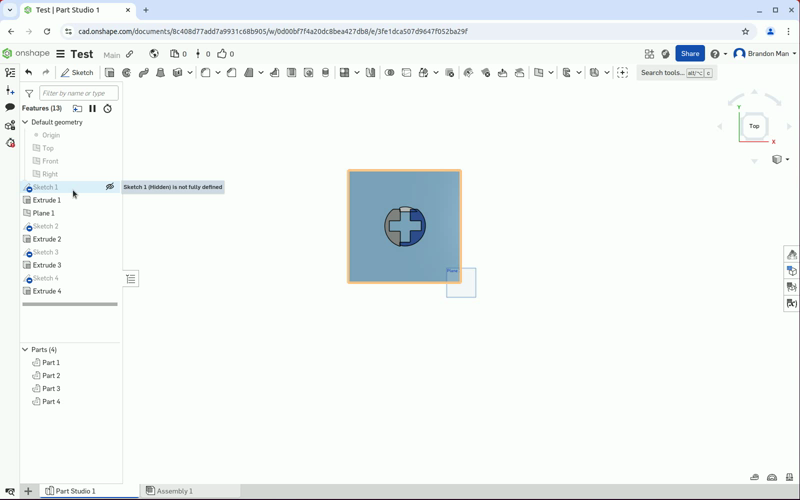
click(73, 189)
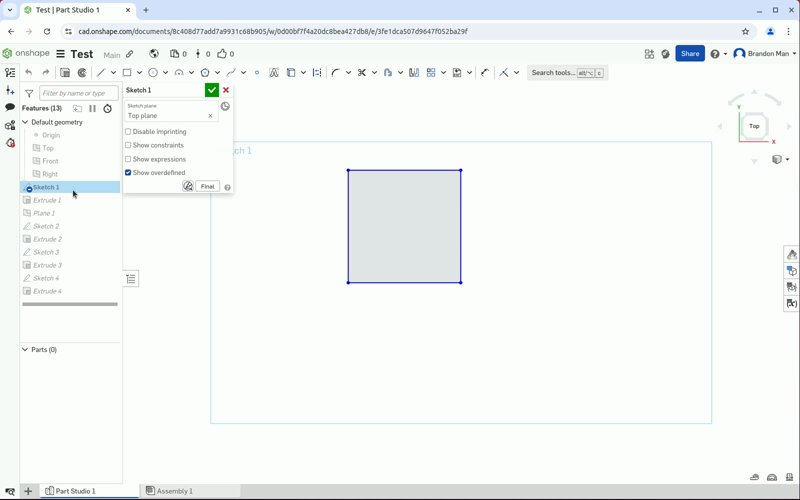
mouse_move(229, 92)
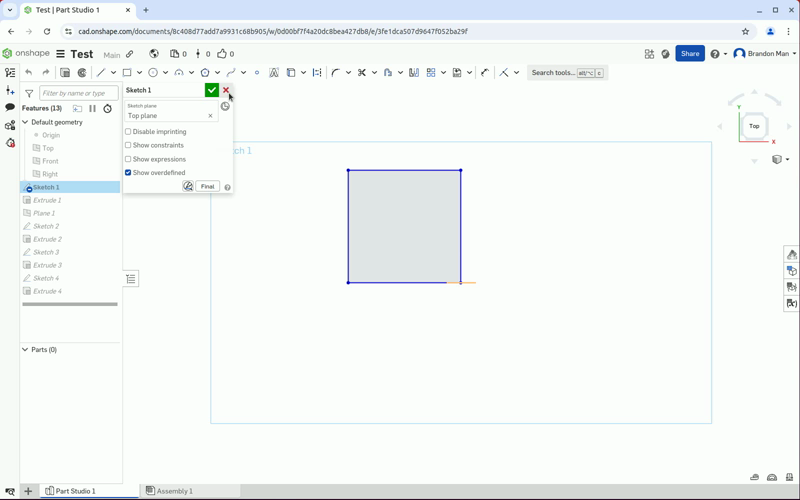
click(229, 92)
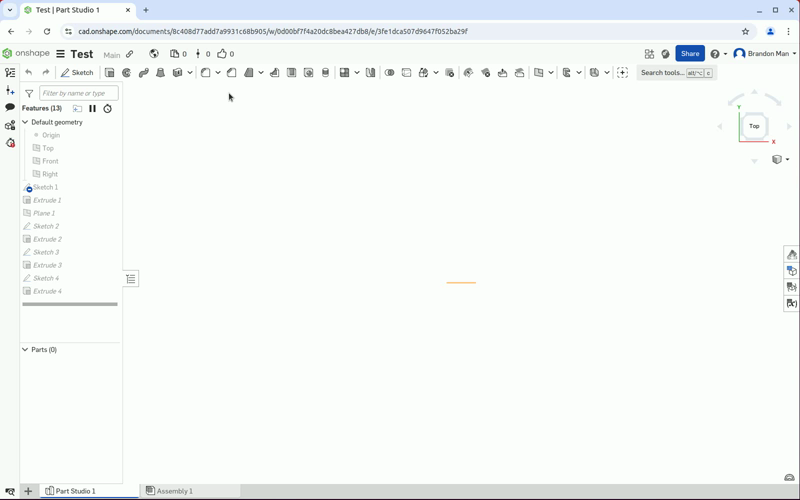
key(shift+s)
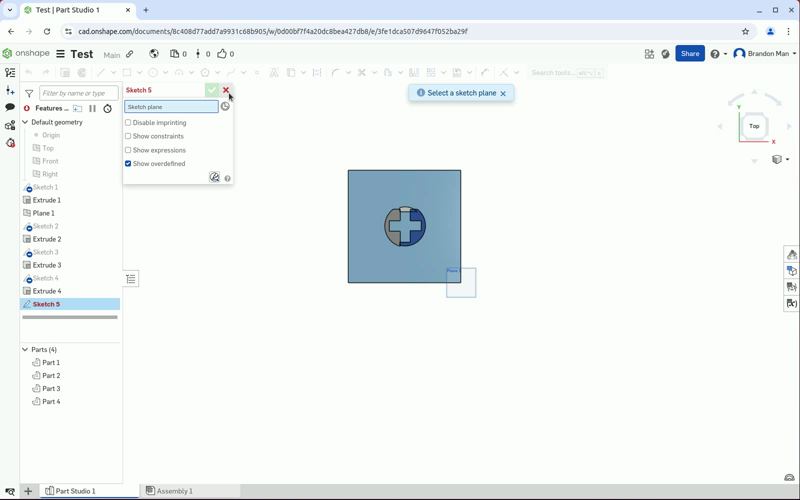
mouse_move(73, 215)
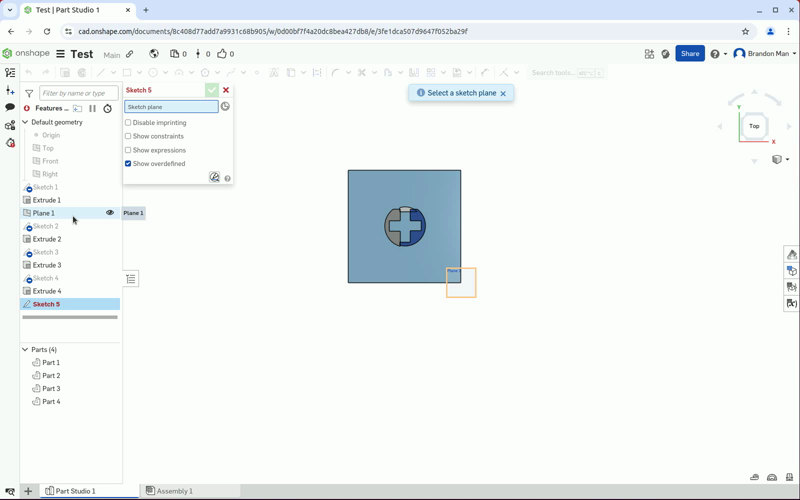
click(73, 215)
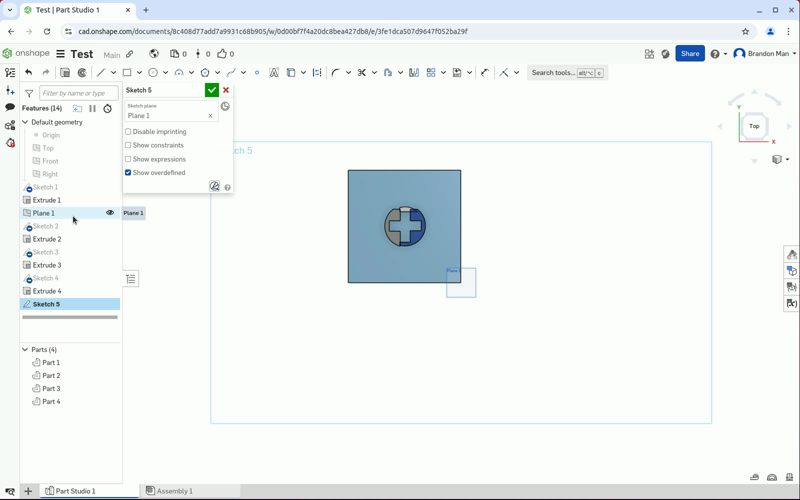
mouse_move(73, 352)
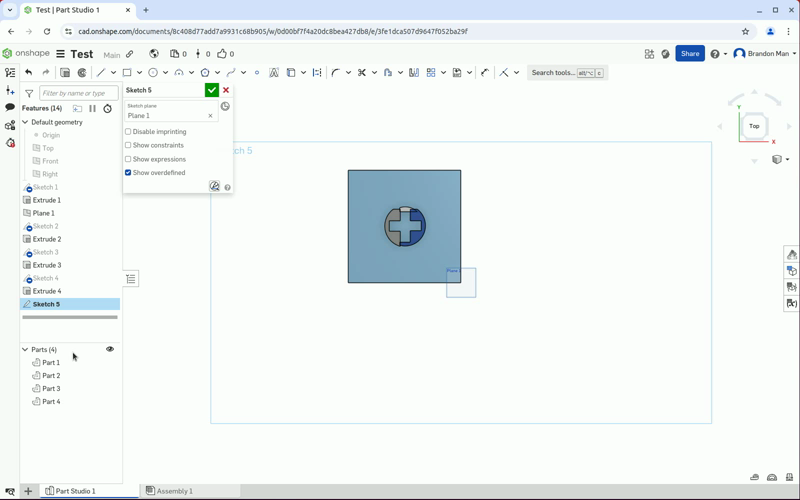
key(y)
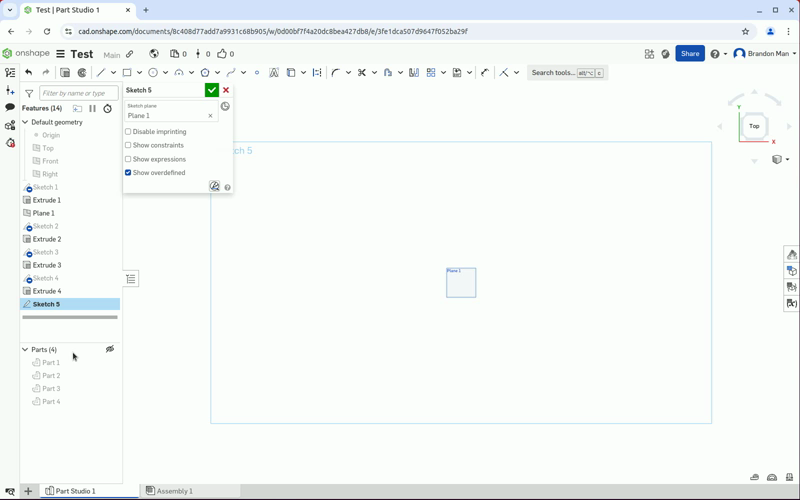
key(l)
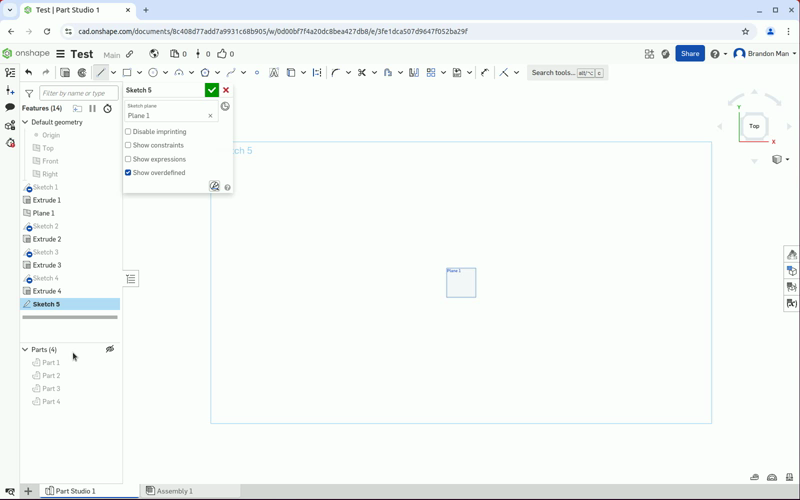
key_down(shift)
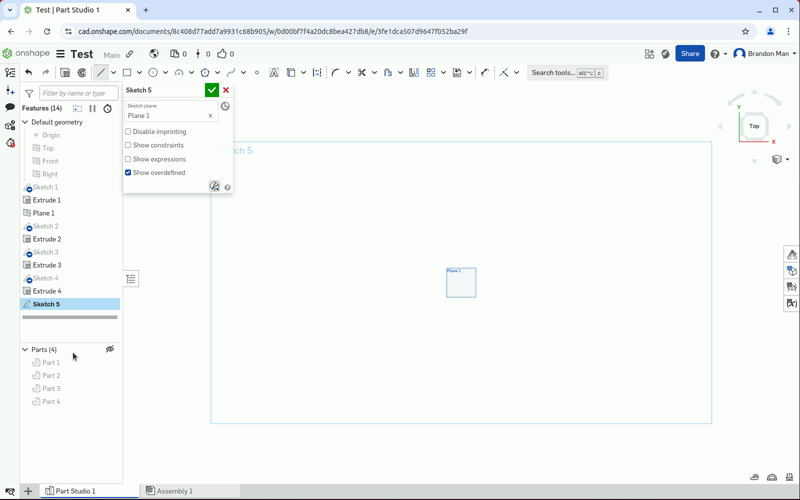
mouse_move(392, 211)
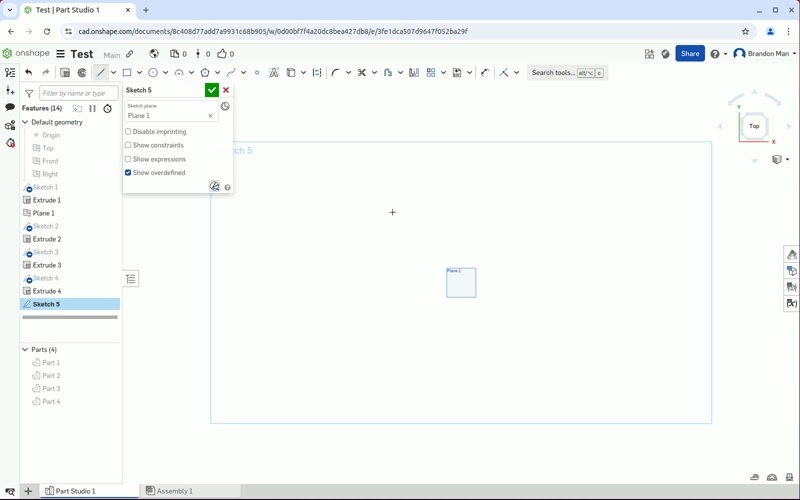
click(392, 211)
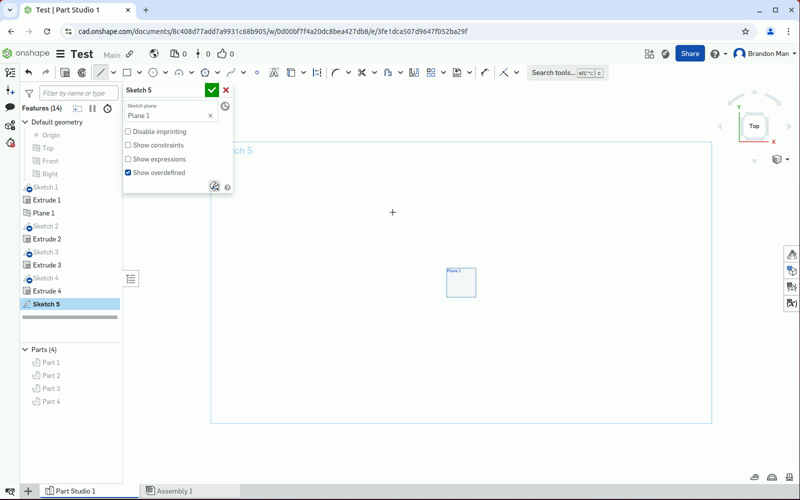
key_up(shift)
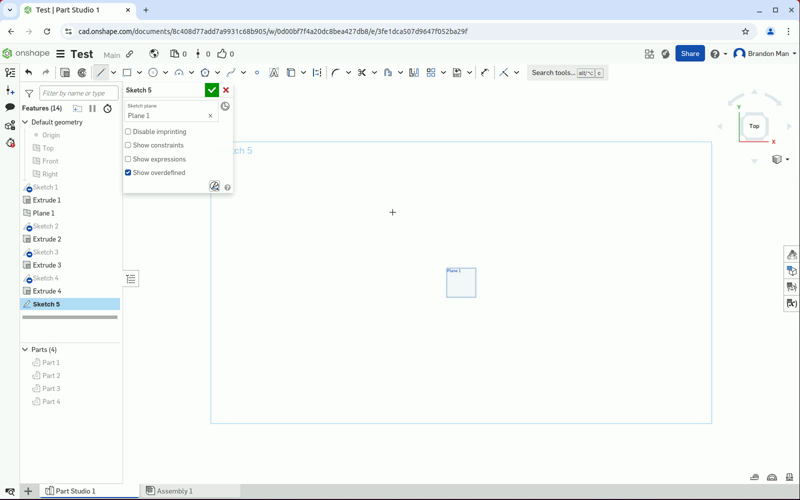
key_down(shift)
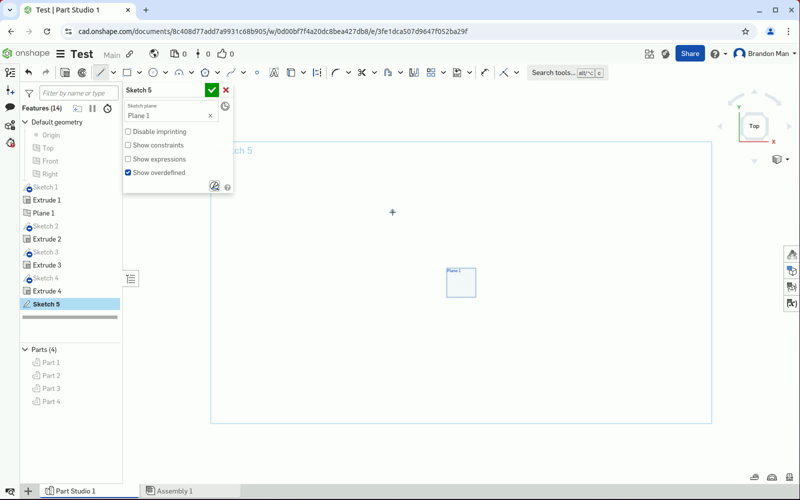
mouse_move(422, 211)
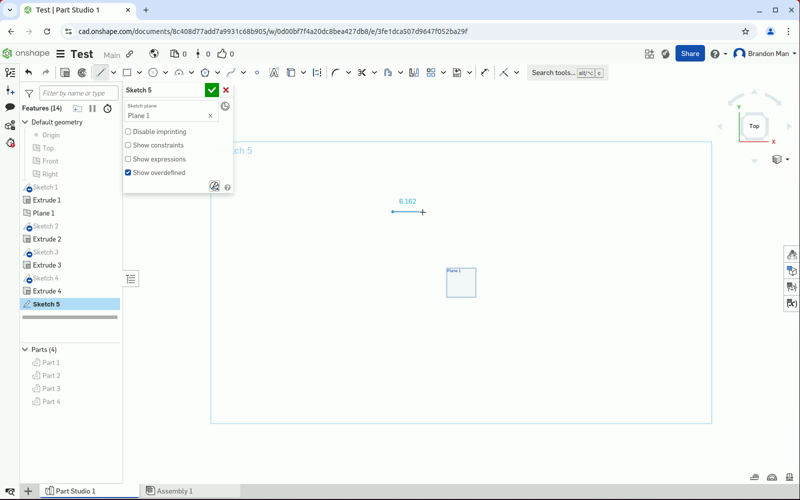
mouse_move(401, 211)
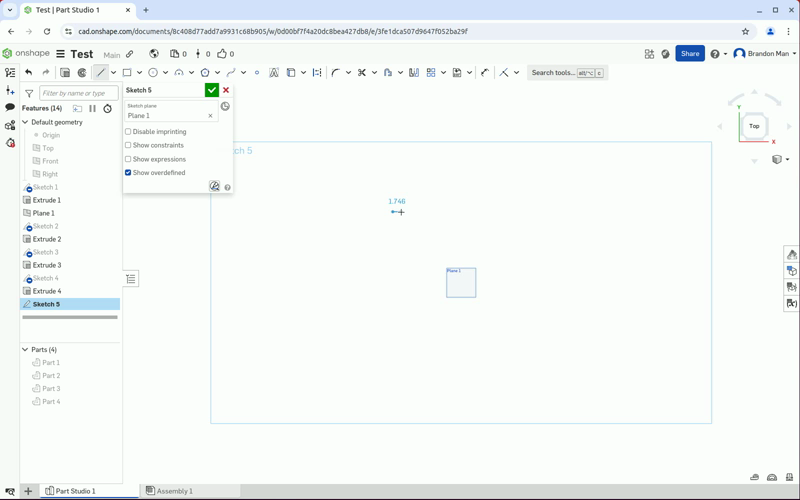
click(401, 211)
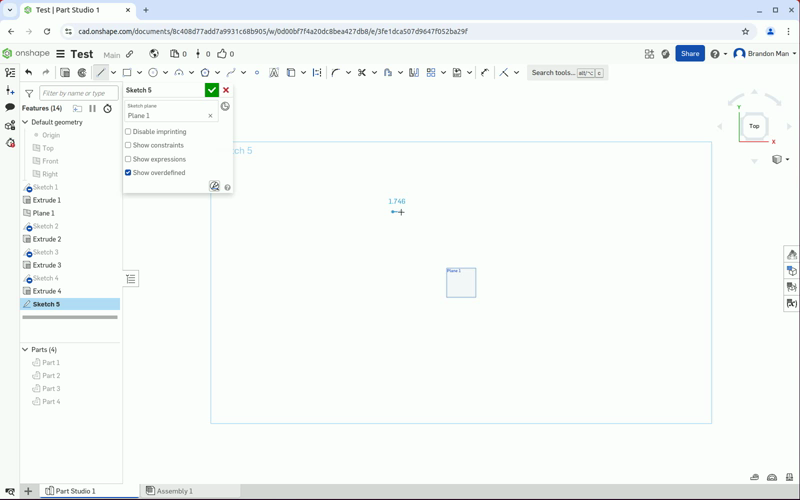
key_up(shift)
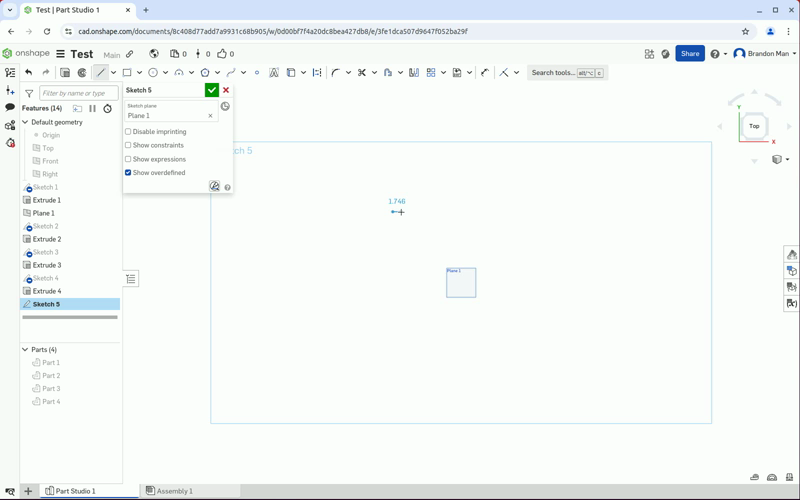
key_down(shift)
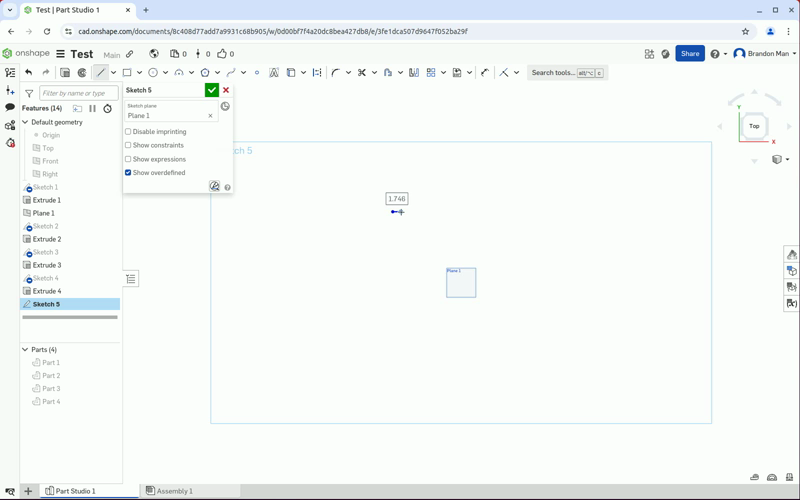
mouse_move(431, 211)
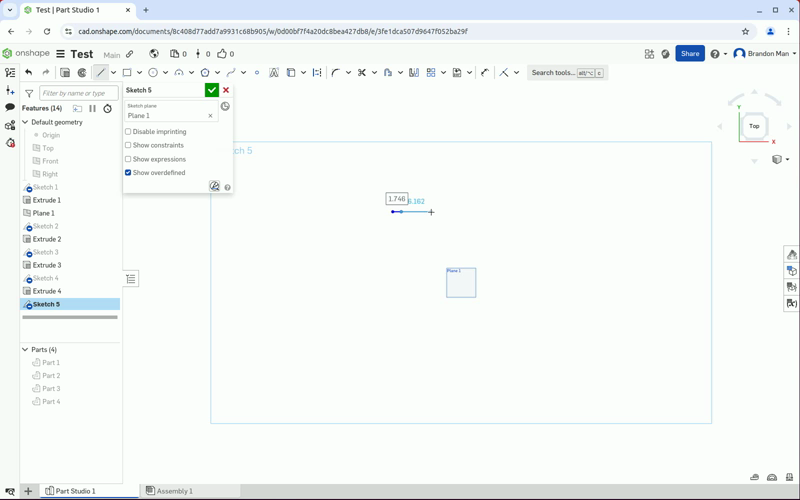
mouse_move(401, 207)
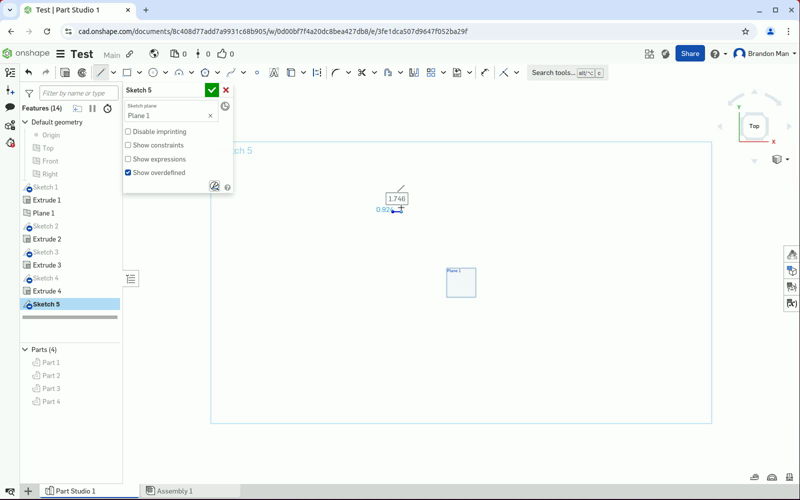
scroll(6)
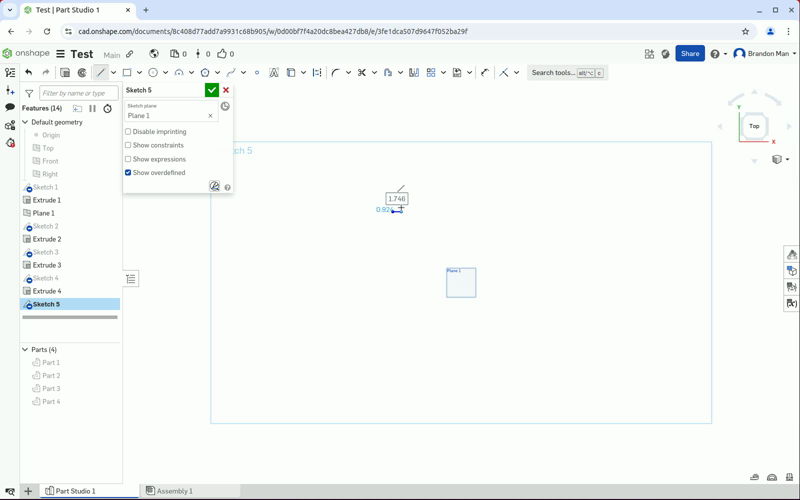
scroll(6)
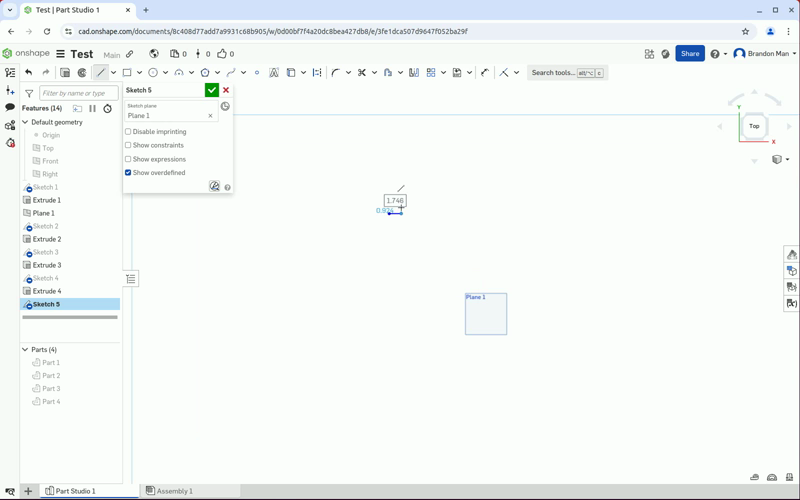
scroll(6)
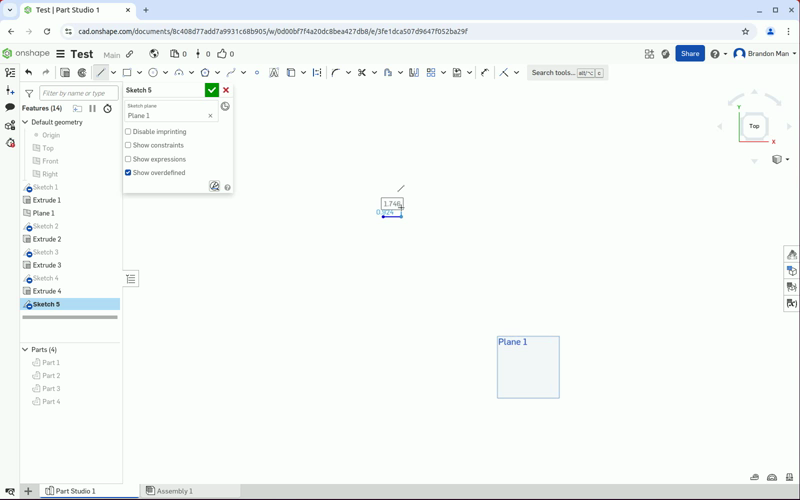
scroll(6)
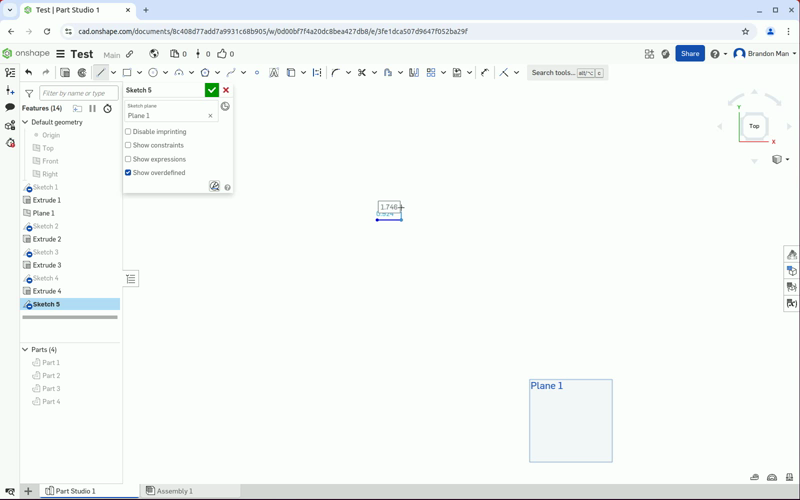
scroll(6)
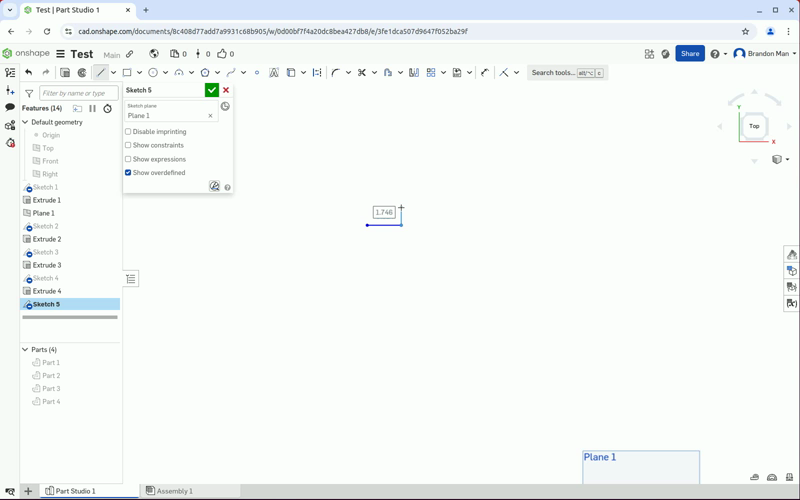
scroll(6)
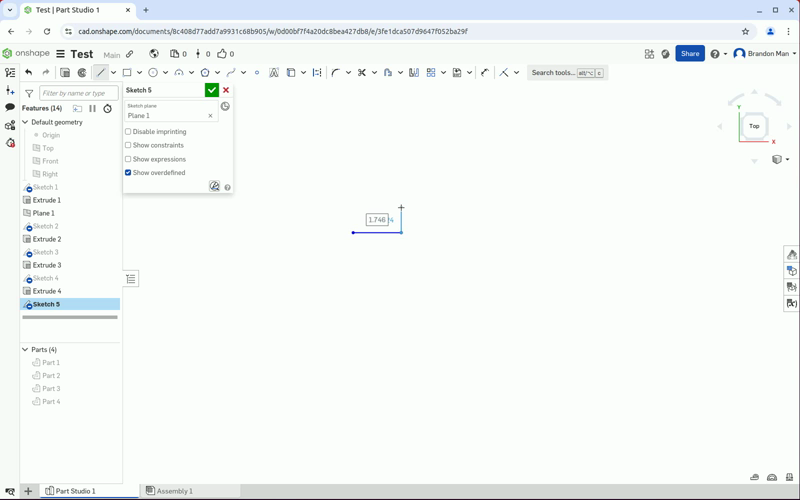
scroll(6)
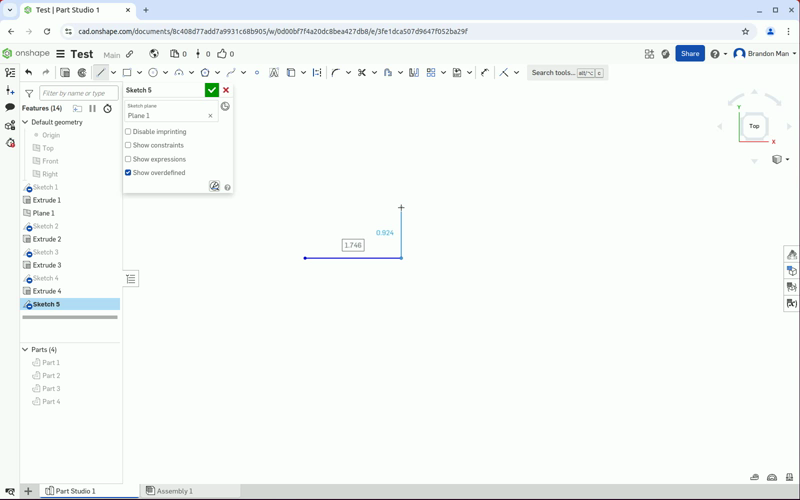
click(401, 207)
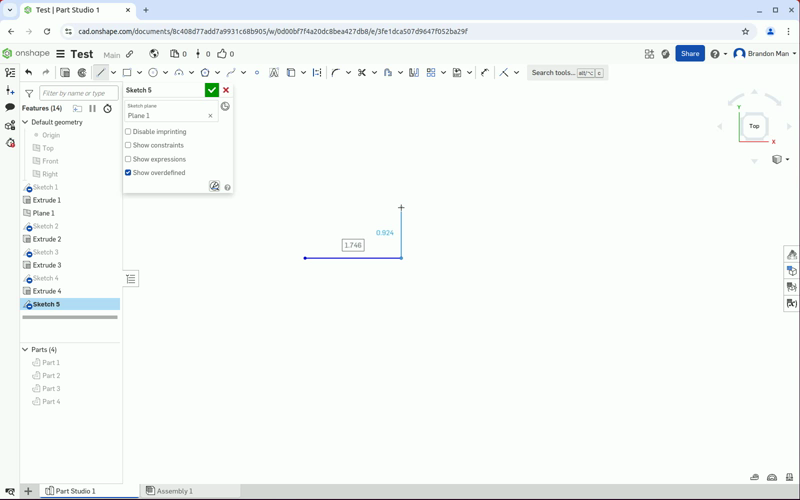
scroll(-6)
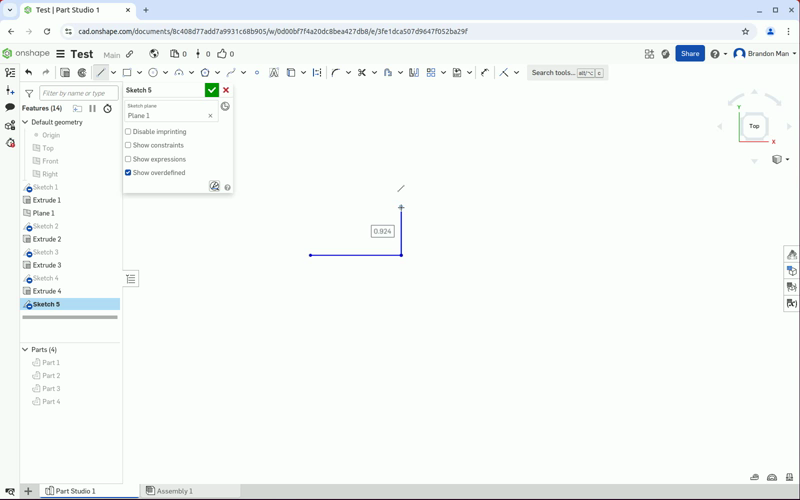
scroll(-6)
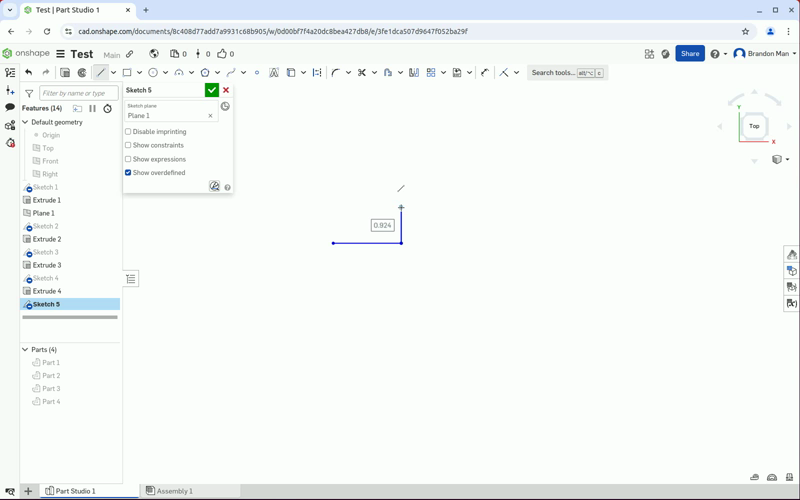
scroll(-6)
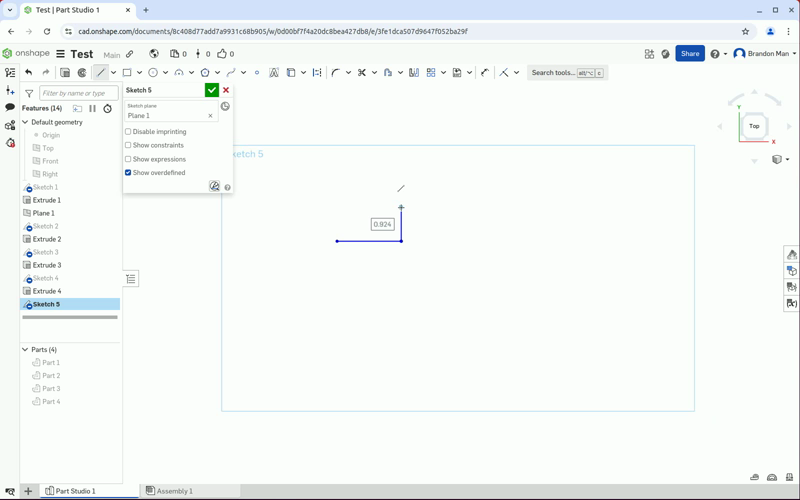
scroll(-6)
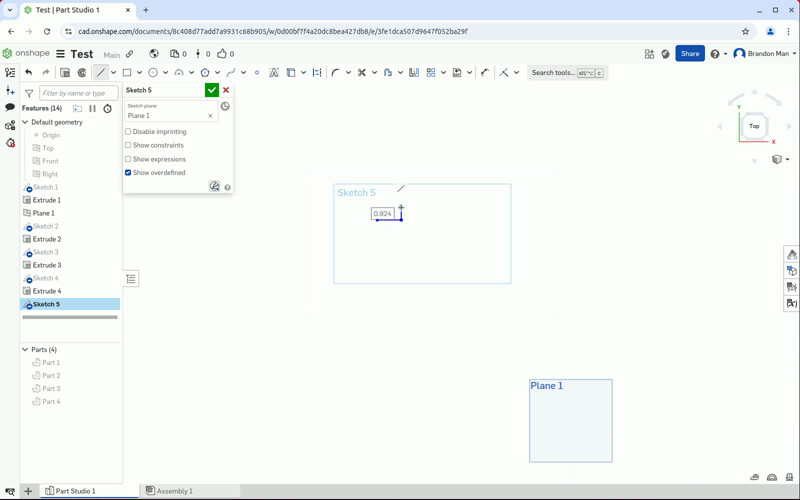
scroll(-6)
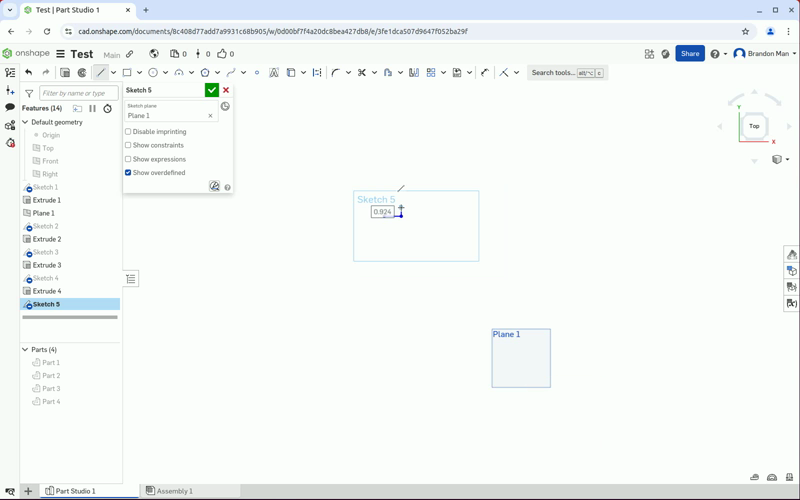
scroll(-6)
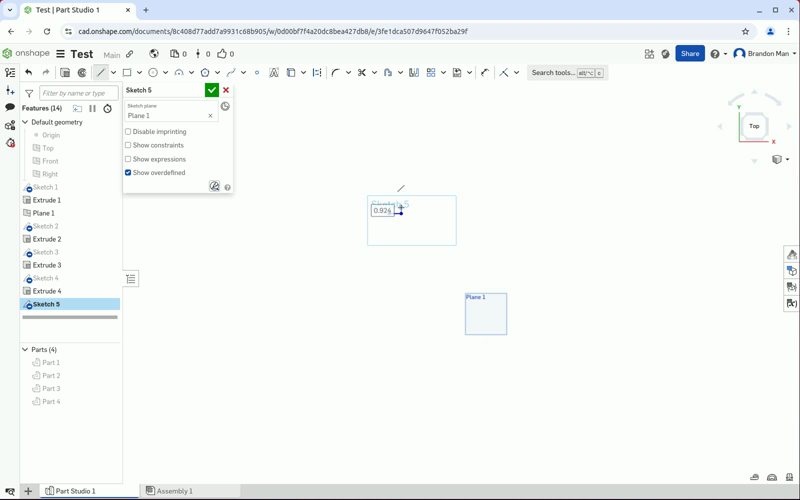
scroll(-6)
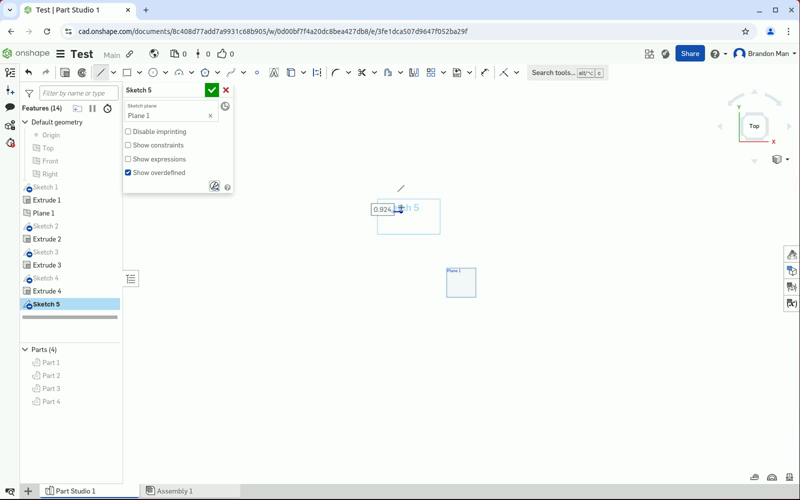
key_up(shift)
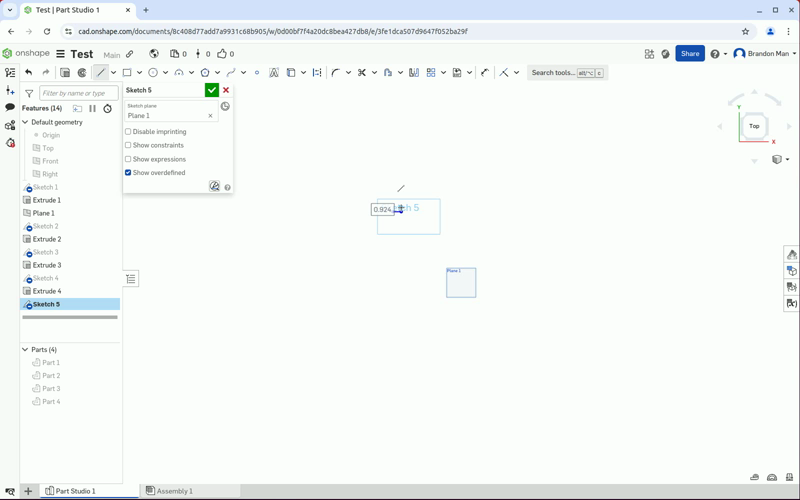
key(esc)
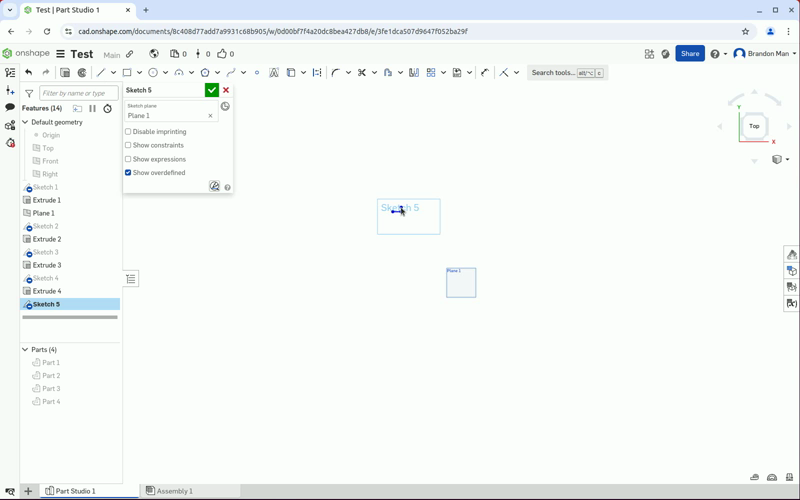
key(a)
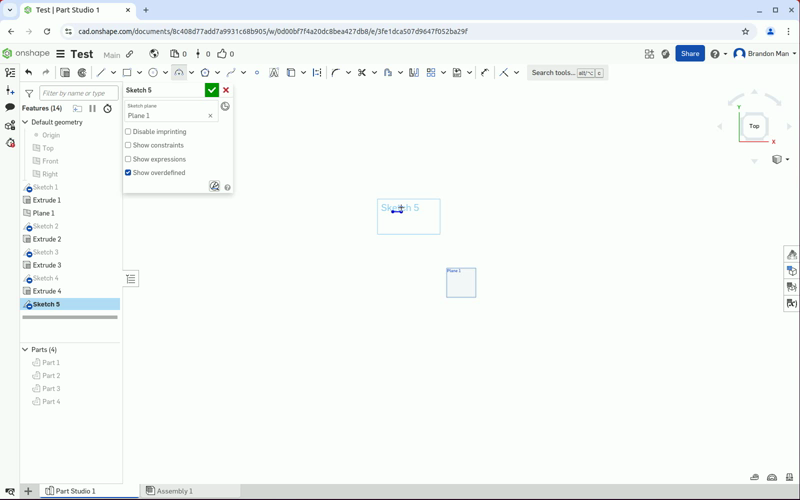
mouse_move(401, 207)
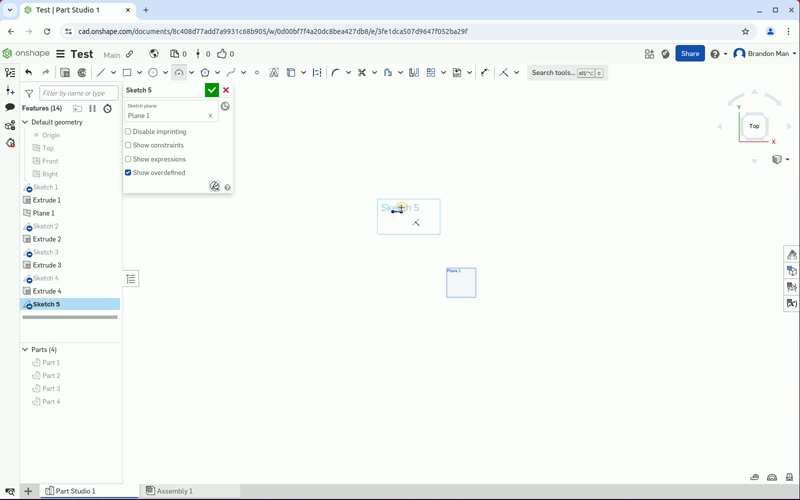
scroll(6)
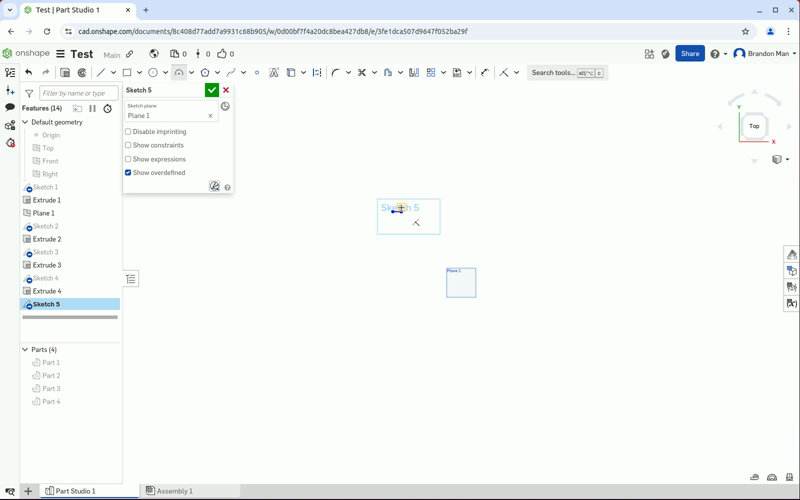
scroll(6)
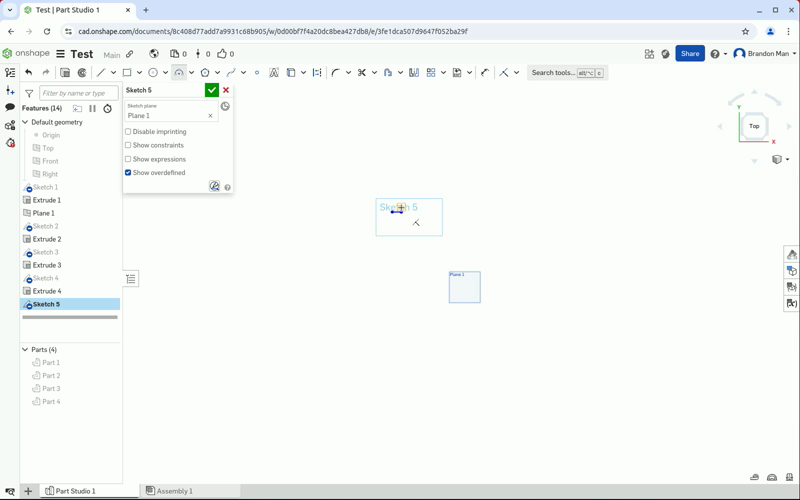
scroll(6)
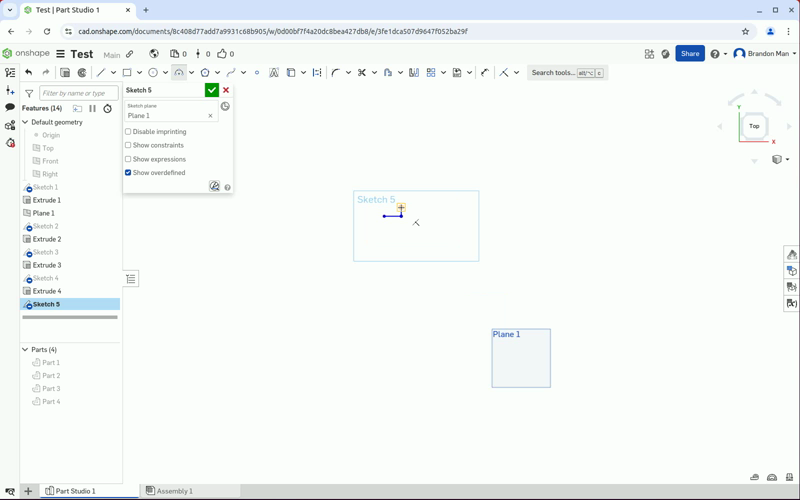
scroll(6)
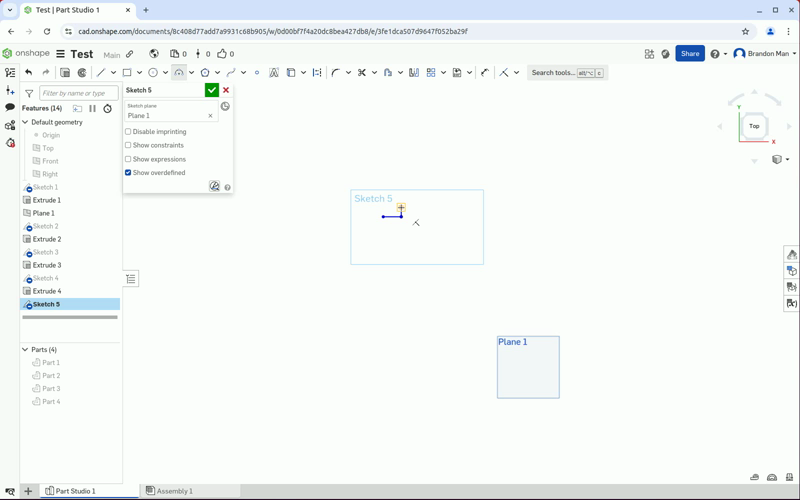
scroll(6)
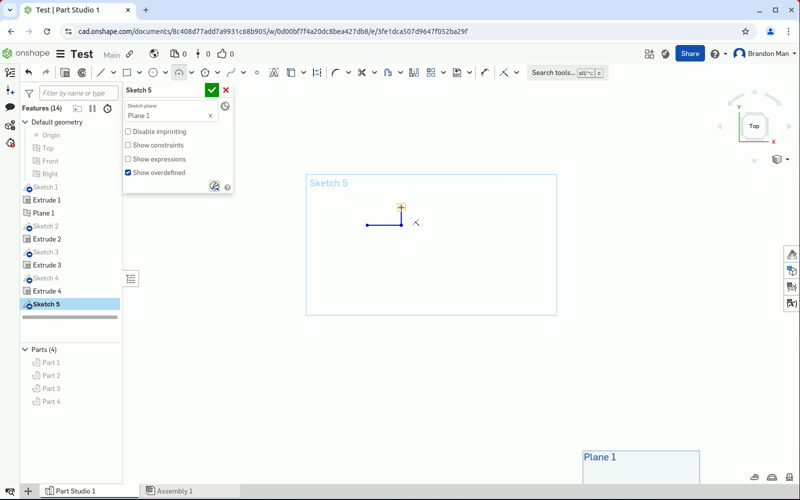
scroll(6)
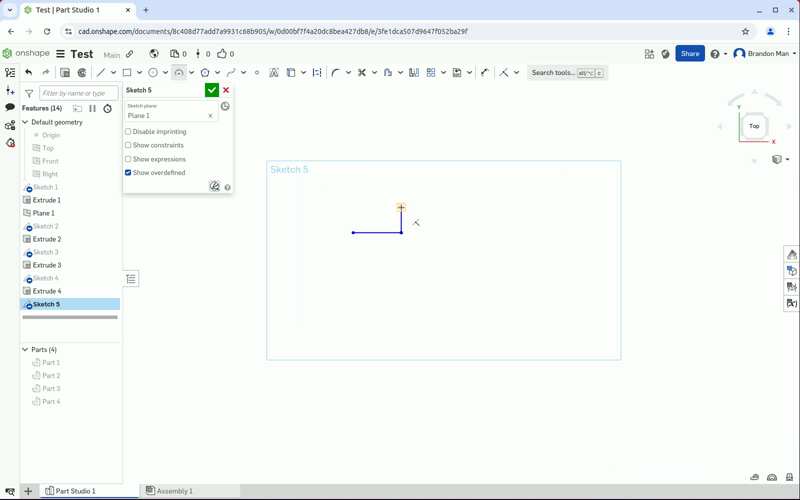
scroll(6)
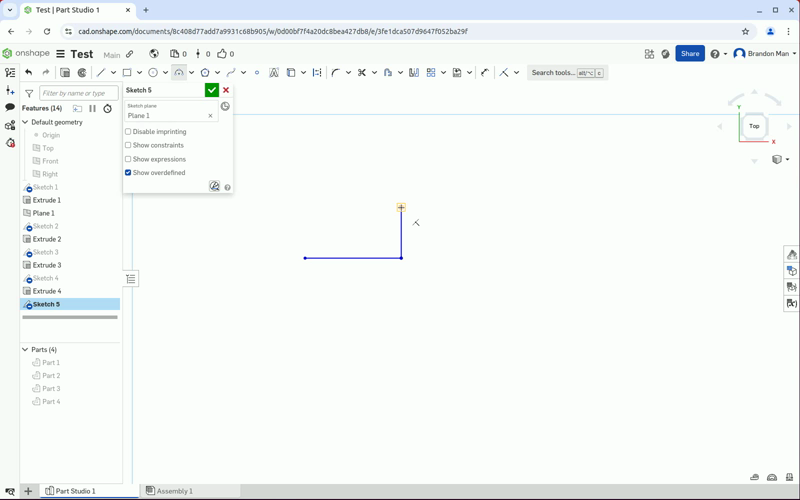
click(401, 207)
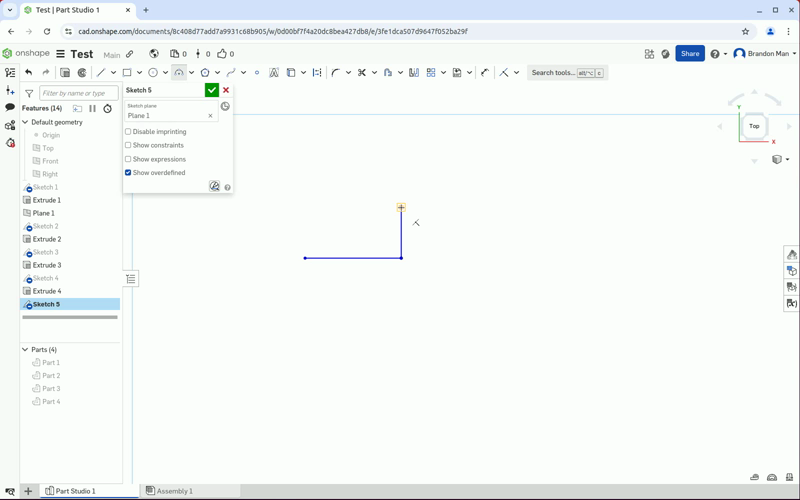
scroll(-6)
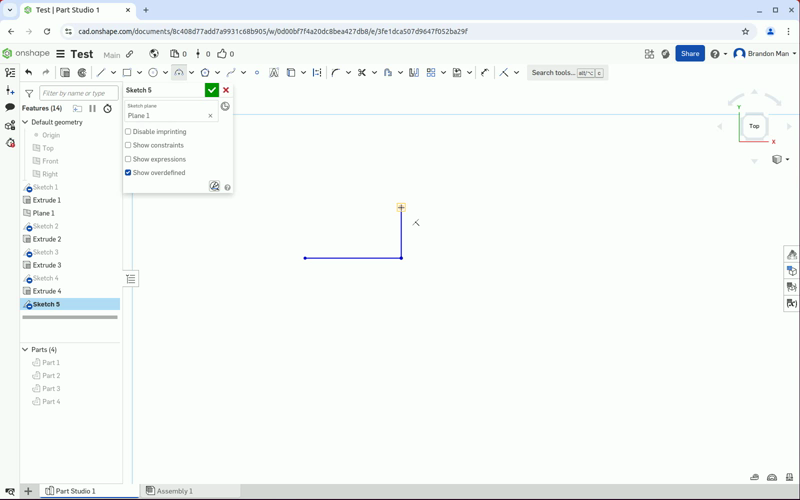
scroll(-6)
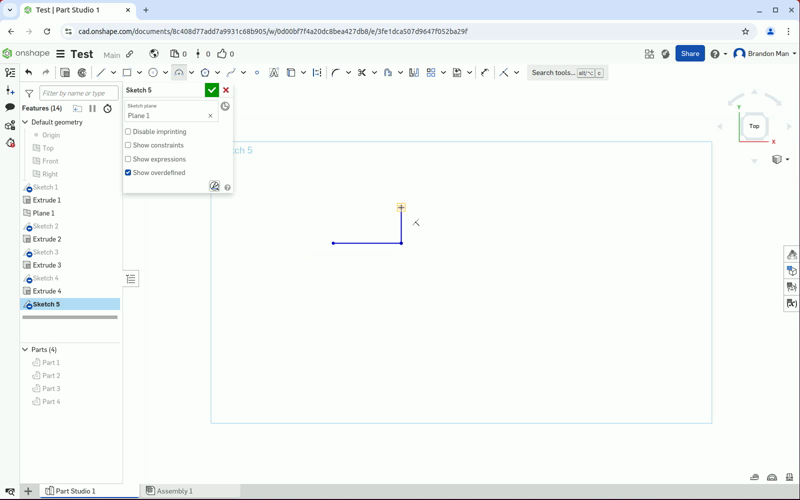
scroll(-6)
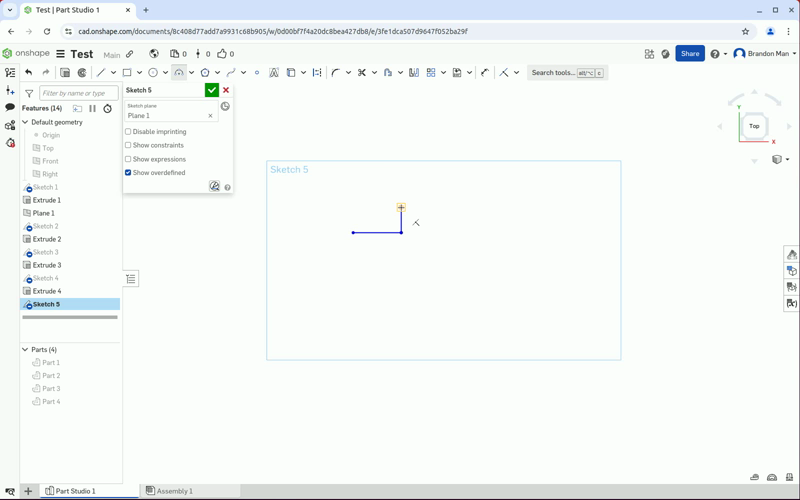
scroll(-6)
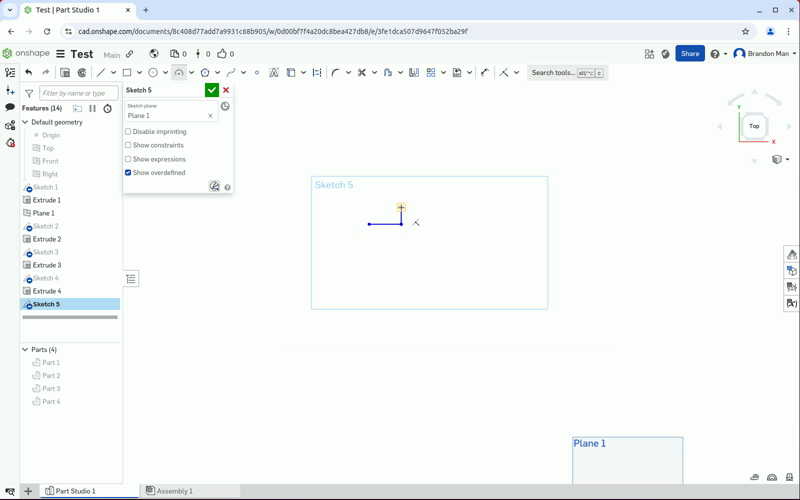
scroll(-6)
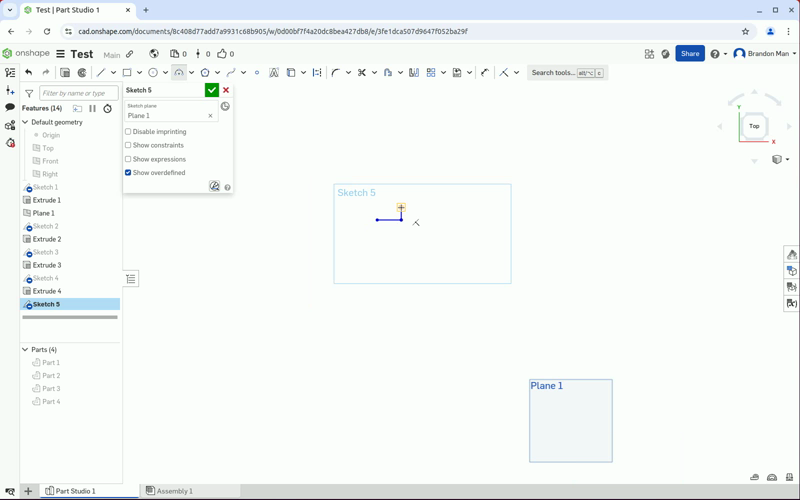
scroll(-6)
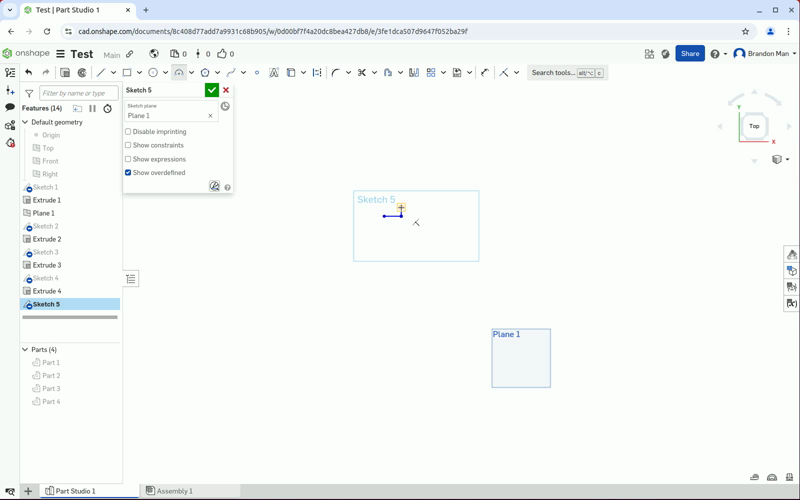
scroll(-6)
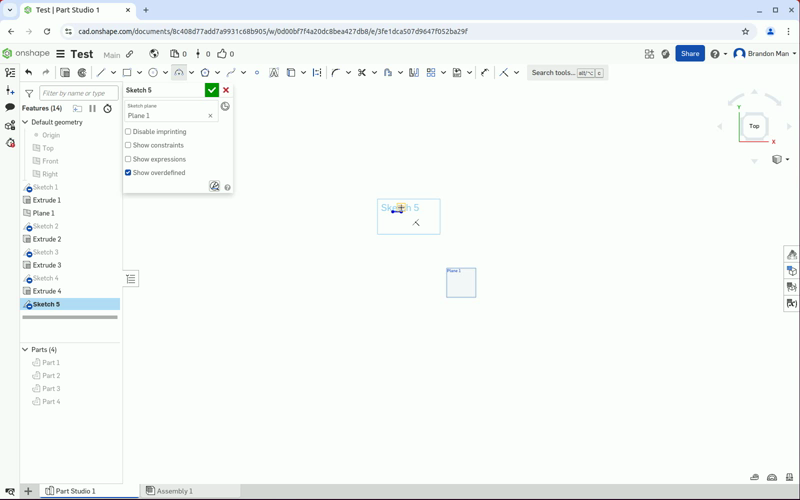
mouse_move(392, 211)
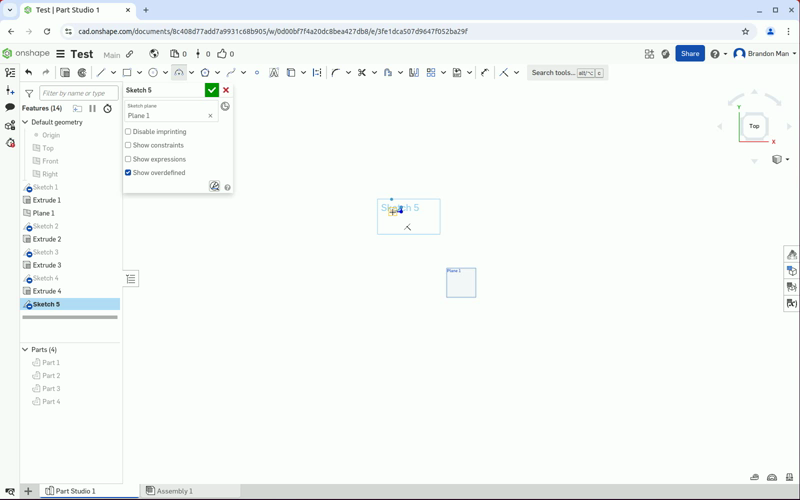
click(392, 211)
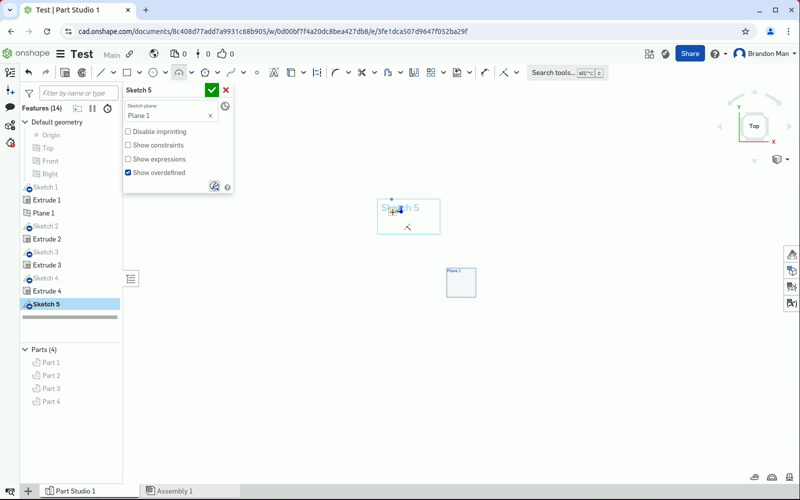
key_down(shift)
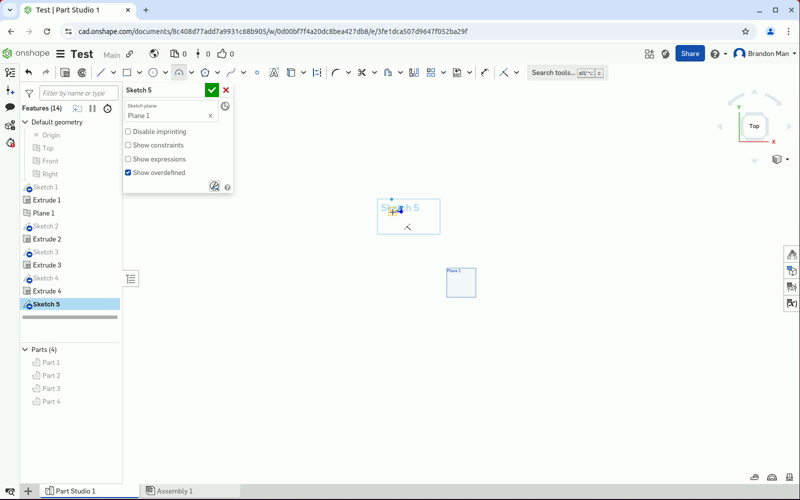
mouse_move(396, 209)
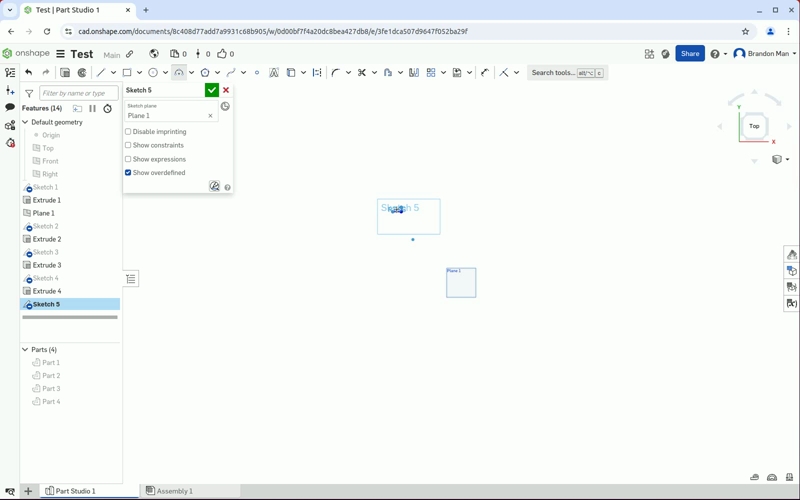
click(396, 209)
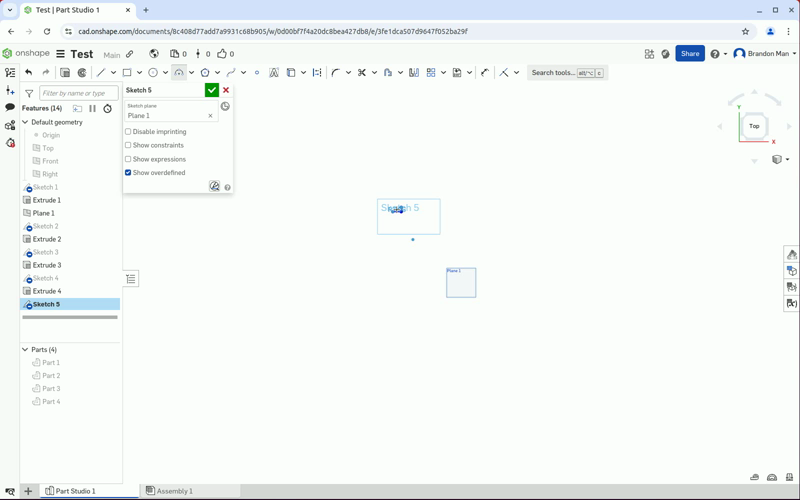
key_up(shift)
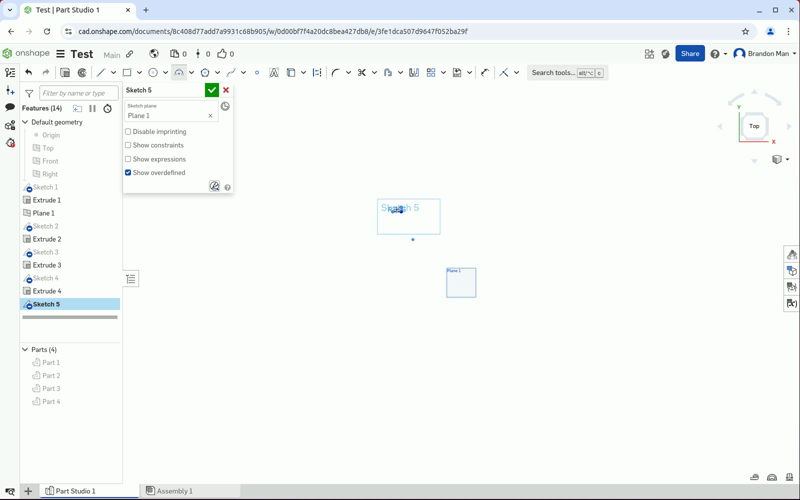
key(esc)
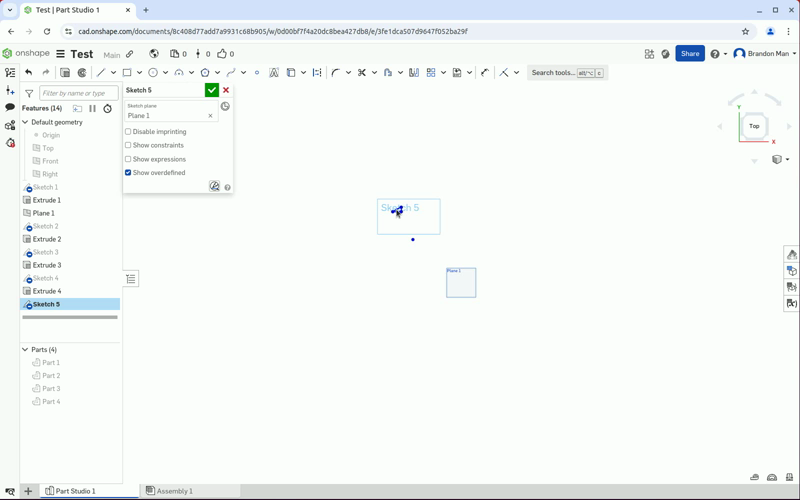
mouse_move(399, 208)
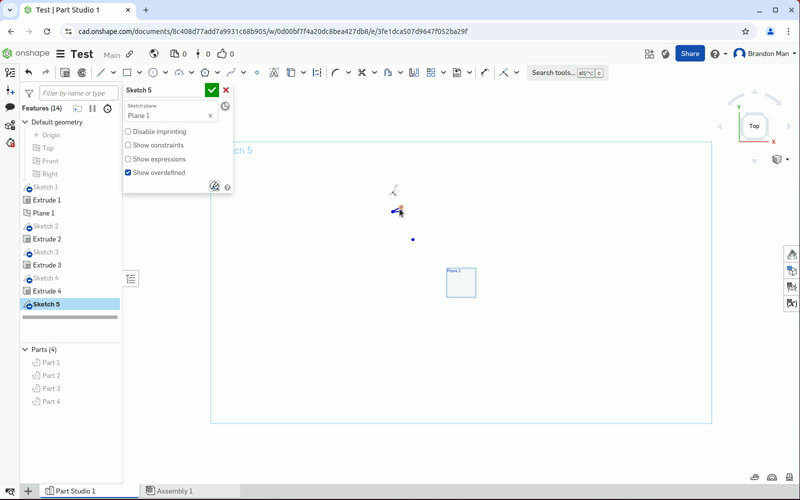
scroll(6)
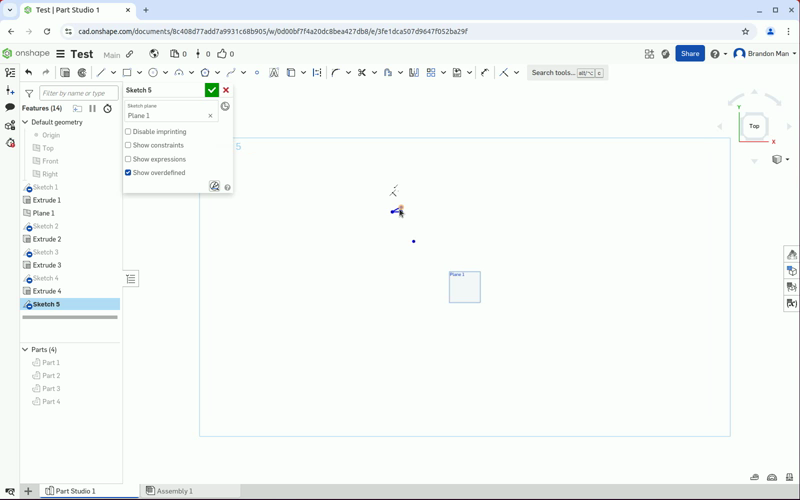
scroll(6)
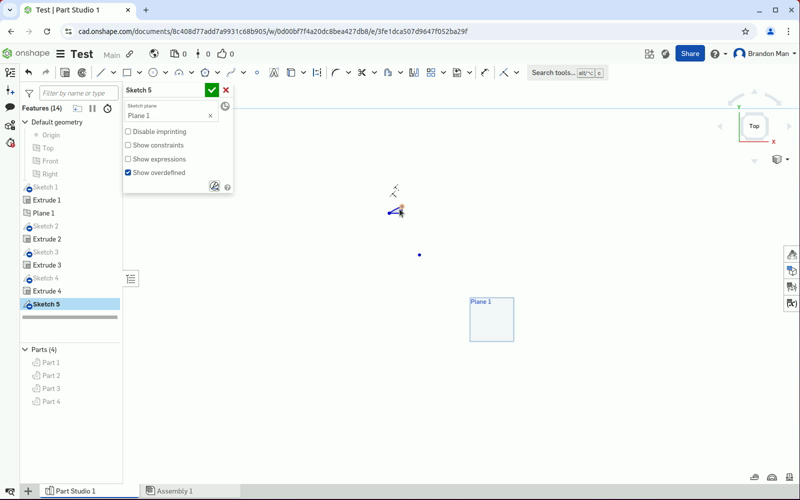
scroll(6)
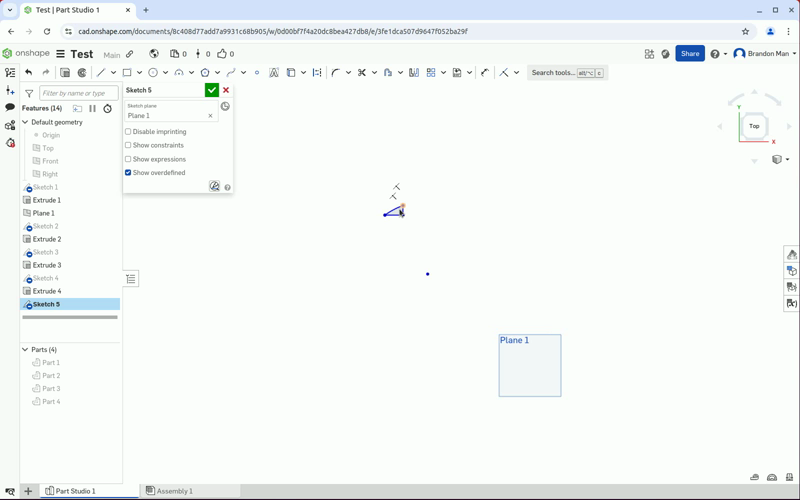
scroll(6)
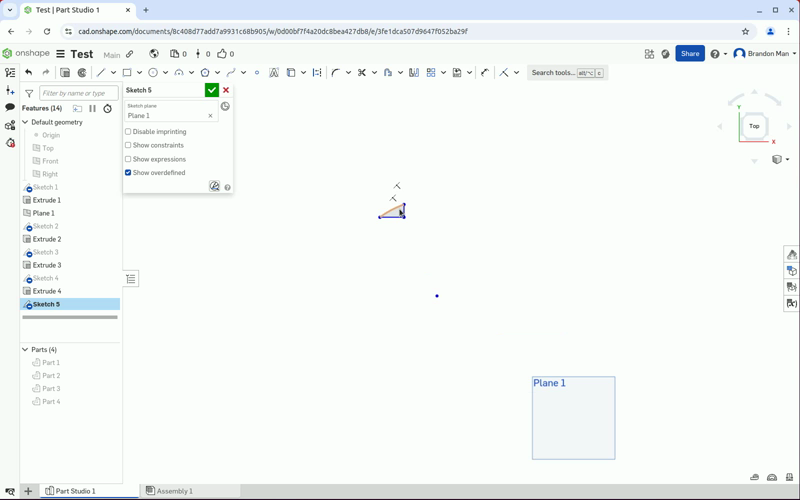
scroll(6)
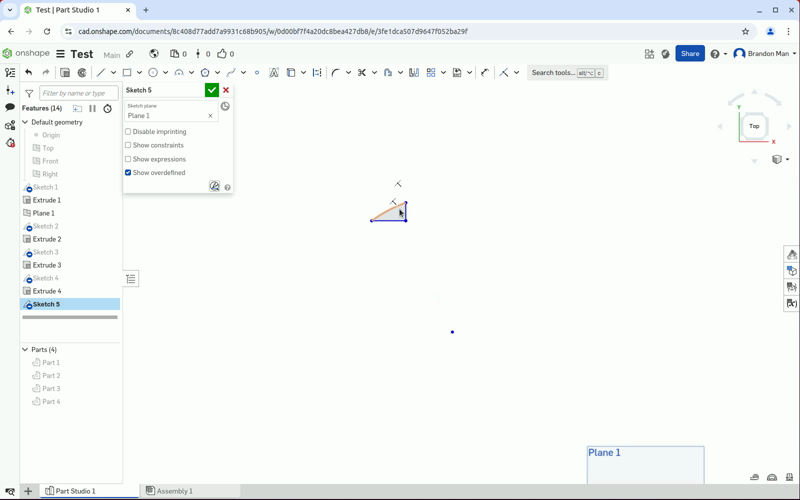
scroll(6)
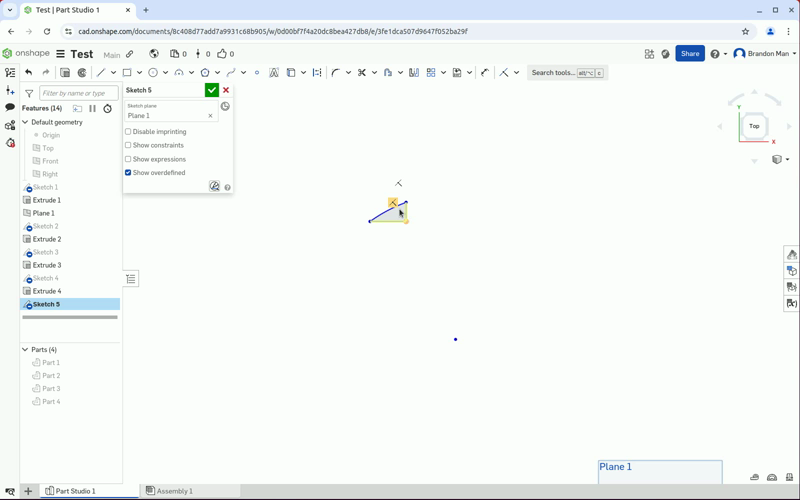
scroll(6)
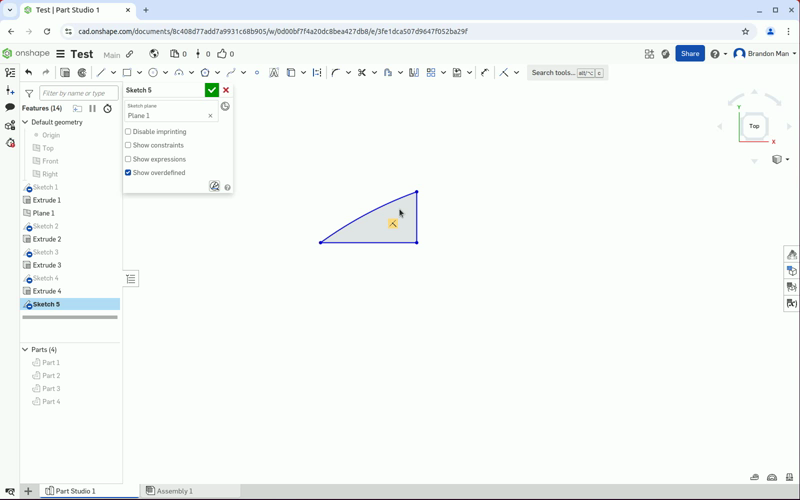
click(399, 208)
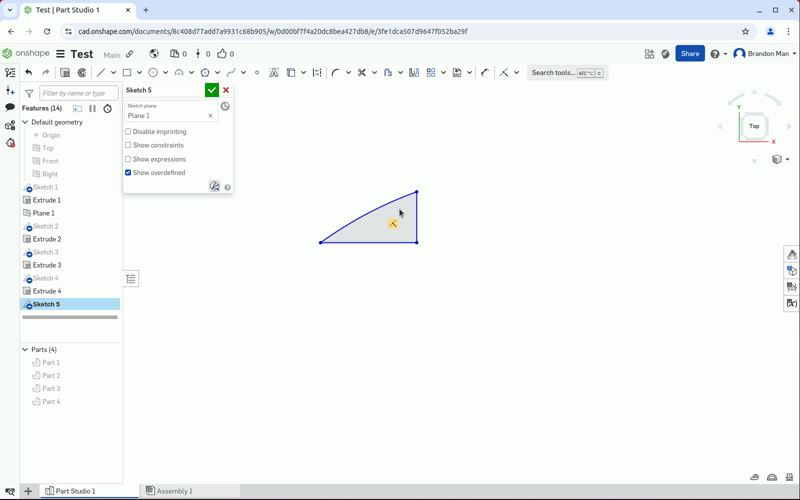
scroll(-6)
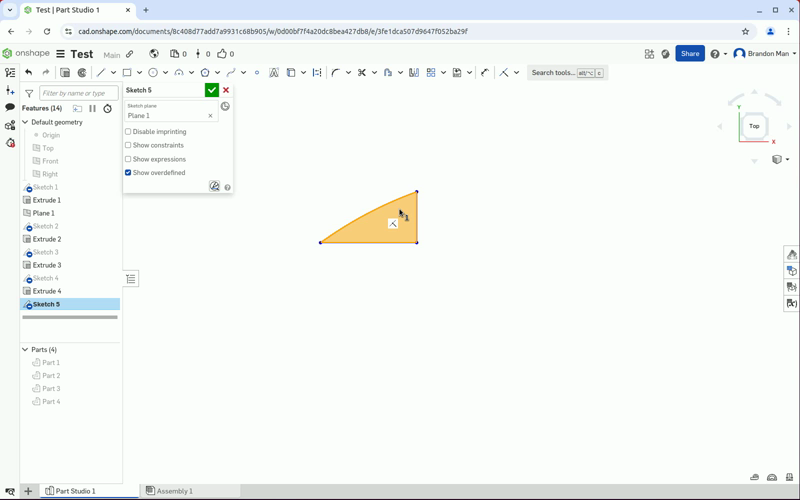
scroll(-6)
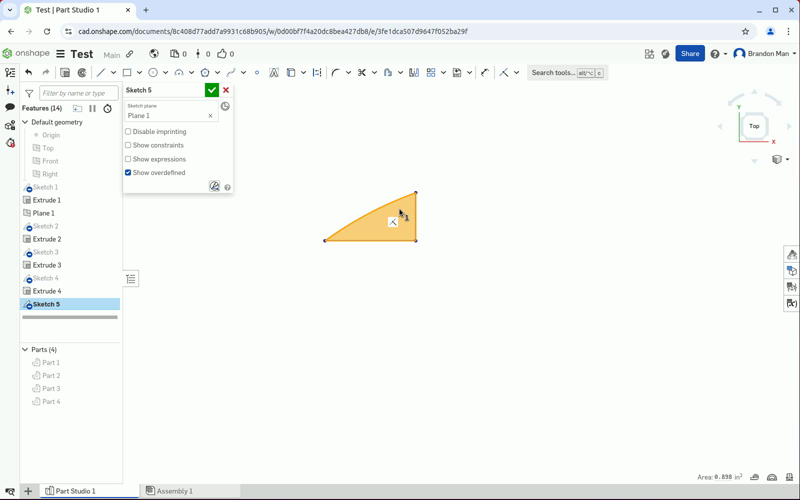
scroll(-6)
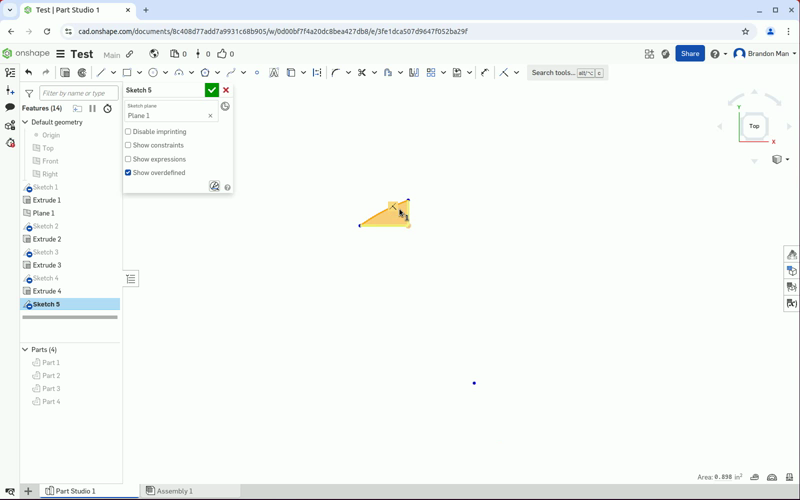
scroll(-6)
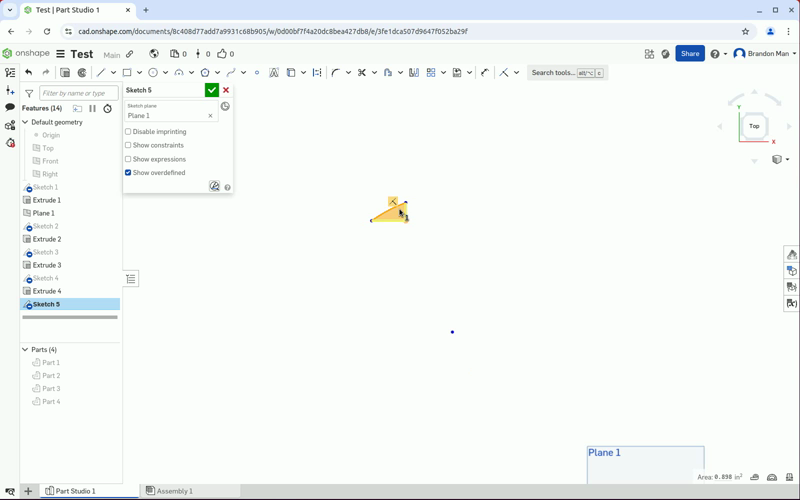
scroll(-6)
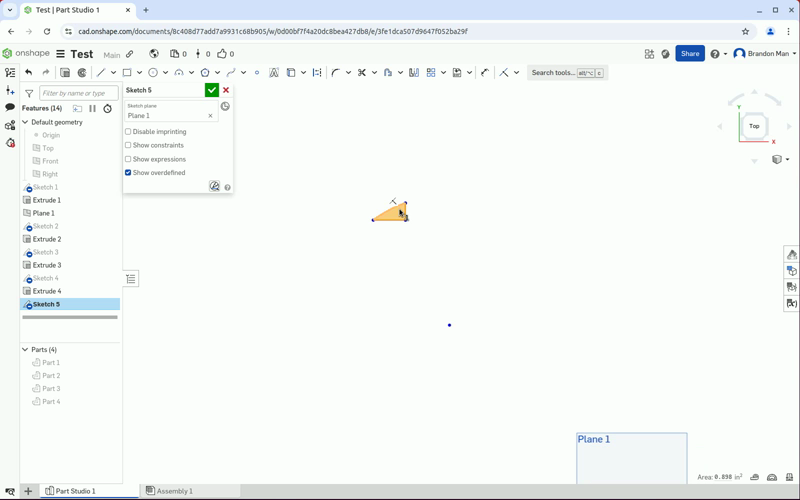
scroll(-6)
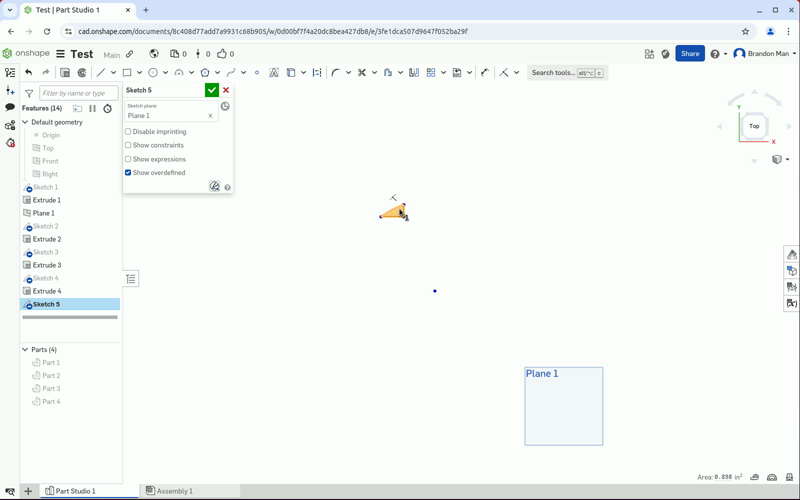
scroll(-6)
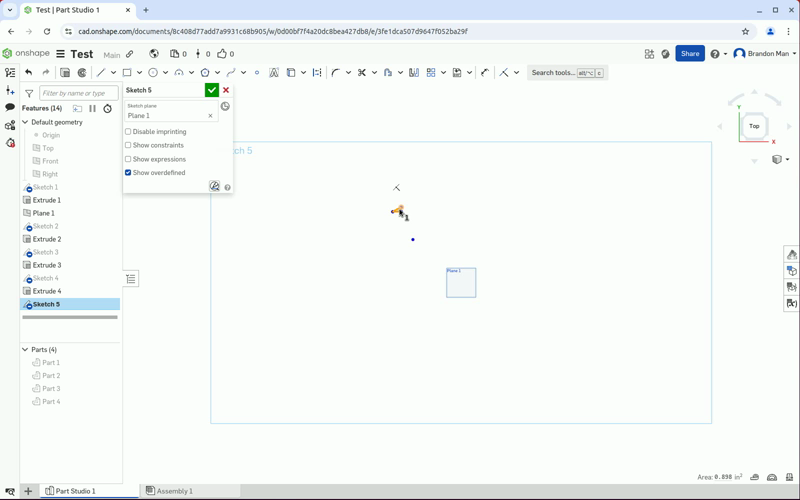
mouse_move(73, 352)
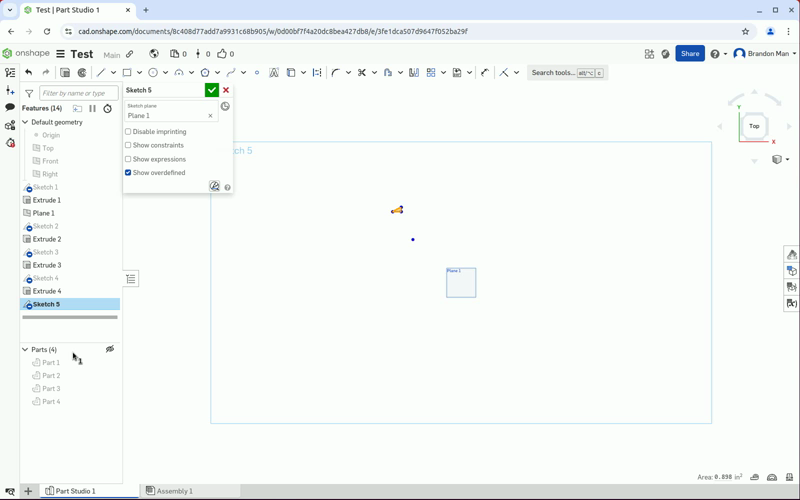
key(shift+y)
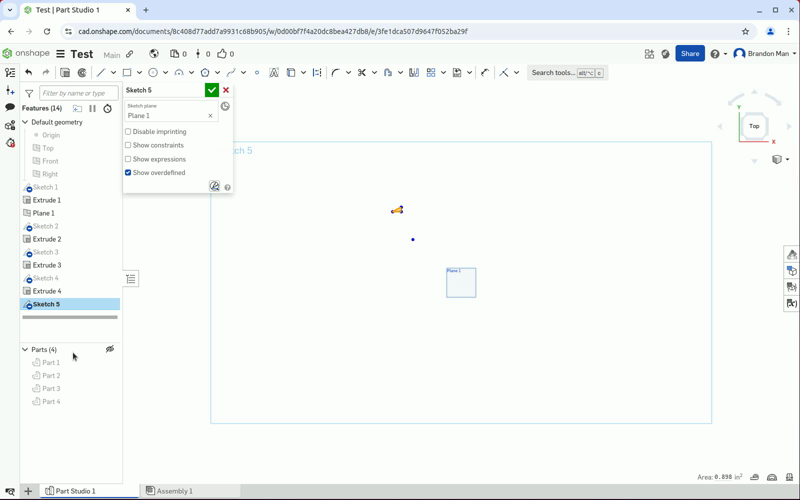
key(shift+e)
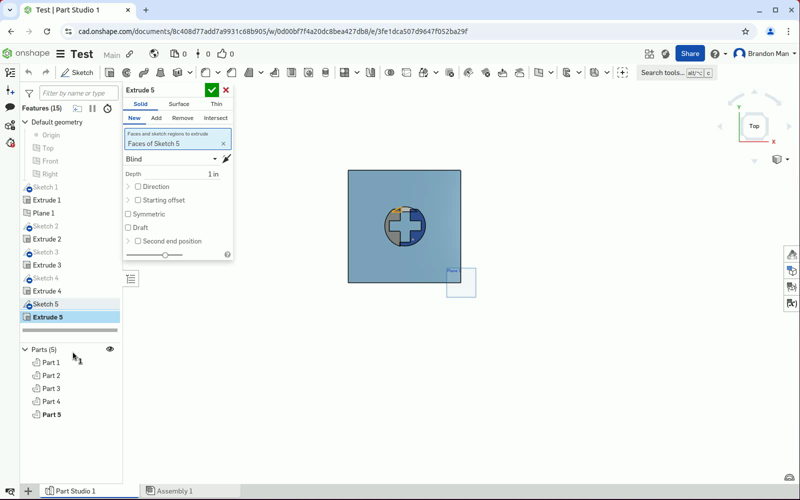
mouse_move(143, 106)
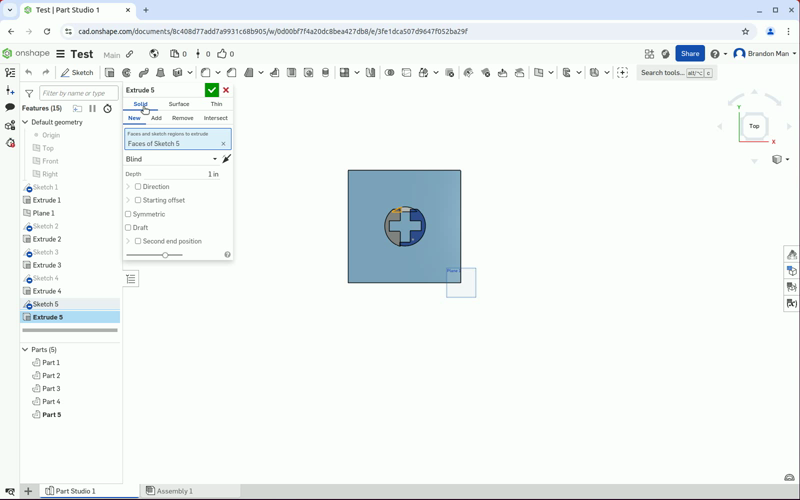
click(143, 106)
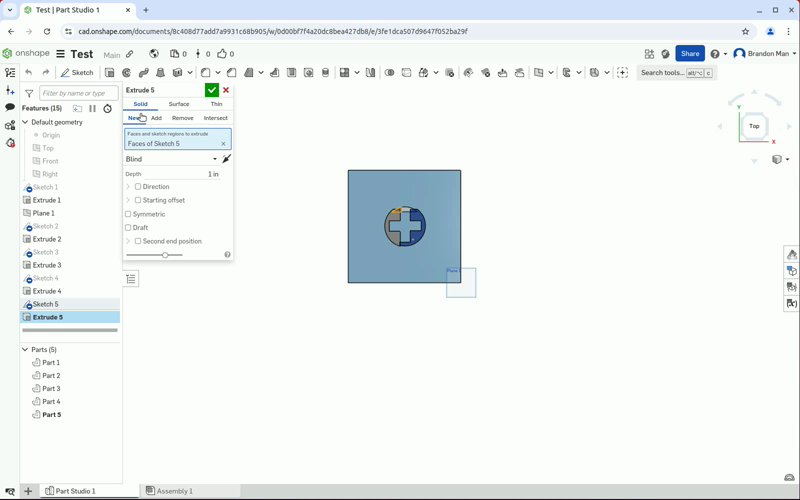
mouse_move(137, 120)
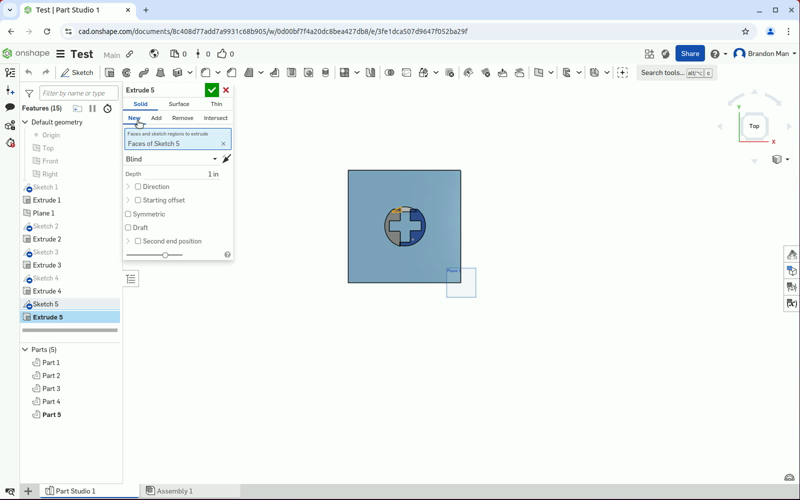
click(137, 120)
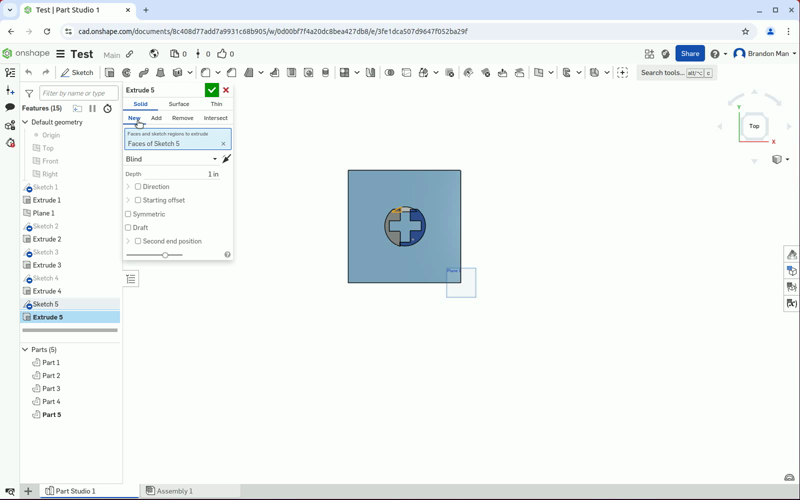
key(tab, 4)
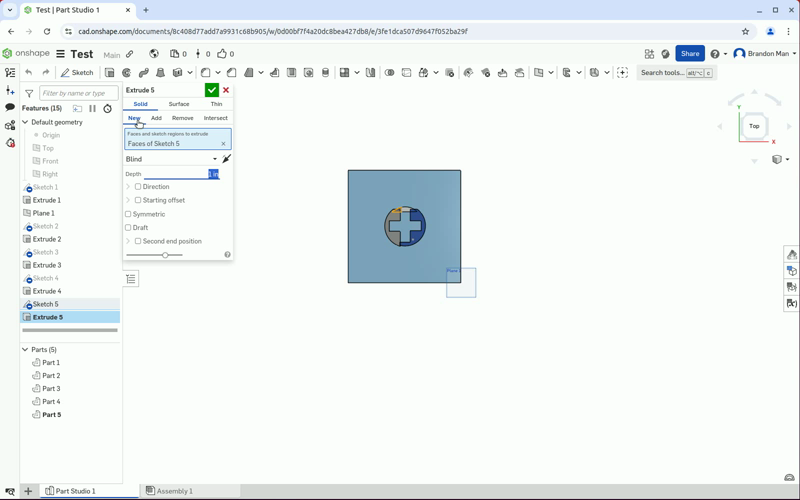
text(5.536)
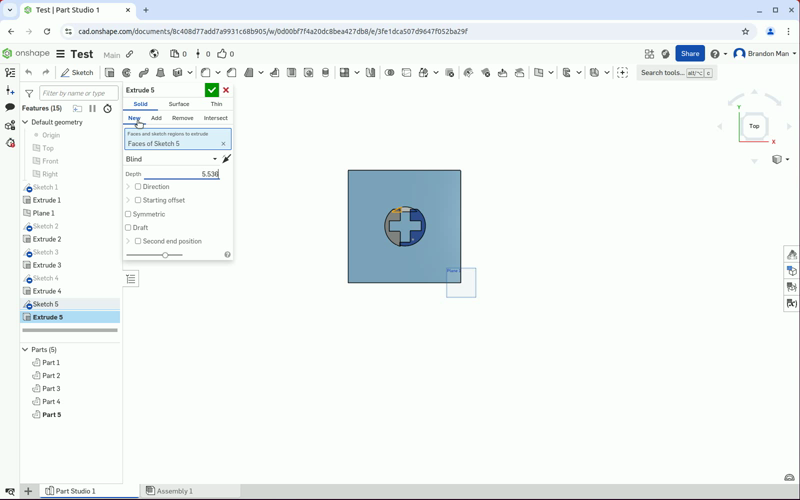
key(enter)
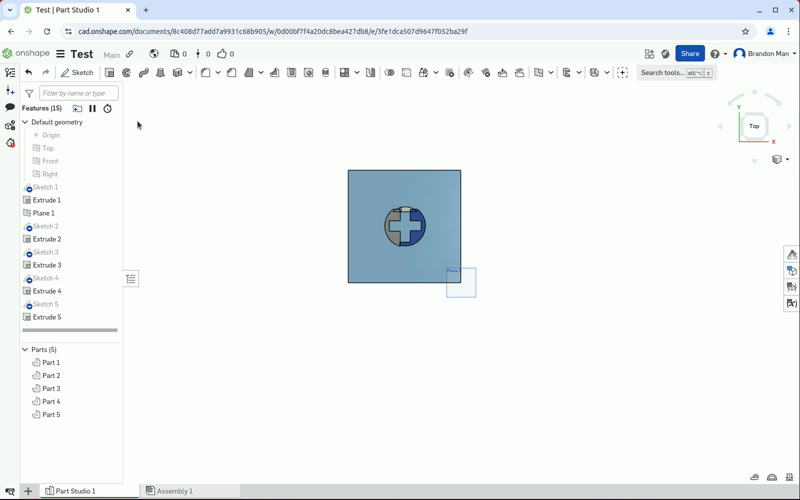
key(shift+h)
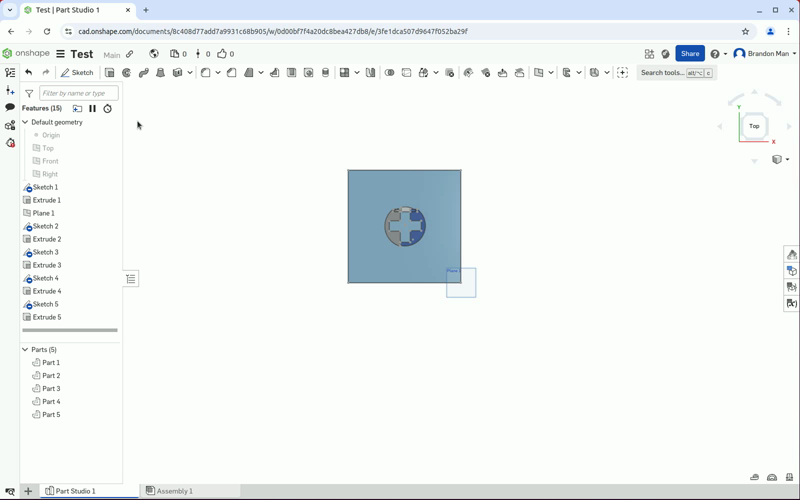
key(shift+h)
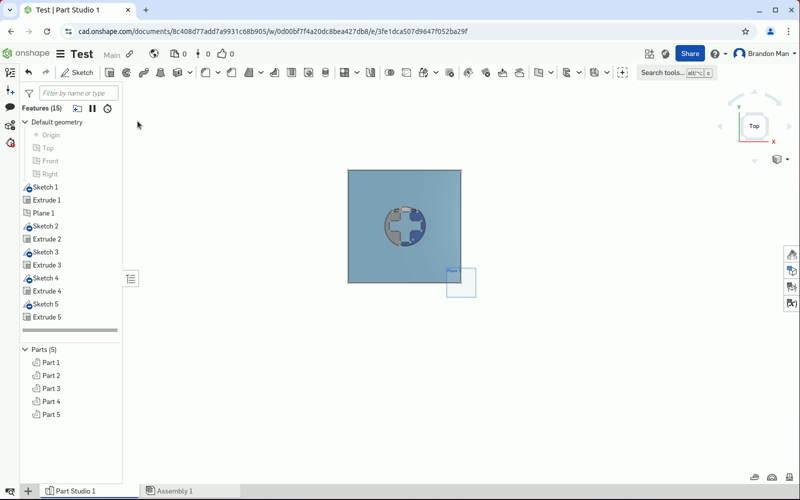
key(shift+7)
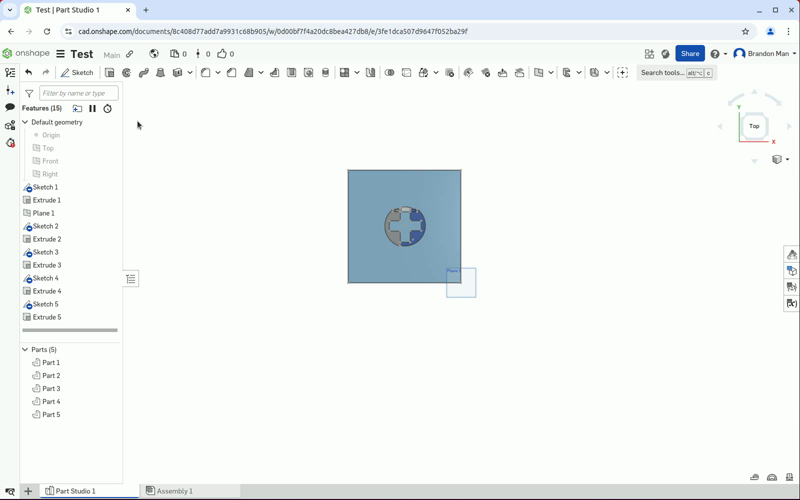
key(up, 3)
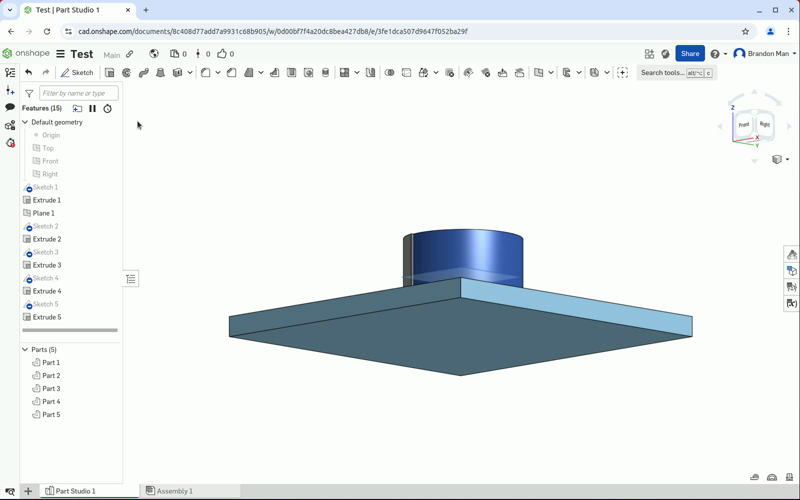
key(left, 3)
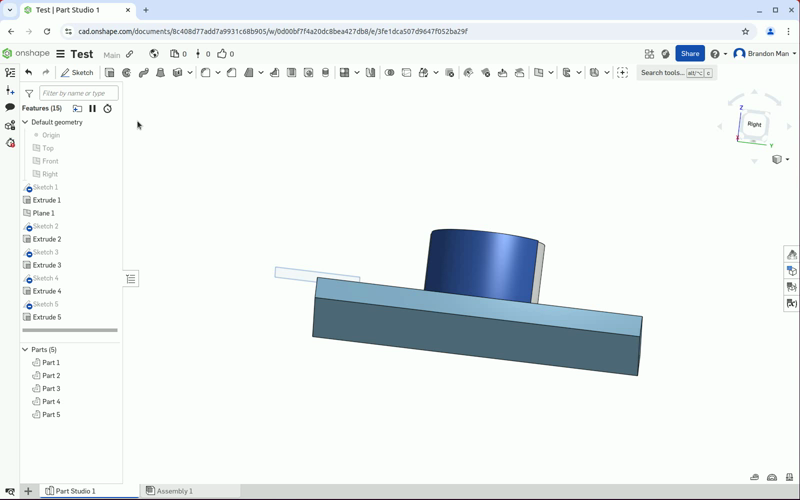
key(right, 3)
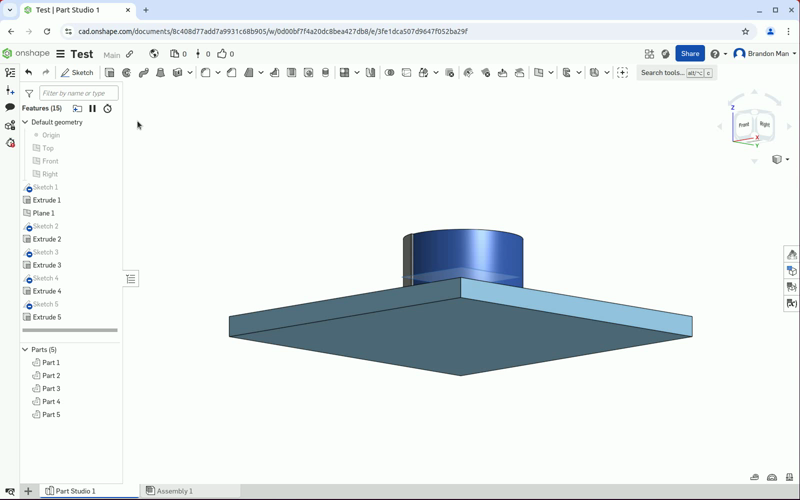
key(down, 3)
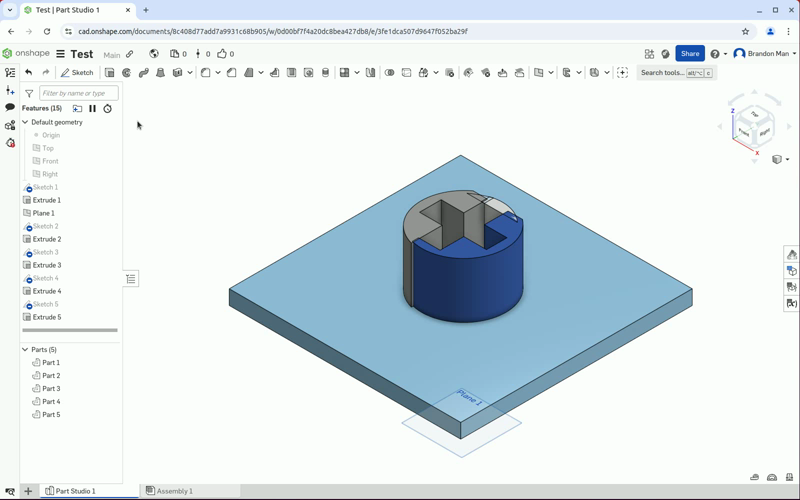
mouse_move(73, 189)
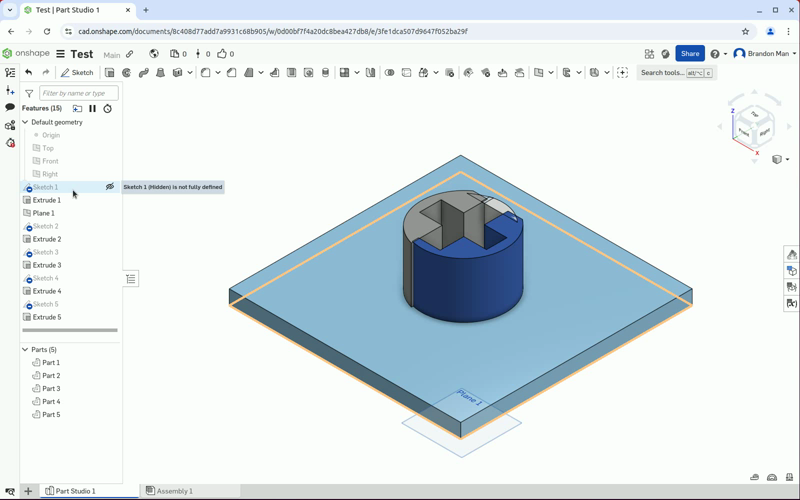
click(73, 189)